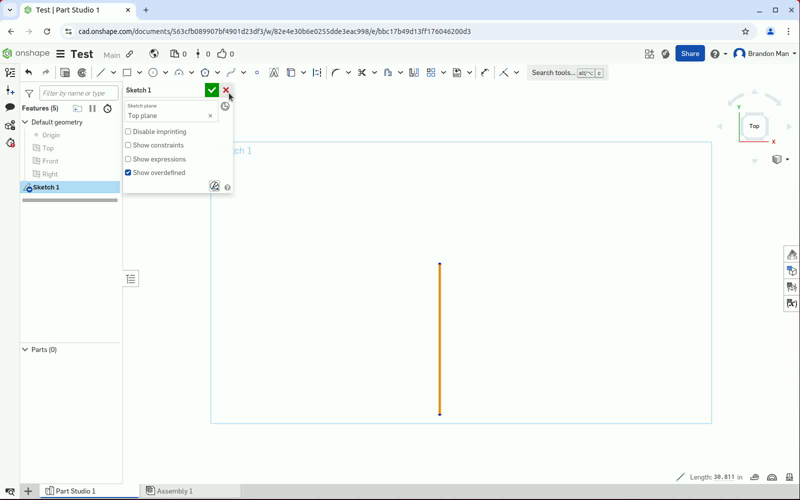
key(shift+h)
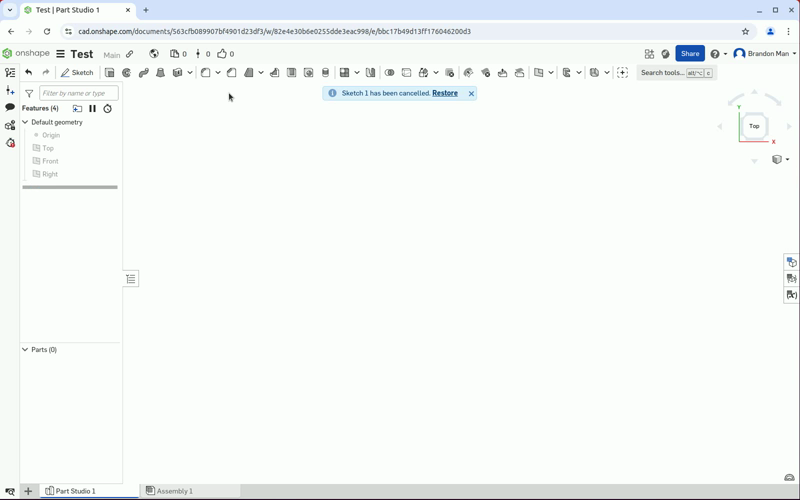
mouse_move(73, 352)
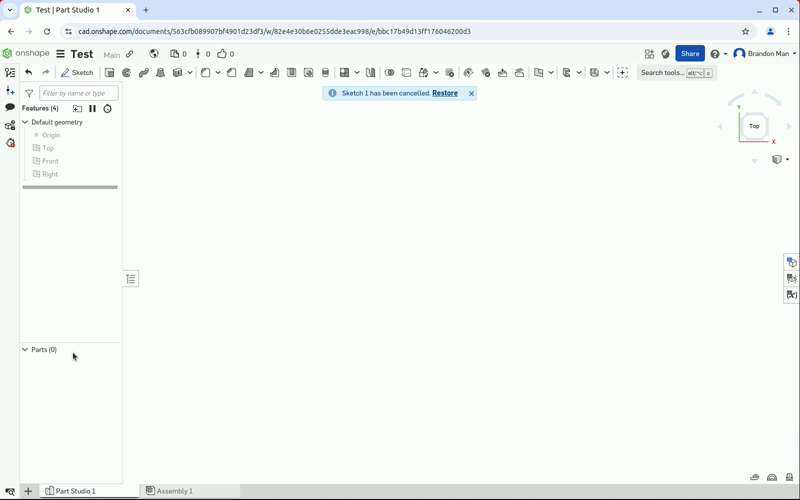
key(y)
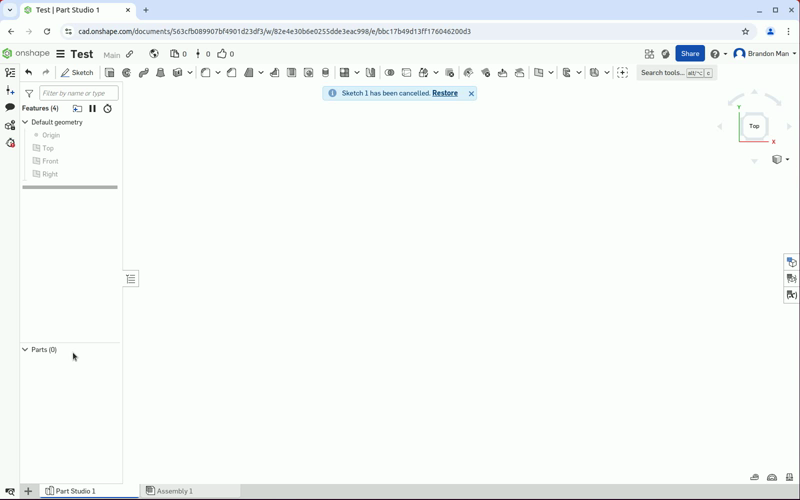
key(shift+p)
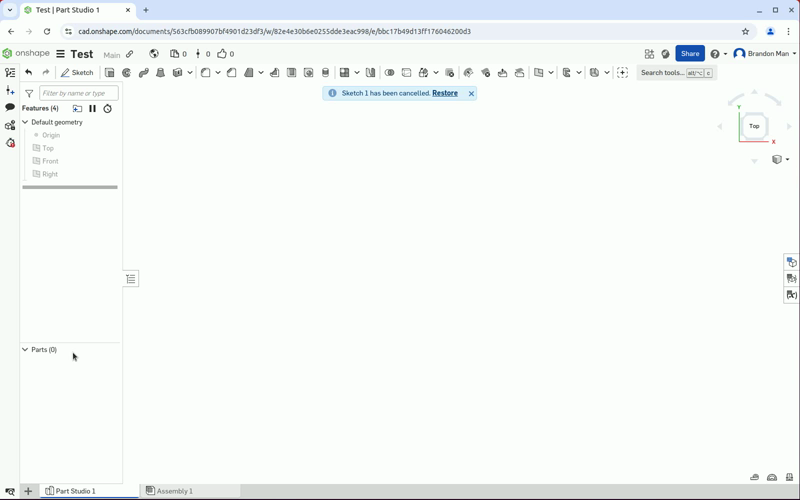
key(space)
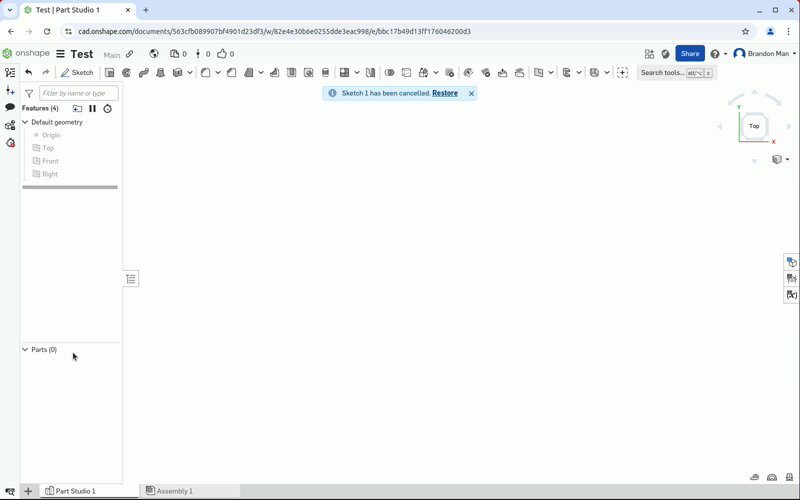
key_down(shift)
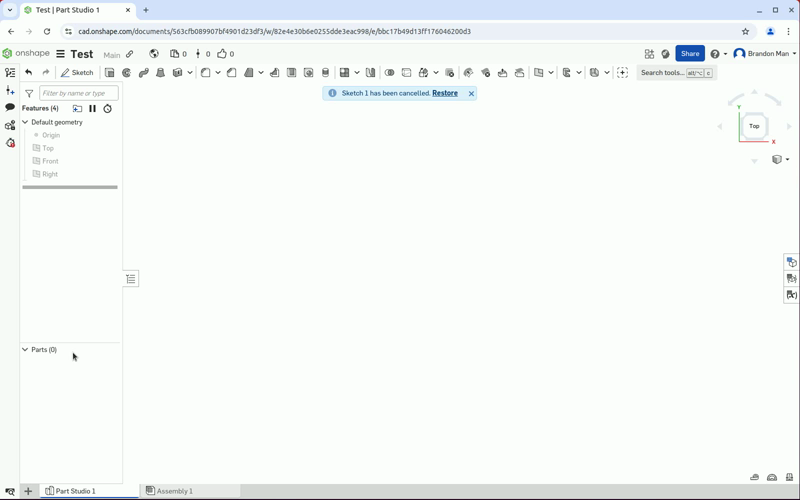
key(up)
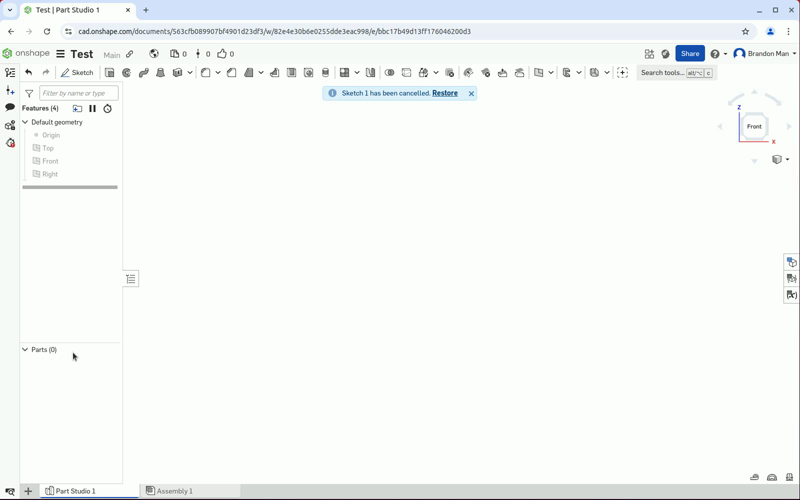
key_up(shift)
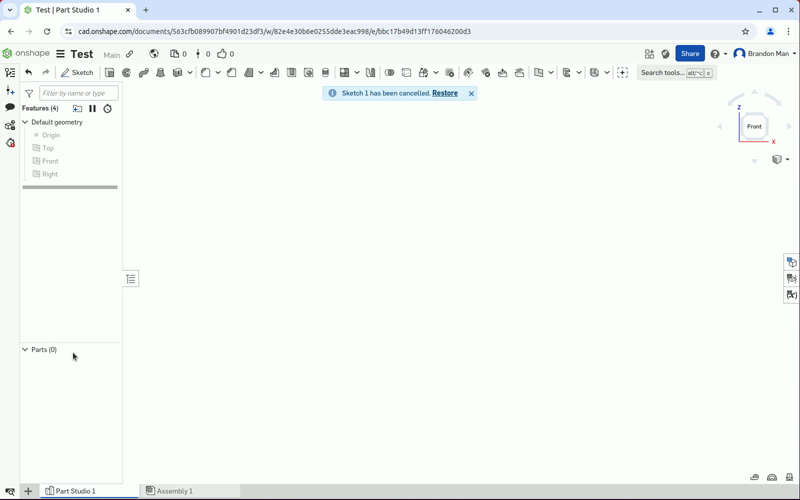
mouse_move(73, 352)
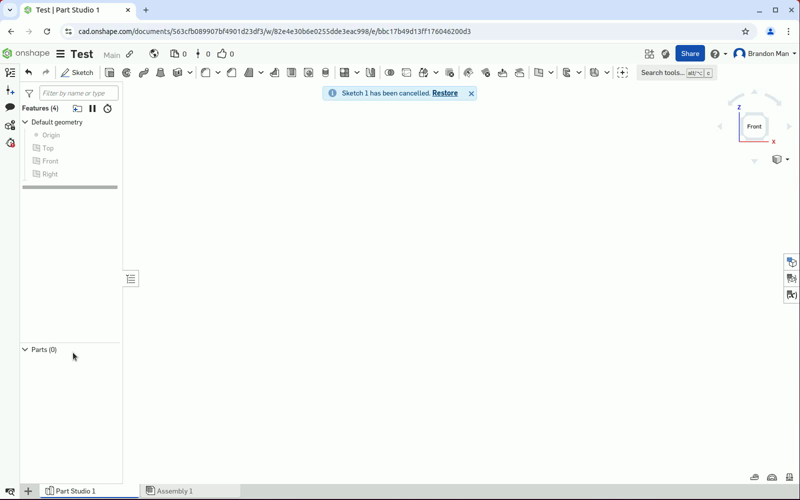
key(shift+y)
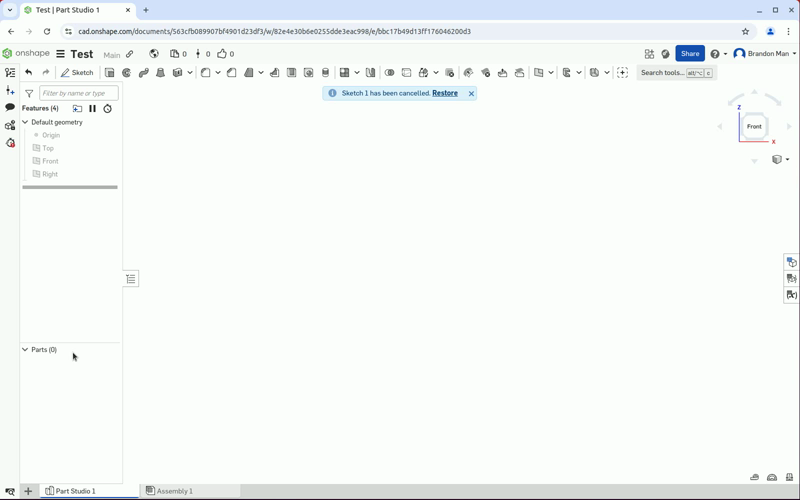
key(shift+s)
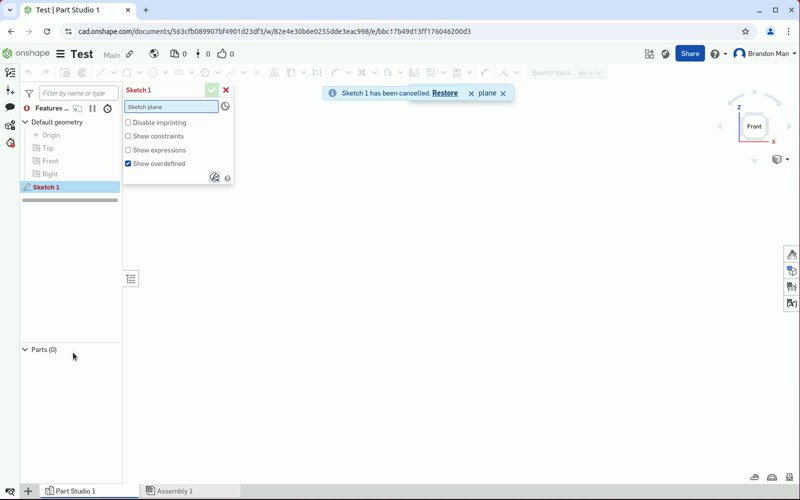
mouse_move(73, 163)
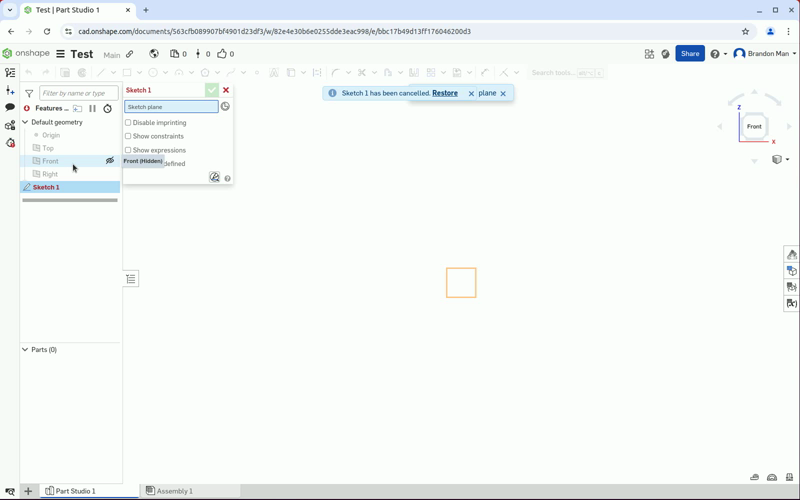
click(73, 163)
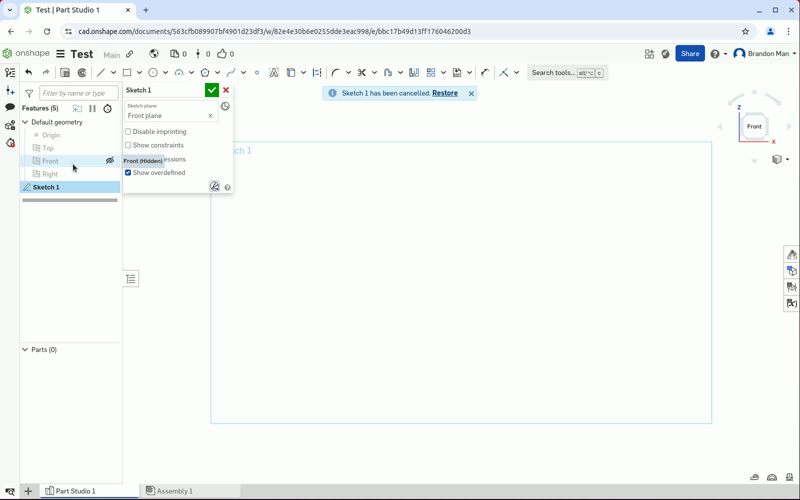
mouse_move(73, 352)
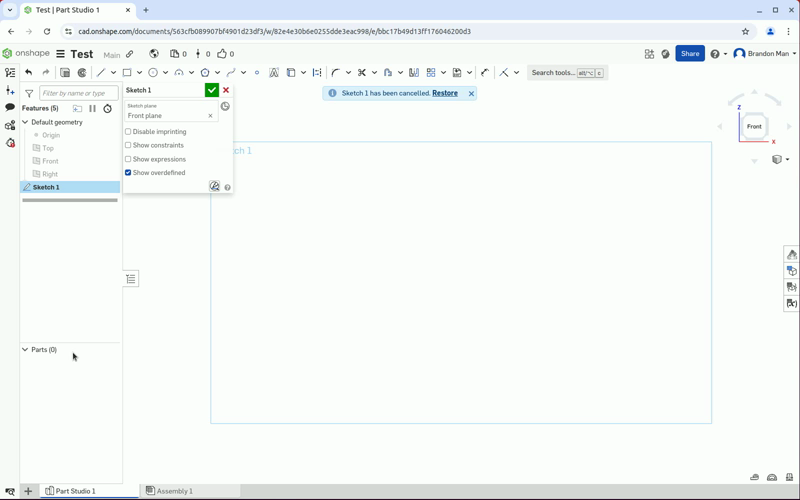
key(y)
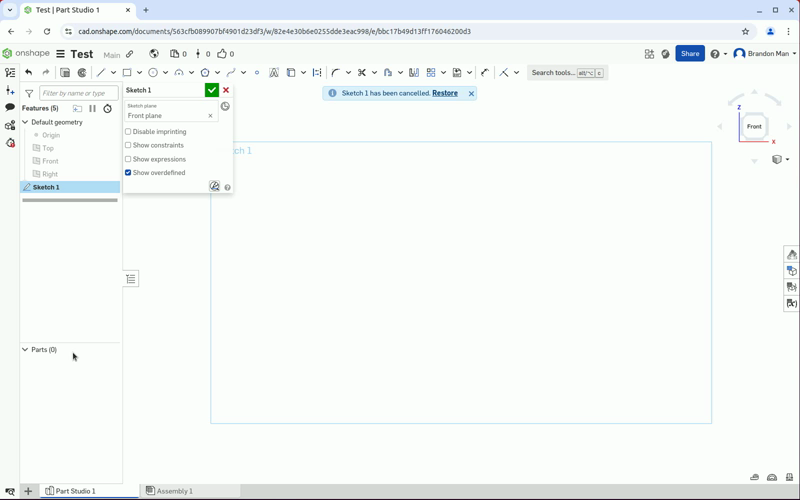
key(l)
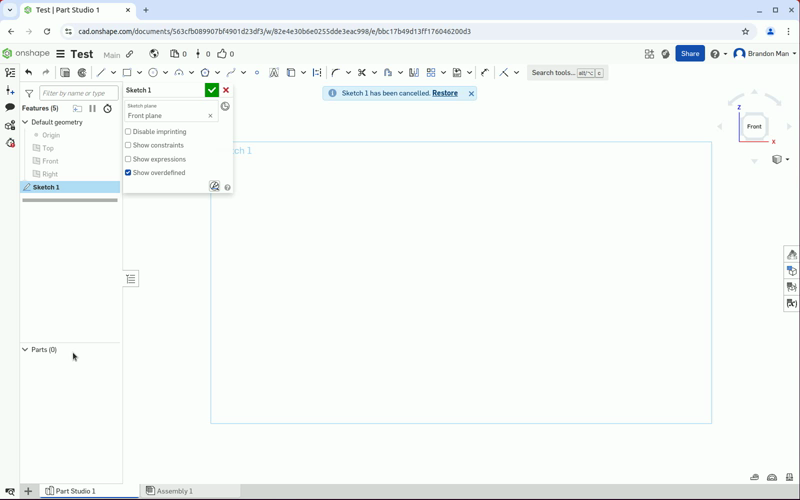
key_down(shift)
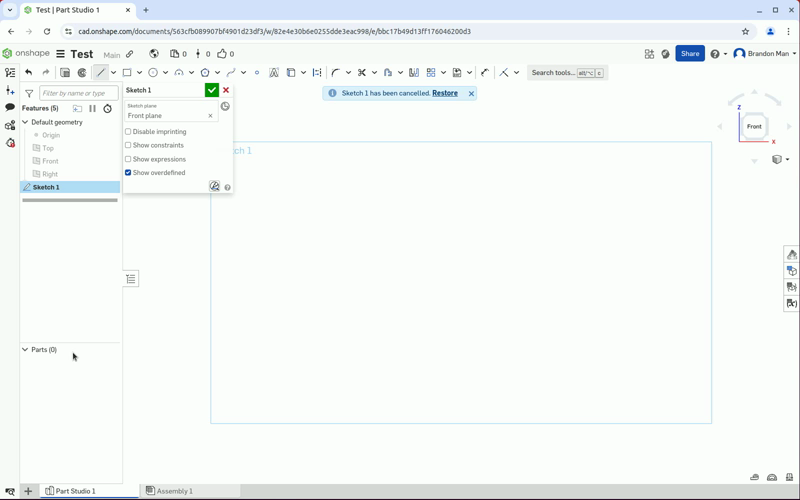
mouse_move(465, 308)
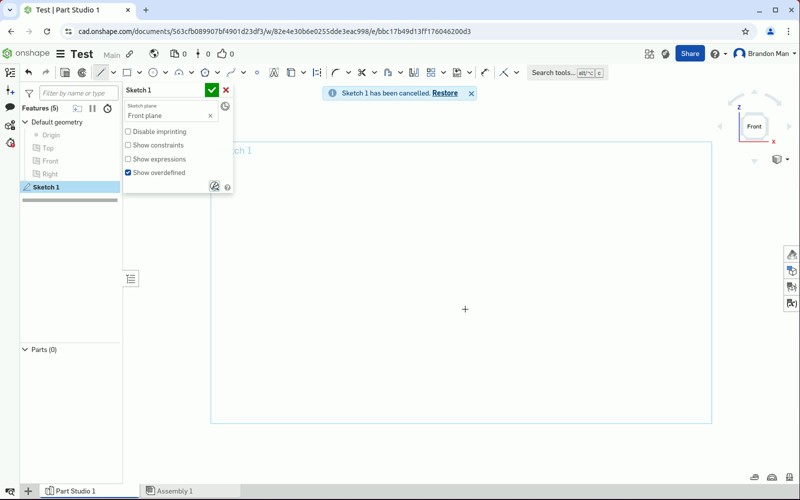
click(465, 308)
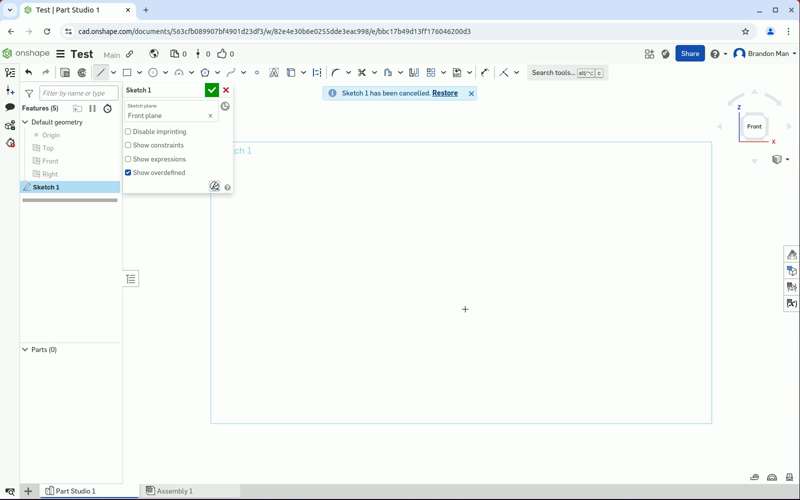
key_up(shift)
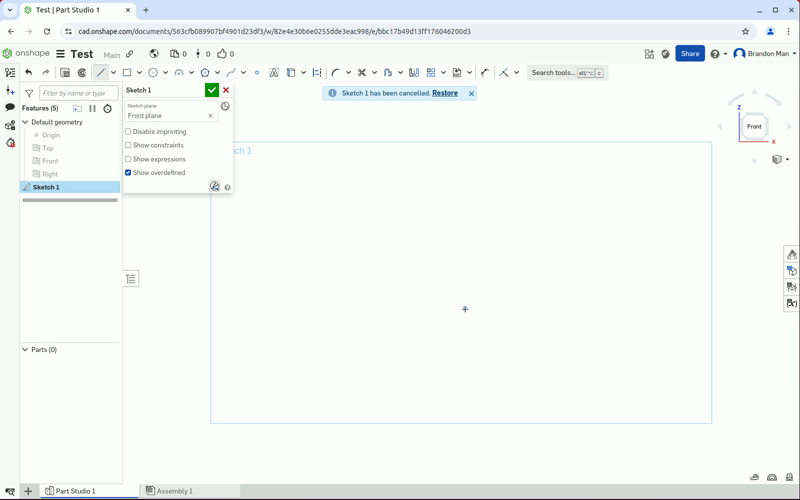
key_down(shift)
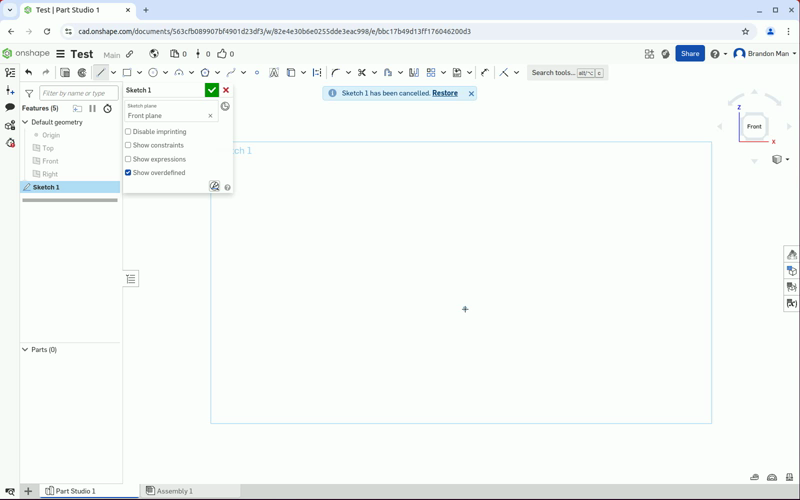
mouse_move(557, 300)
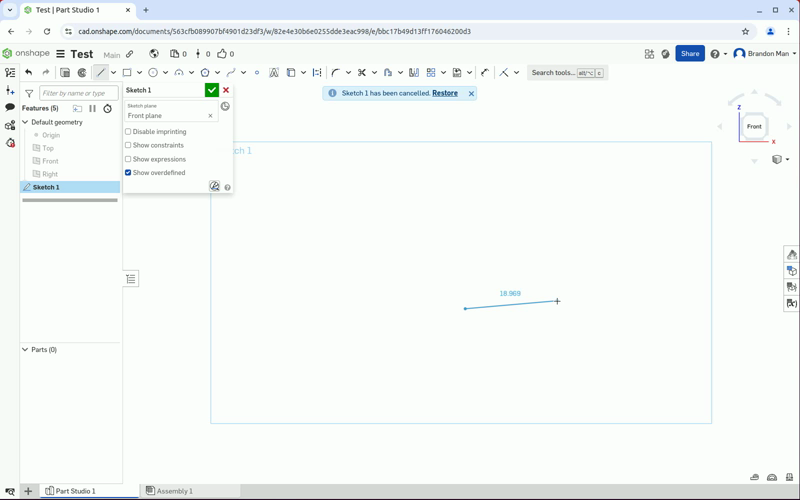
click(557, 300)
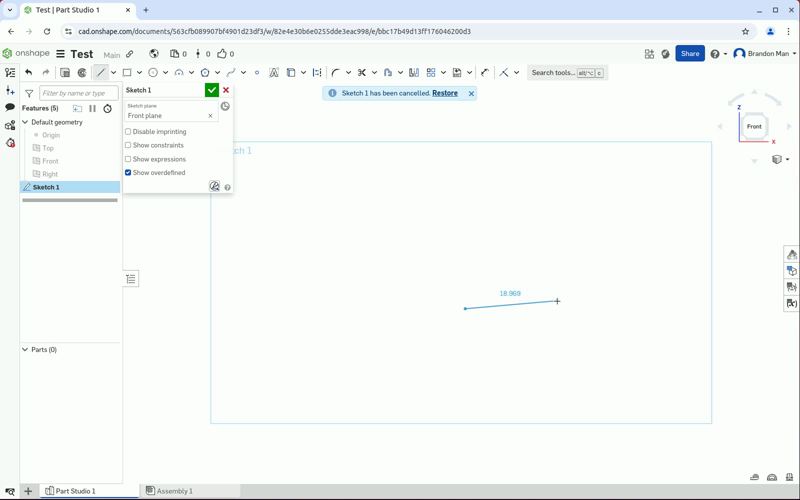
key_up(shift)
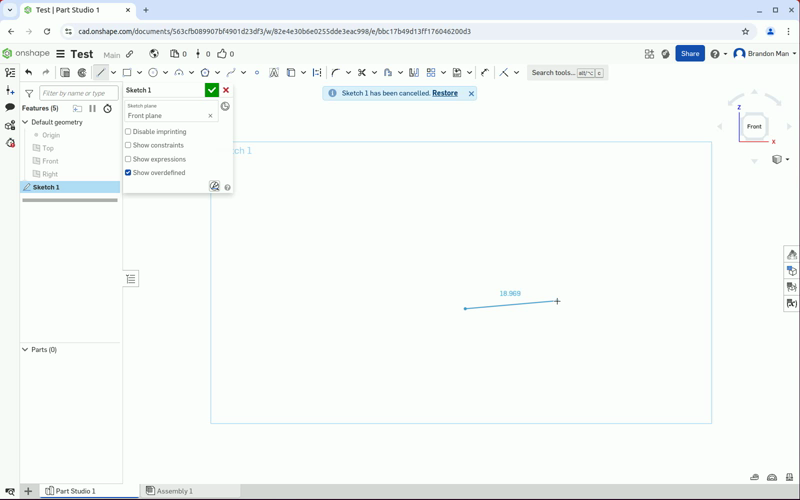
key(esc)
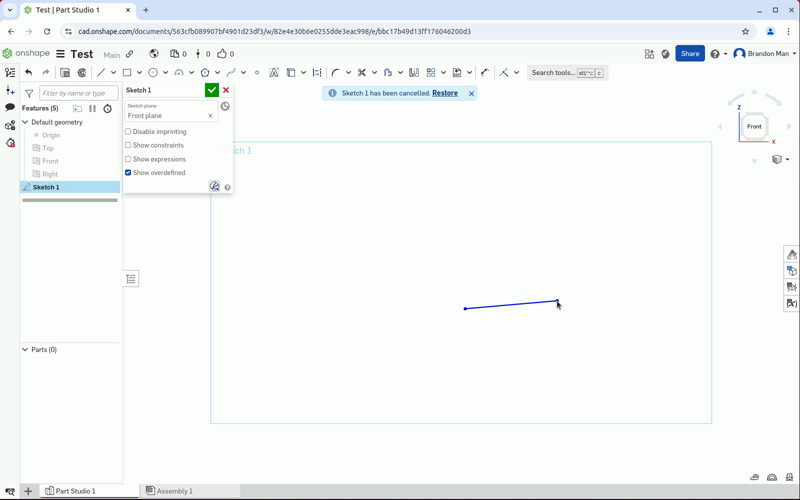
key(a)
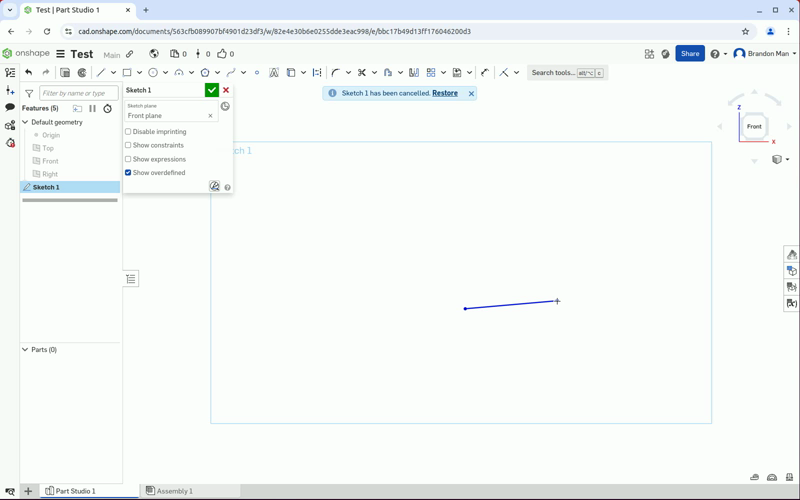
mouse_move(557, 300)
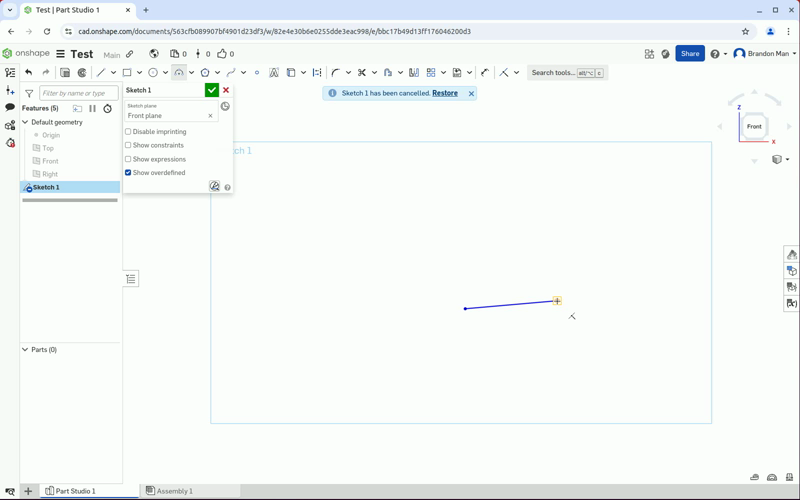
click(557, 300)
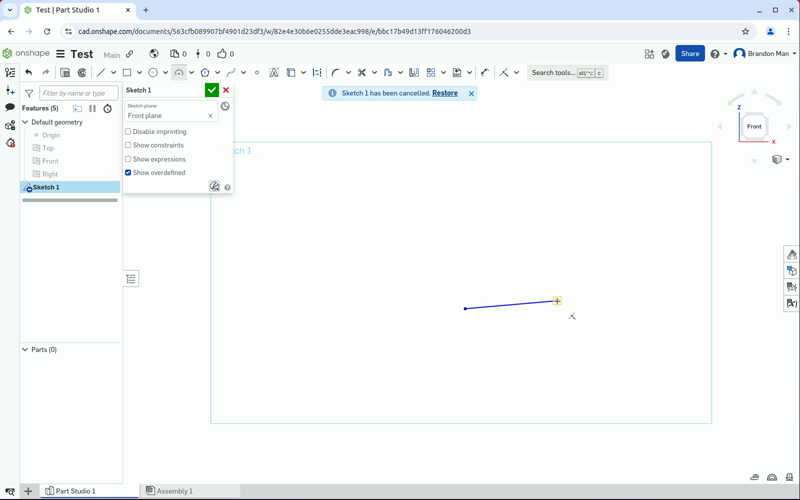
key_down(shift)
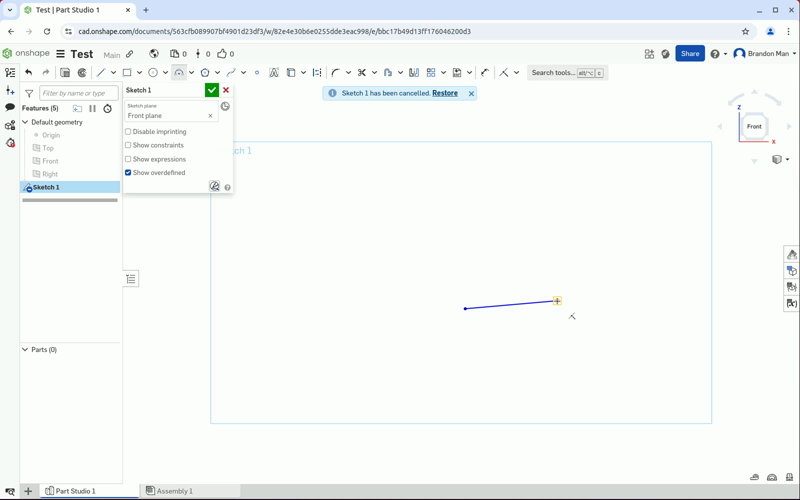
mouse_move(557, 264)
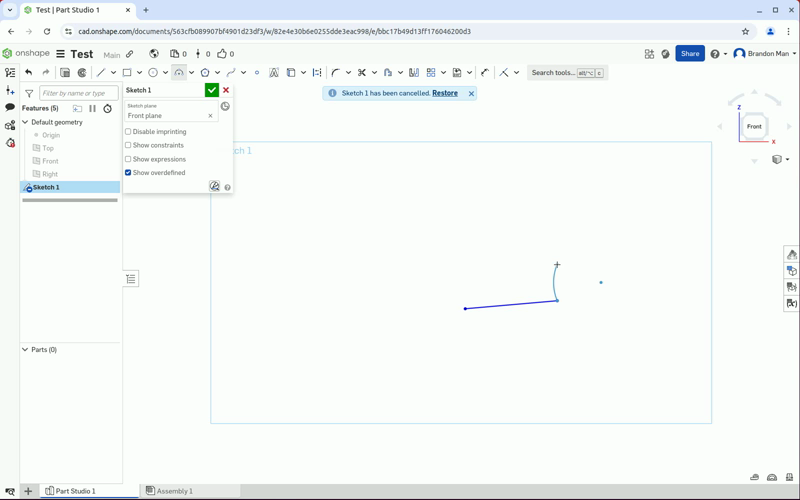
click(557, 264)
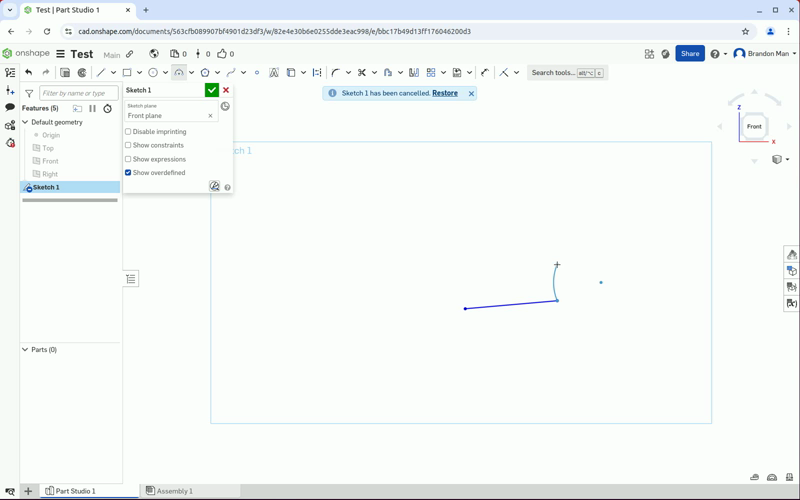
mouse_move(537, 282)
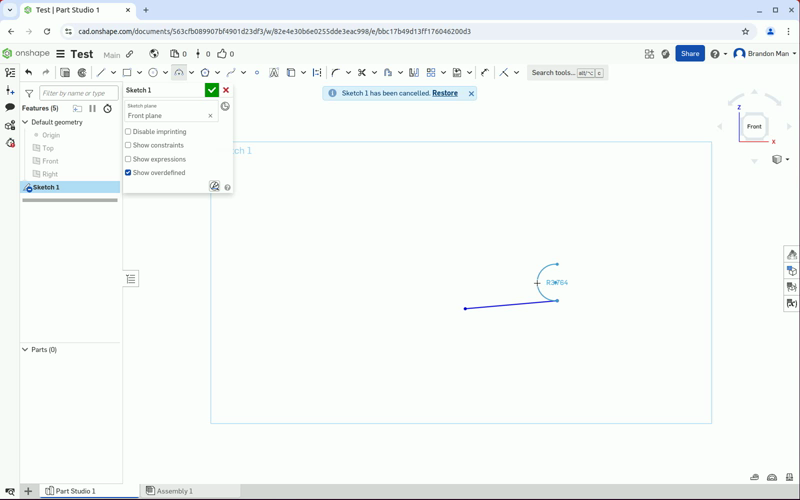
click(537, 282)
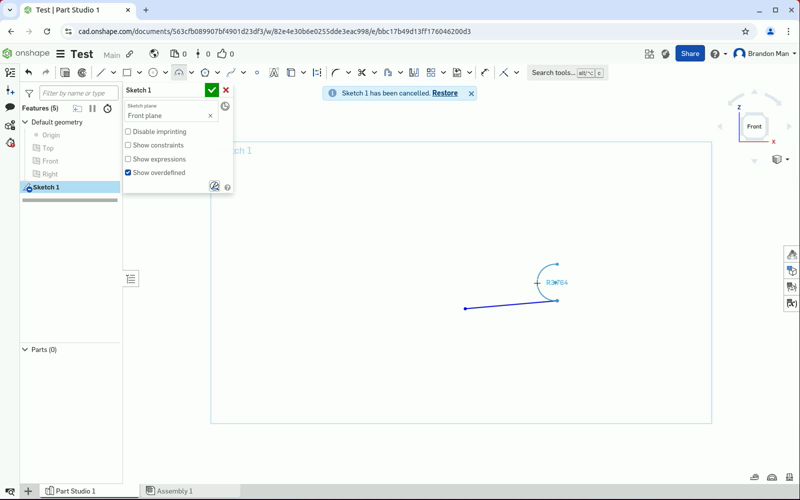
key_up(shift)
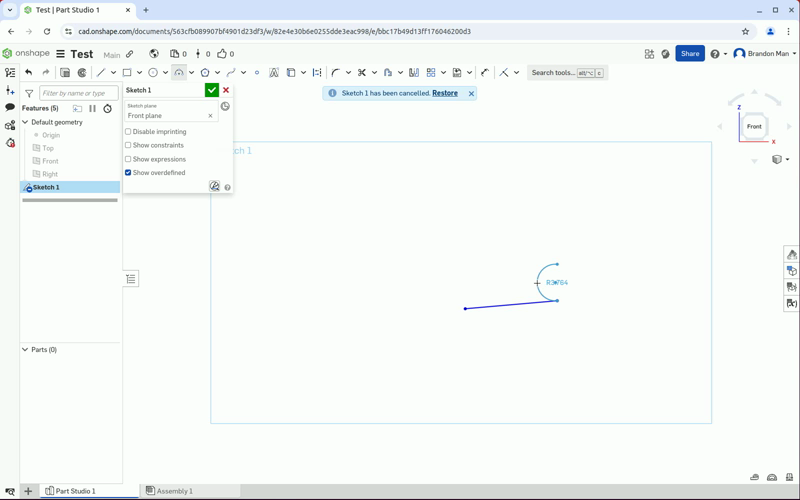
key(esc)
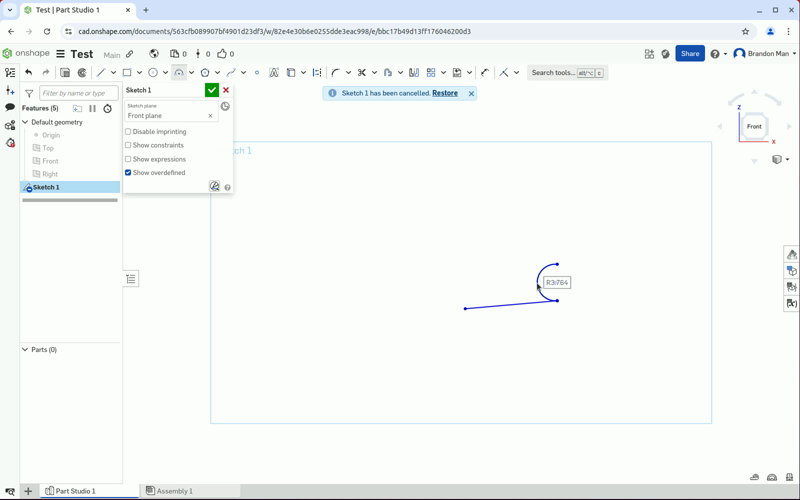
key(l)
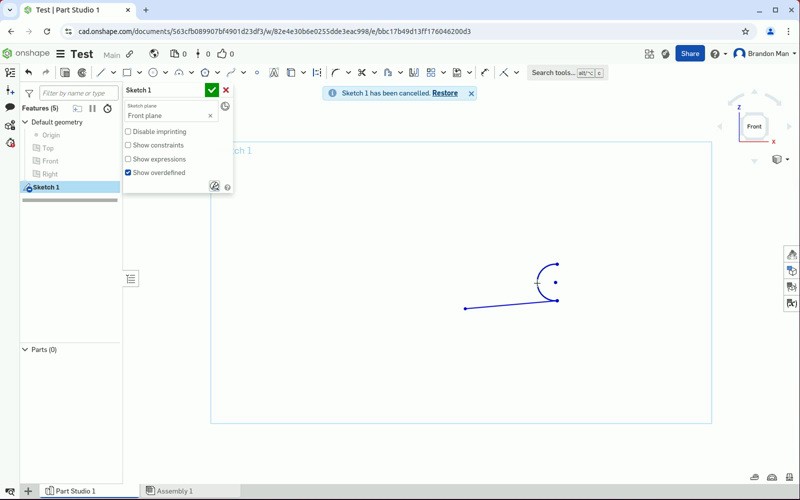
mouse_move(557, 264)
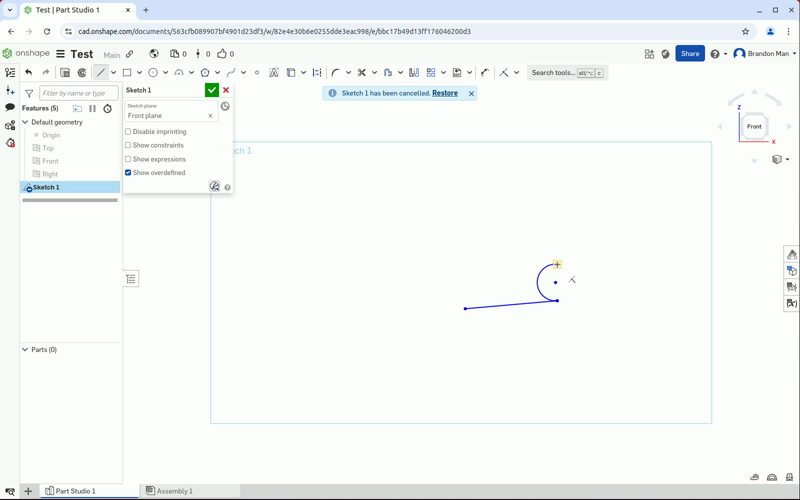
click(557, 264)
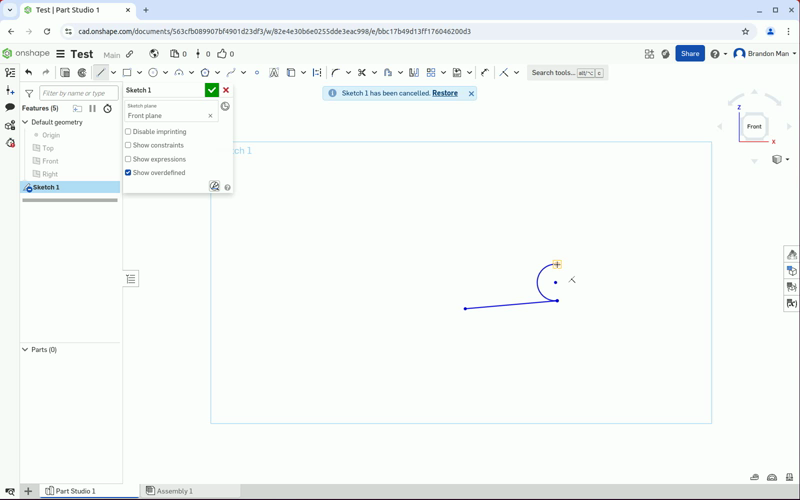
key_down(shift)
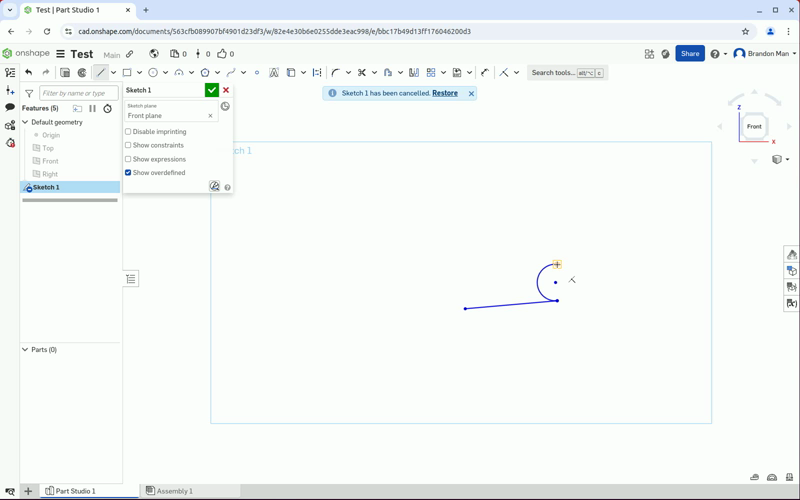
mouse_move(465, 256)
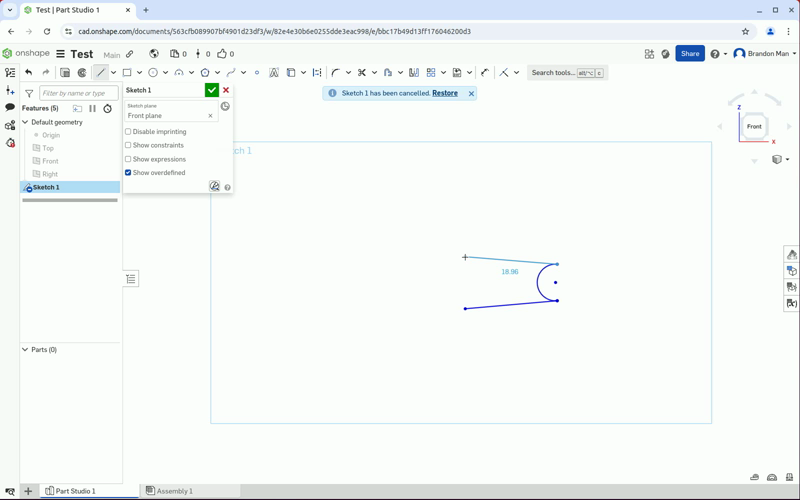
click(465, 256)
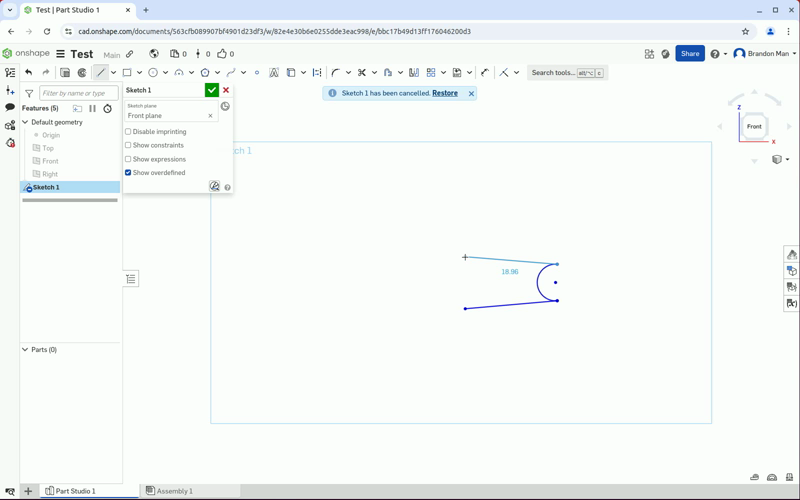
key_up(shift)
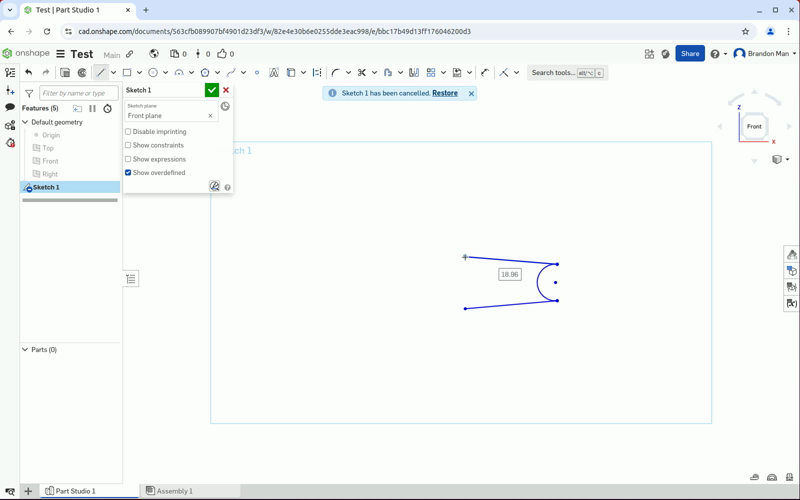
key(esc)
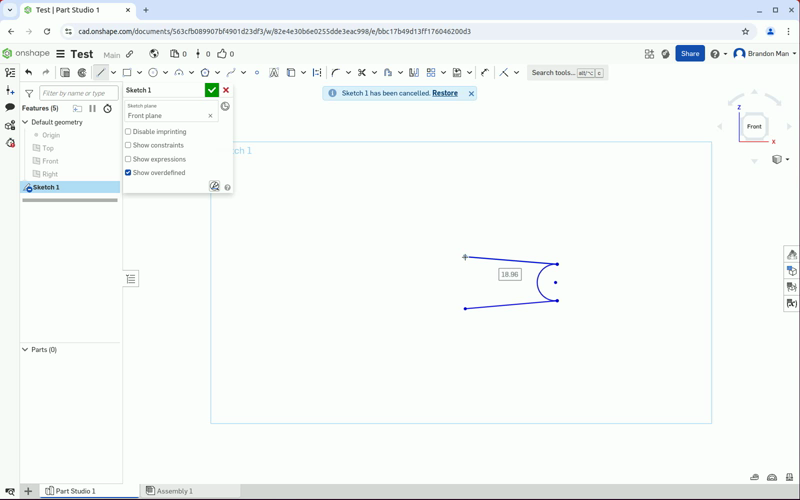
key(a)
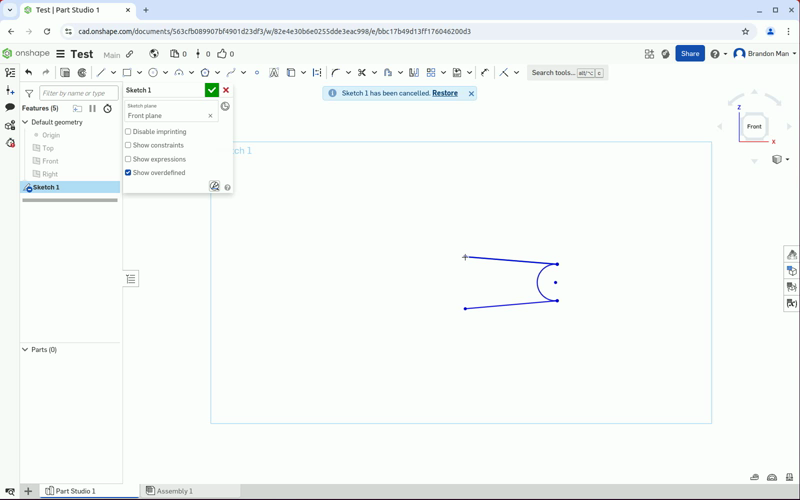
mouse_move(465, 256)
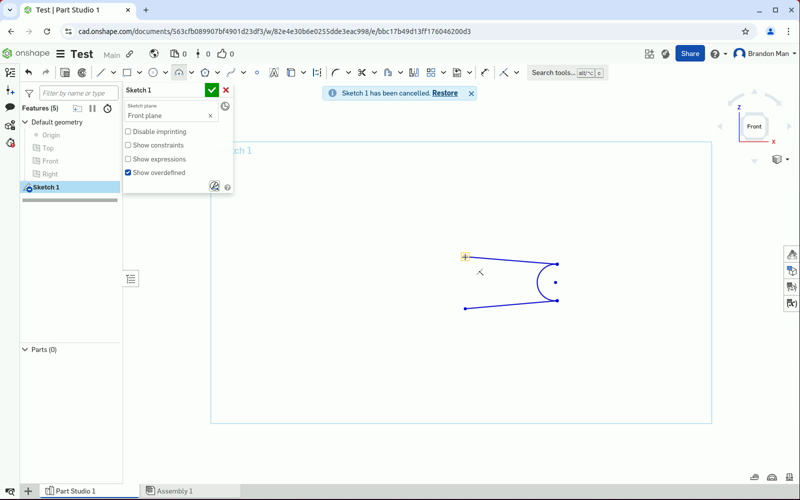
click(465, 256)
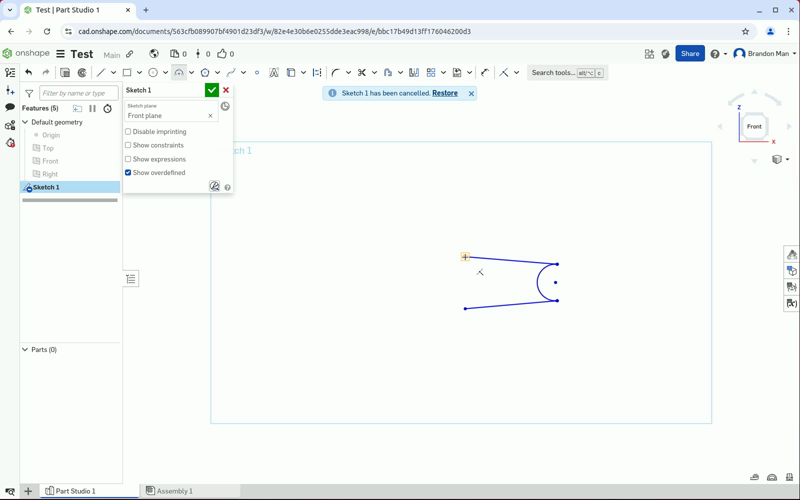
mouse_move(465, 308)
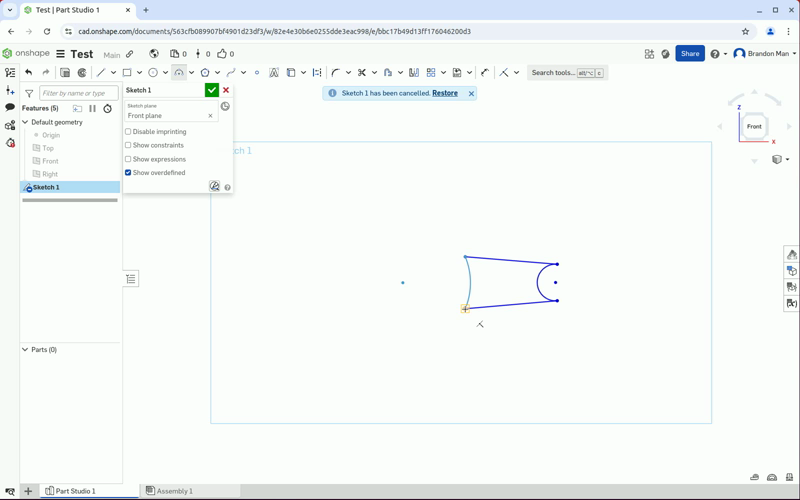
click(465, 308)
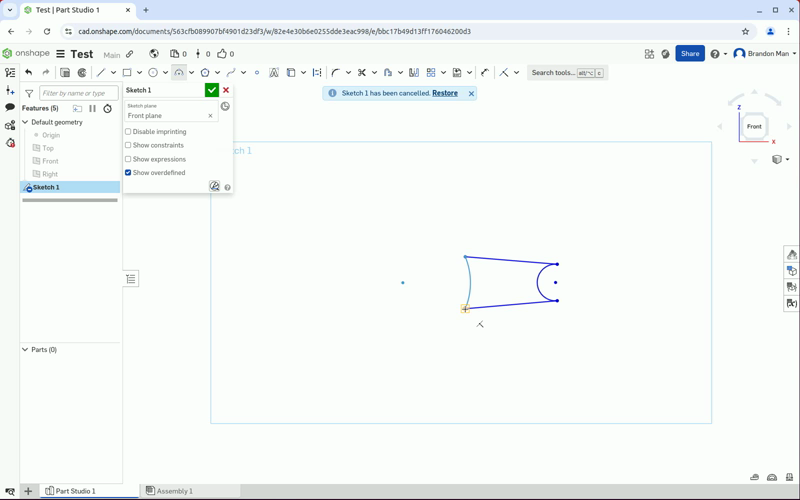
key_down(shift)
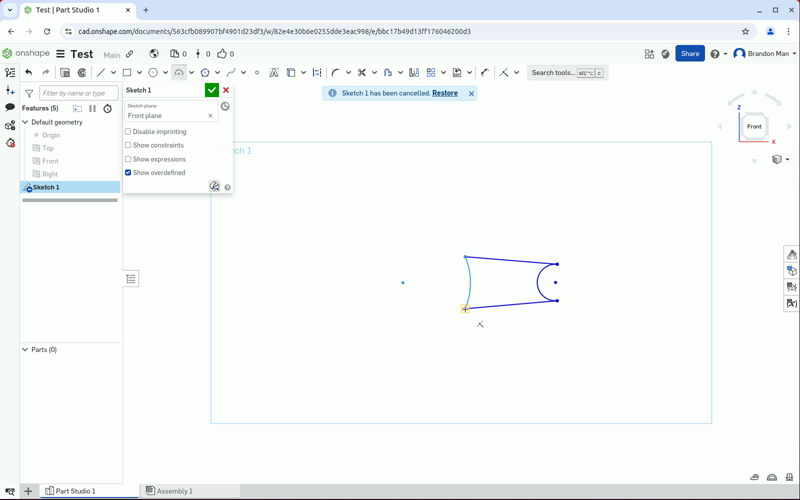
mouse_move(487, 282)
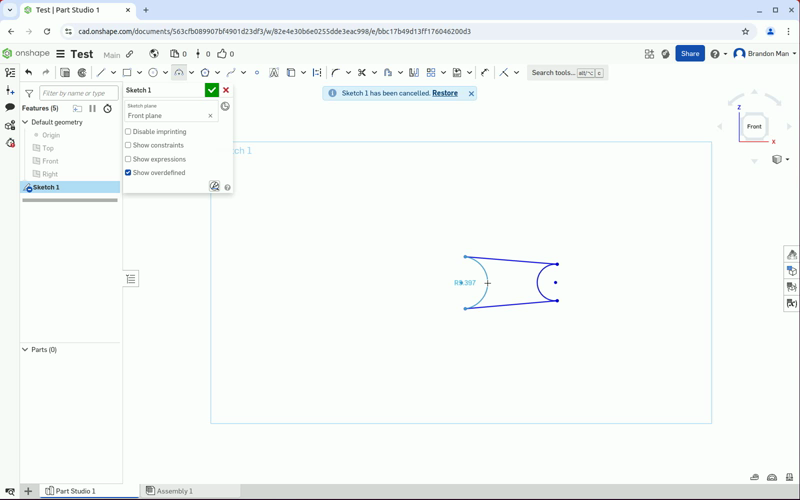
click(487, 282)
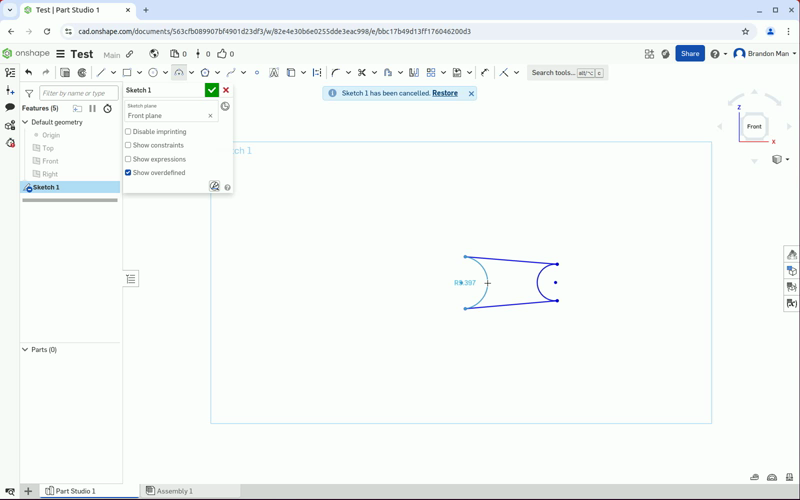
key_up(shift)
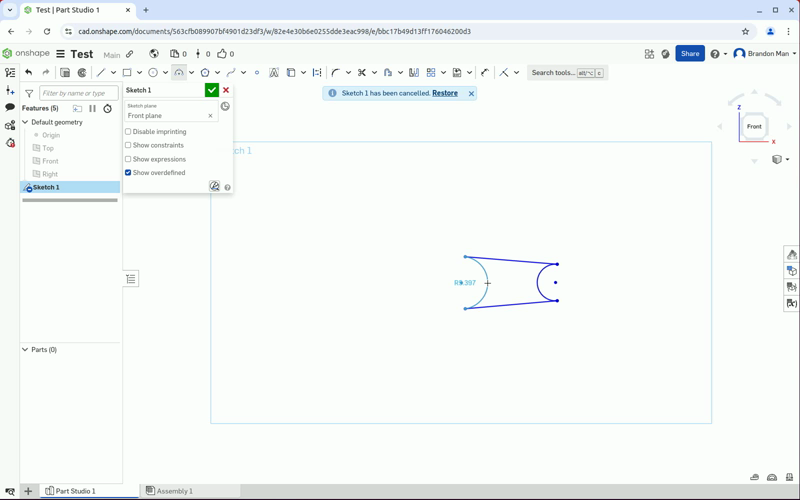
key(esc)
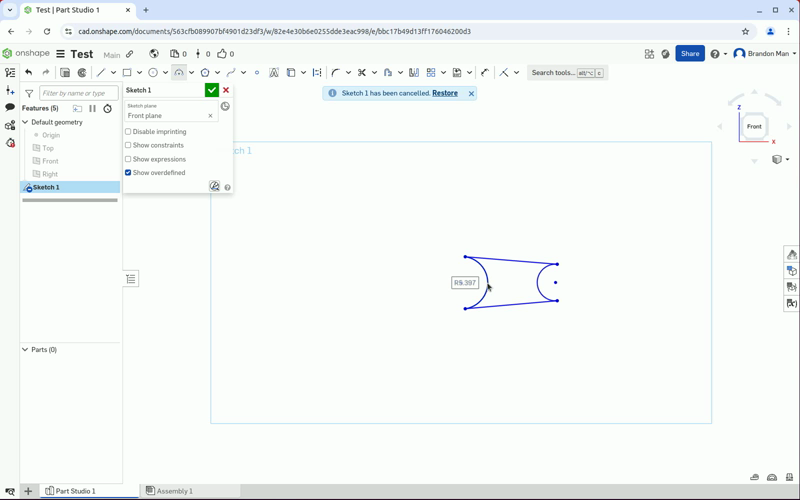
mouse_move(529, 291)
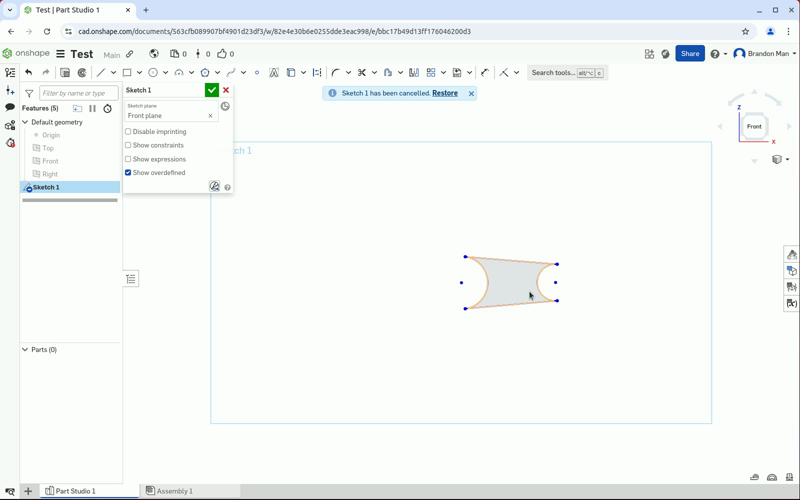
click(529, 291)
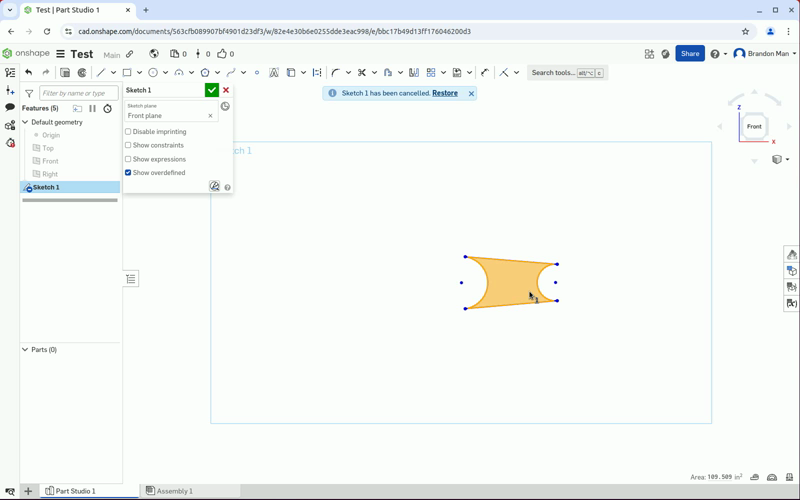
mouse_move(73, 352)
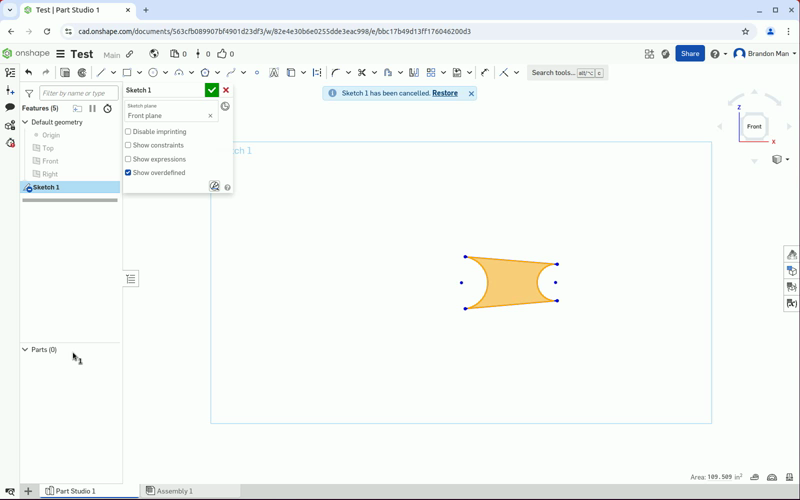
key(shift+y)
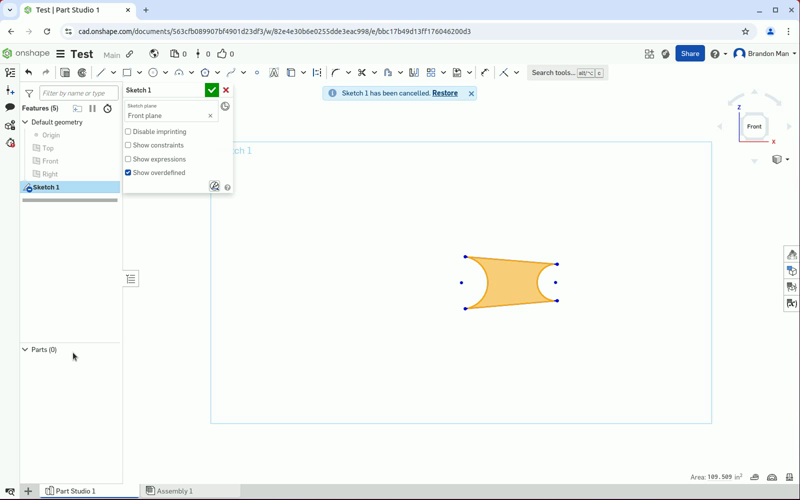
key(shift+e)
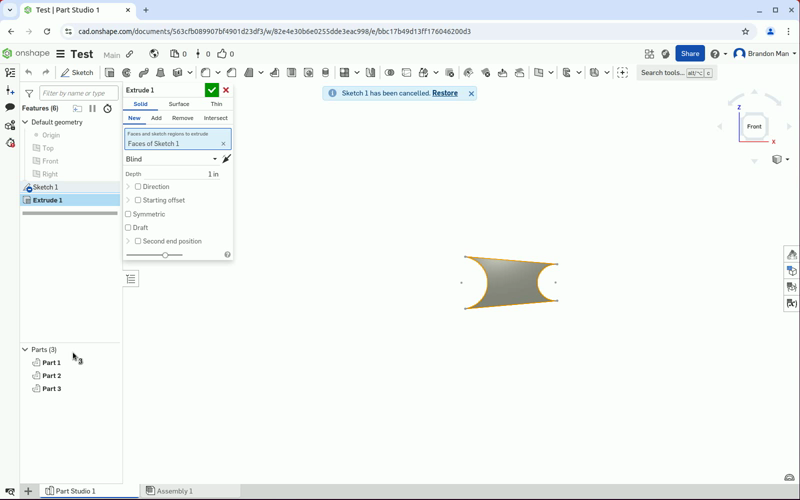
mouse_move(143, 106)
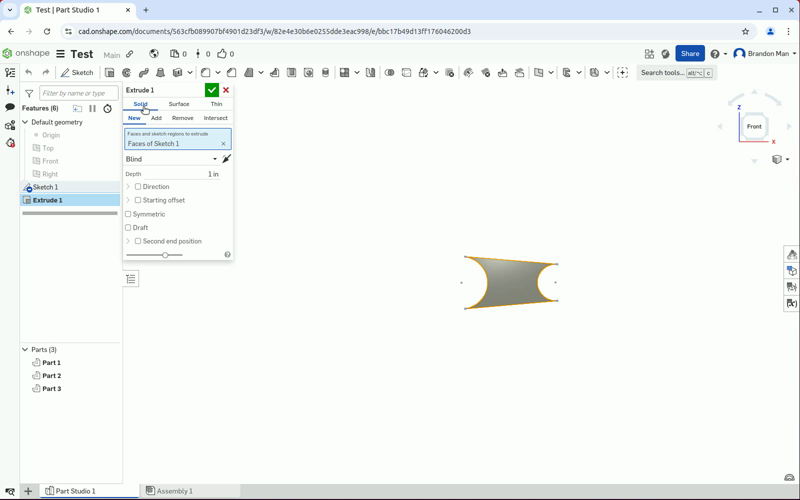
click(143, 106)
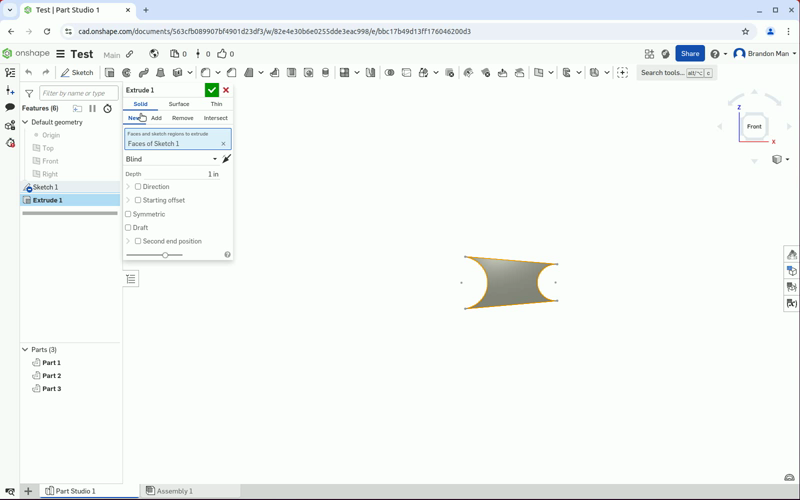
mouse_move(137, 120)
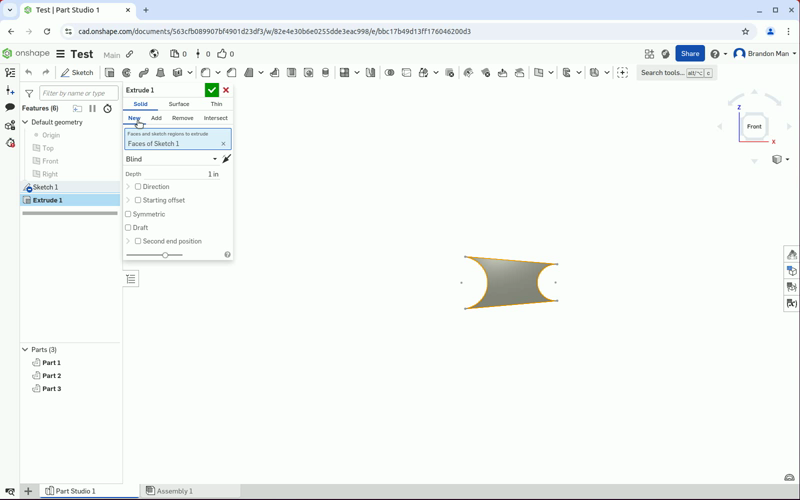
click(137, 120)
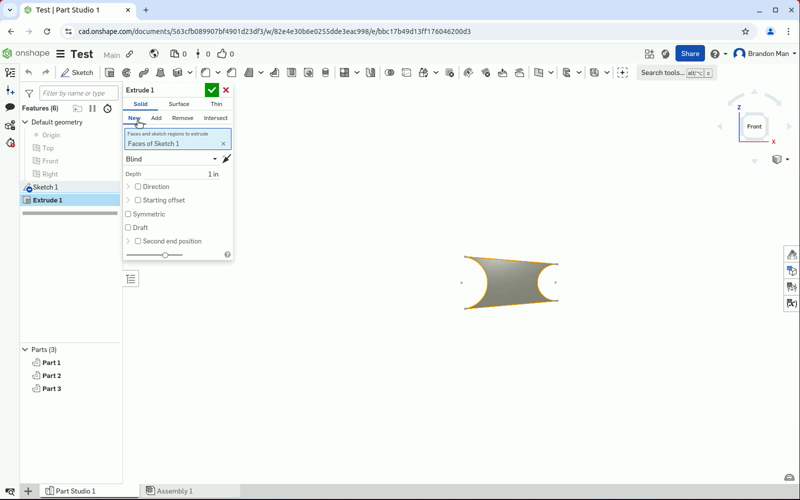
key(tab, 4)
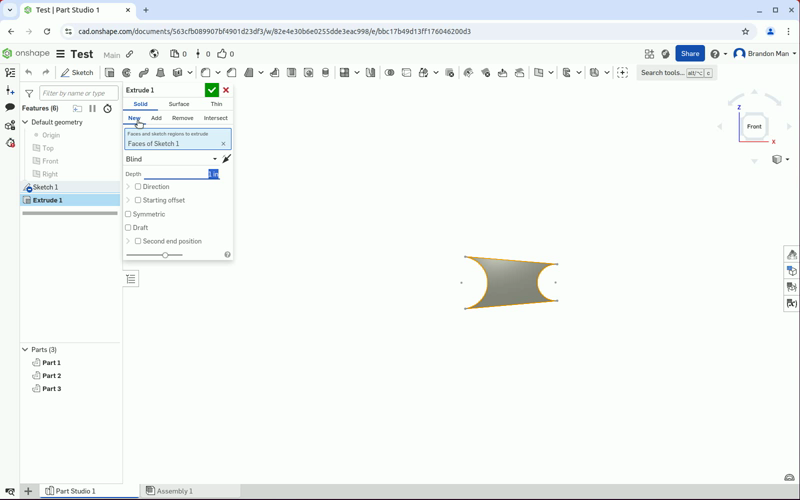
text(10.832)
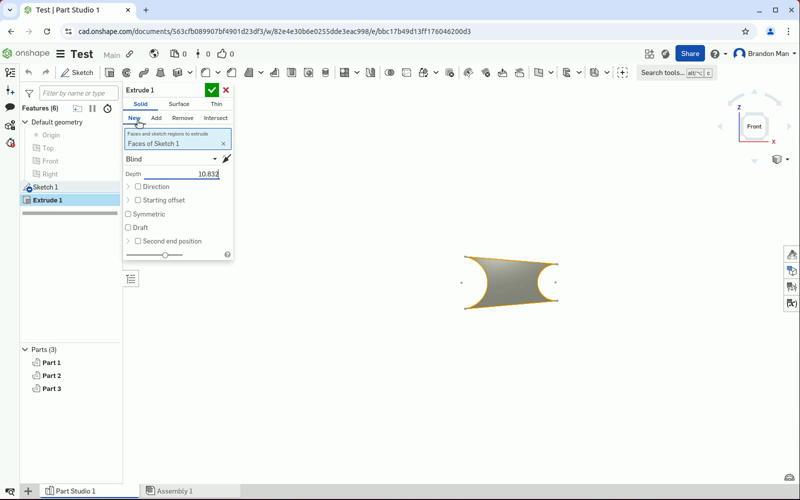
key(enter)
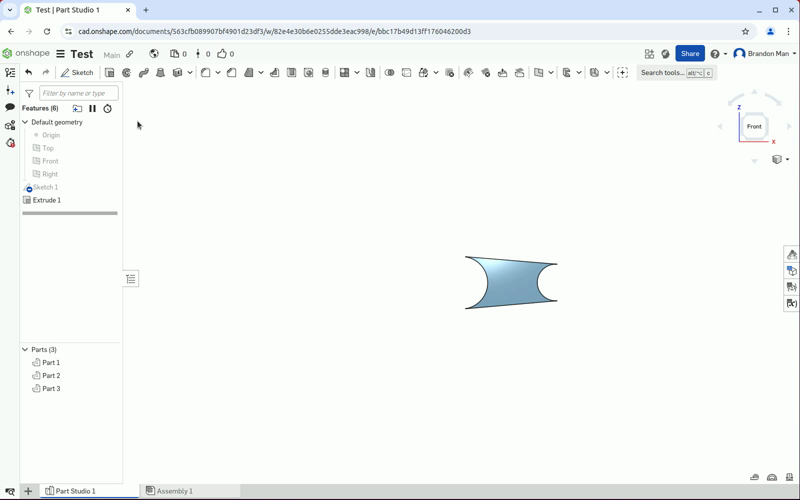
key(shift+h)
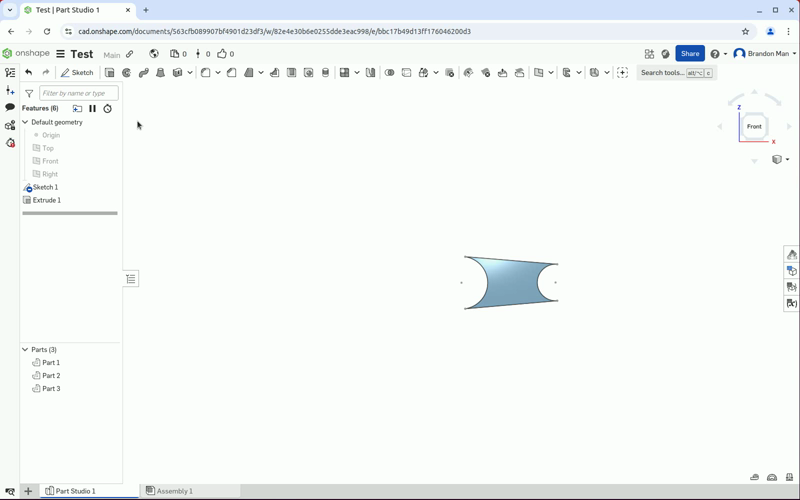
key(shift+h)
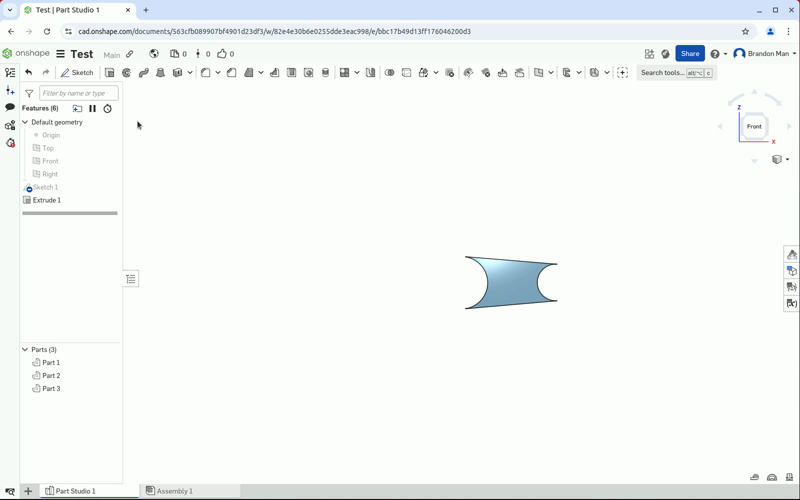
mouse_move(73, 189)
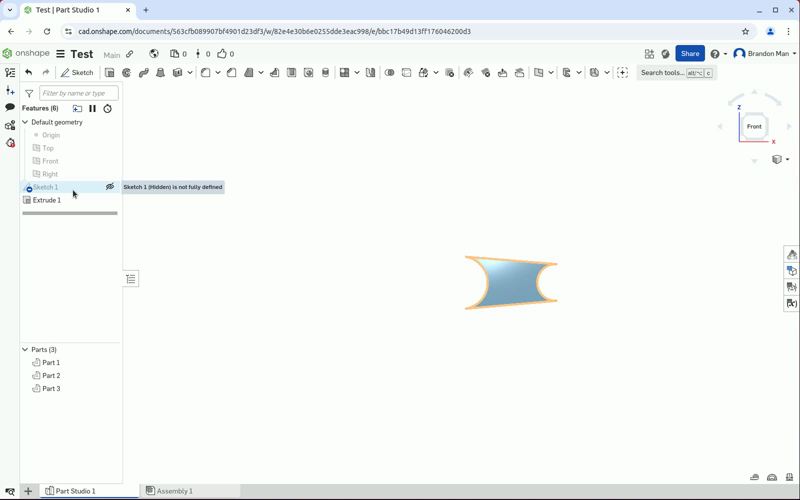
click(73, 189)
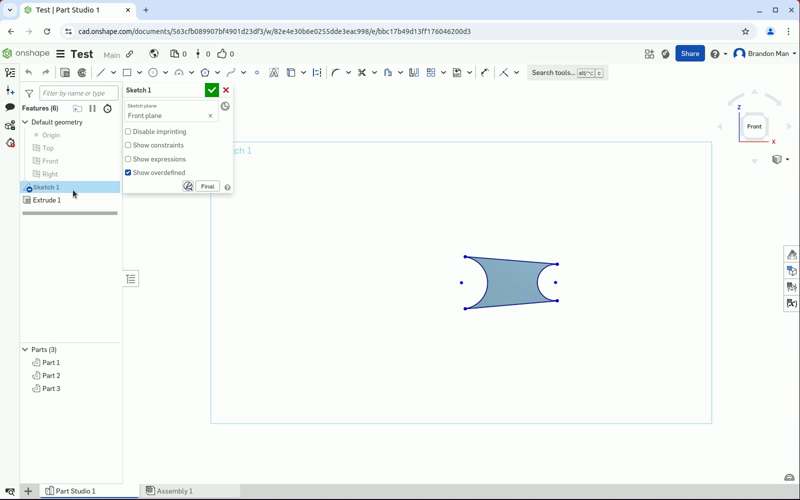
mouse_move(229, 92)
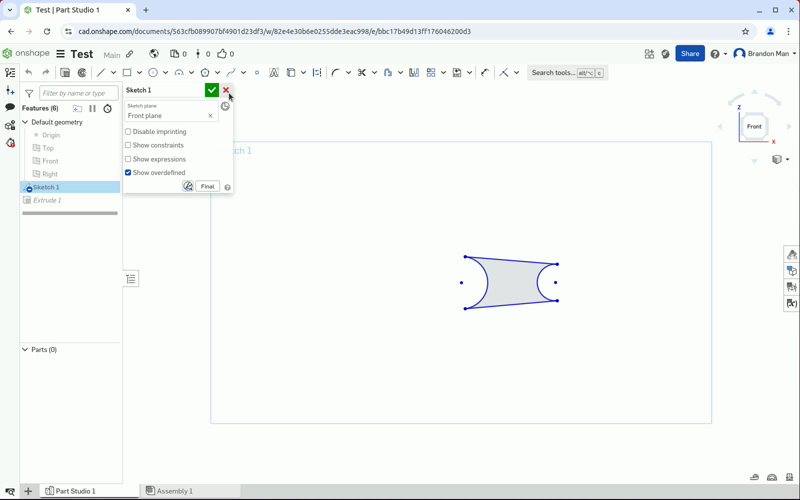
click(229, 92)
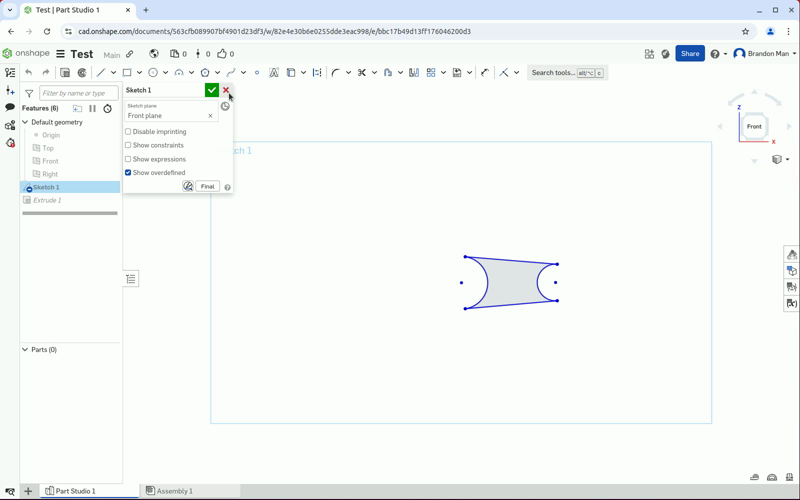
key(shift+s)
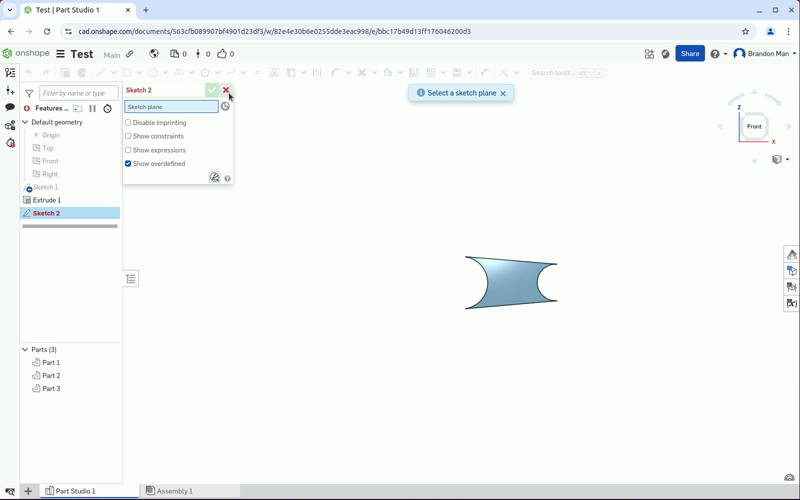
mouse_move(73, 163)
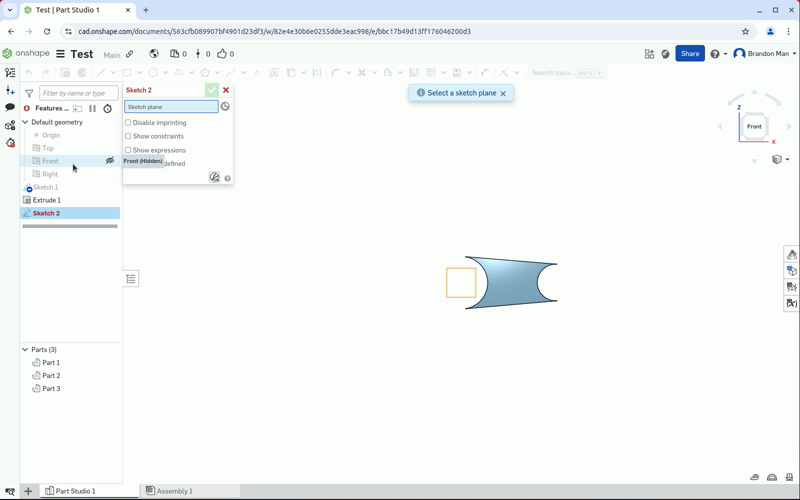
click(73, 163)
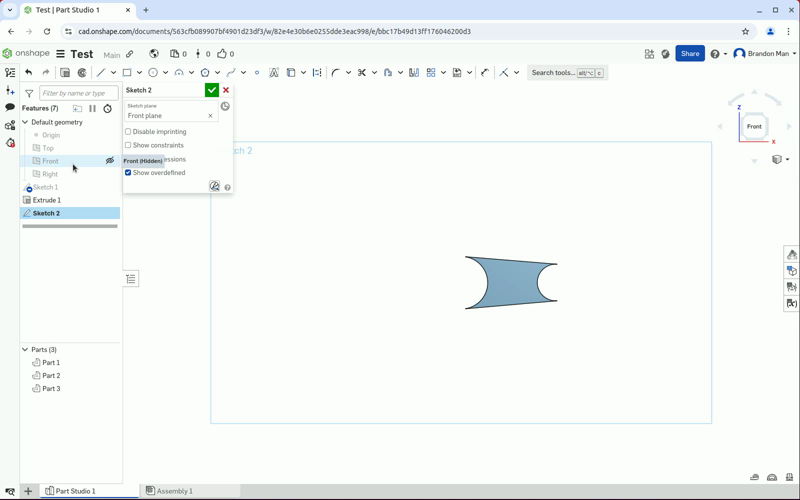
mouse_move(73, 352)
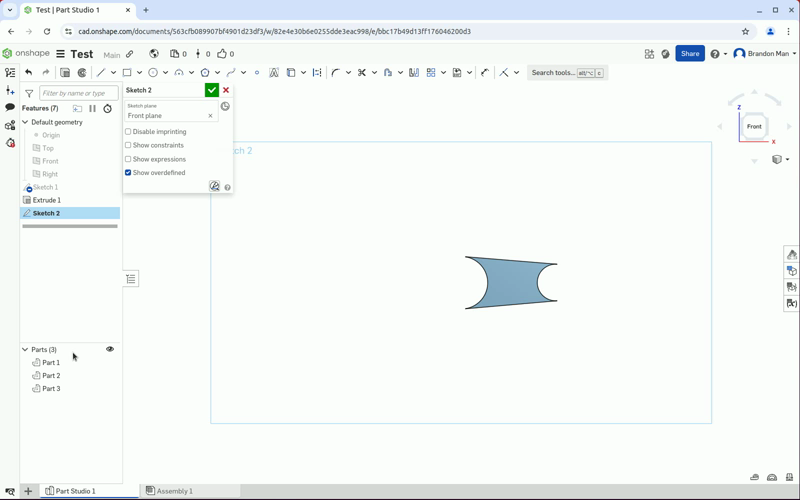
key(y)
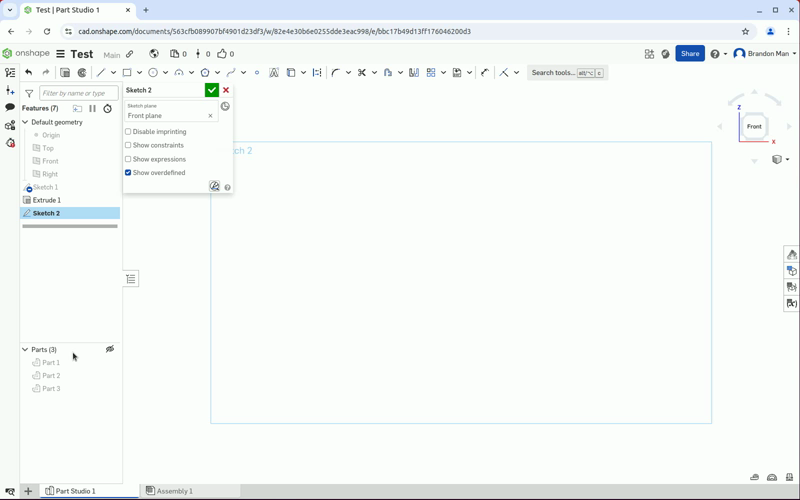
key(l)
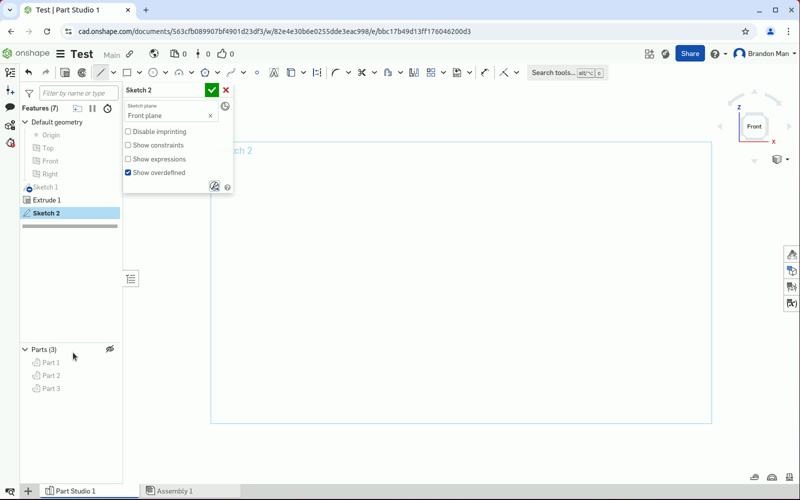
key_down(shift)
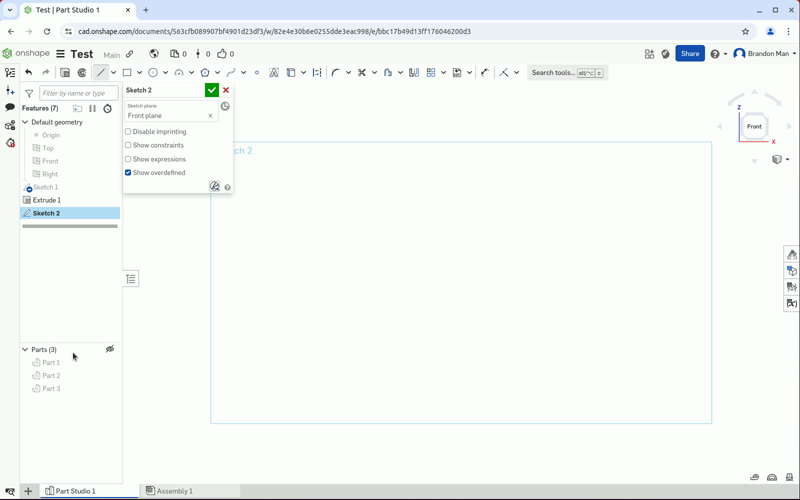
mouse_move(460, 257)
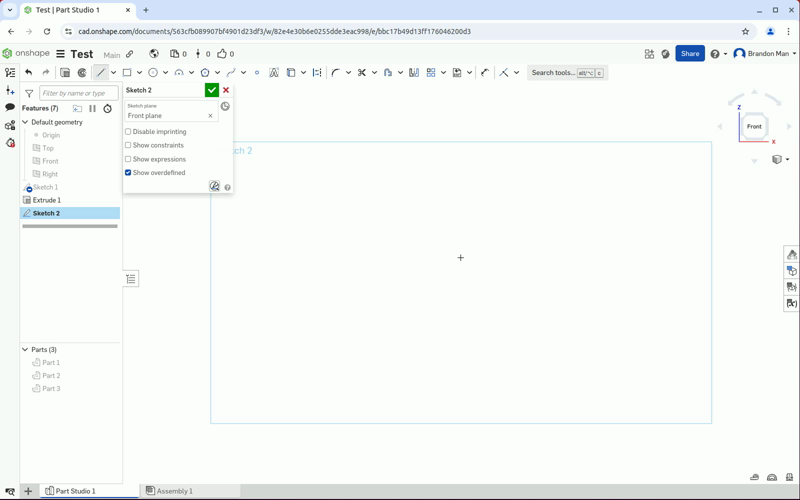
click(460, 257)
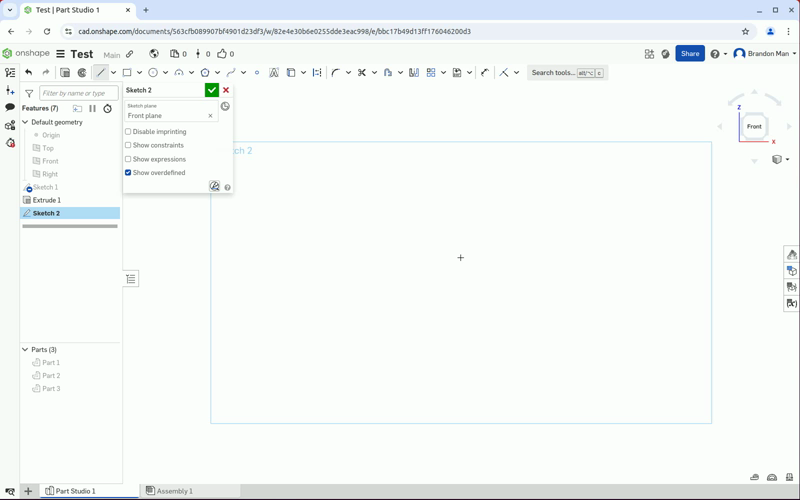
key_up(shift)
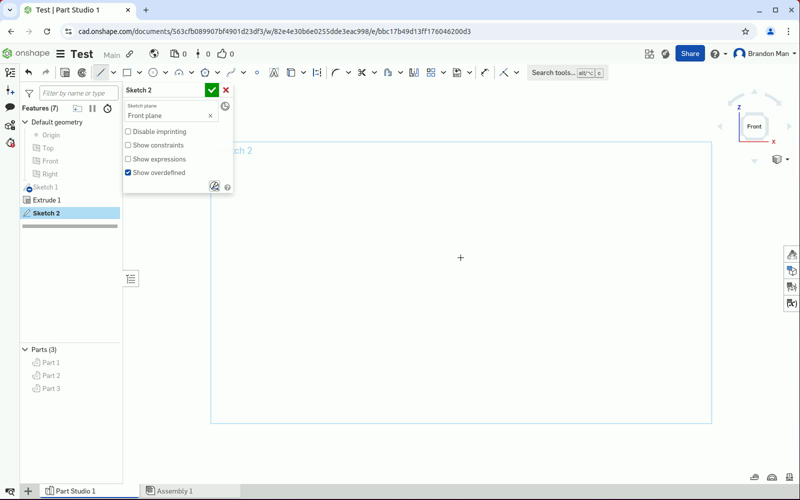
key_down(shift)
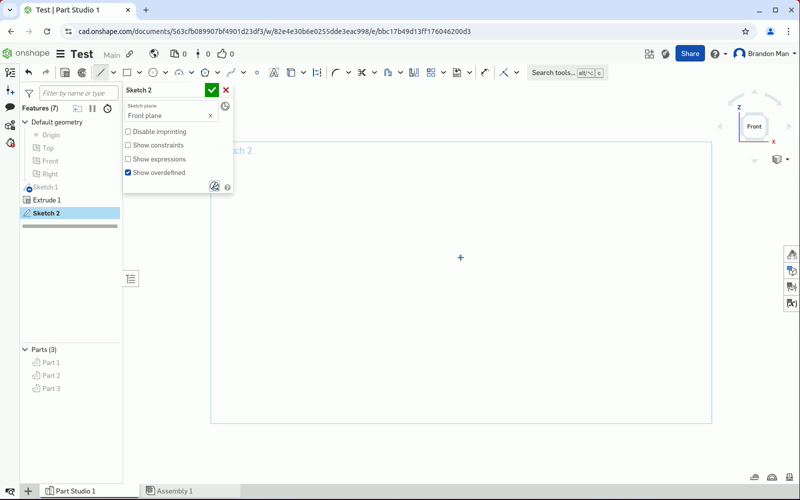
mouse_move(490, 257)
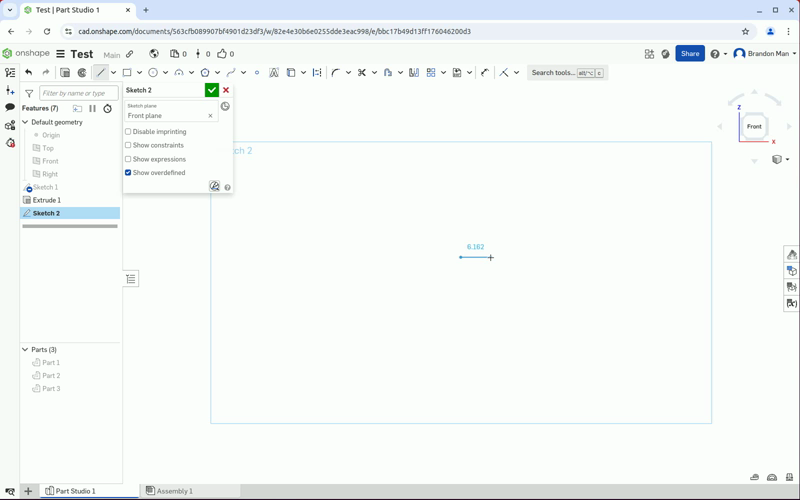
mouse_move(466, 257)
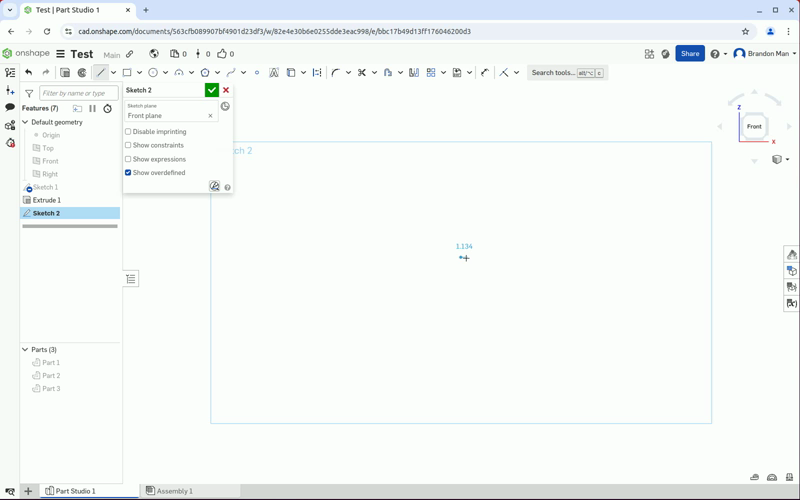
scroll(6)
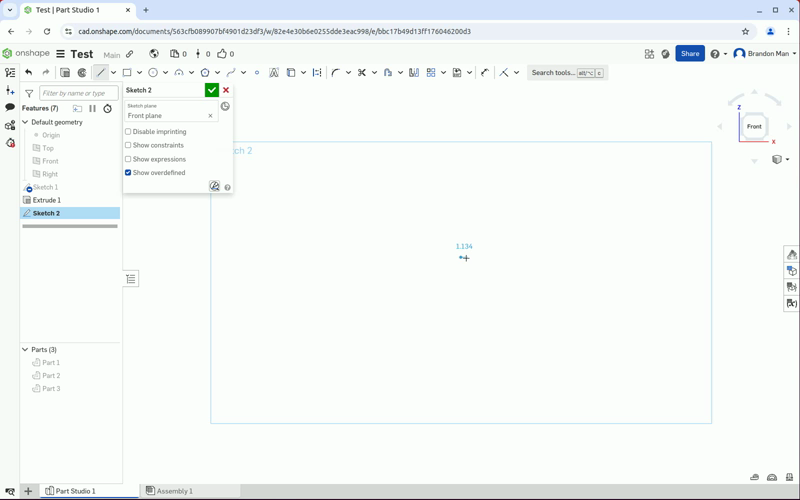
scroll(6)
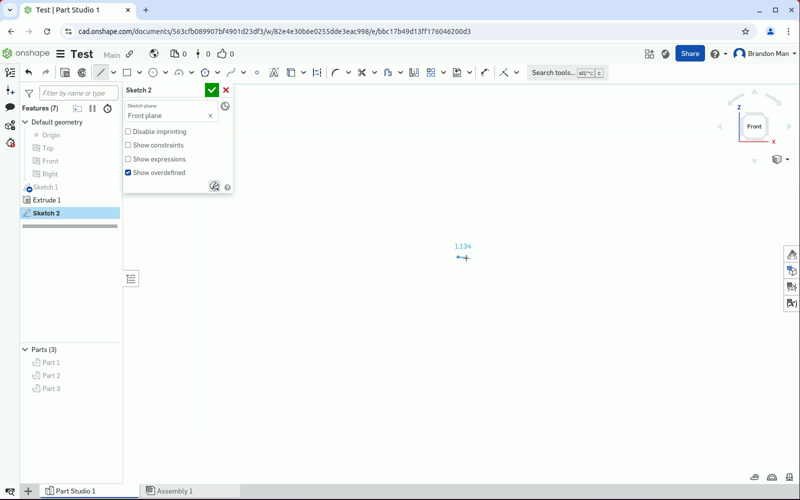
scroll(6)
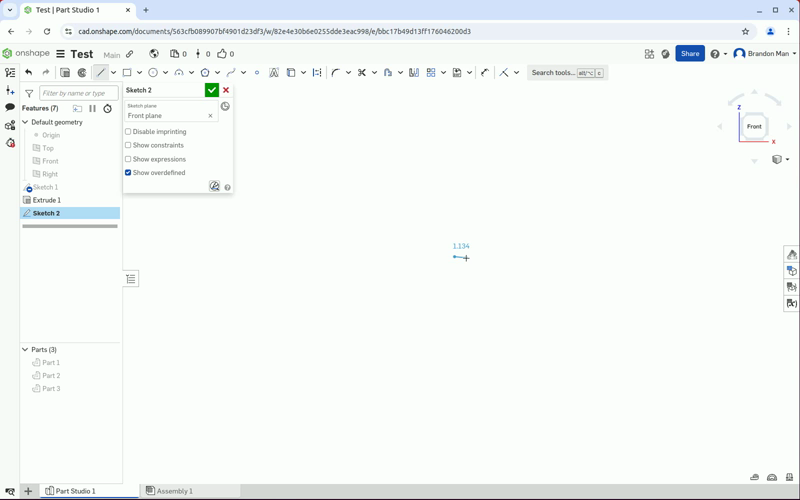
scroll(6)
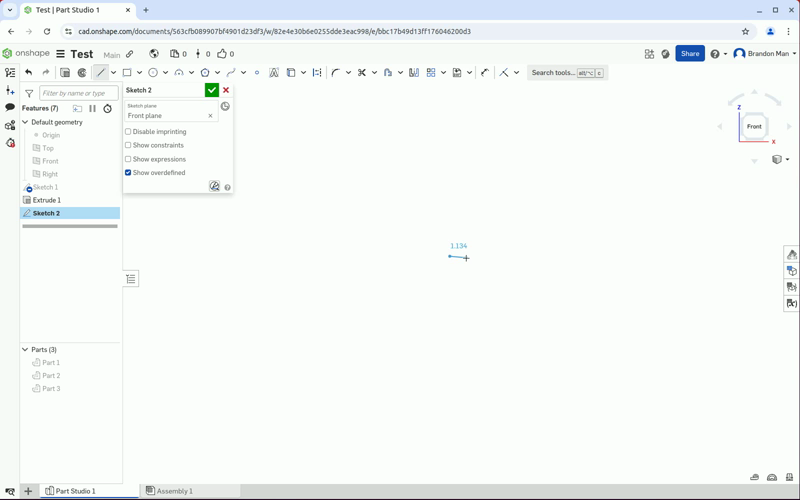
scroll(6)
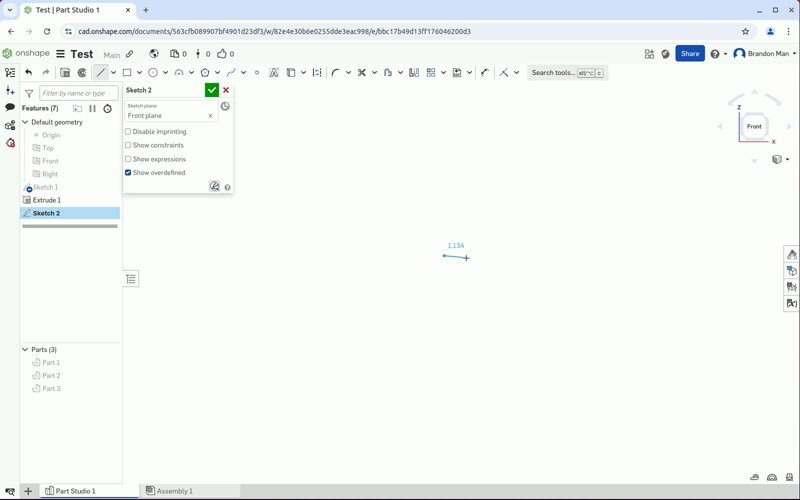
scroll(6)
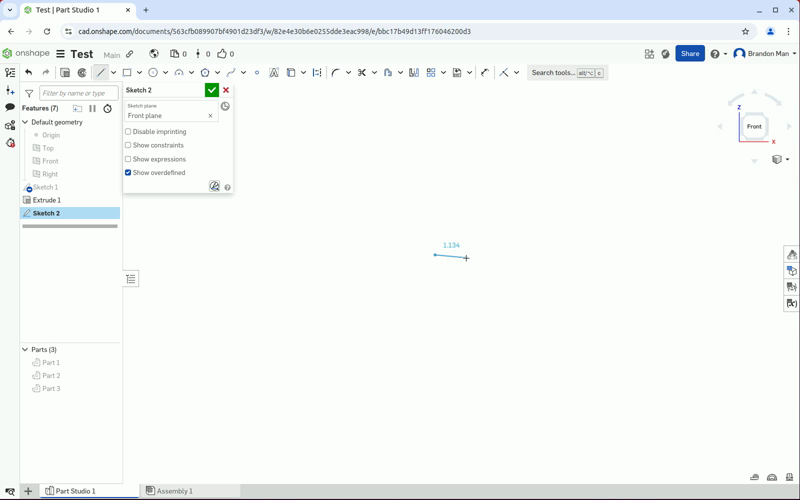
scroll(6)
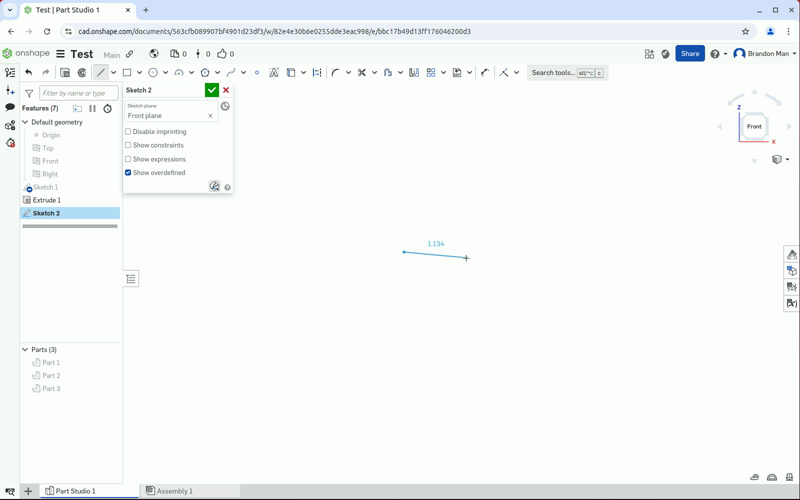
click(466, 257)
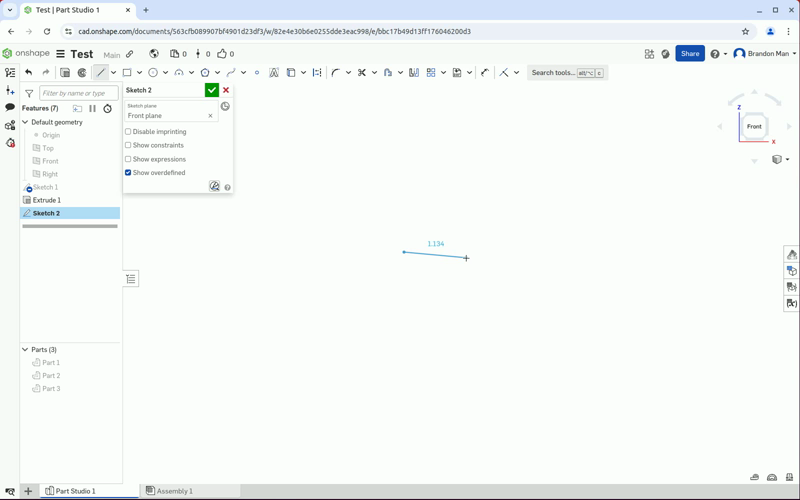
scroll(-6)
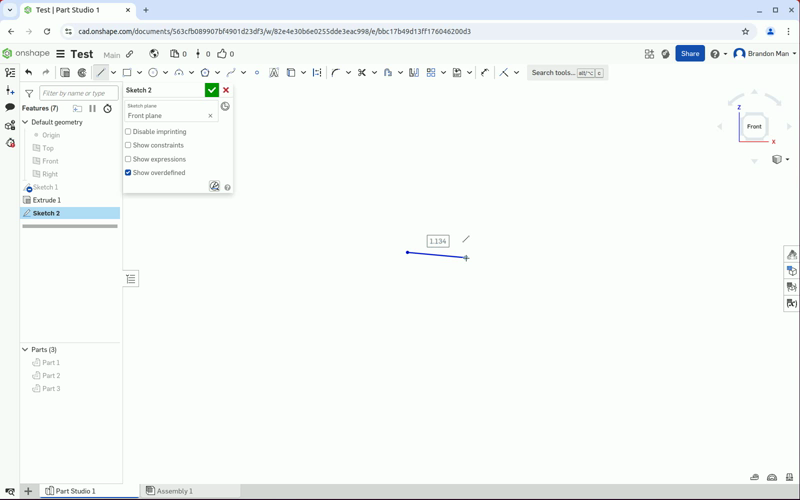
scroll(-6)
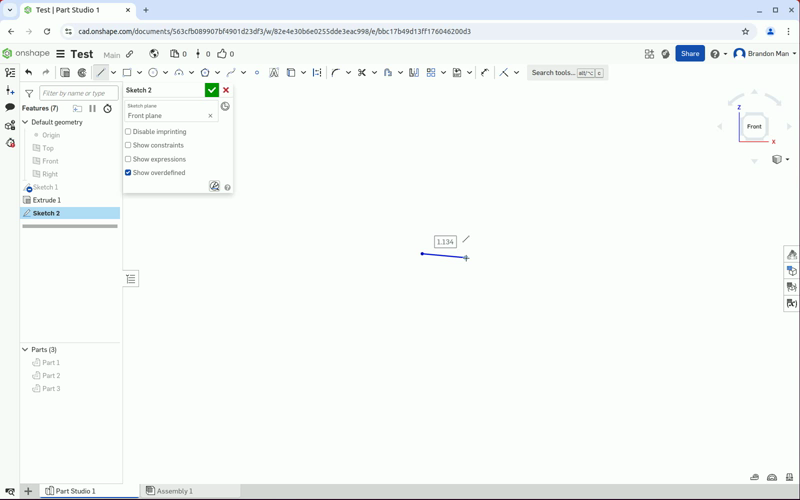
scroll(-6)
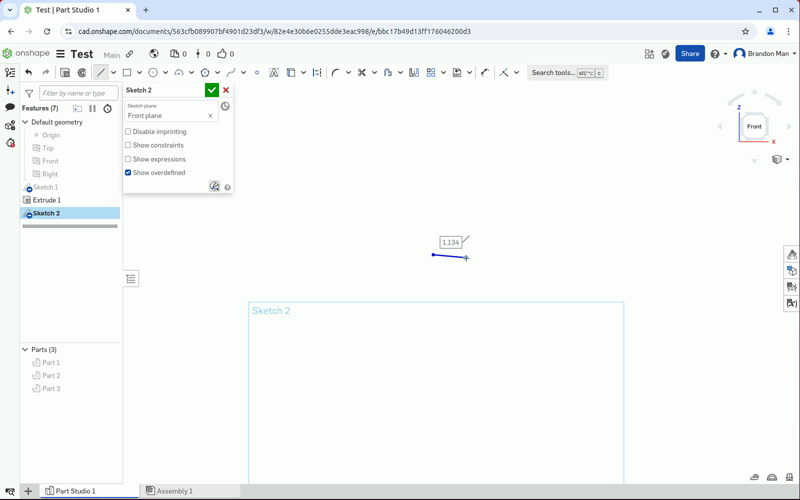
scroll(-6)
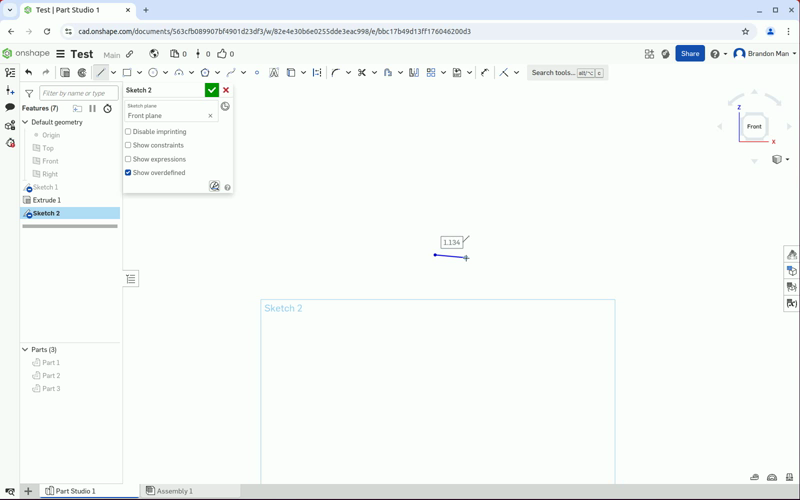
scroll(-6)
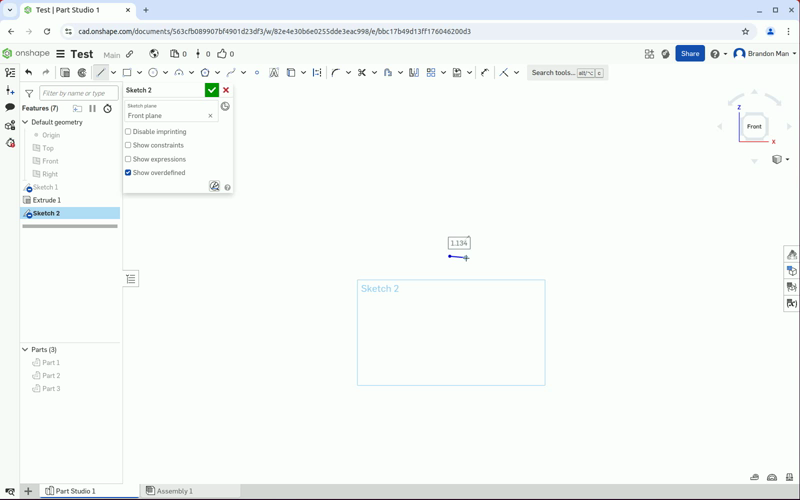
scroll(-6)
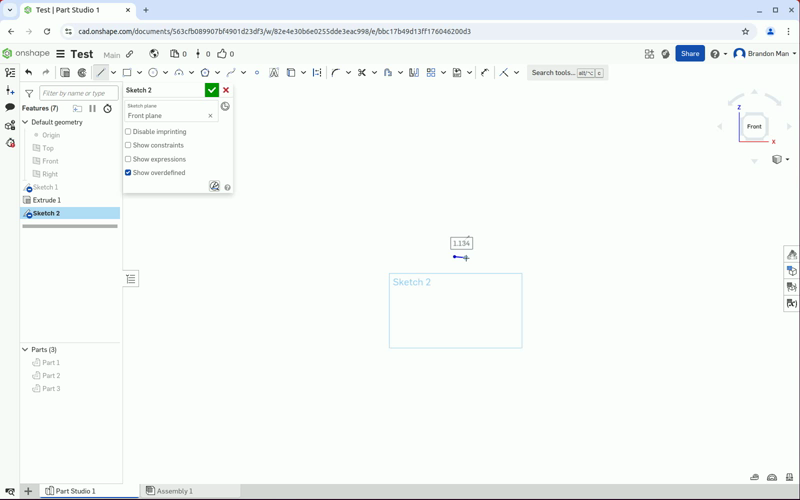
scroll(-6)
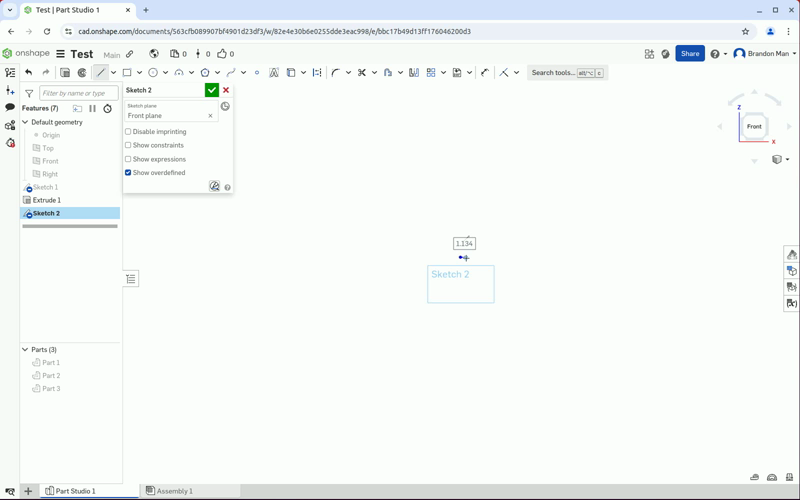
key_up(shift)
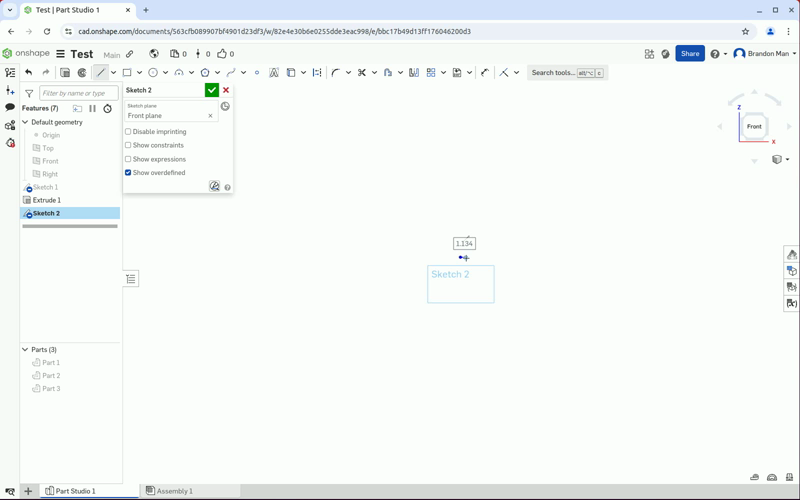
key(esc)
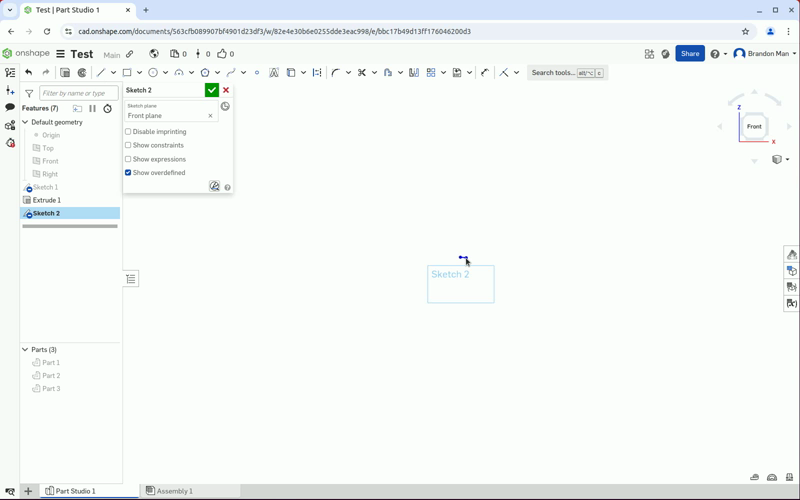
key(a)
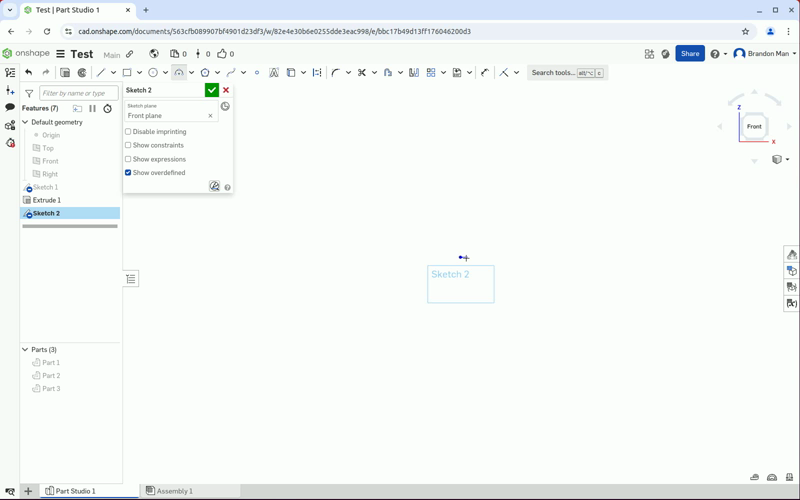
mouse_move(466, 257)
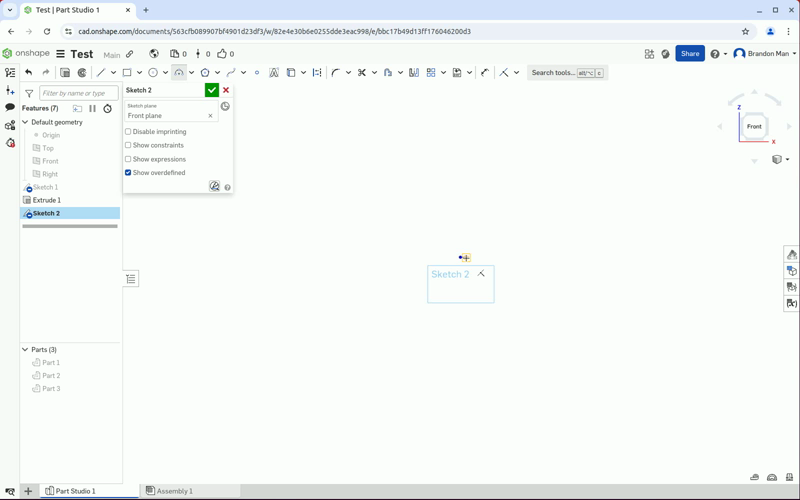
click(466, 257)
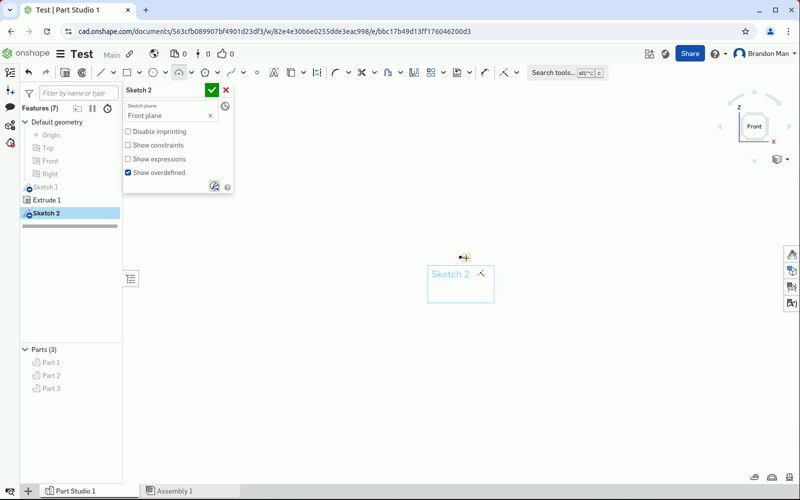
mouse_move(460, 257)
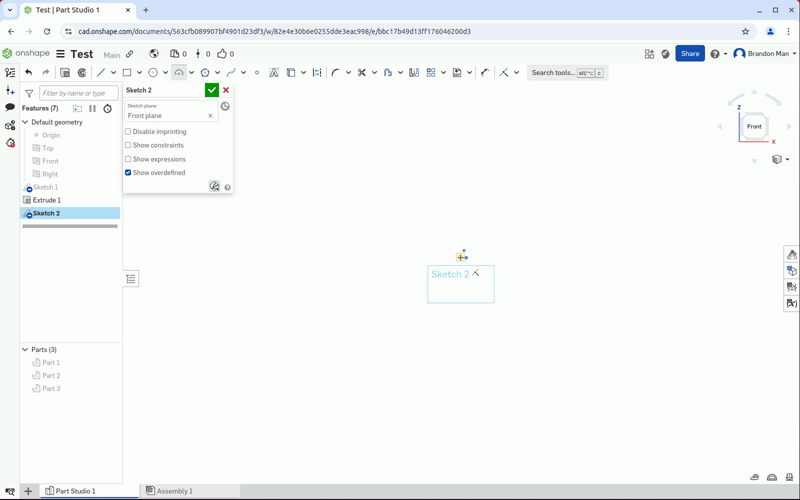
scroll(6)
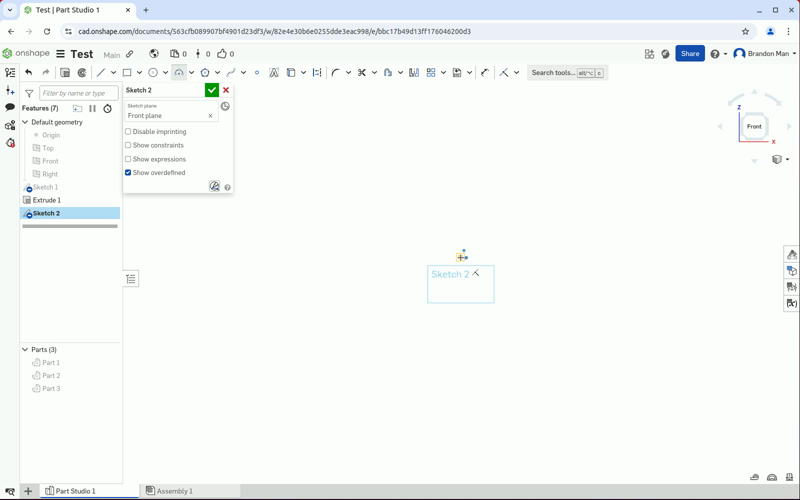
scroll(6)
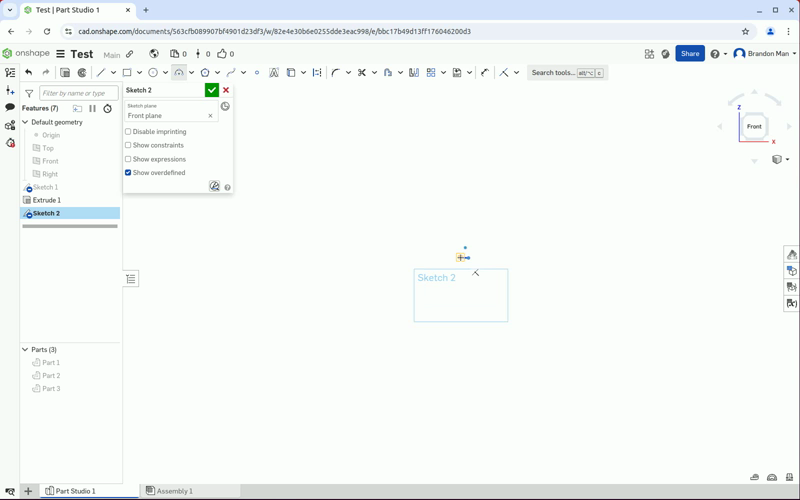
scroll(6)
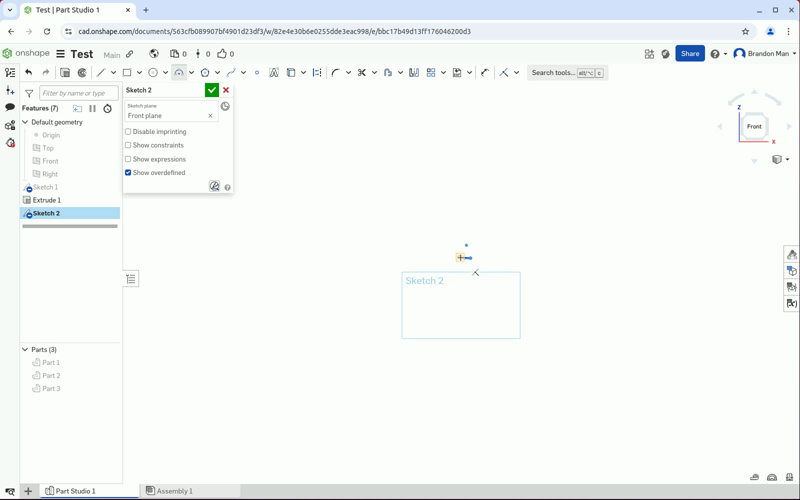
scroll(6)
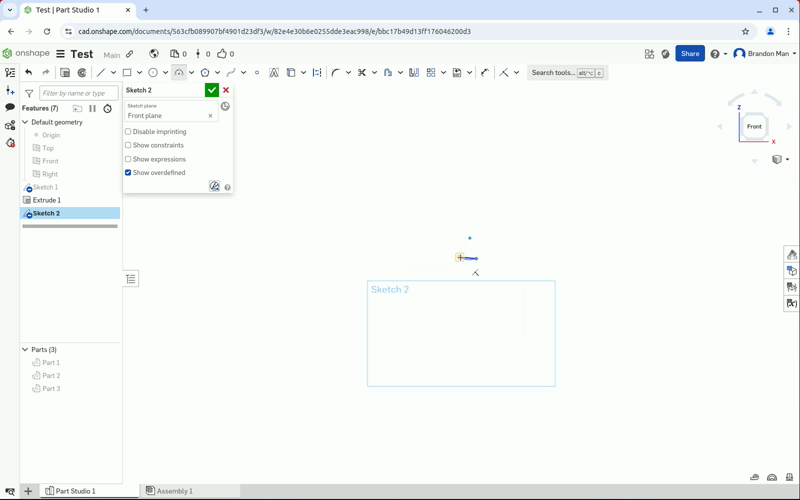
scroll(6)
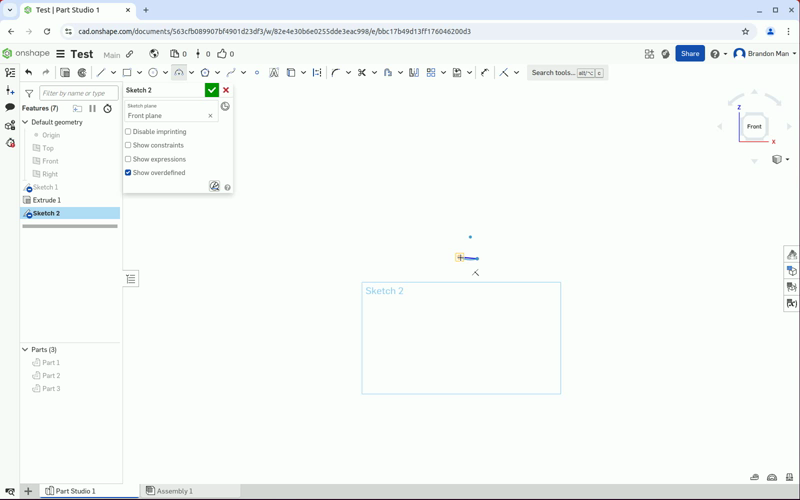
scroll(6)
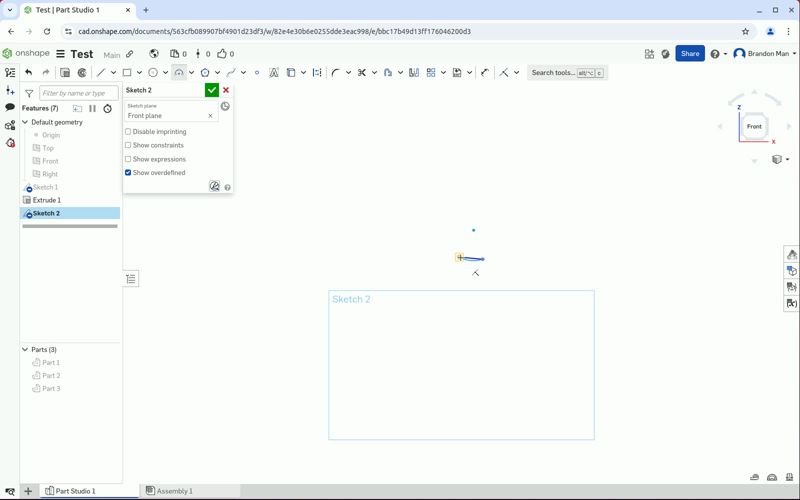
scroll(6)
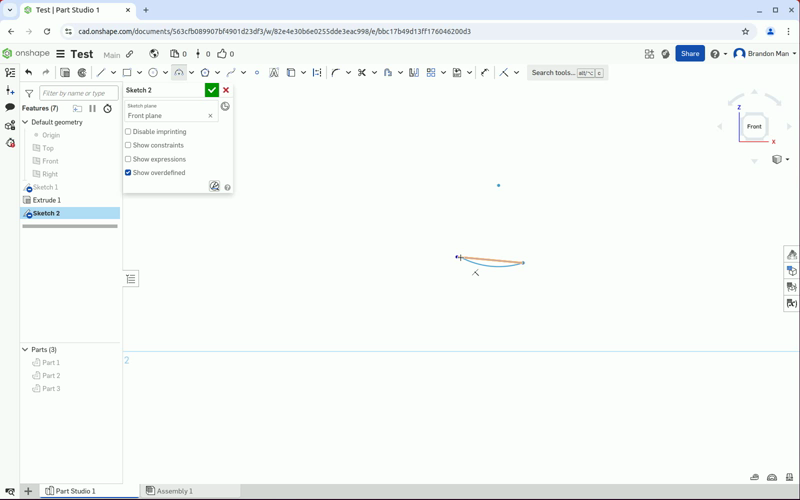
click(460, 257)
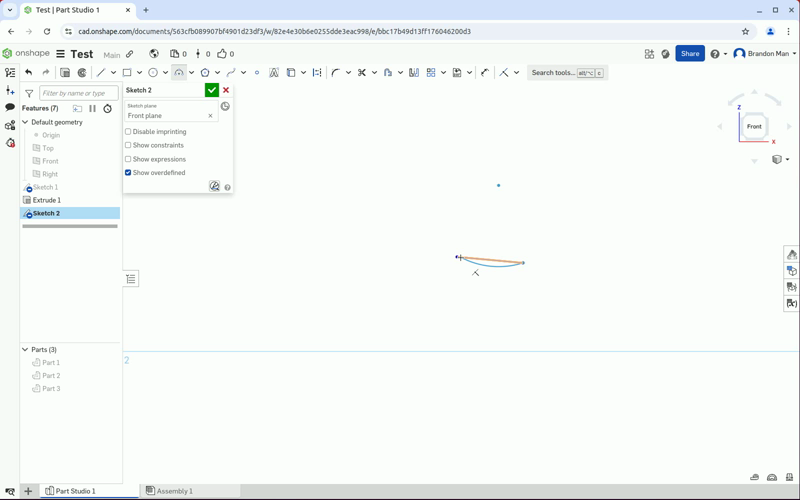
scroll(-6)
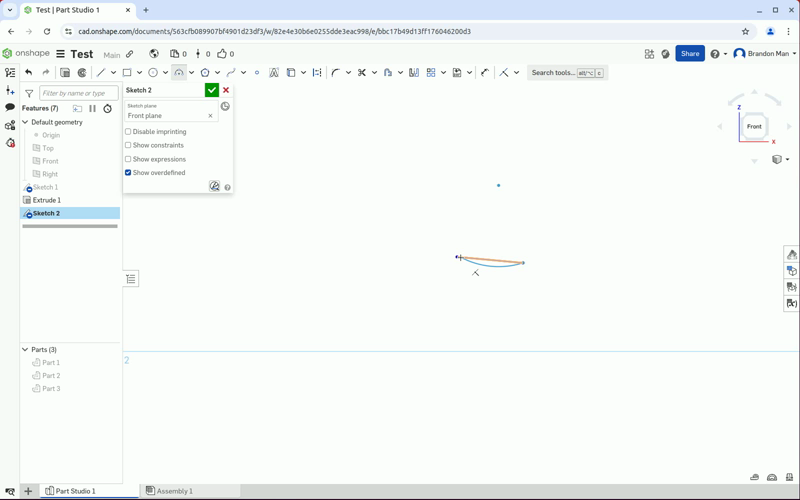
scroll(-6)
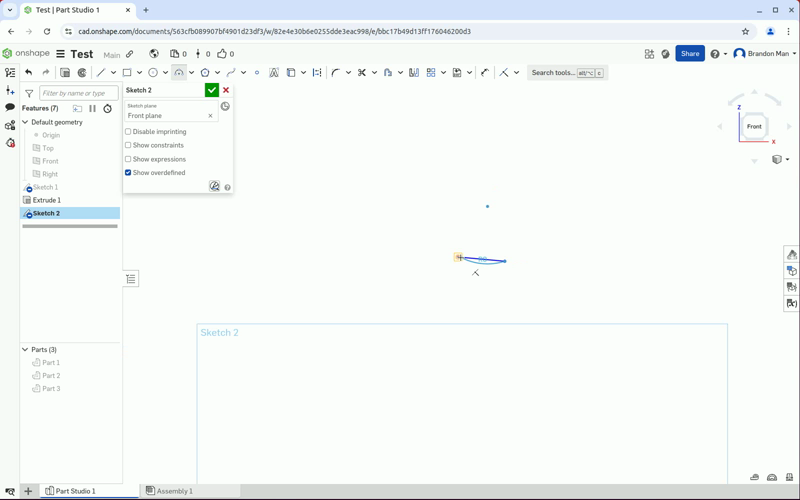
scroll(-6)
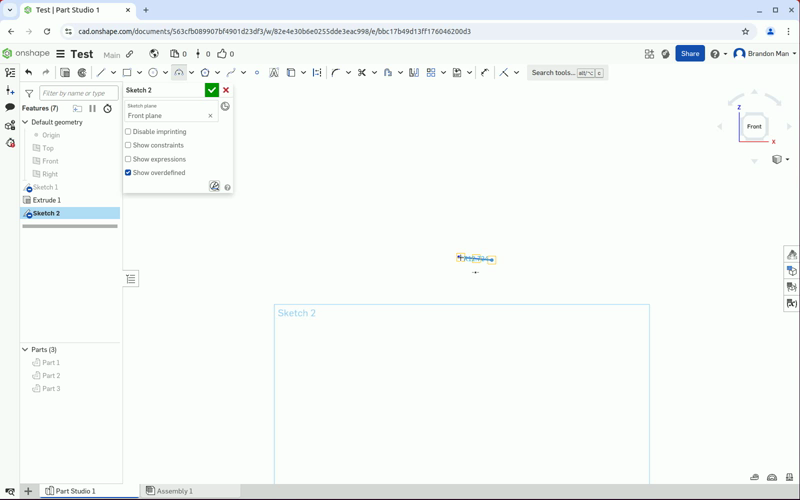
scroll(-6)
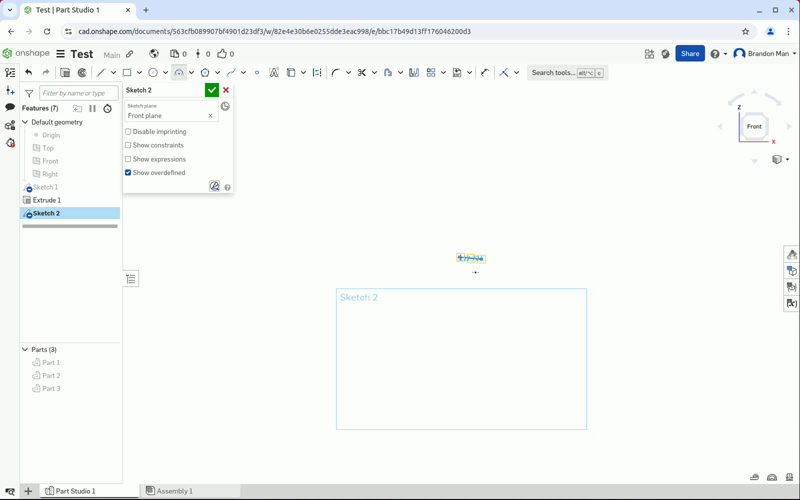
scroll(-6)
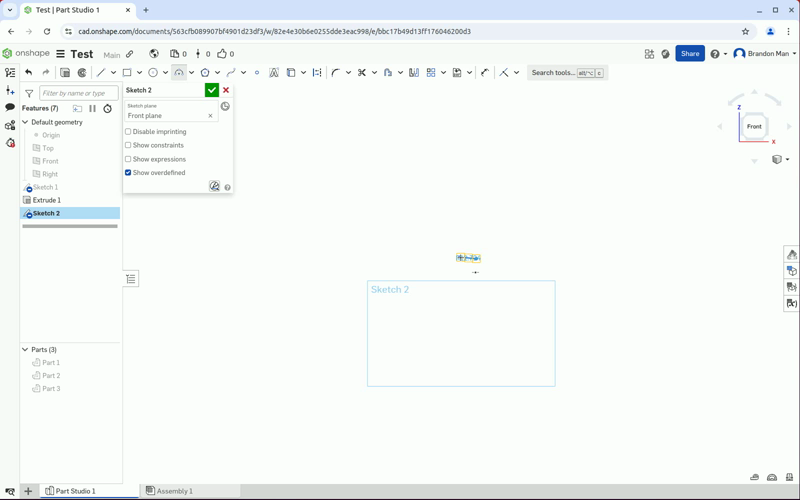
scroll(-6)
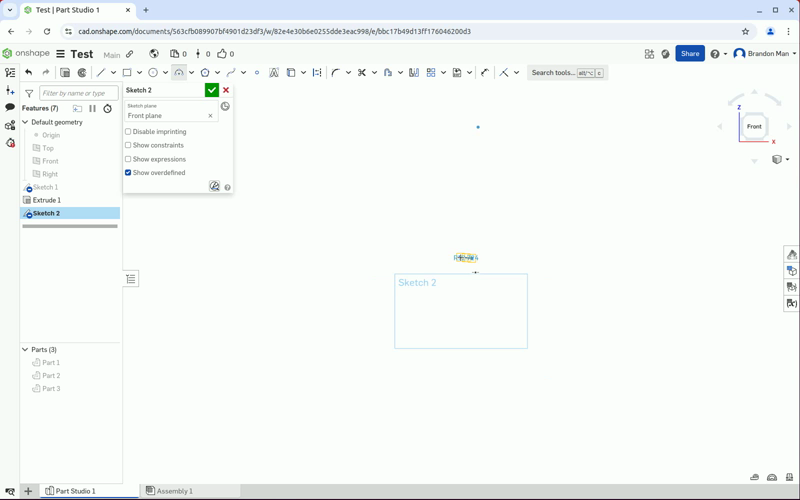
scroll(-6)
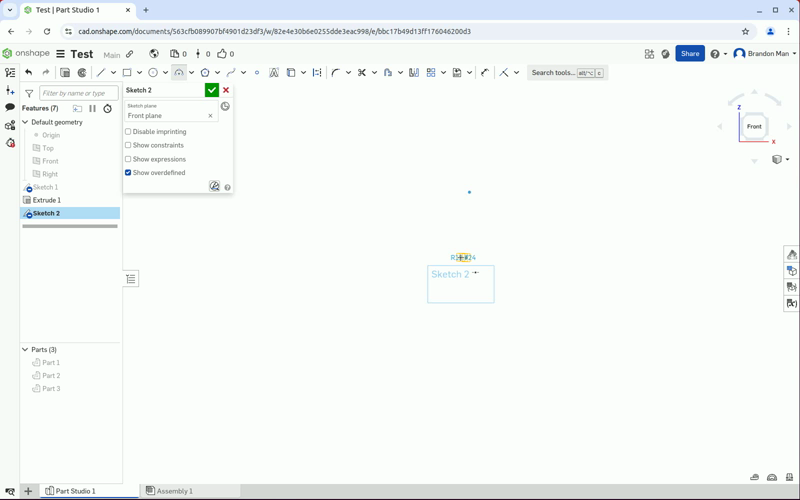
key_down(shift)
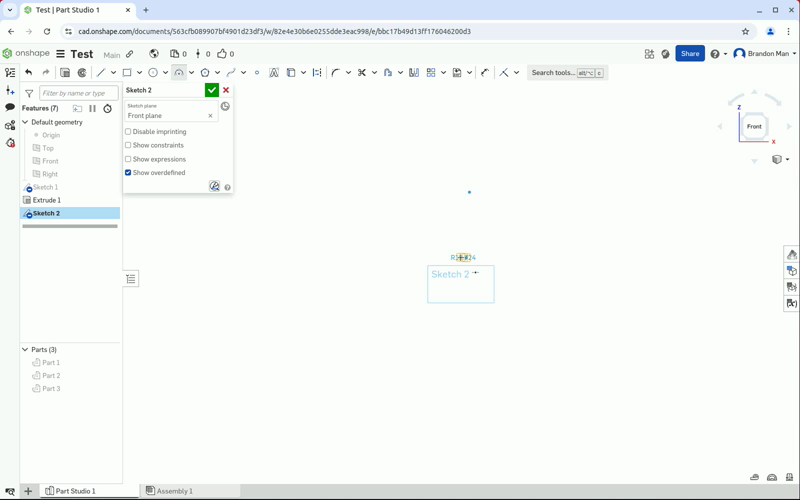
mouse_move(463, 256)
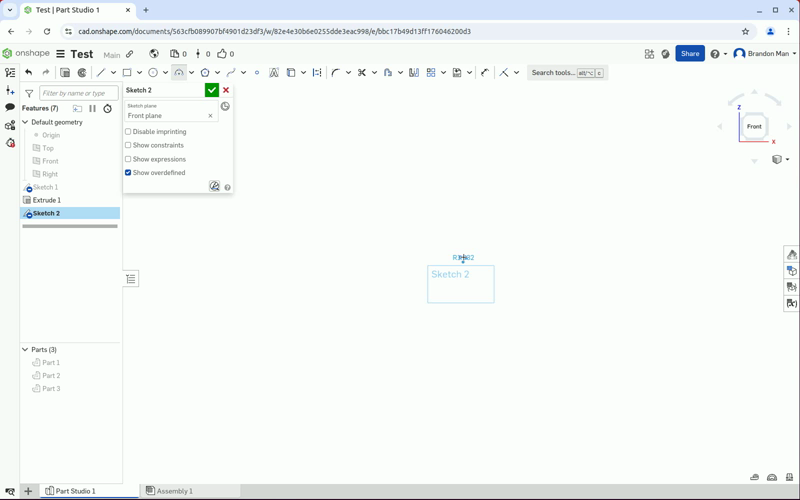
scroll(6)
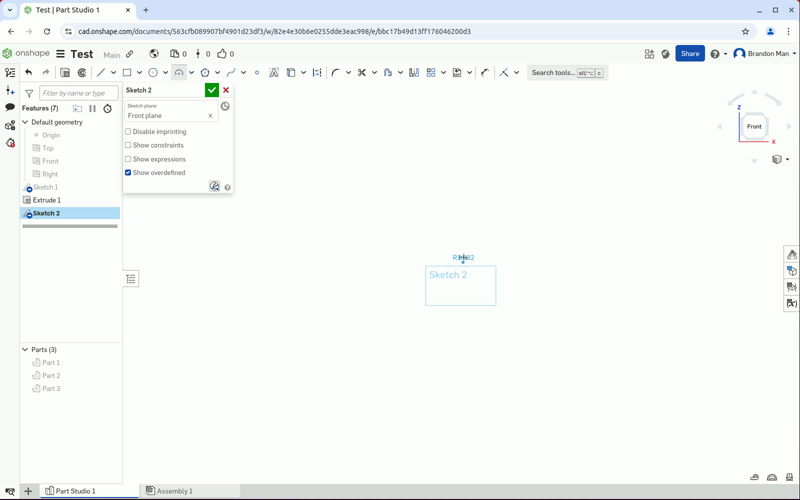
scroll(6)
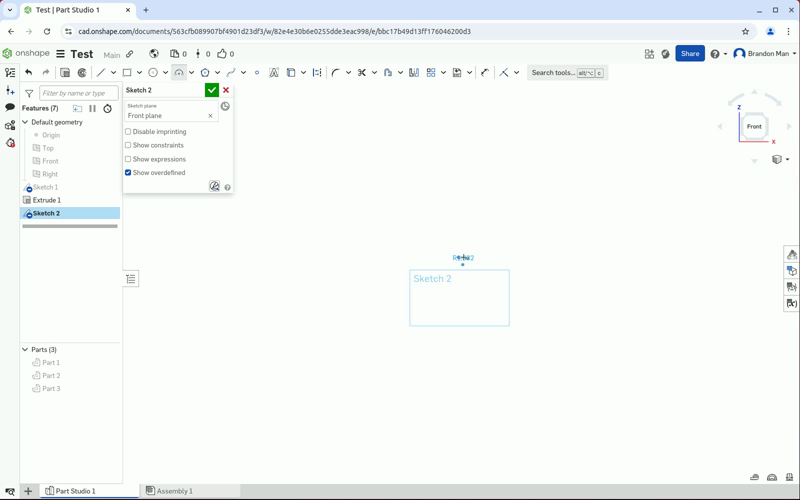
scroll(6)
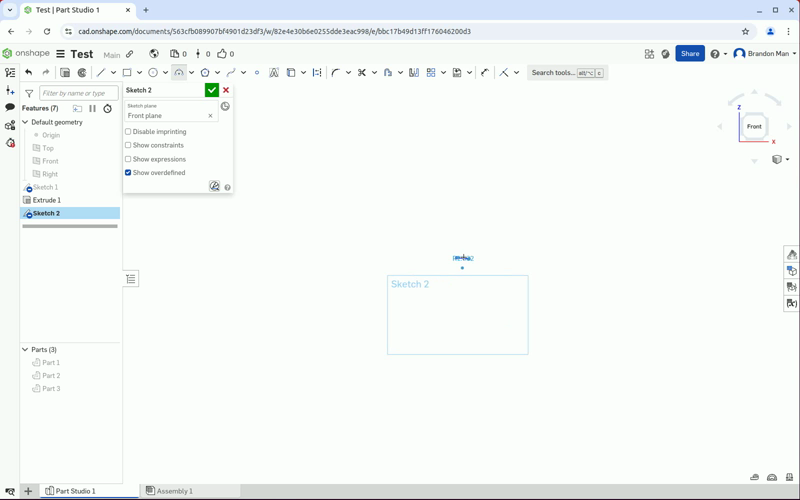
scroll(6)
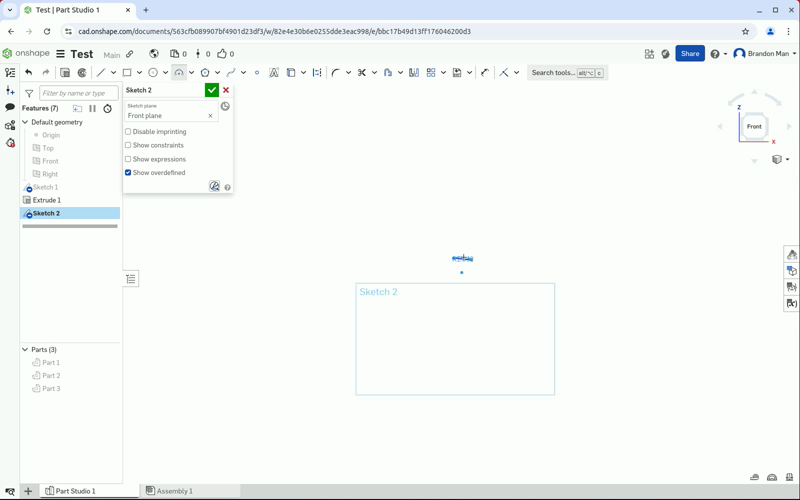
scroll(6)
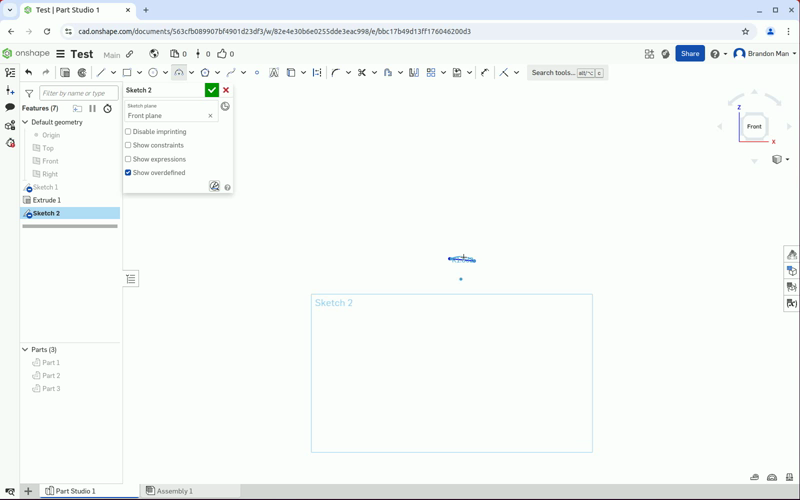
scroll(6)
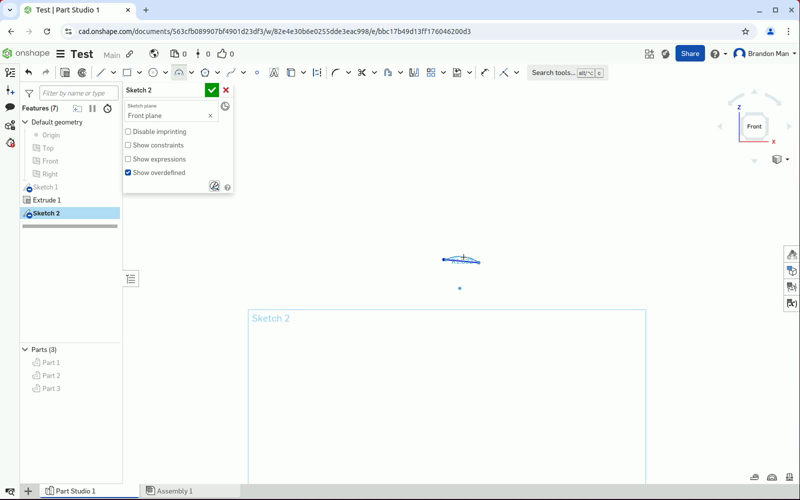
scroll(6)
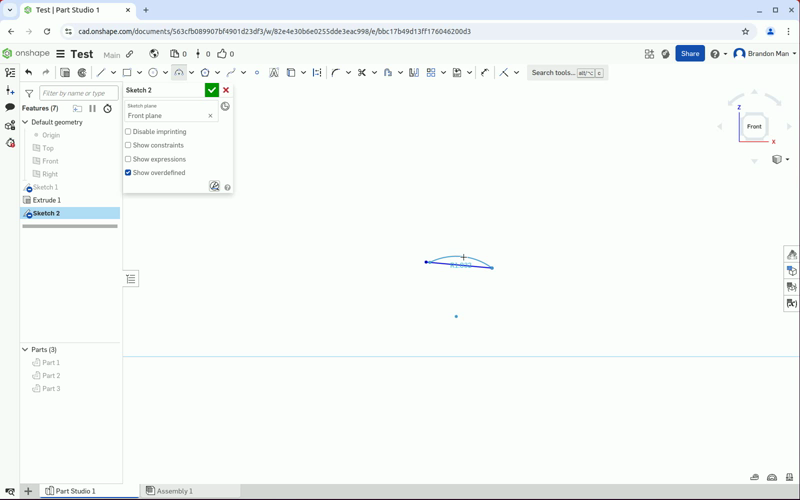
click(463, 256)
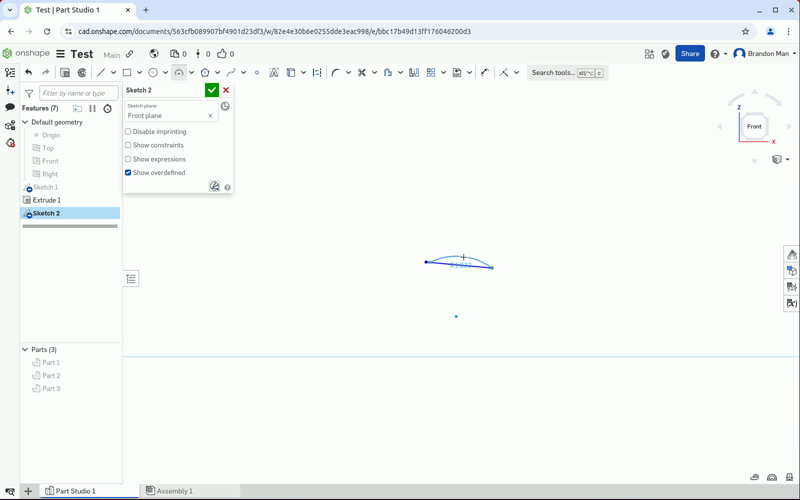
scroll(-6)
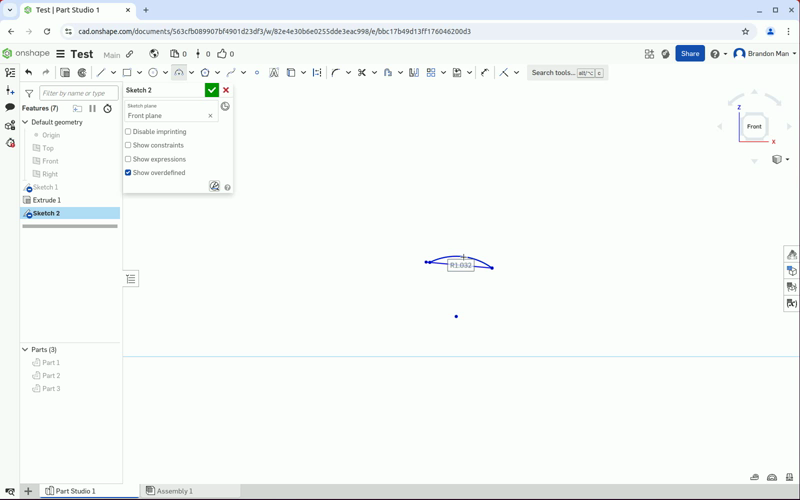
scroll(-6)
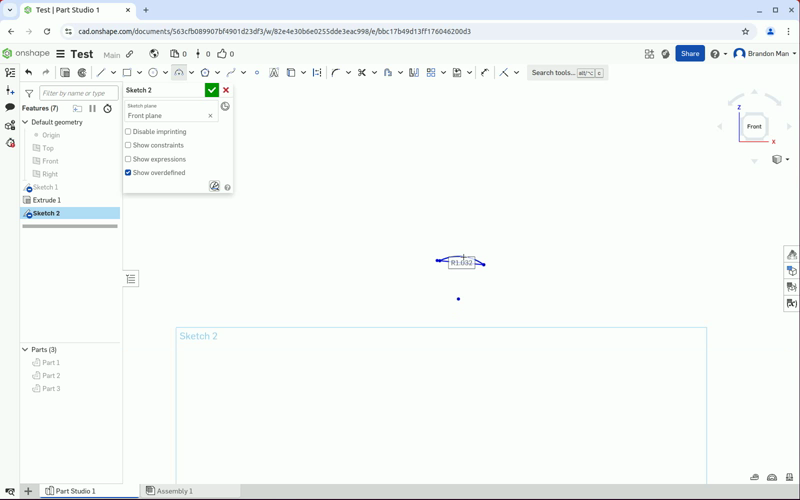
scroll(-6)
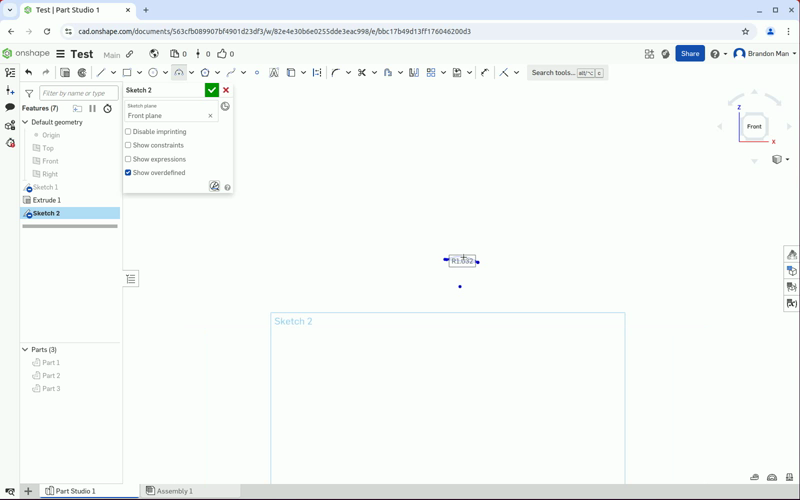
scroll(-6)
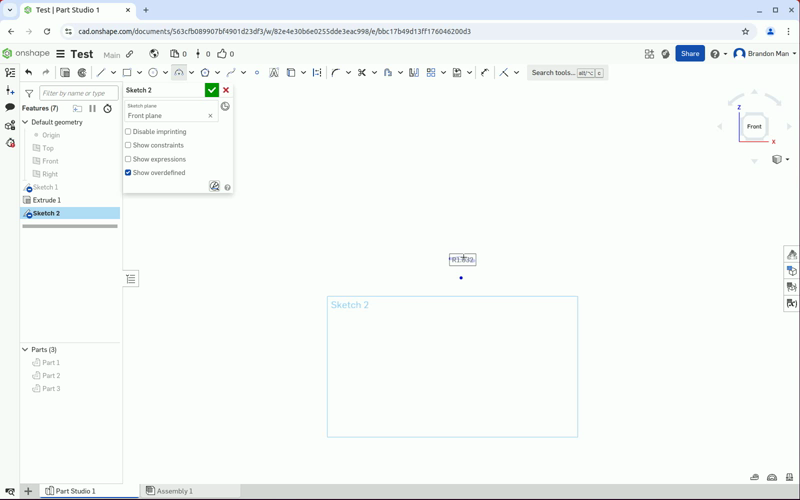
scroll(-6)
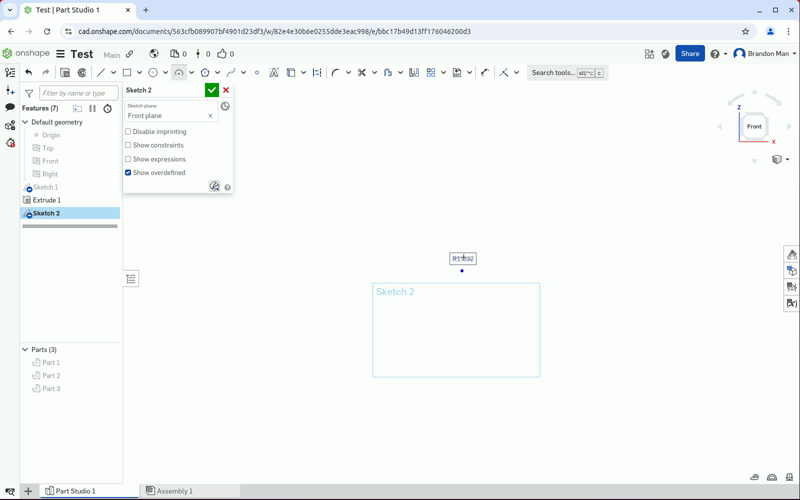
scroll(-6)
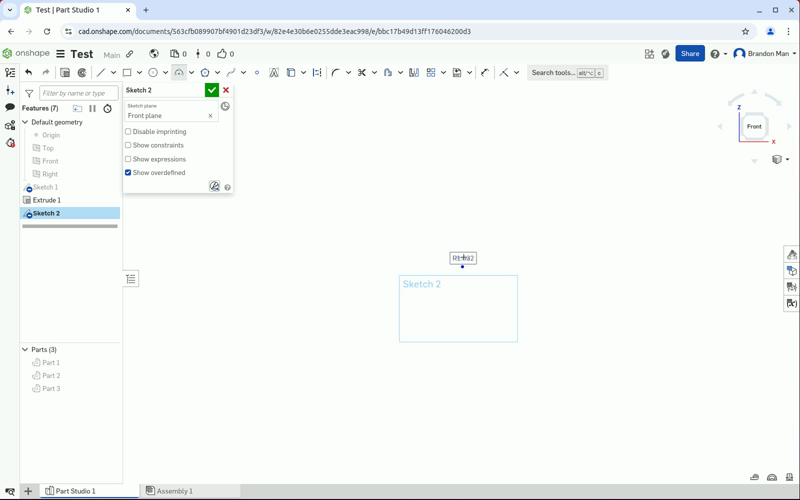
scroll(-6)
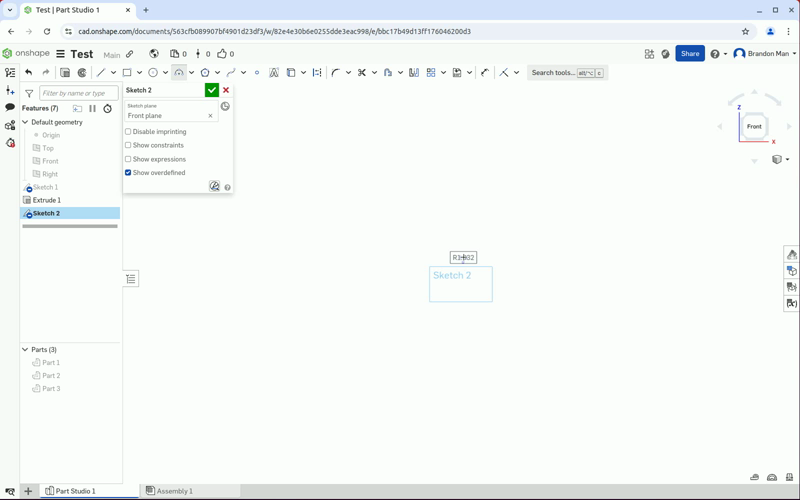
key_up(shift)
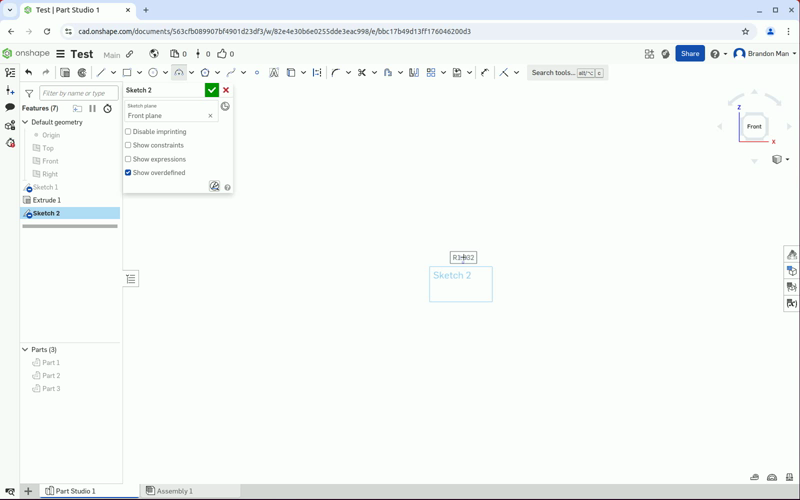
key(esc)
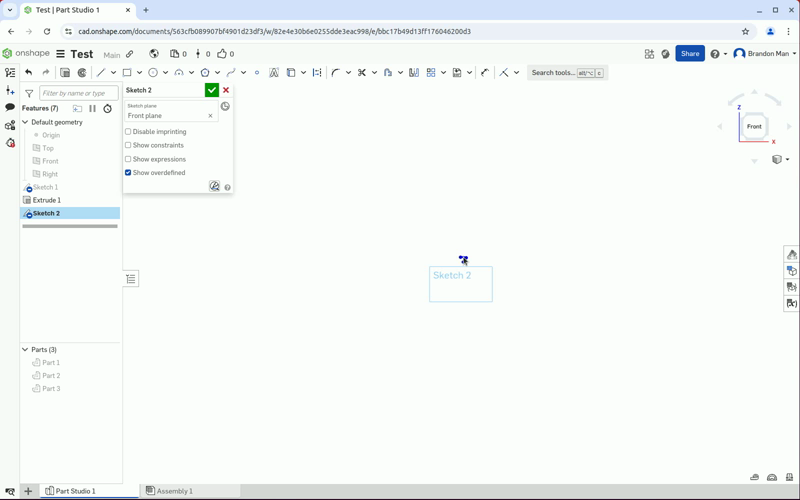
mouse_move(465, 257)
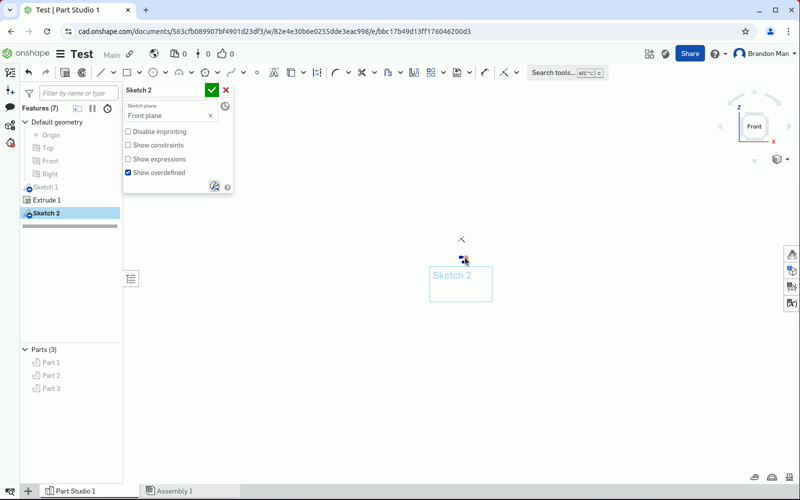
scroll(6)
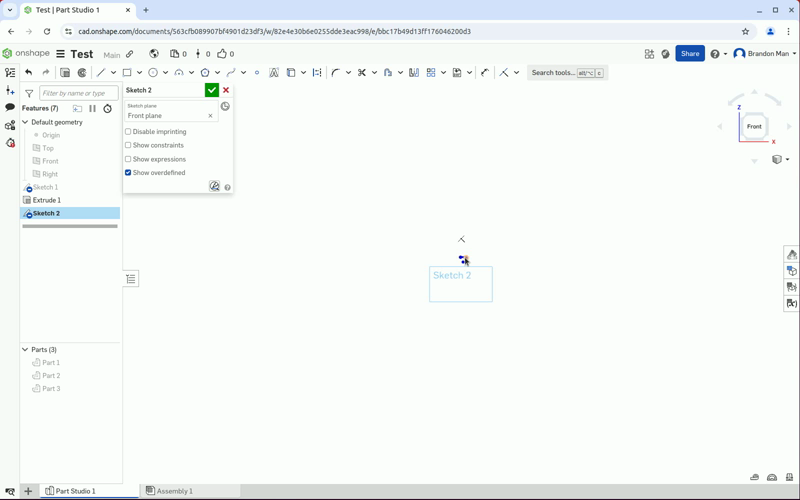
scroll(6)
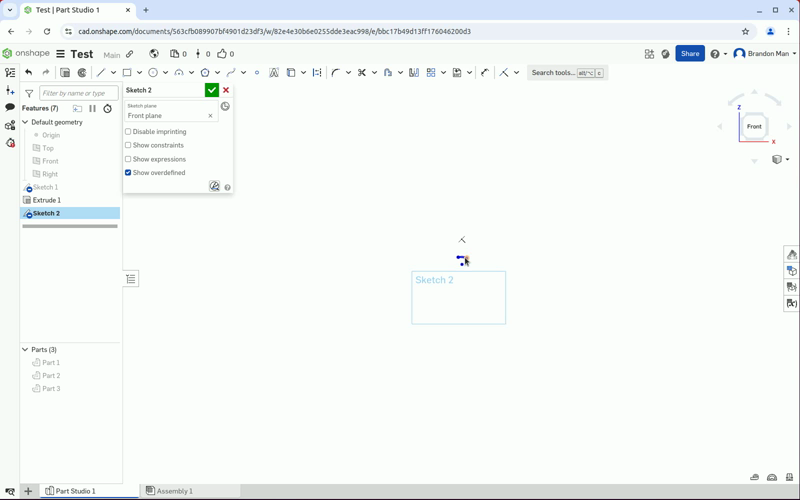
scroll(6)
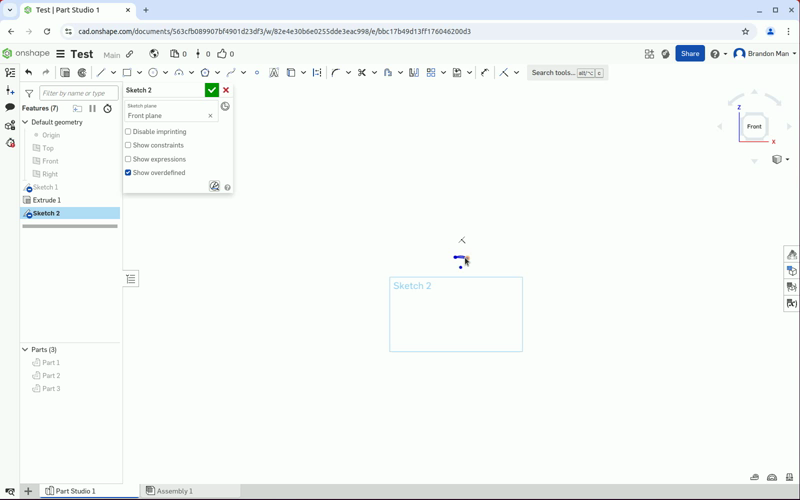
scroll(6)
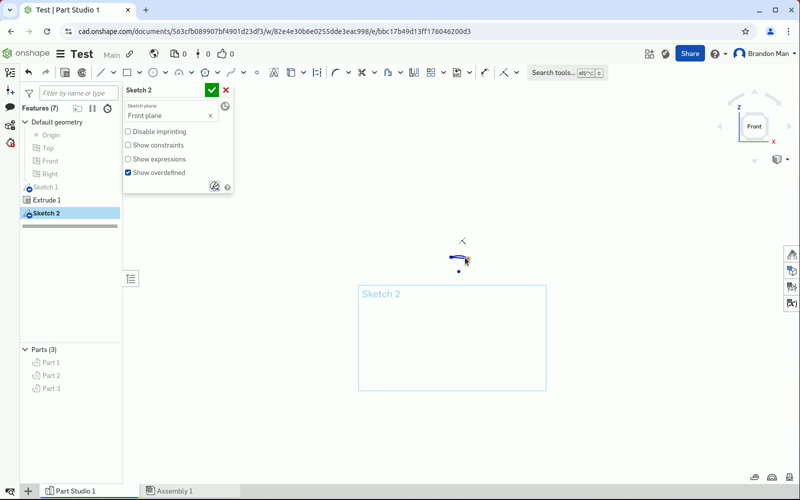
scroll(6)
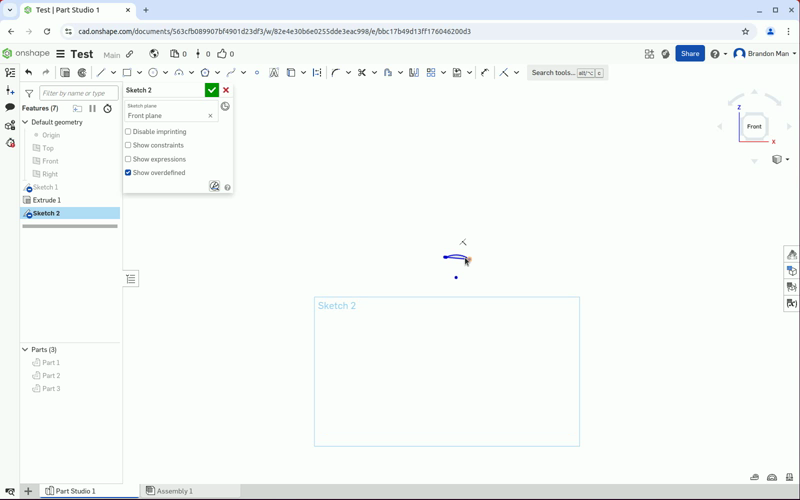
scroll(6)
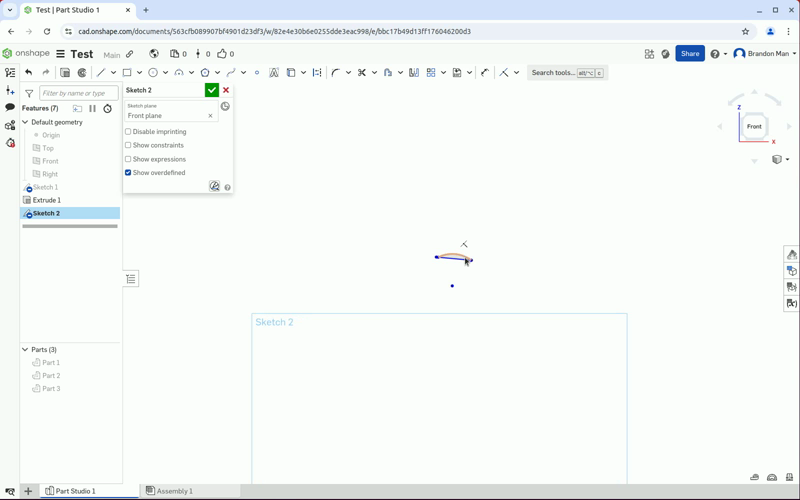
scroll(6)
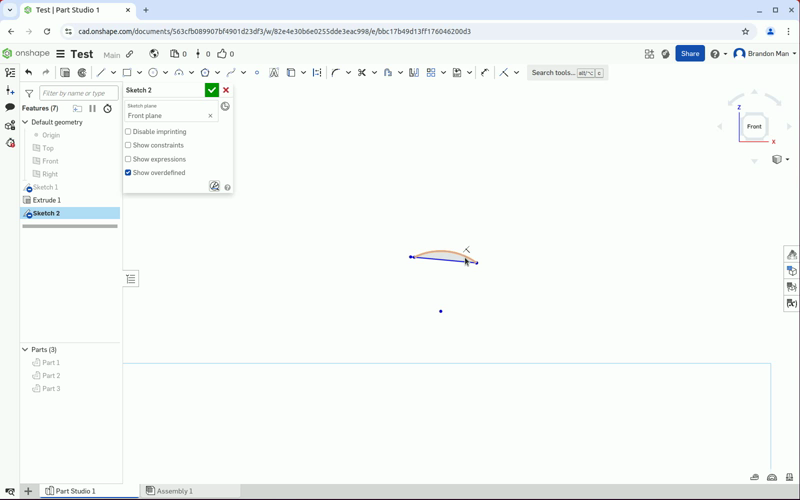
click(465, 257)
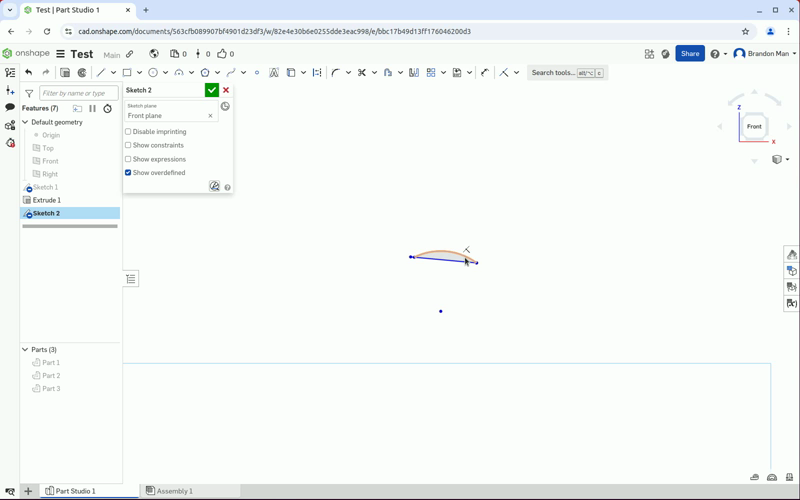
scroll(-6)
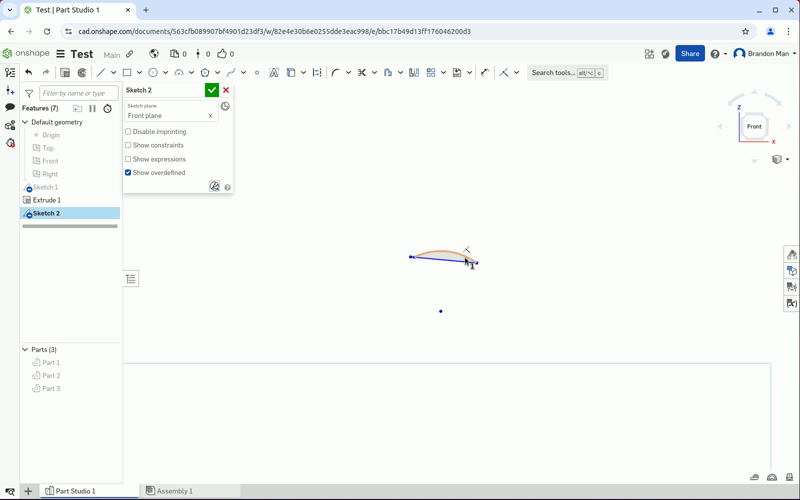
scroll(-6)
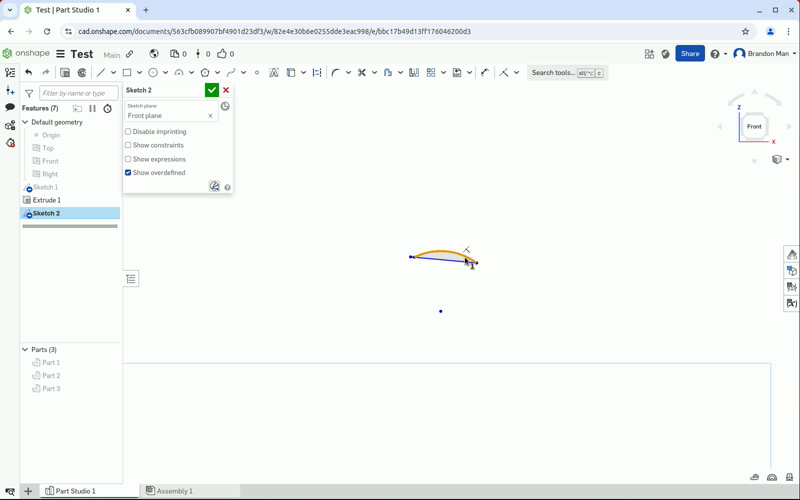
scroll(-6)
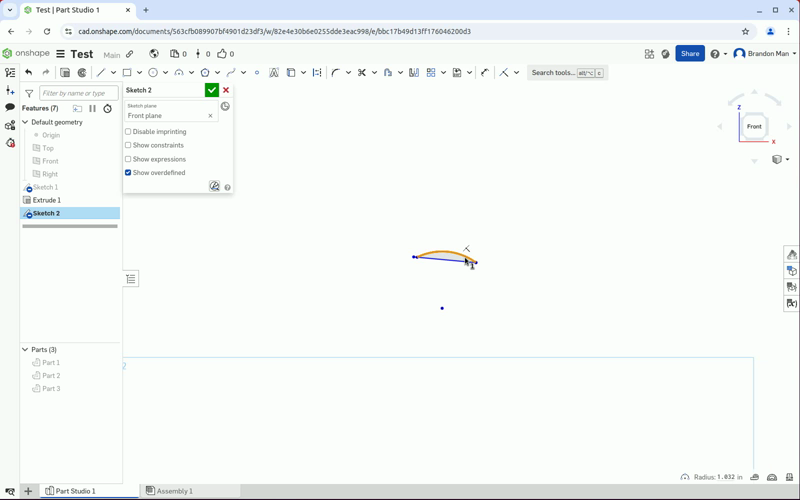
scroll(-6)
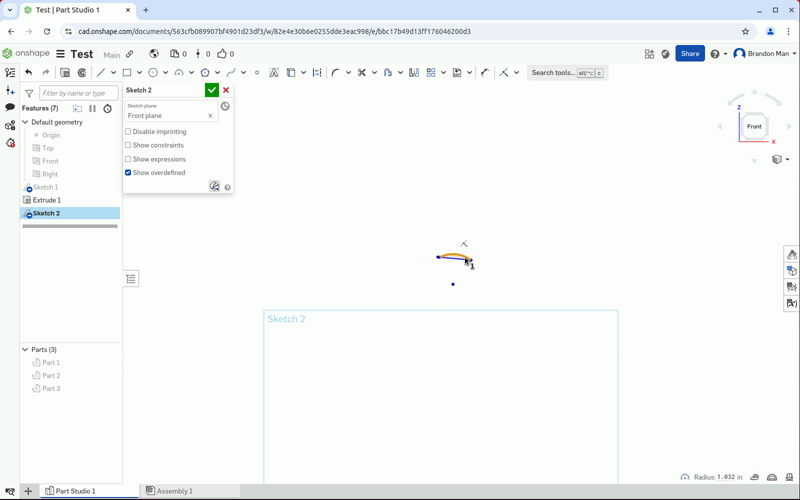
scroll(-6)
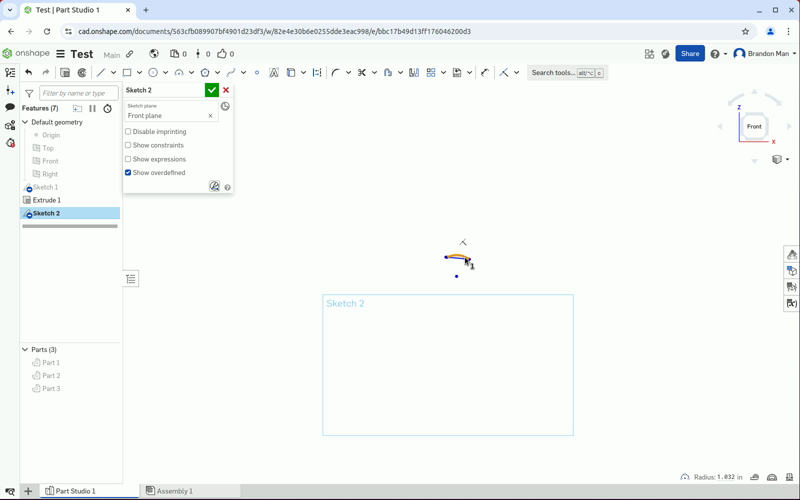
scroll(-6)
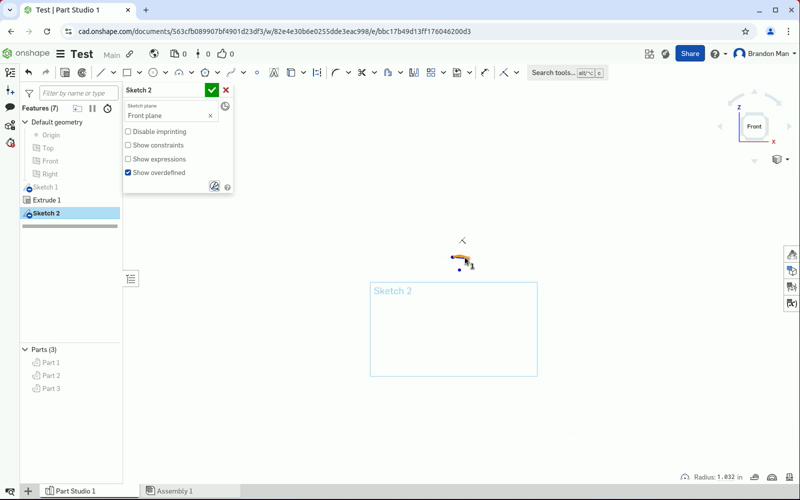
scroll(-6)
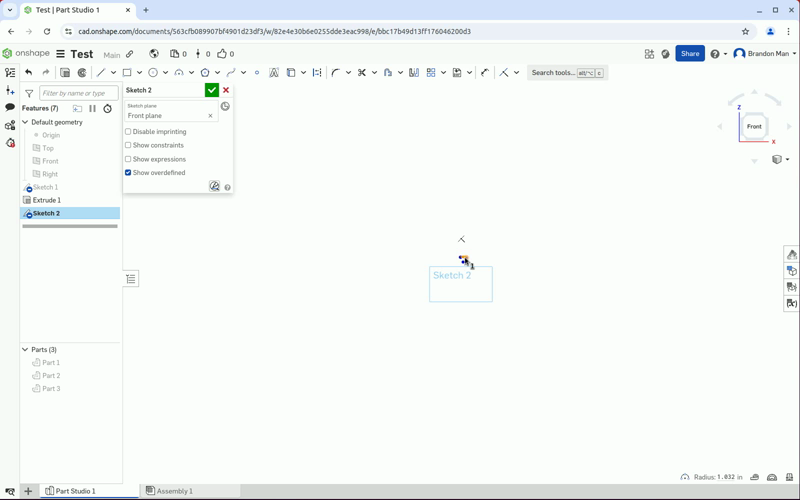
mouse_move(73, 352)
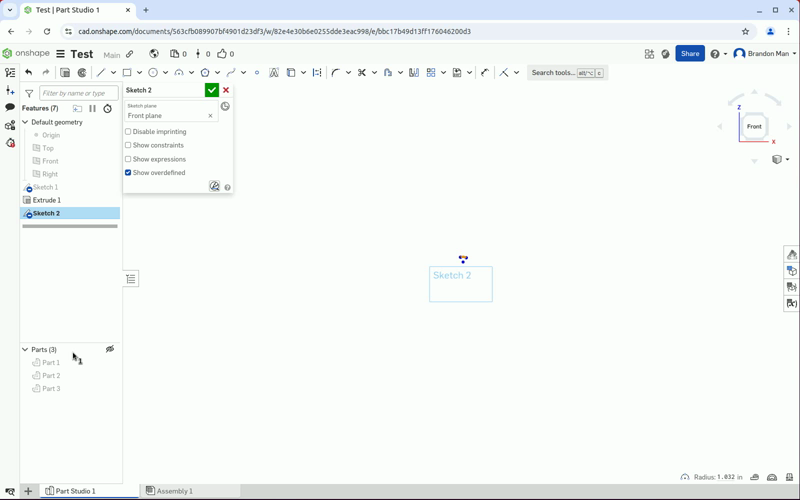
key(shift+y)
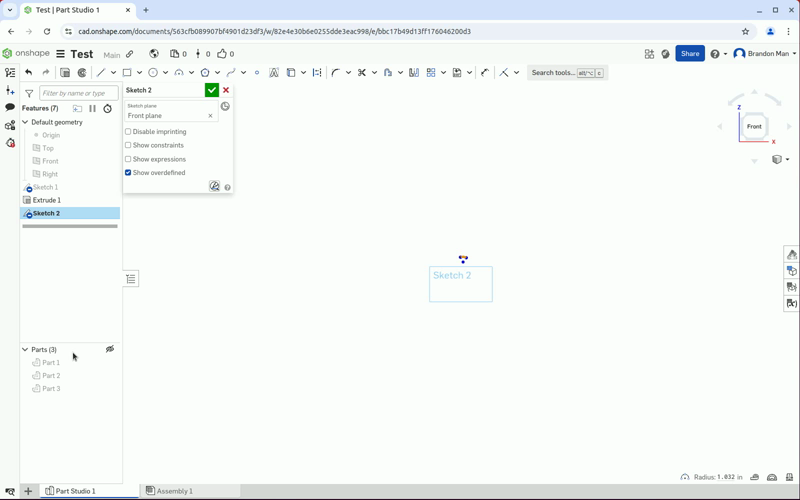
key(shift+e)
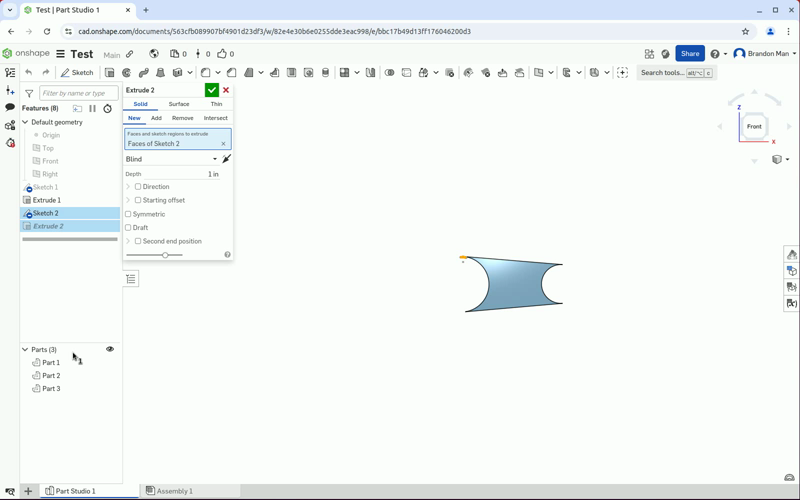
mouse_move(143, 106)
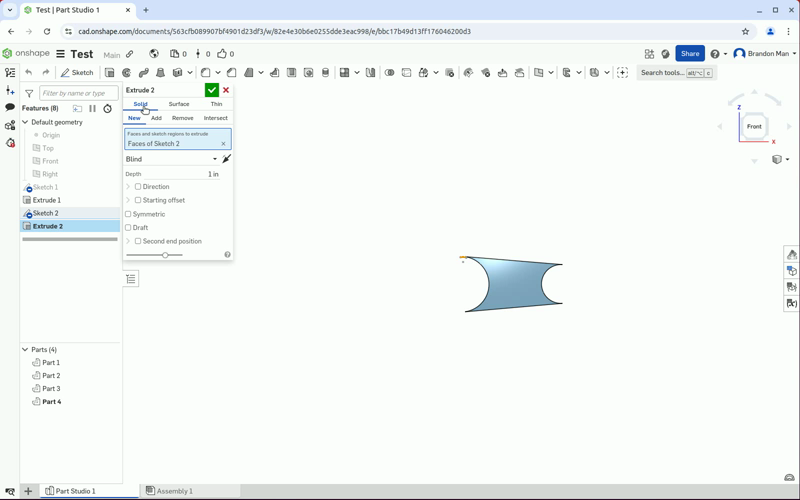
click(143, 106)
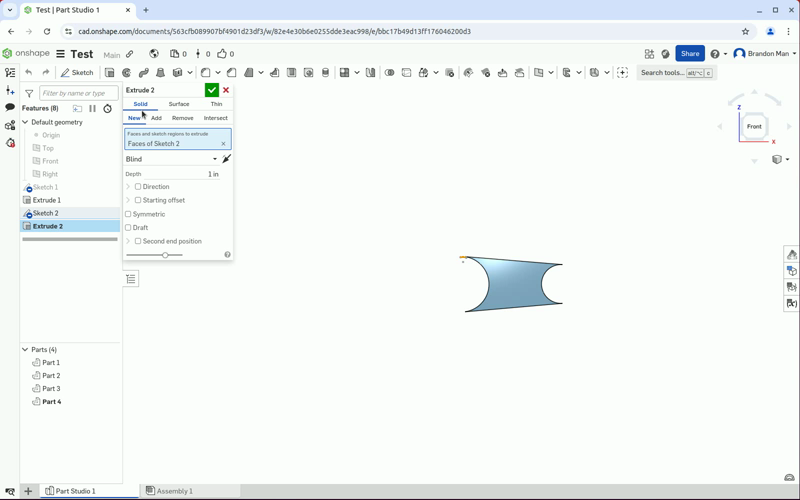
mouse_move(137, 120)
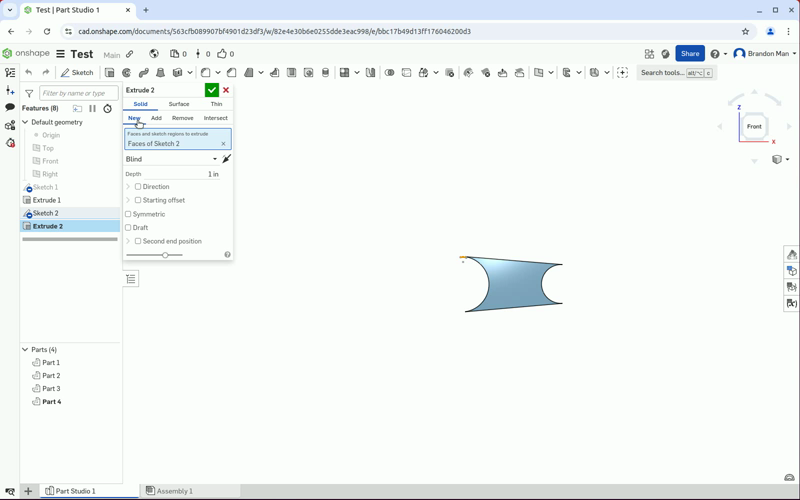
click(137, 120)
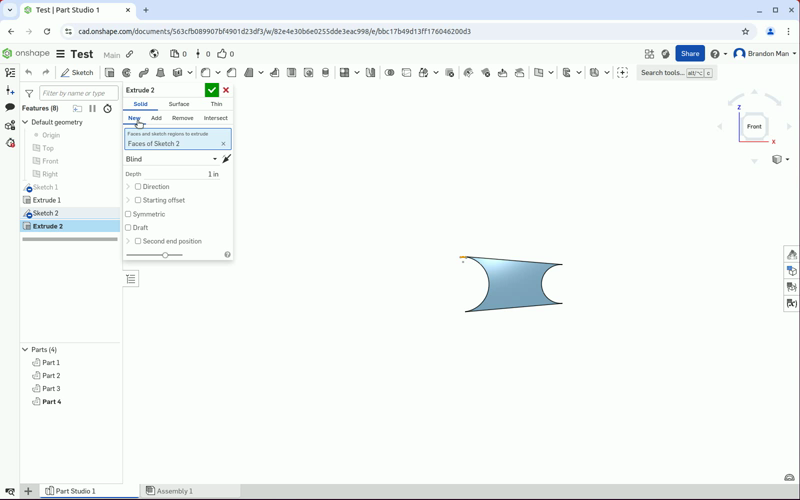
key(tab, 4)
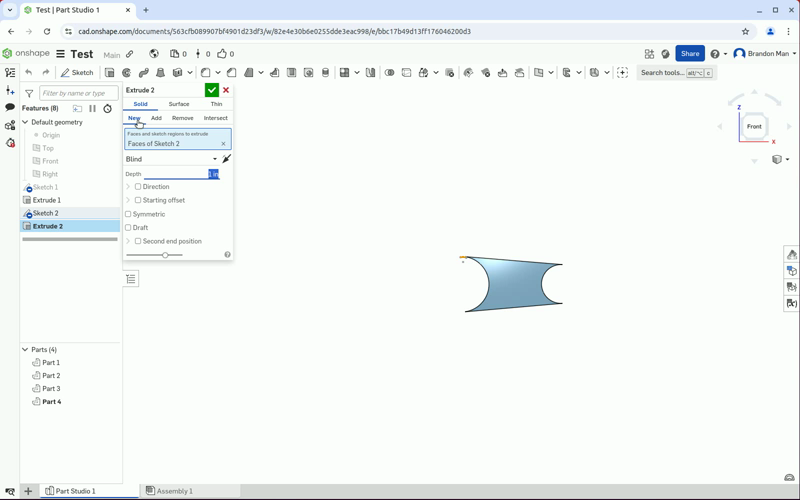
text(10.832)
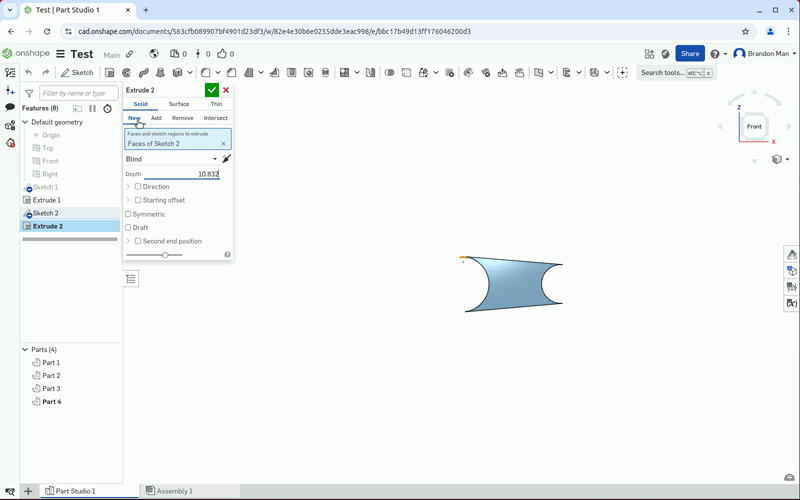
key(enter)
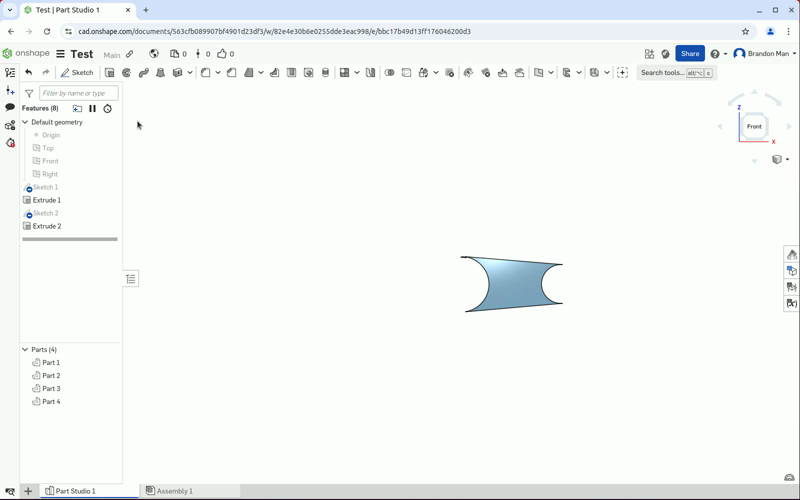
key(shift+h)
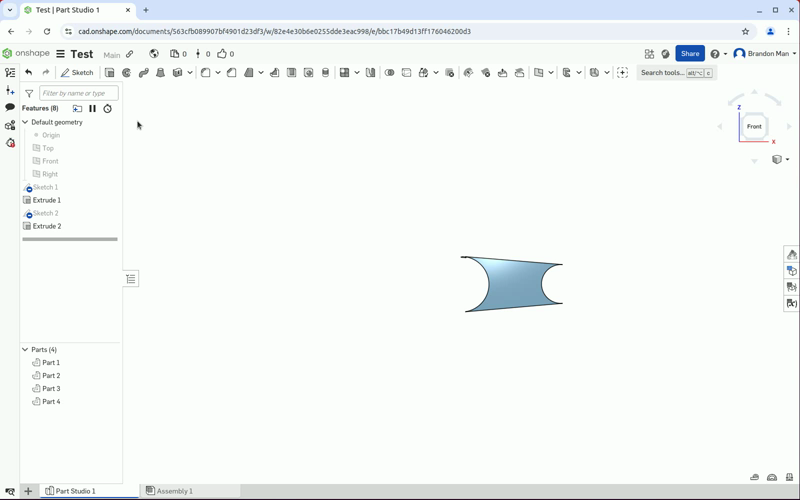
key(shift+h)
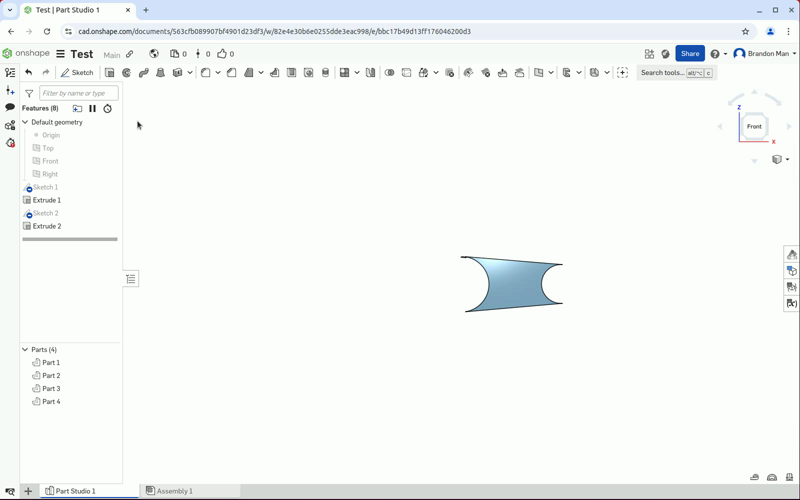
mouse_move(73, 189)
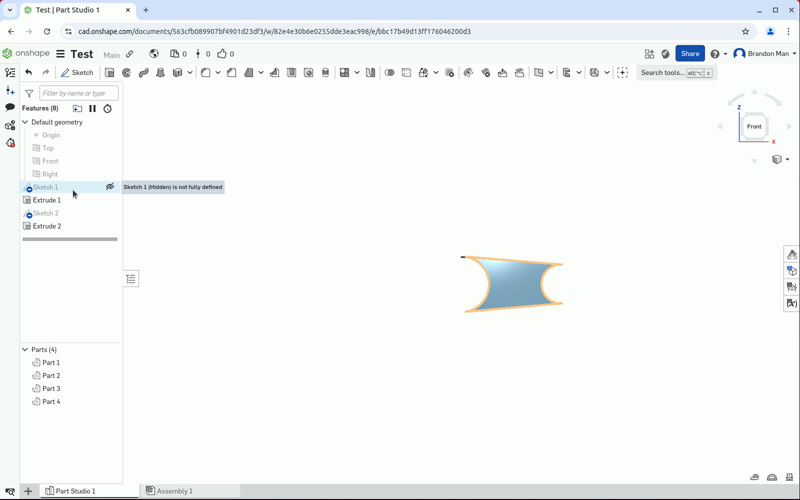
click(73, 189)
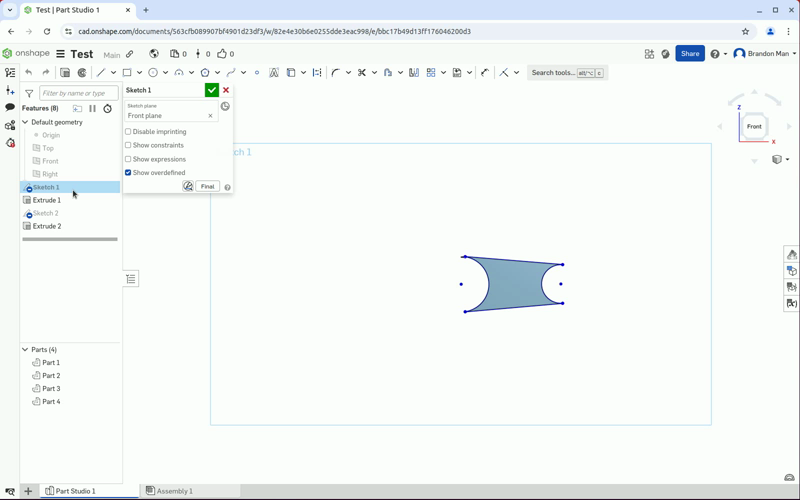
mouse_move(229, 92)
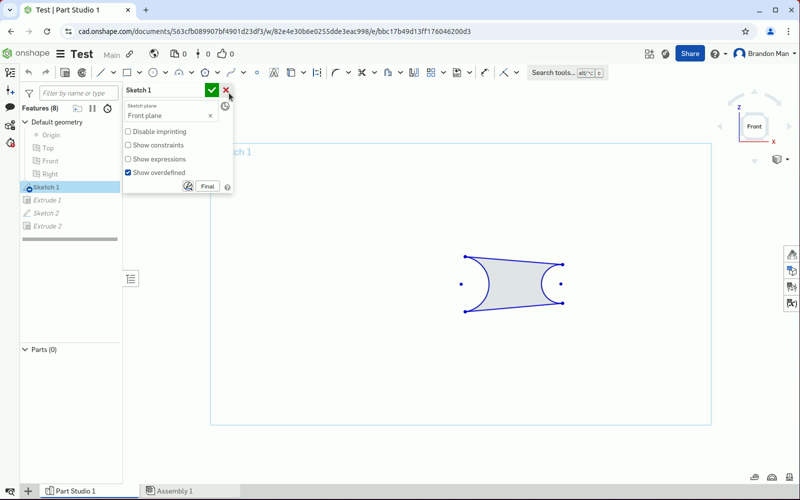
click(229, 92)
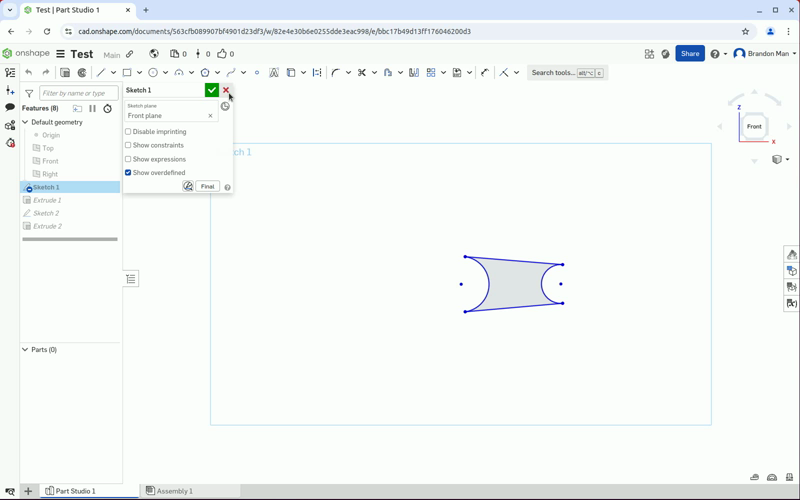
key(shift+s)
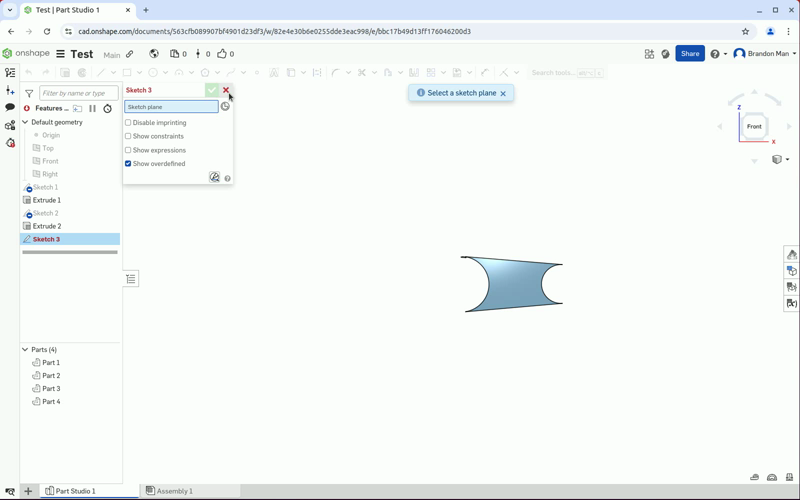
mouse_move(73, 163)
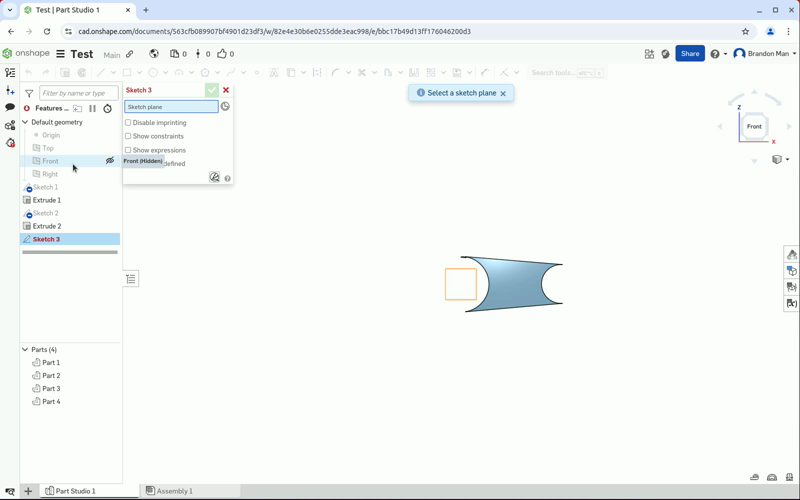
click(73, 163)
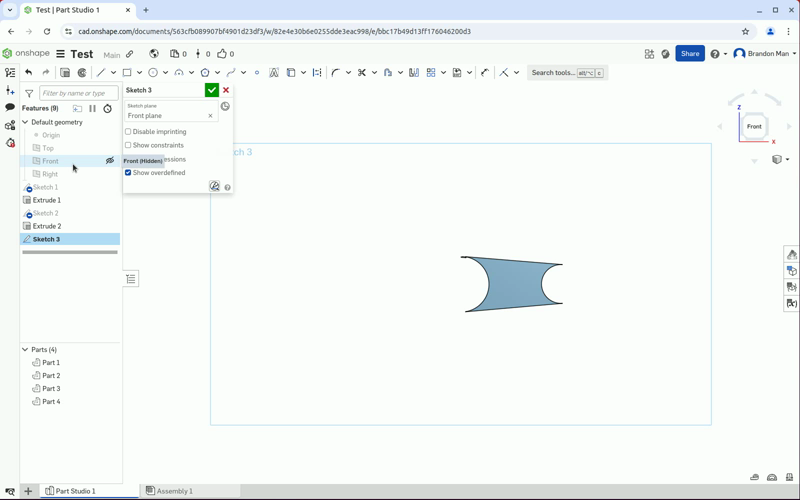
mouse_move(73, 352)
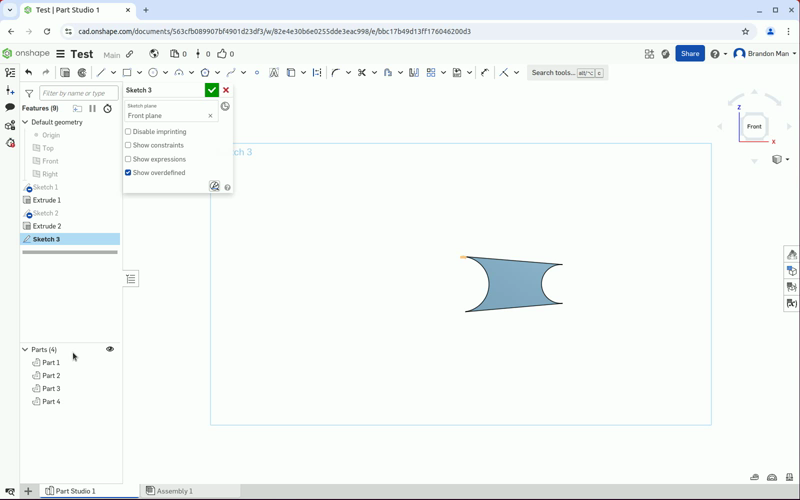
key(y)
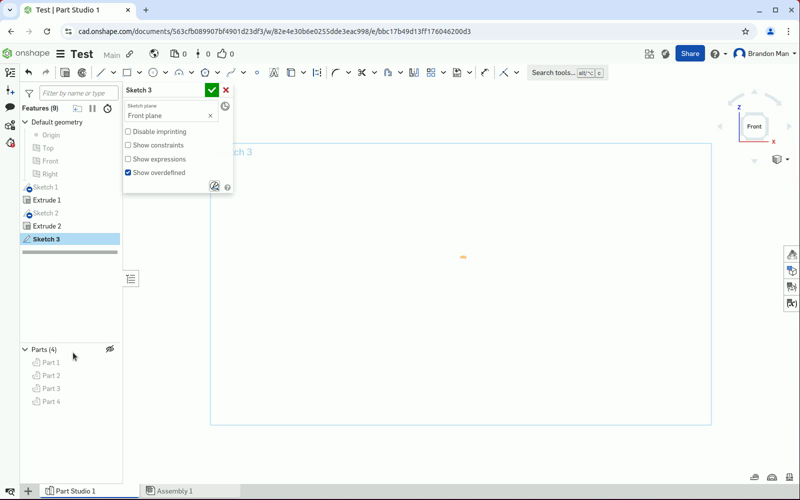
key(a)
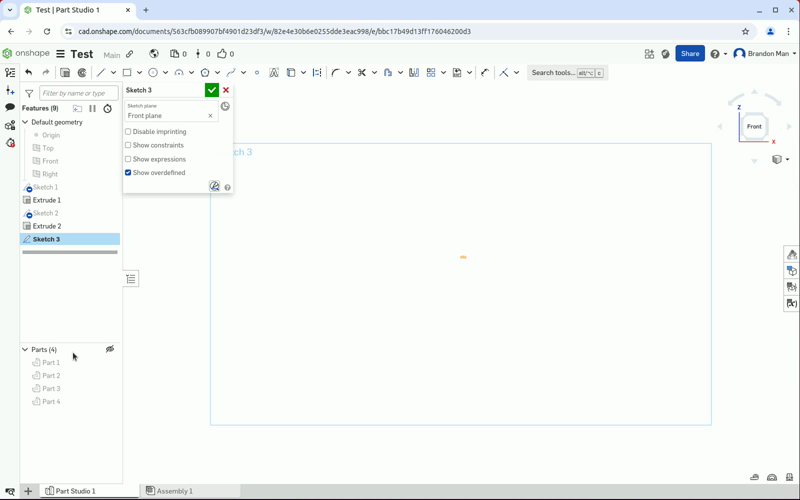
key_down(shift)
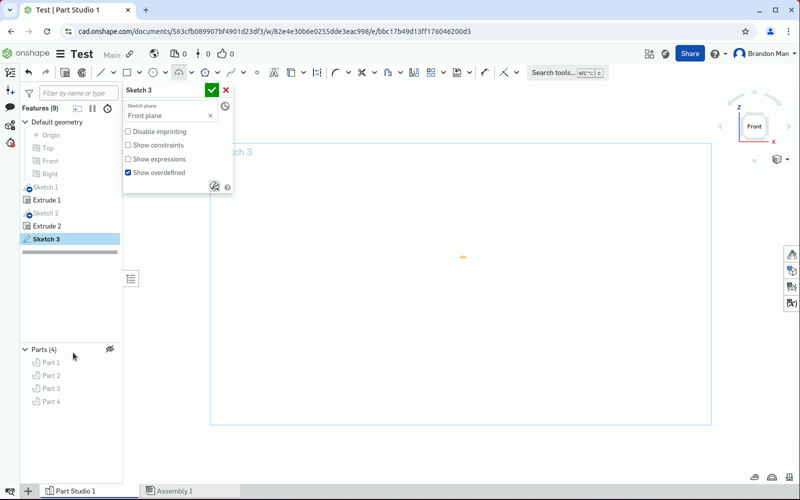
mouse_move(460, 308)
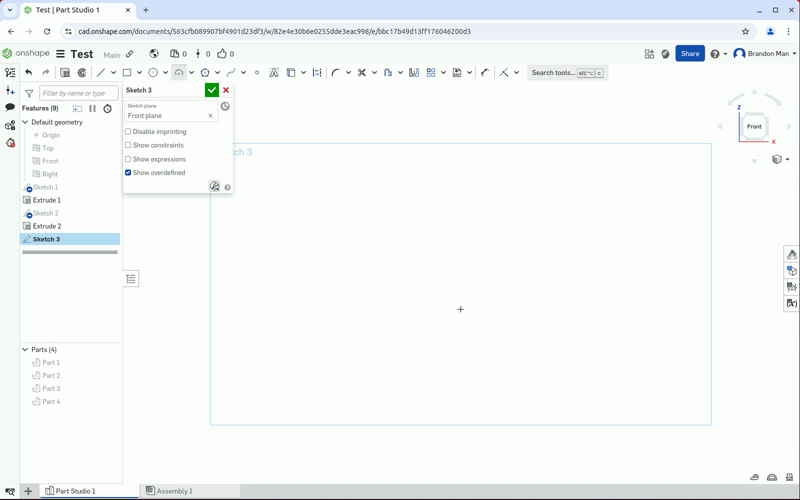
click(460, 308)
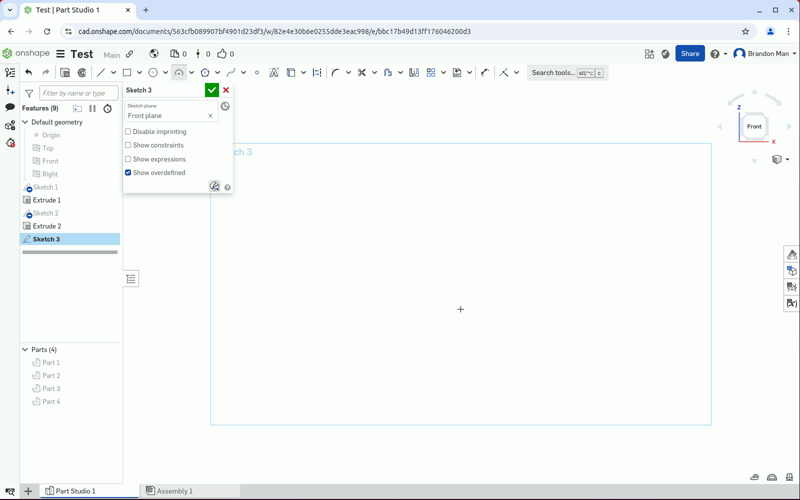
key_up(shift)
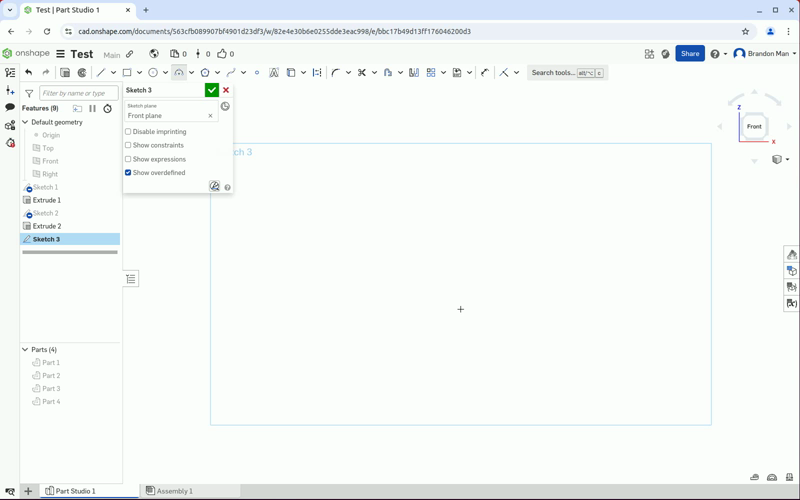
key_down(shift)
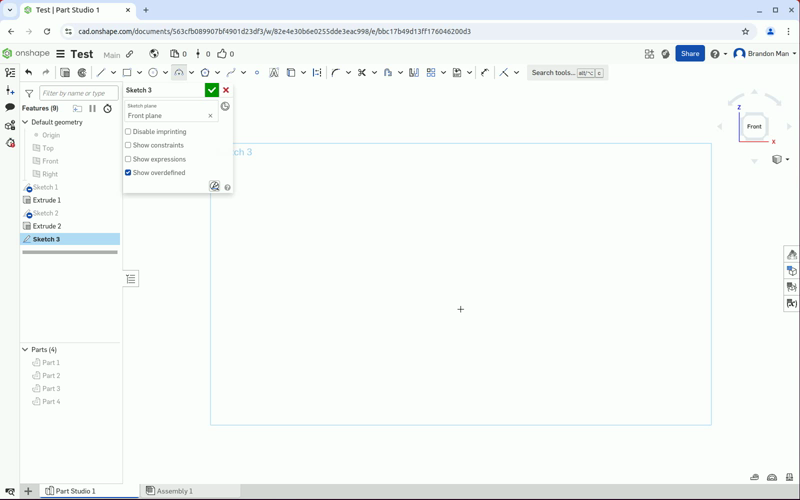
mouse_move(466, 308)
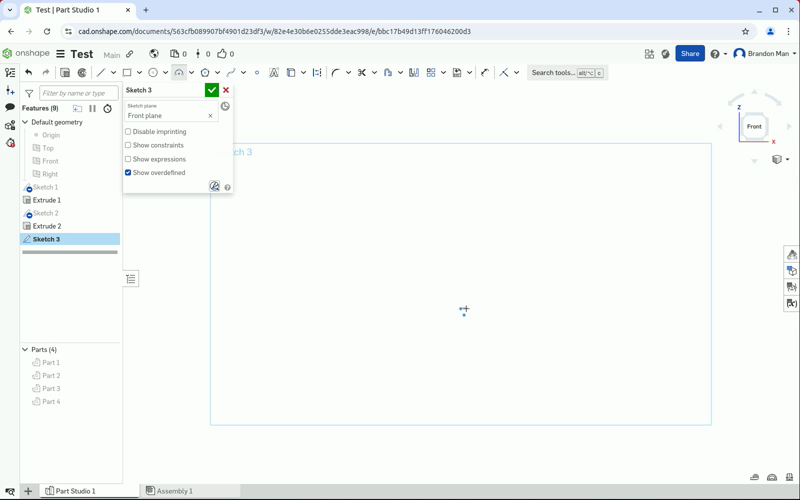
scroll(6)
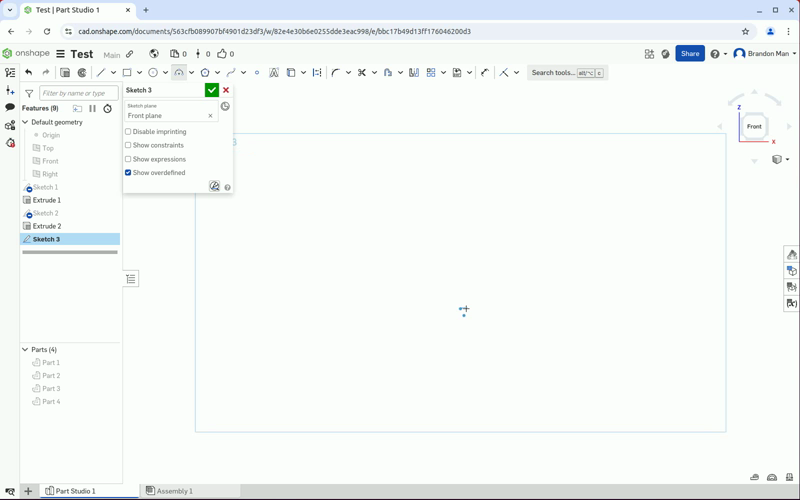
scroll(6)
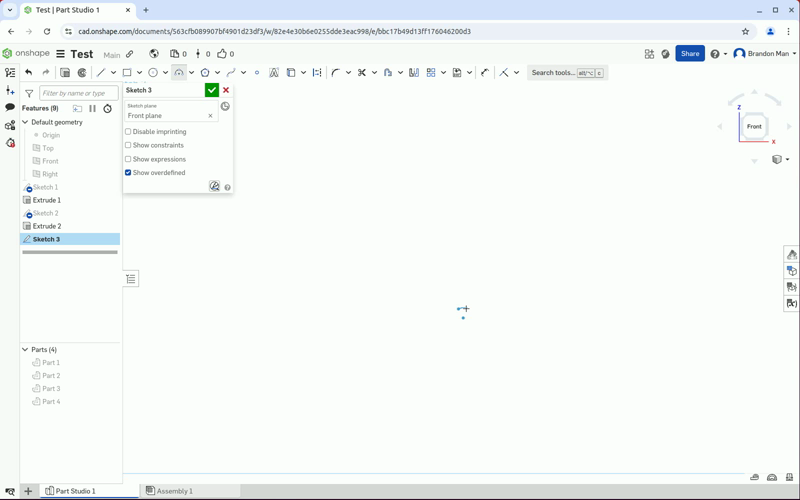
scroll(6)
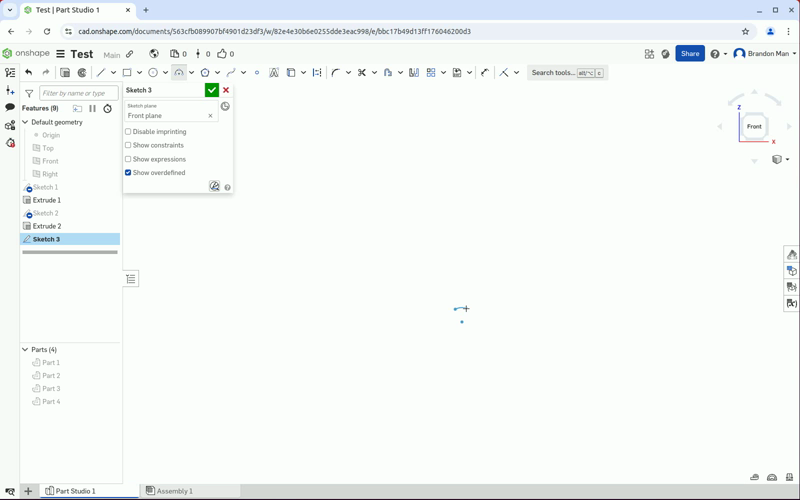
scroll(6)
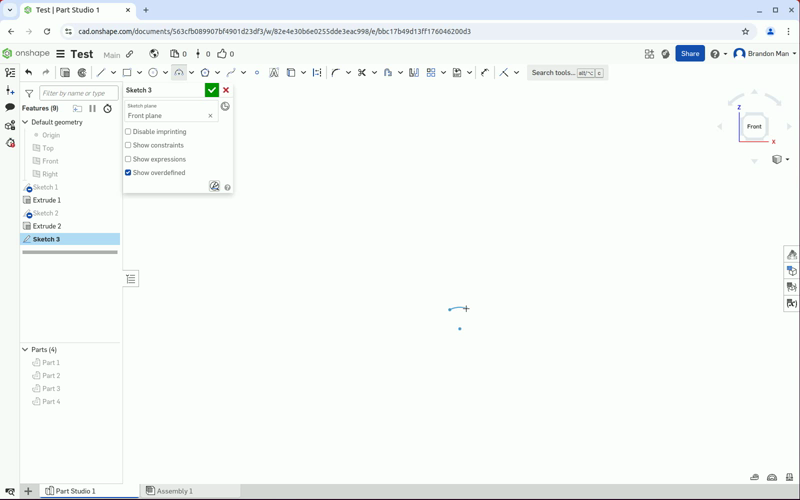
scroll(6)
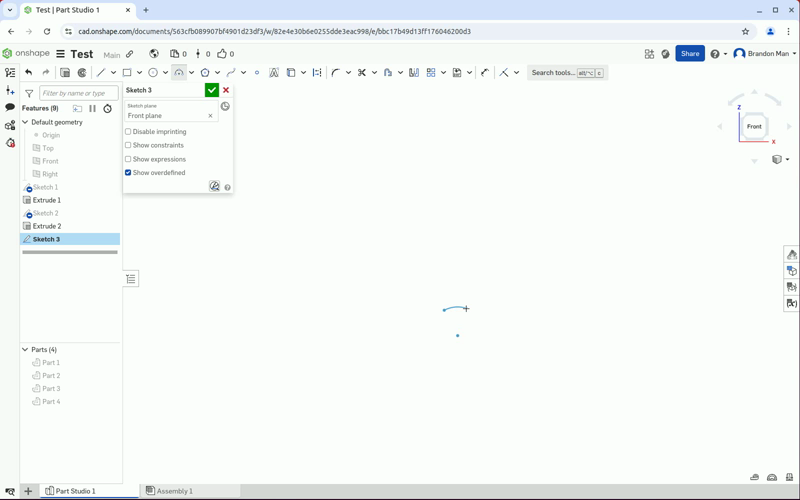
scroll(6)
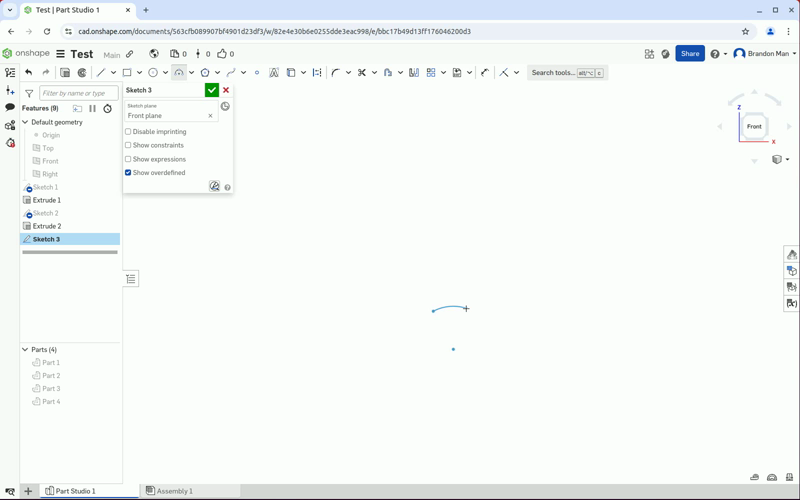
scroll(6)
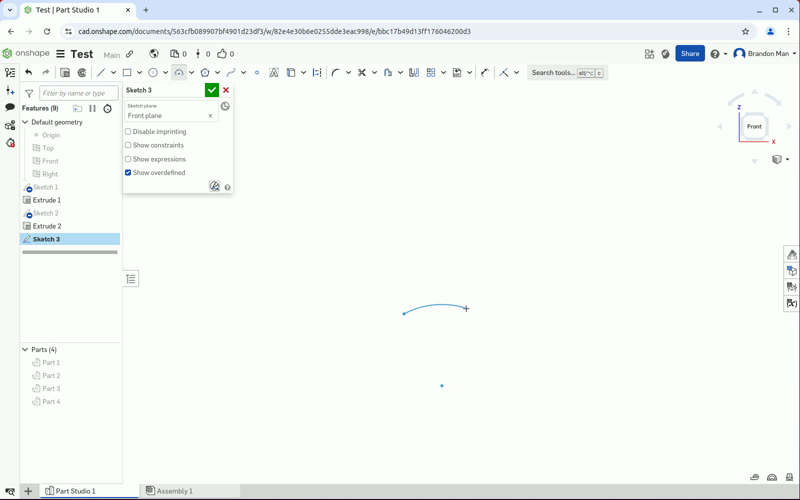
click(466, 308)
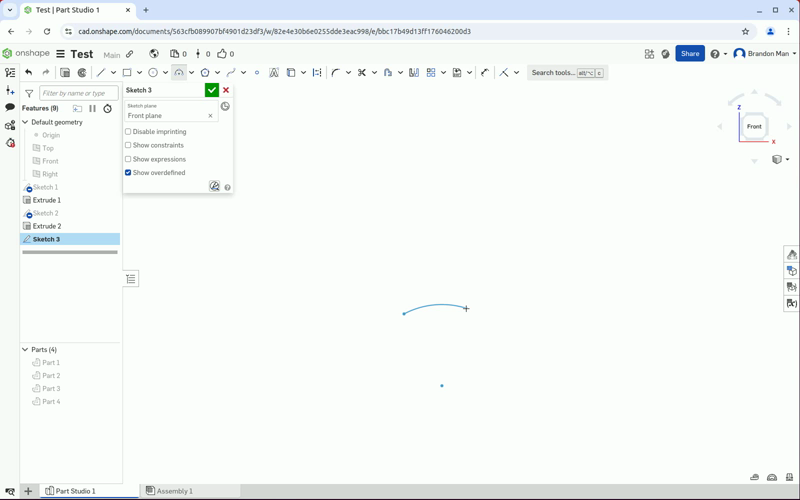
scroll(-6)
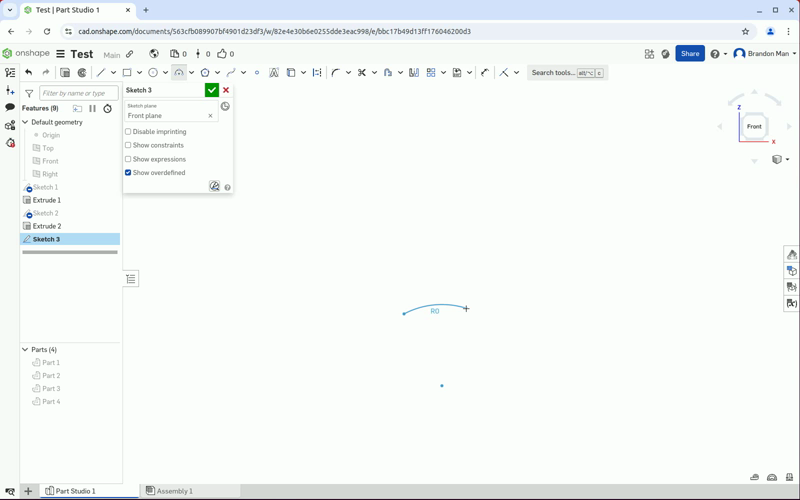
scroll(-6)
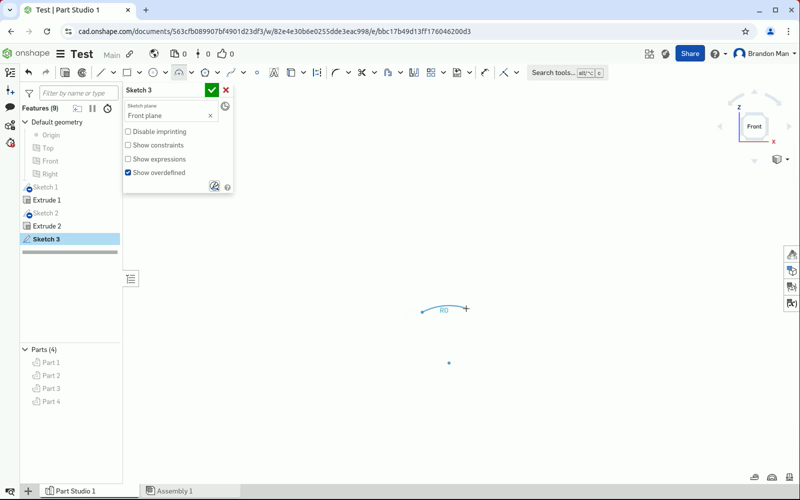
scroll(-6)
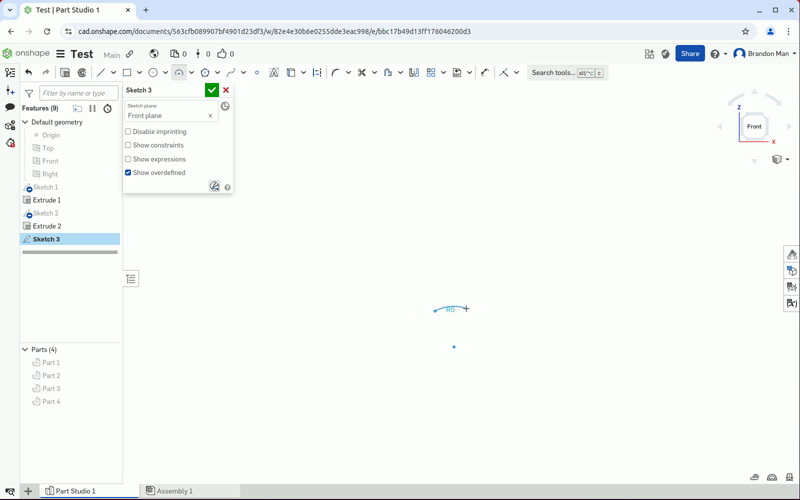
scroll(-6)
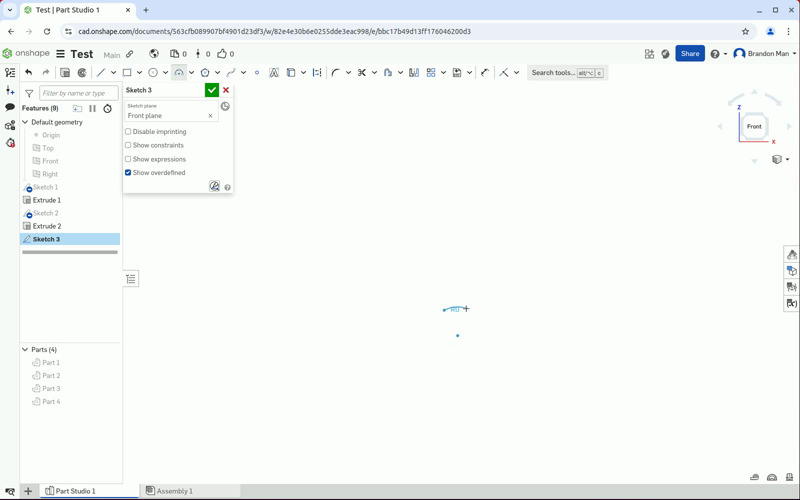
scroll(-6)
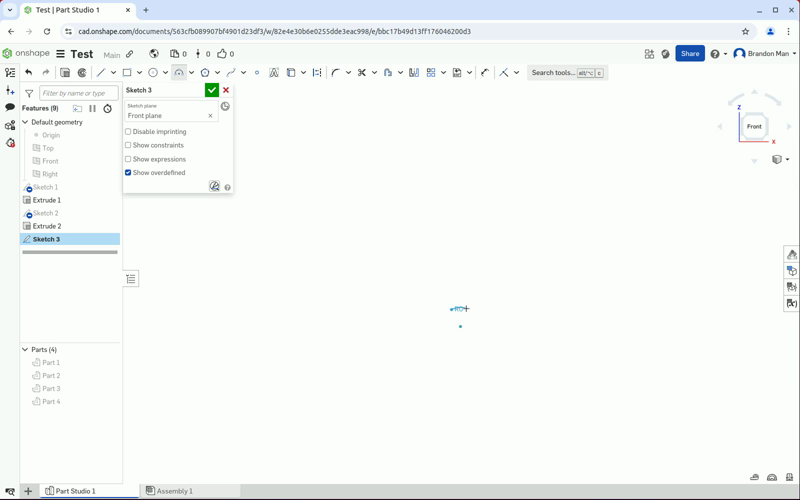
scroll(-6)
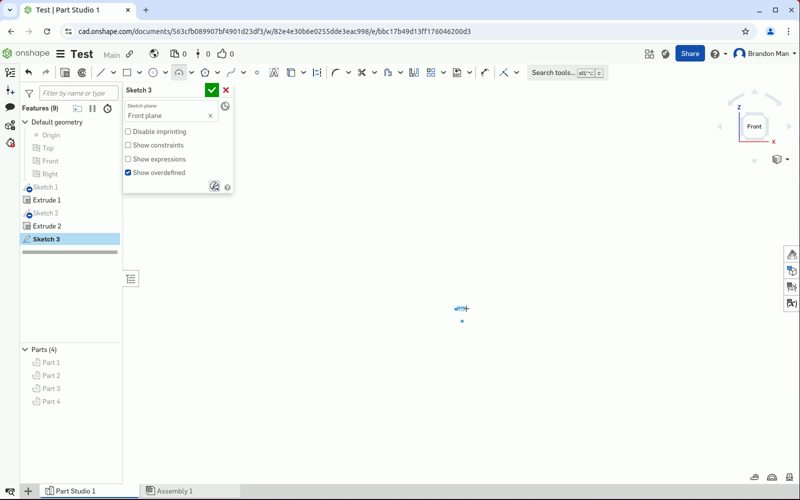
scroll(-6)
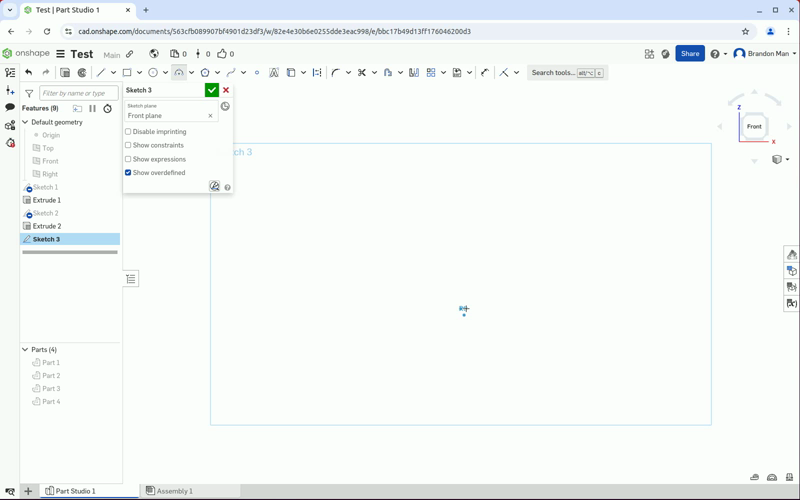
mouse_move(463, 309)
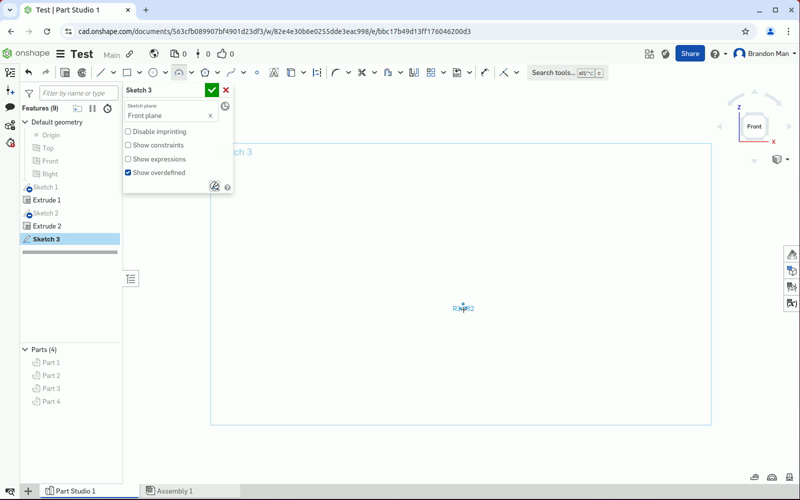
scroll(6)
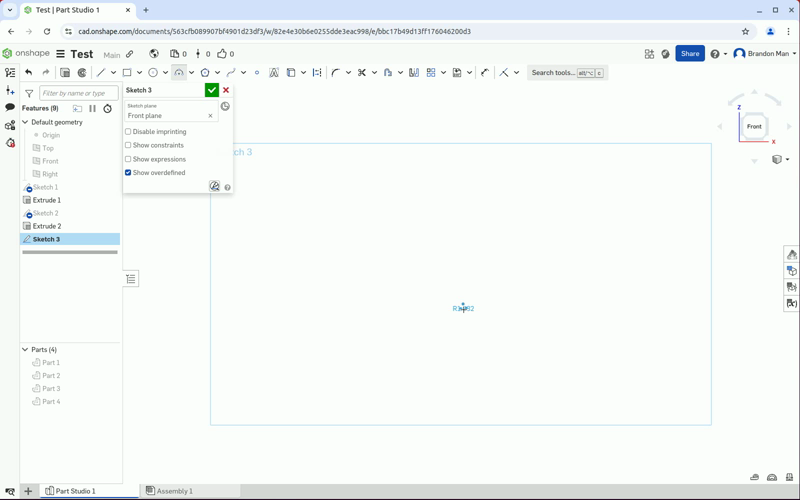
scroll(6)
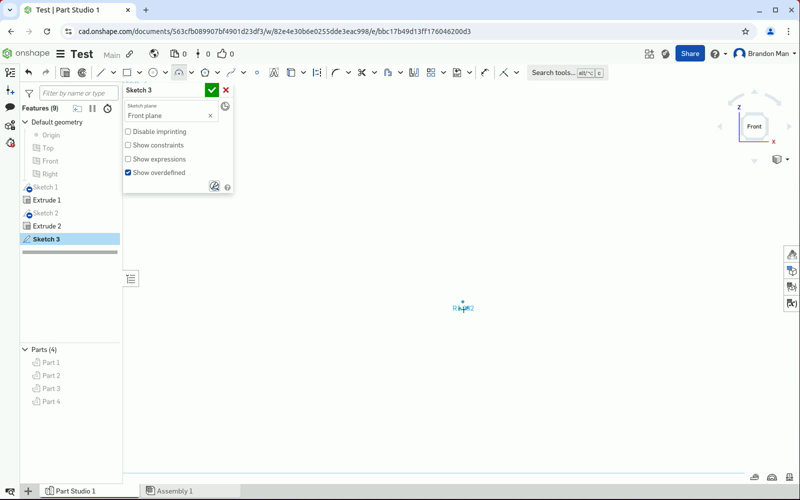
scroll(6)
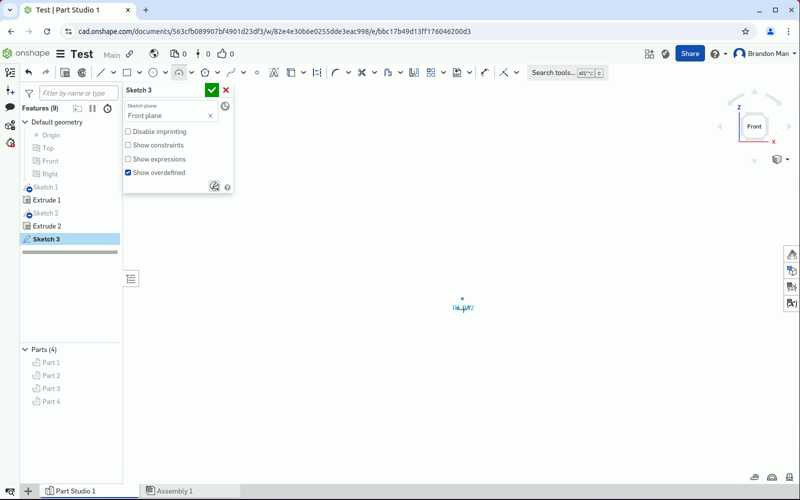
scroll(6)
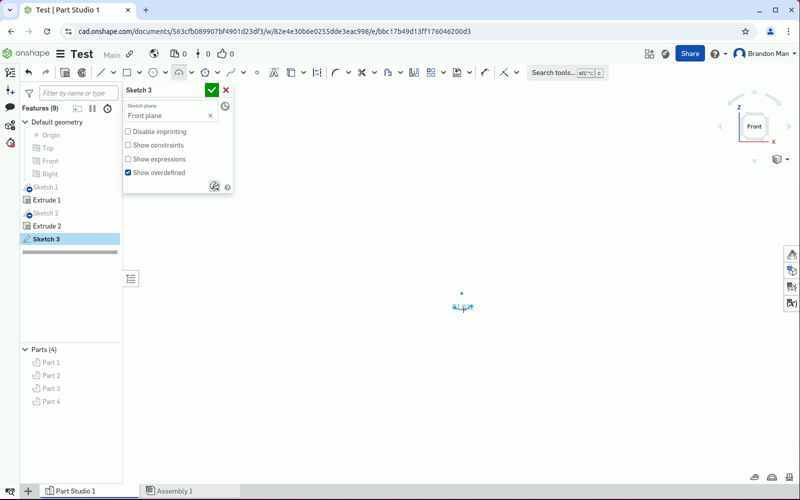
scroll(6)
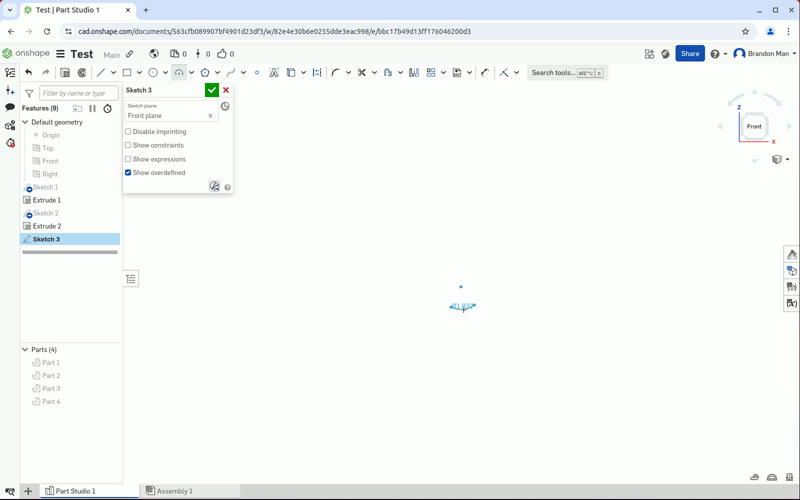
scroll(6)
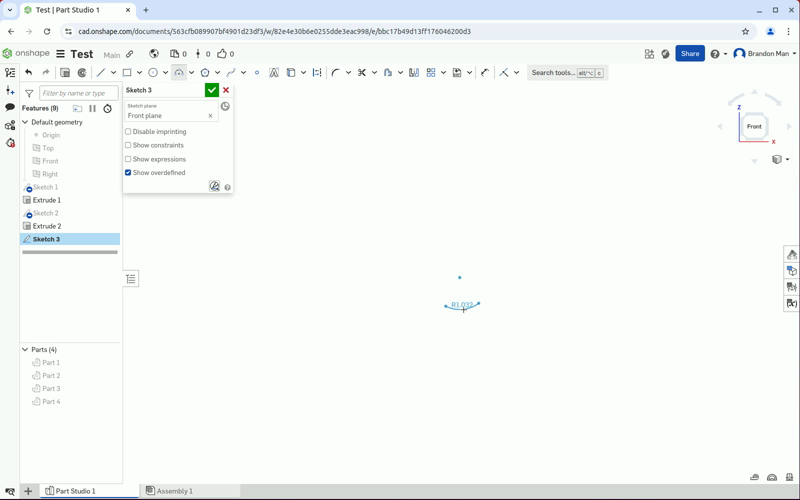
scroll(6)
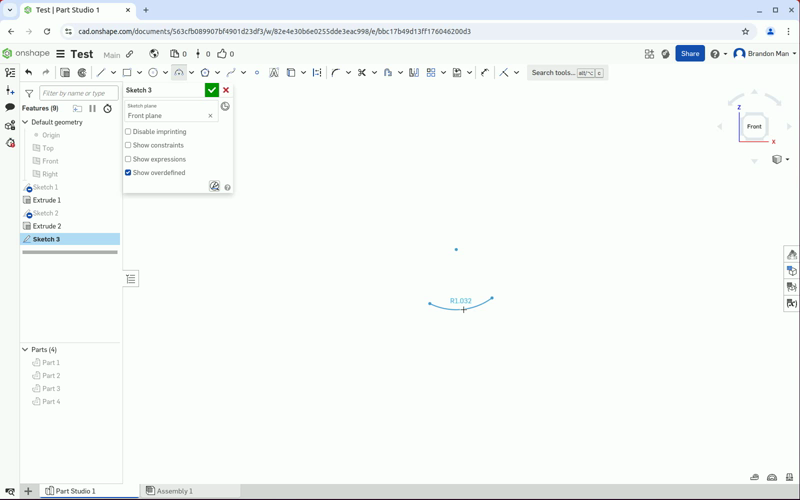
click(463, 309)
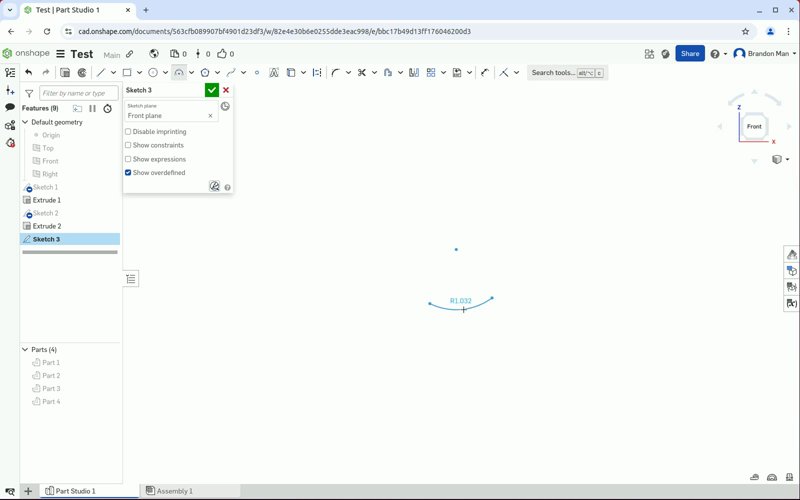
scroll(-6)
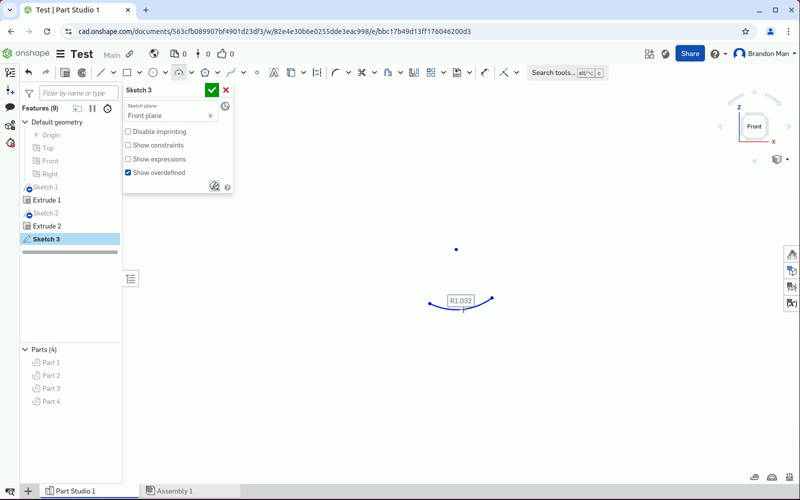
scroll(-6)
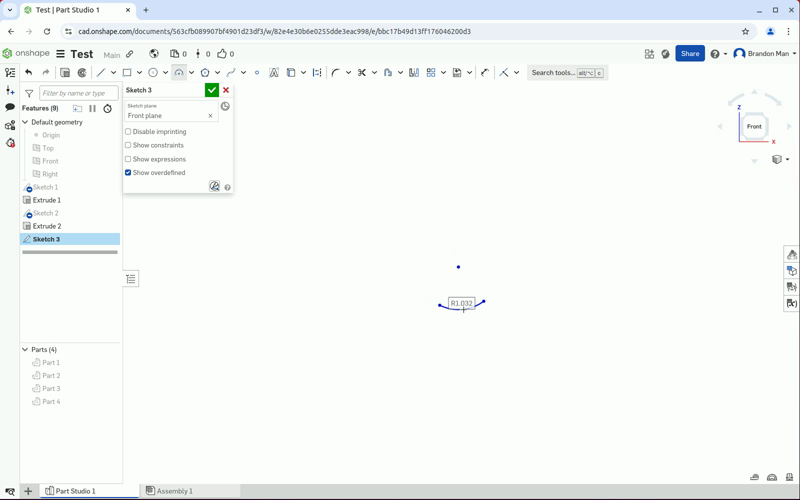
scroll(-6)
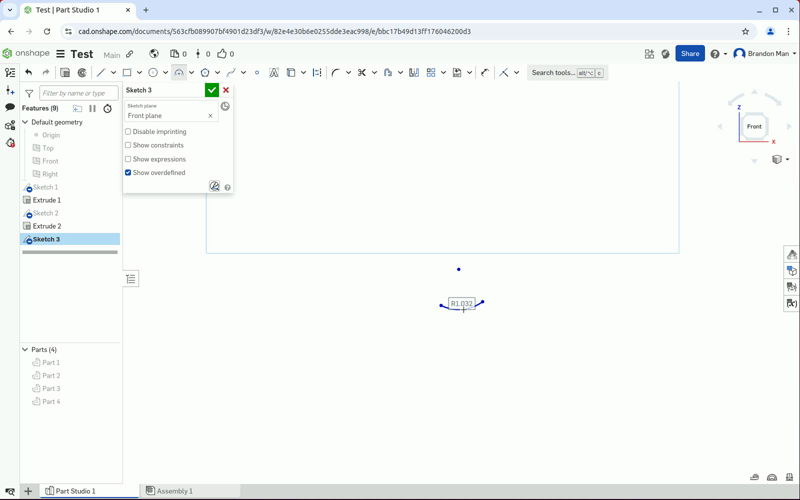
scroll(-6)
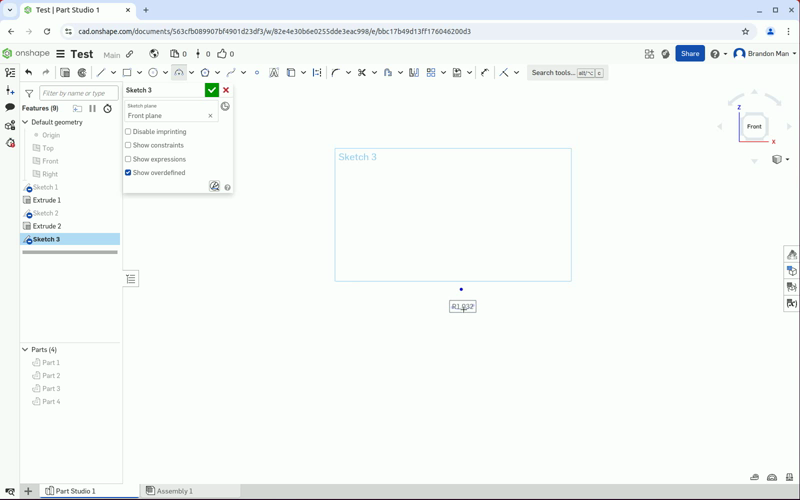
scroll(-6)
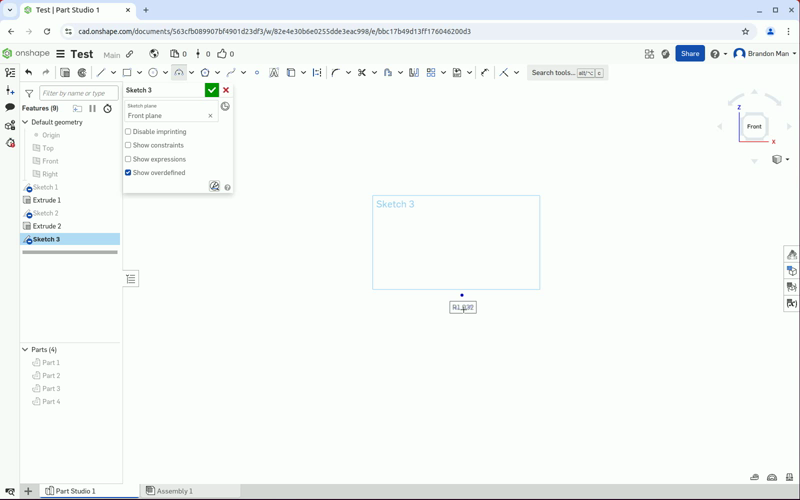
scroll(-6)
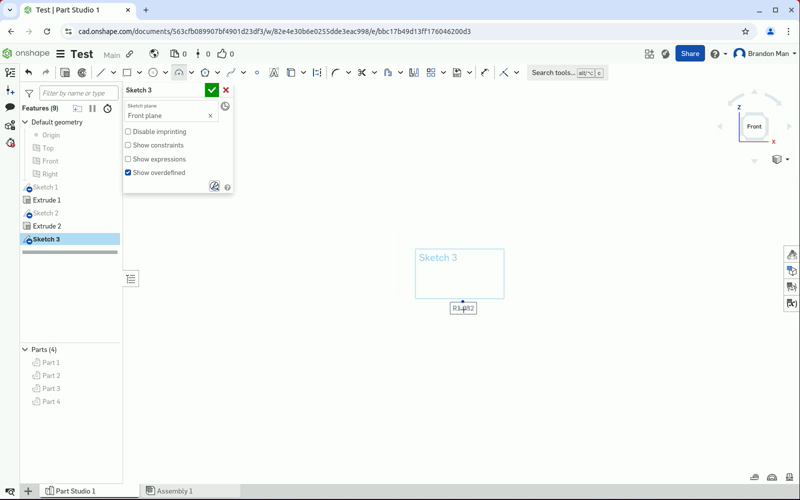
scroll(-6)
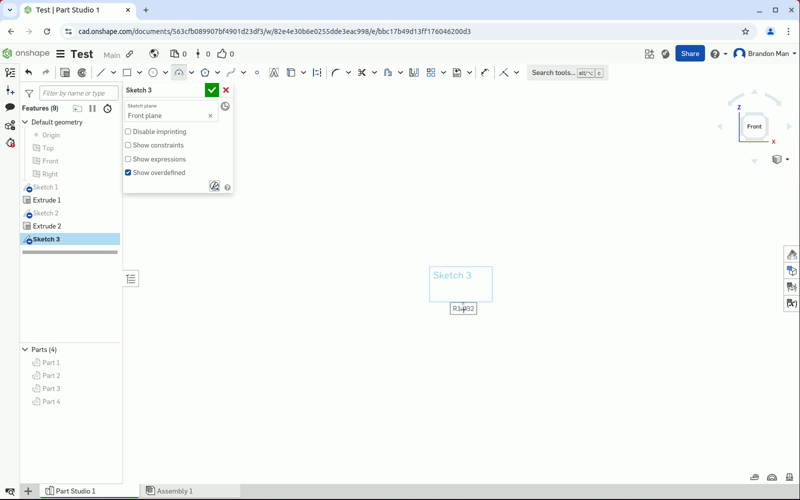
key_up(shift)
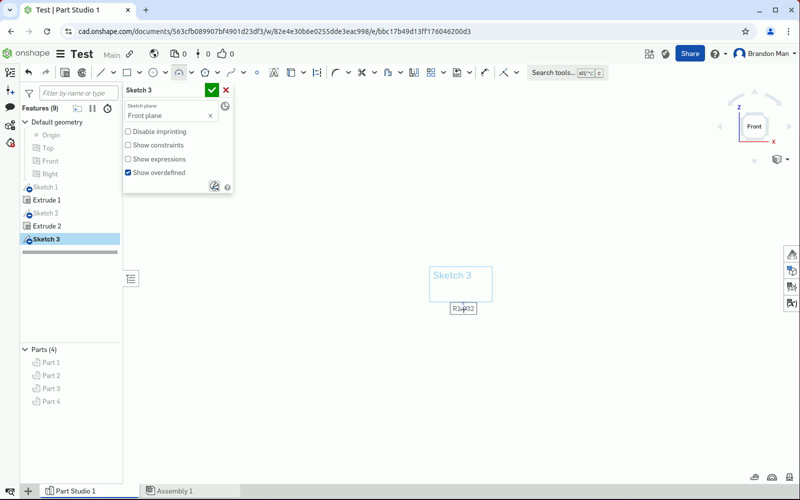
key(esc)
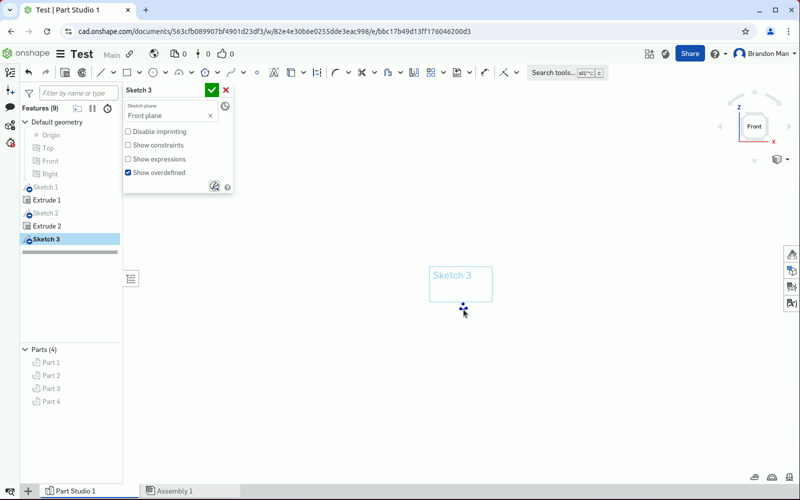
key(l)
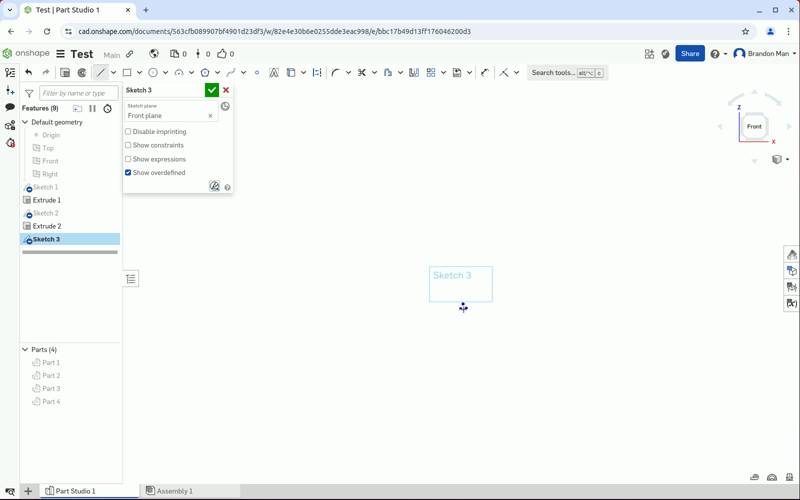
mouse_move(466, 308)
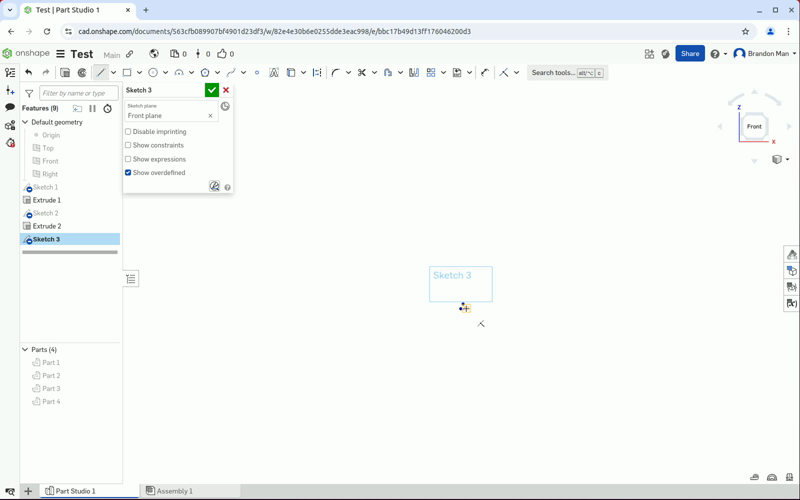
scroll(6)
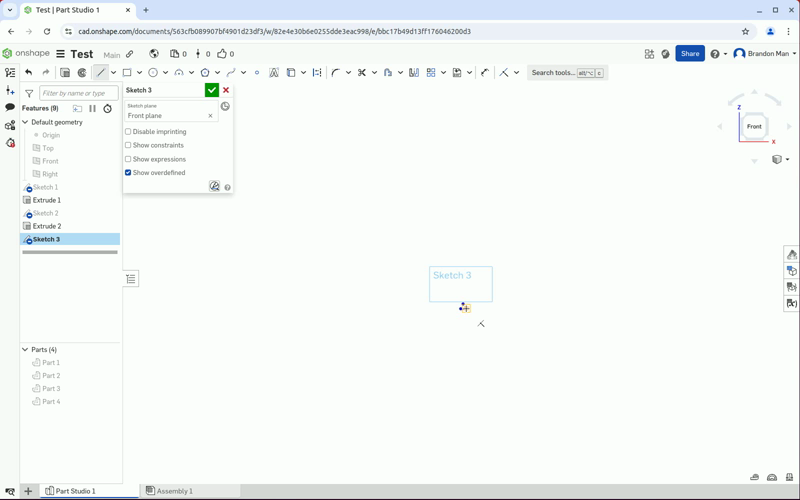
scroll(6)
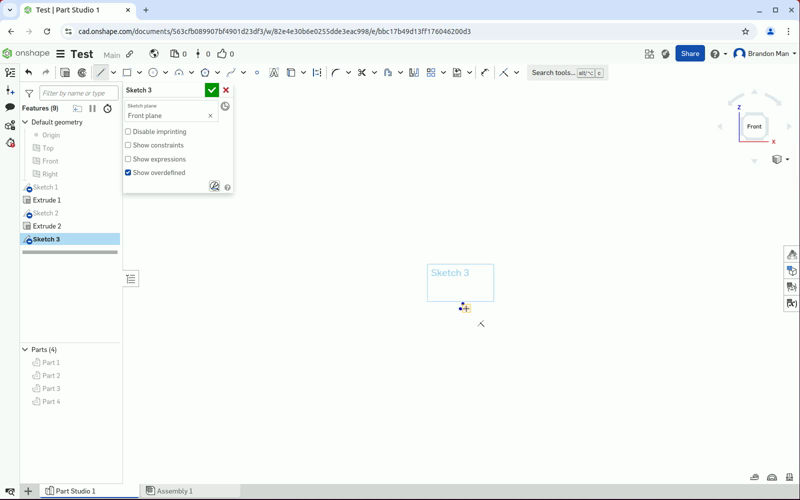
scroll(6)
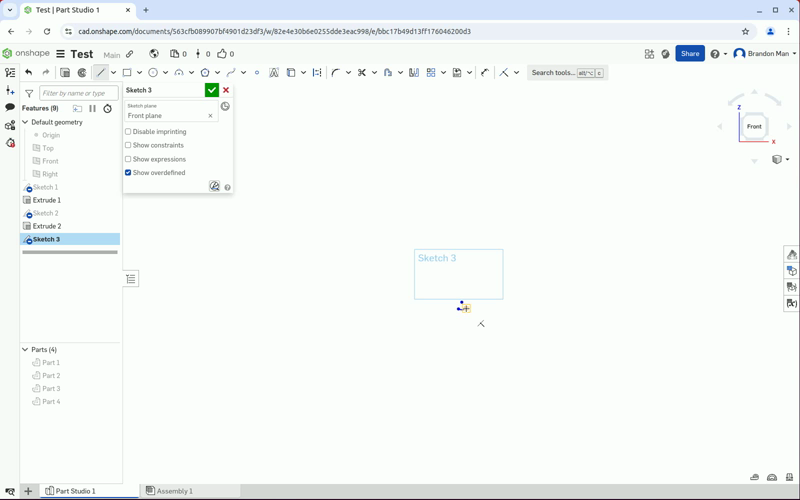
scroll(6)
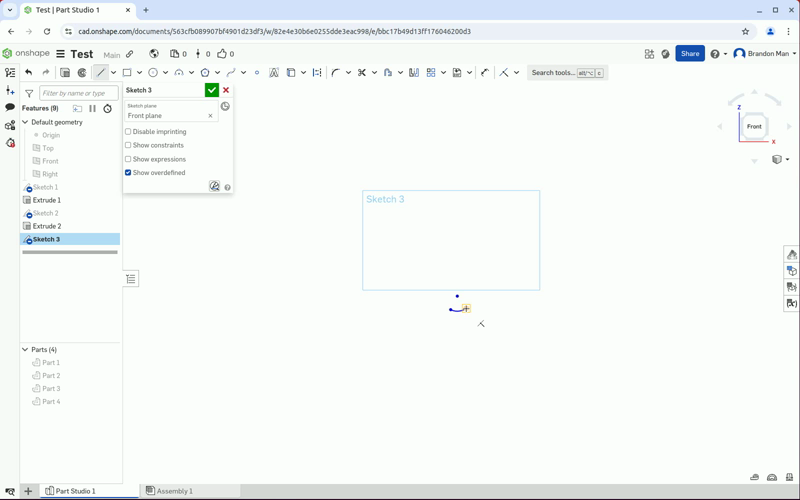
scroll(6)
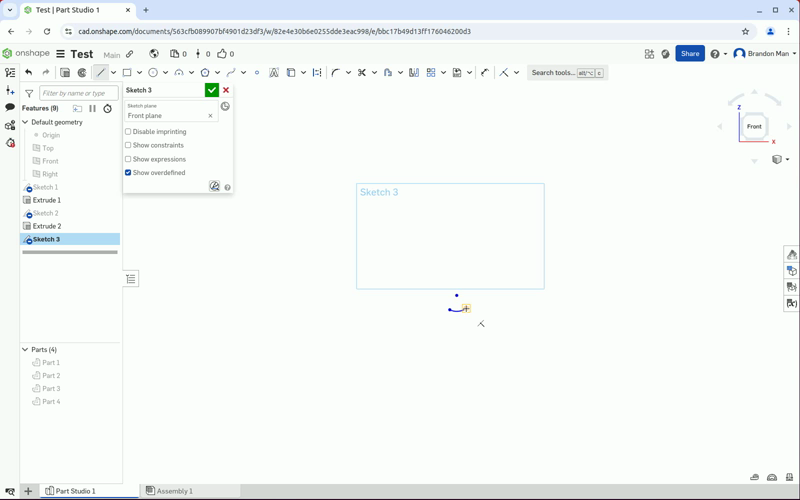
scroll(6)
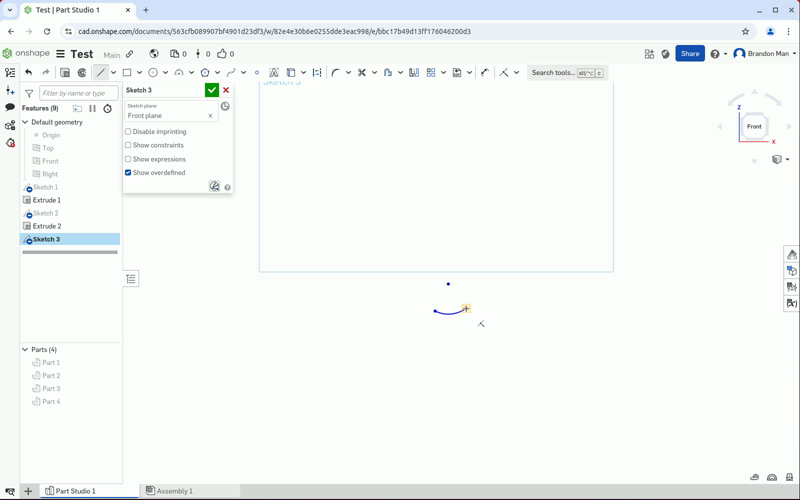
scroll(6)
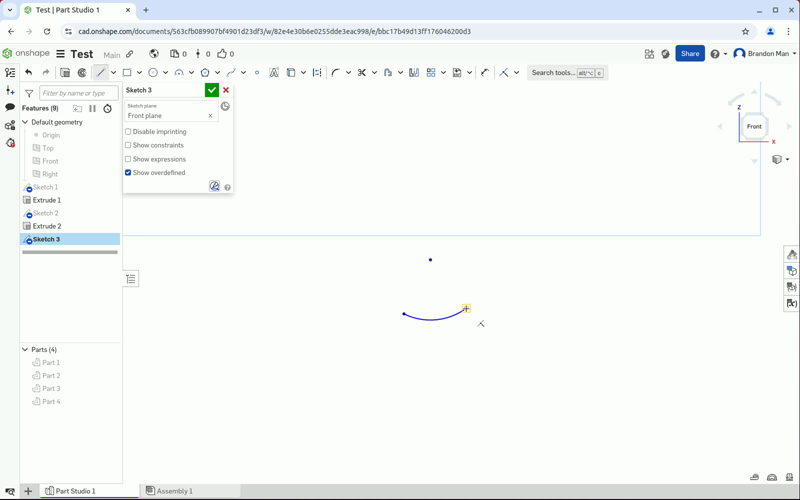
click(466, 308)
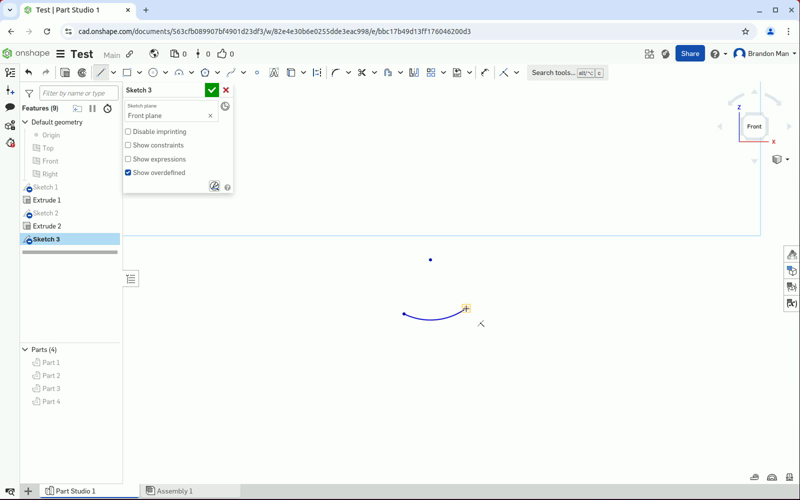
scroll(-6)
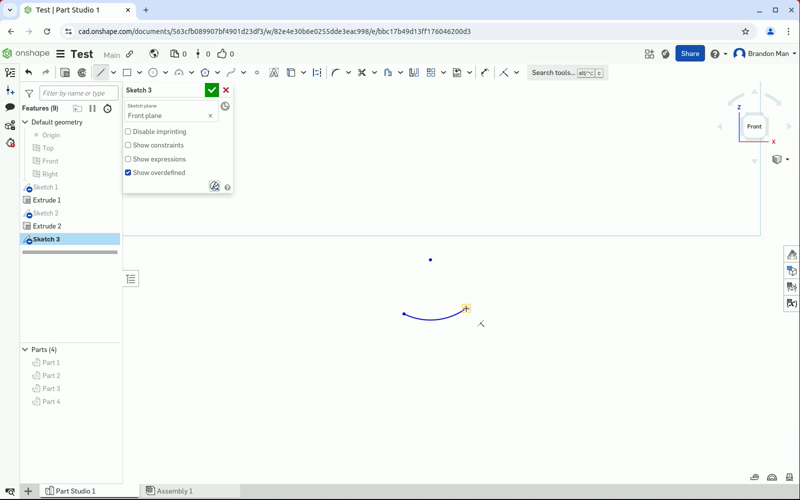
scroll(-6)
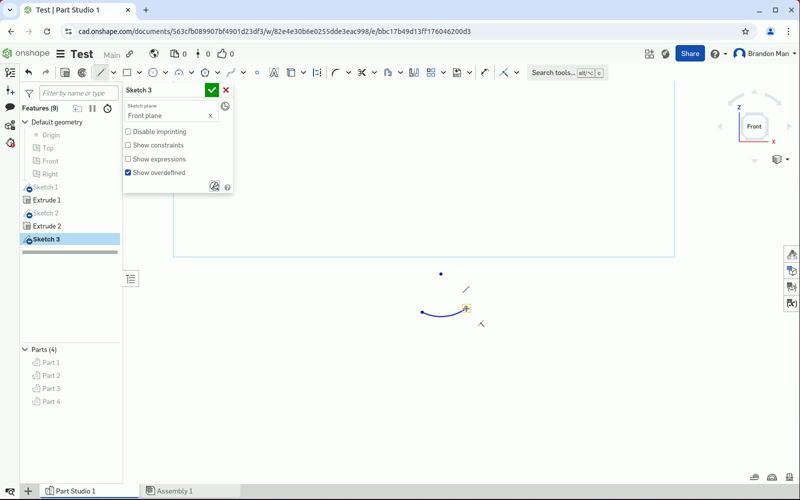
scroll(-6)
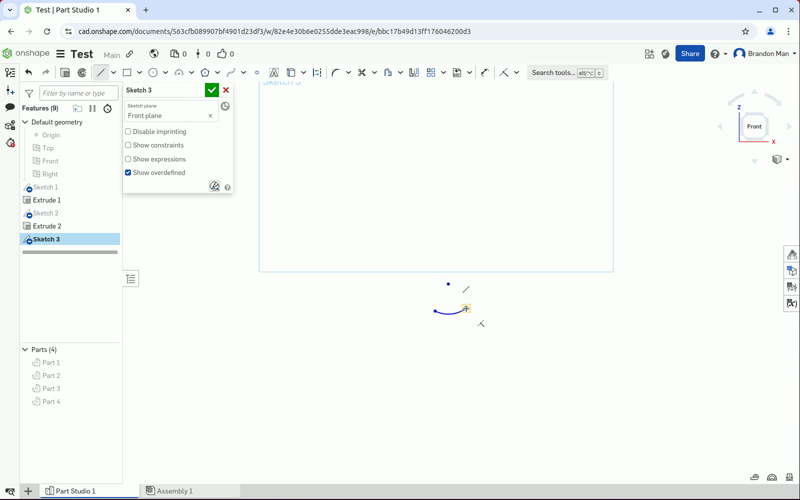
scroll(-6)
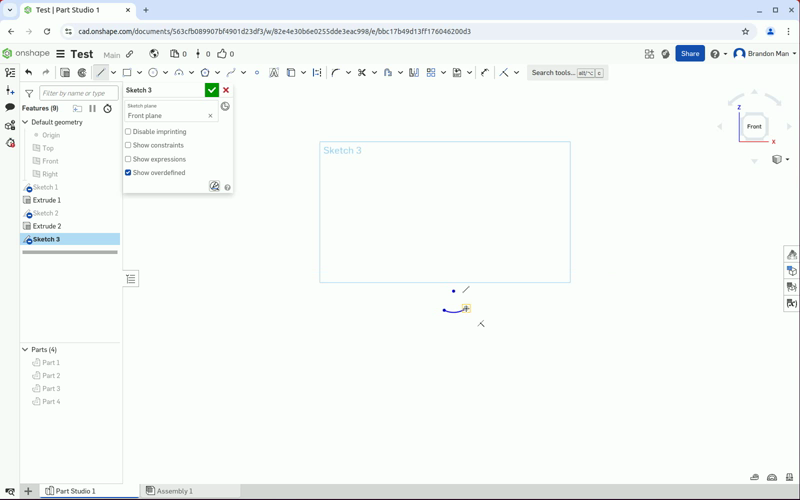
scroll(-6)
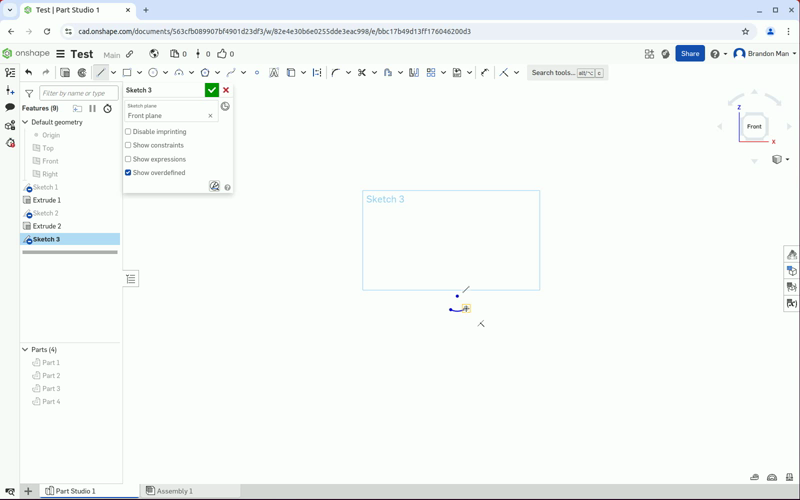
scroll(-6)
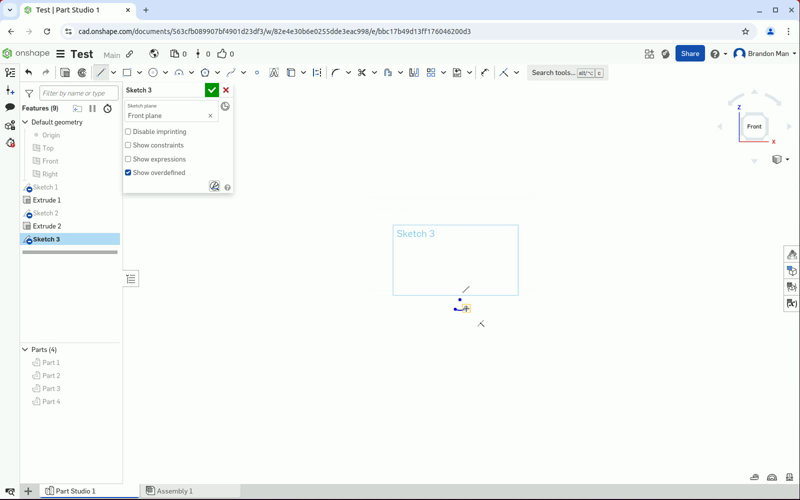
scroll(-6)
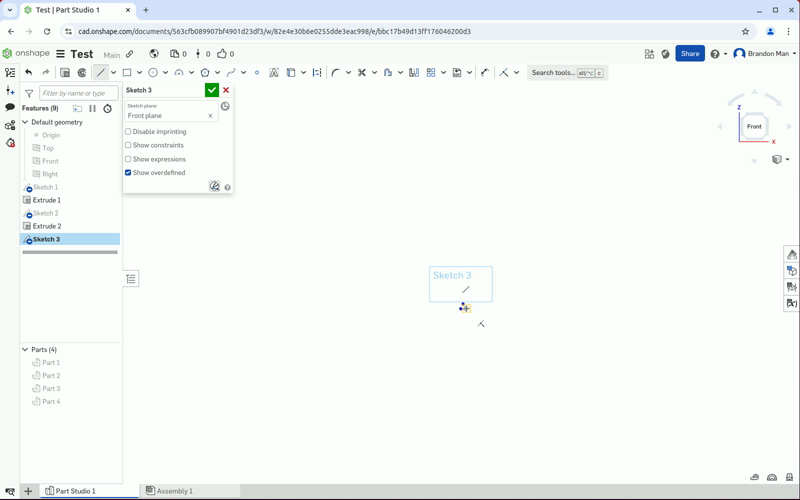
mouse_move(496, 308)
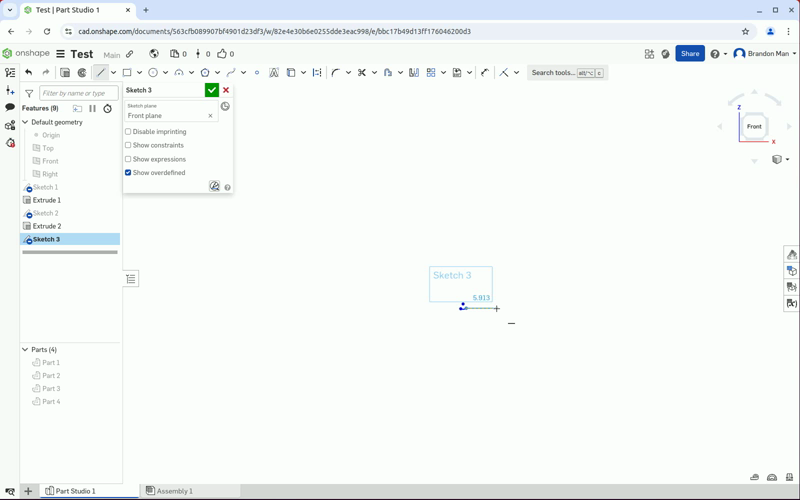
key_down(shift)
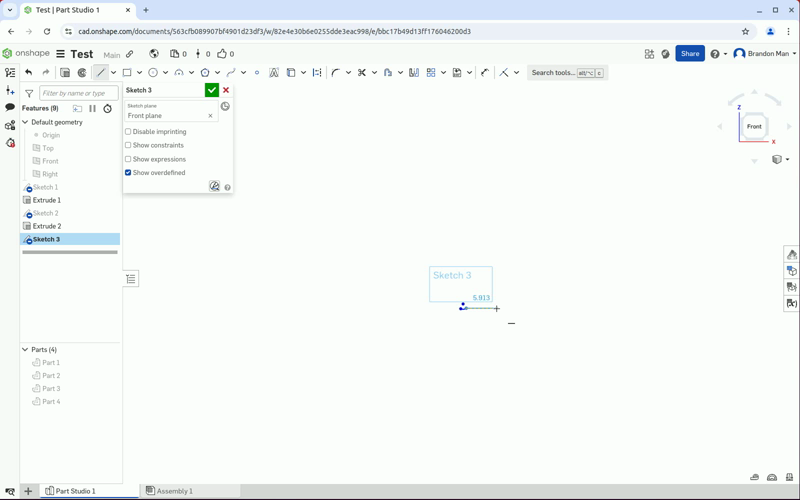
mouse_move(460, 308)
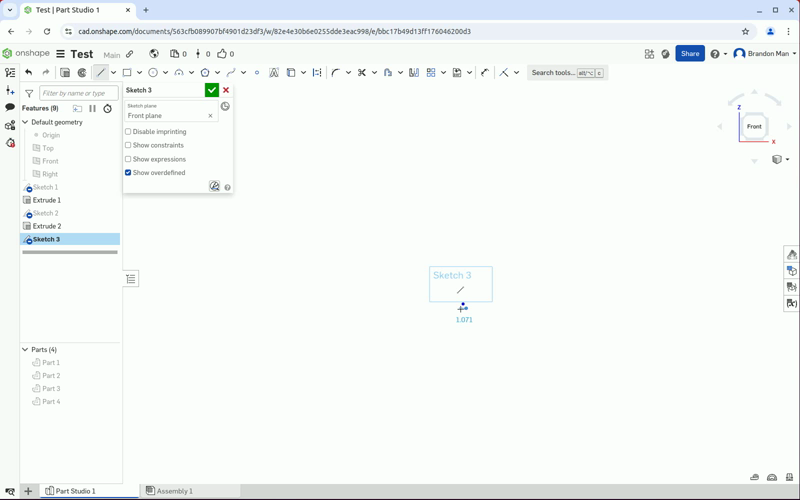
scroll(6)
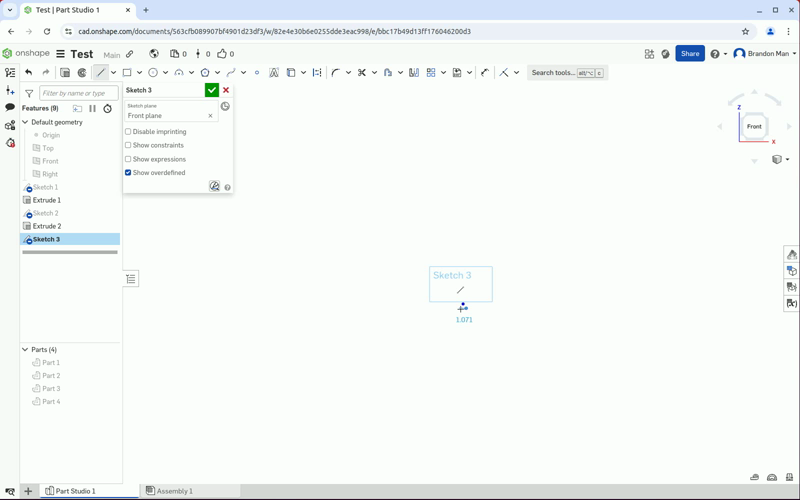
scroll(6)
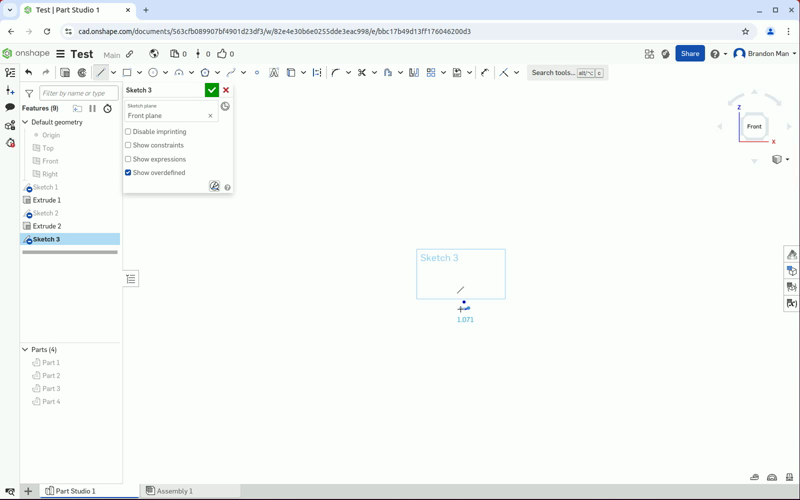
scroll(6)
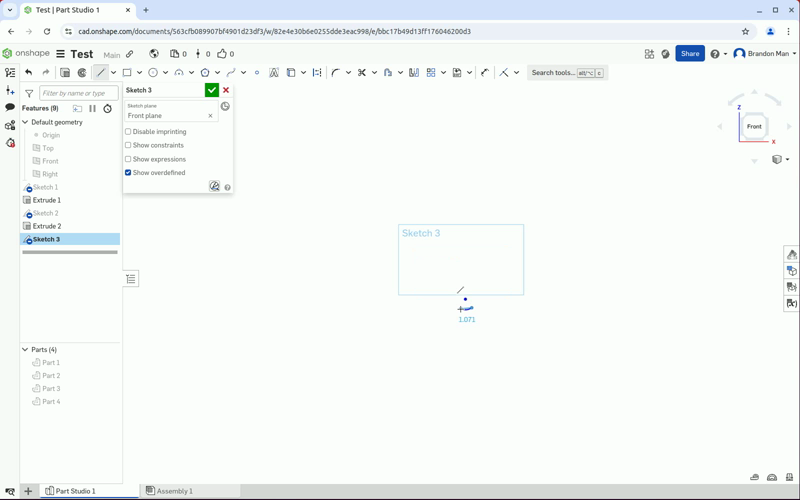
scroll(6)
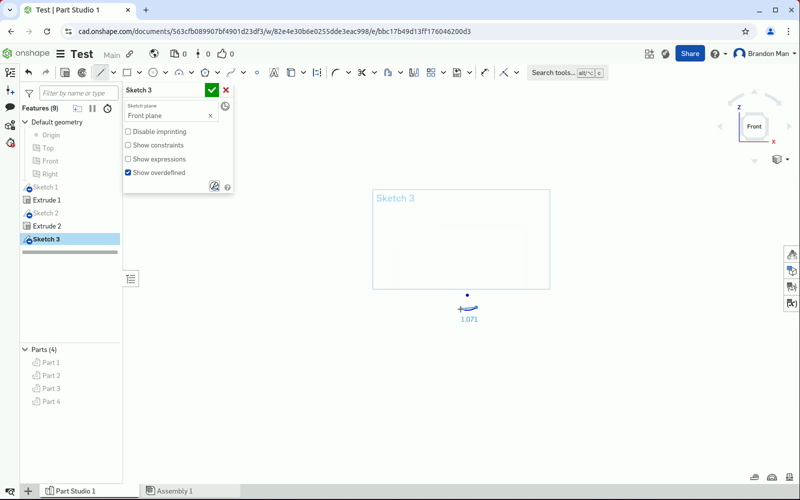
scroll(6)
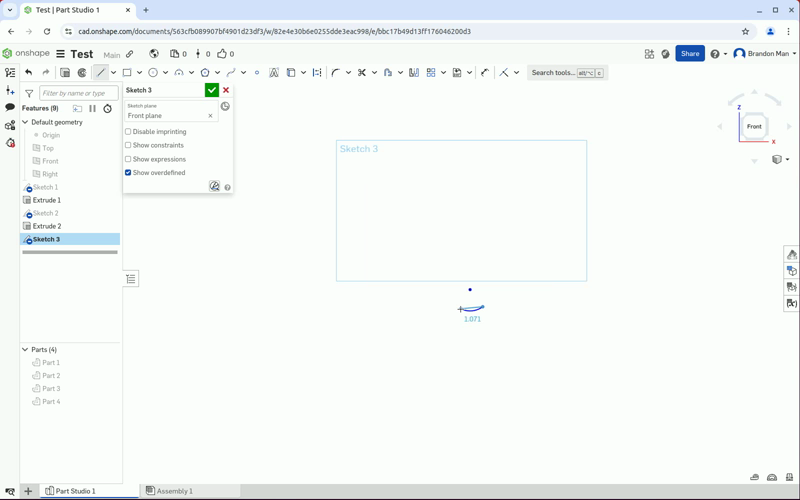
scroll(6)
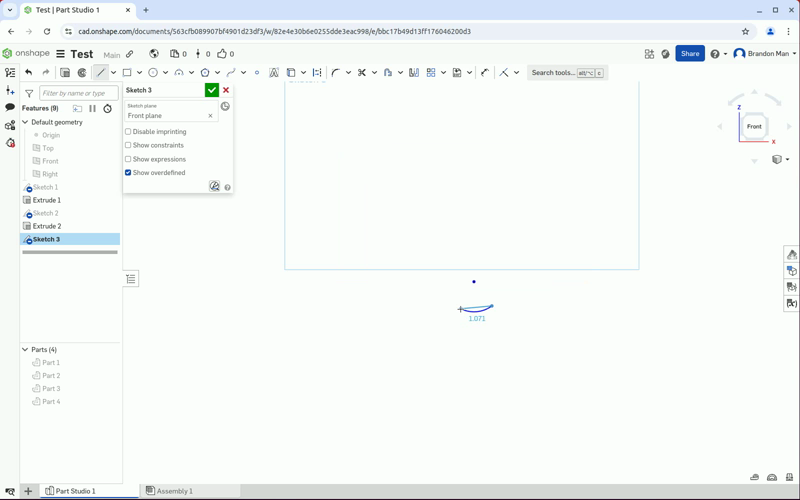
scroll(6)
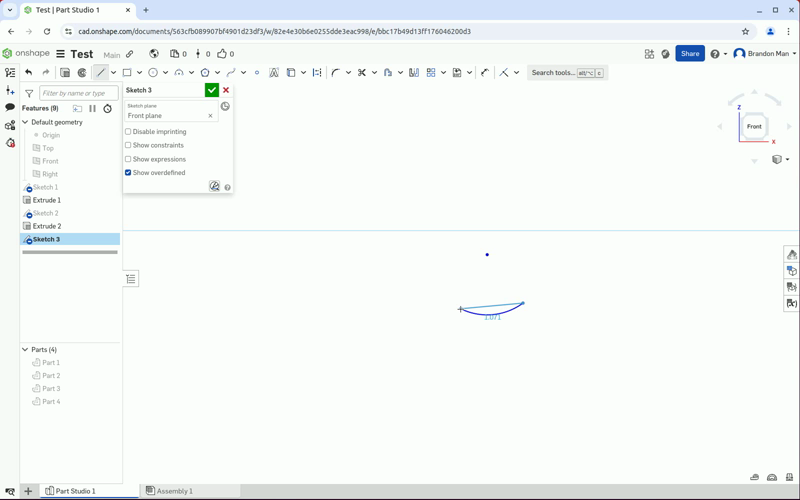
key_up(shift)
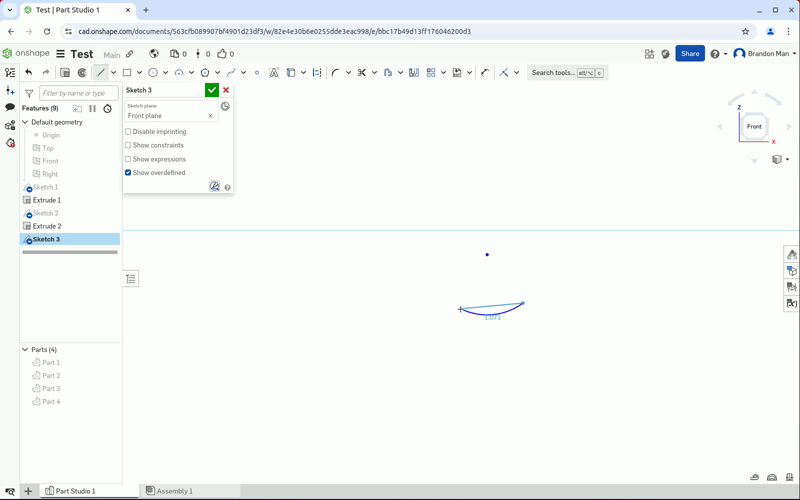
click(460, 308)
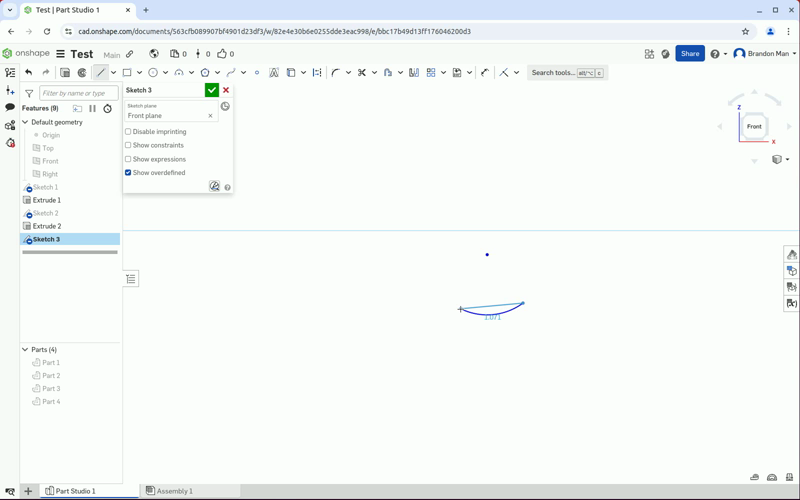
scroll(-6)
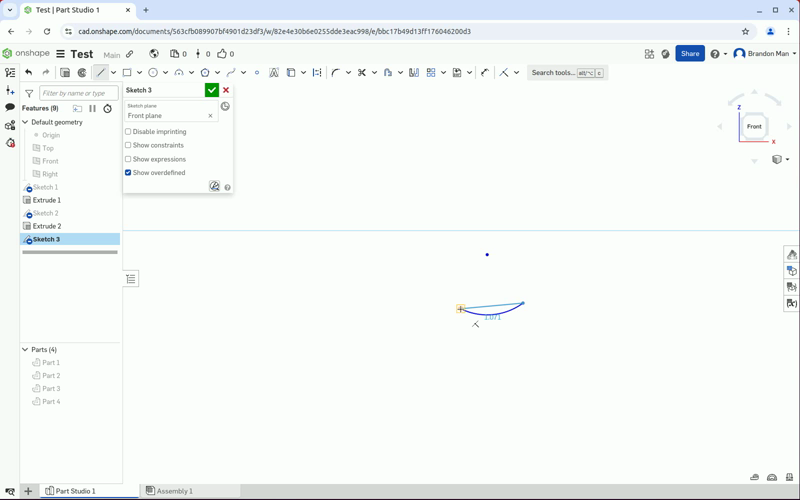
scroll(-6)
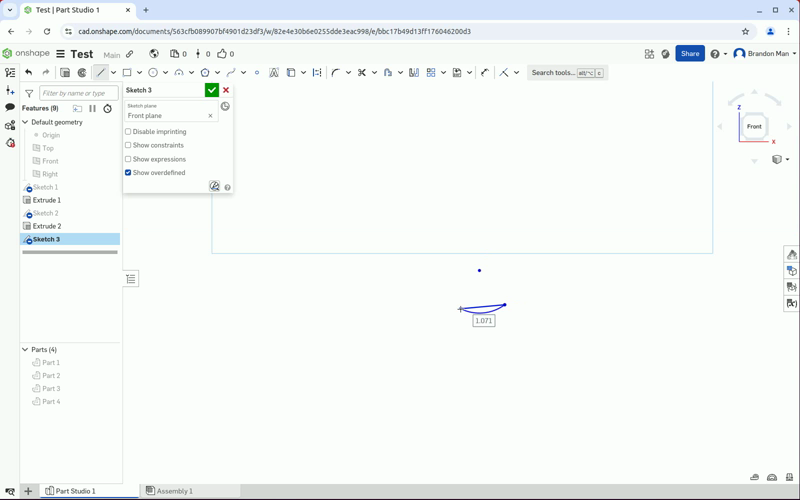
scroll(-6)
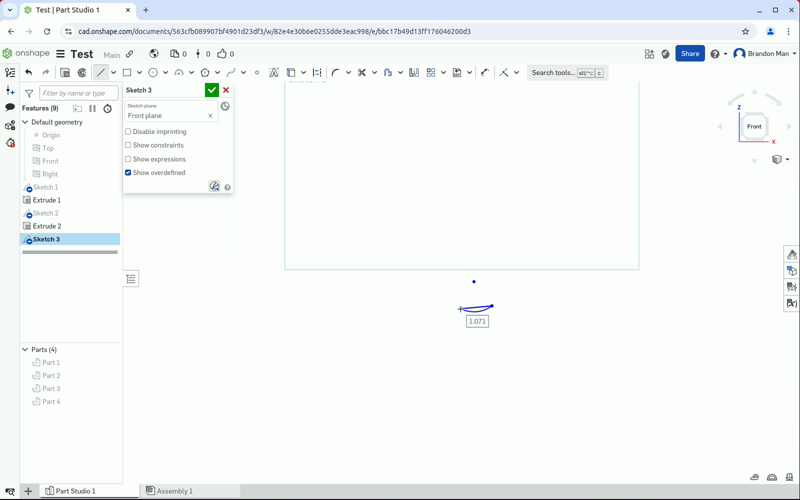
scroll(-6)
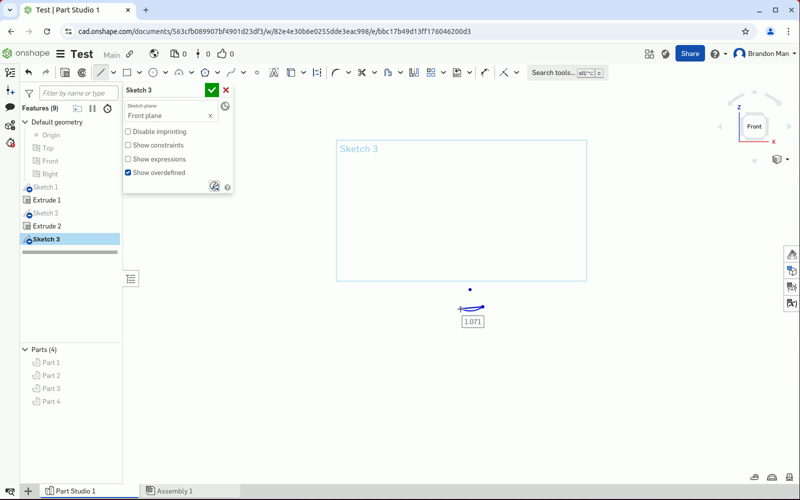
scroll(-6)
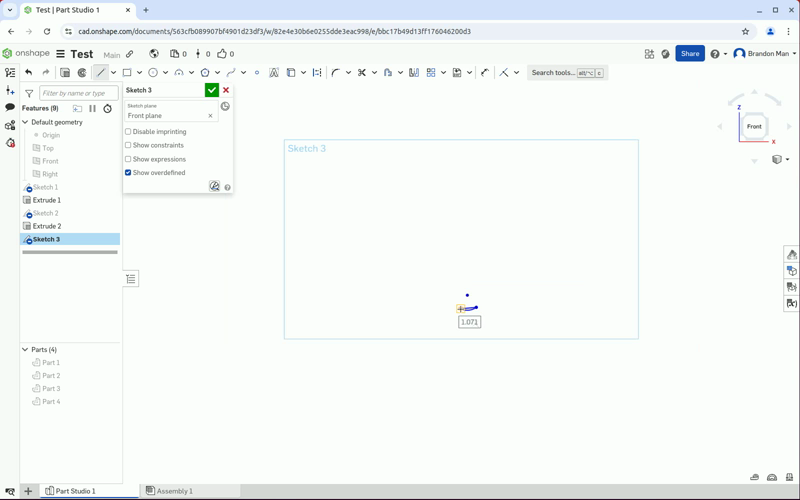
scroll(-6)
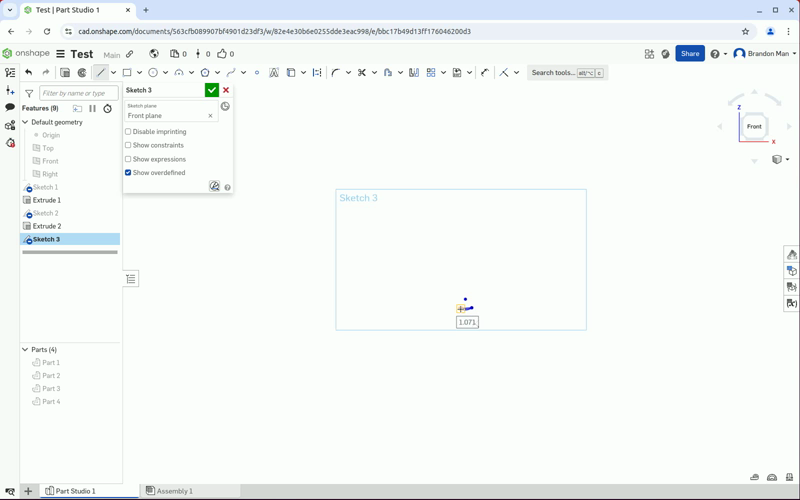
scroll(-6)
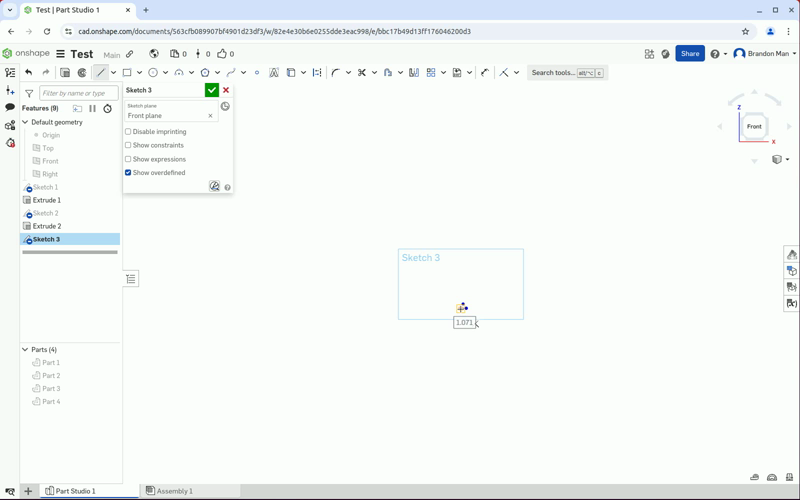
key(esc)
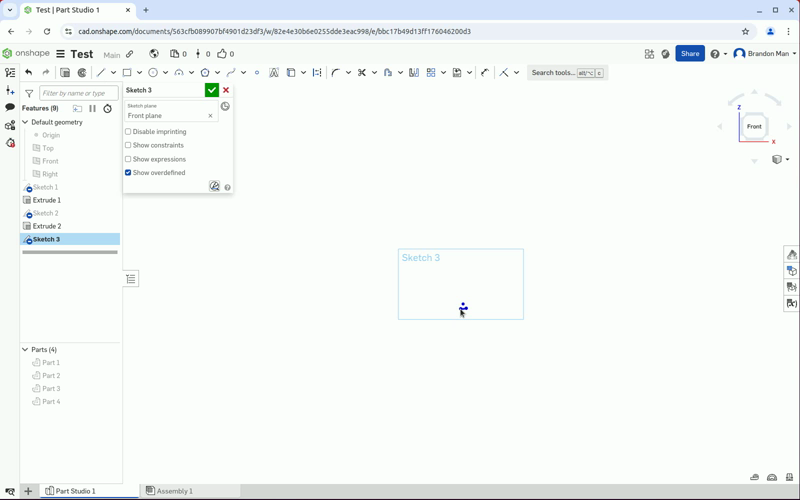
mouse_move(462, 308)
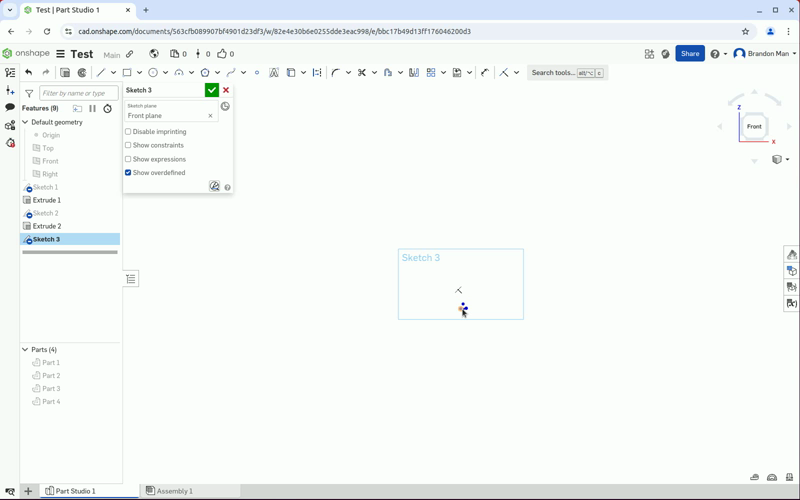
scroll(6)
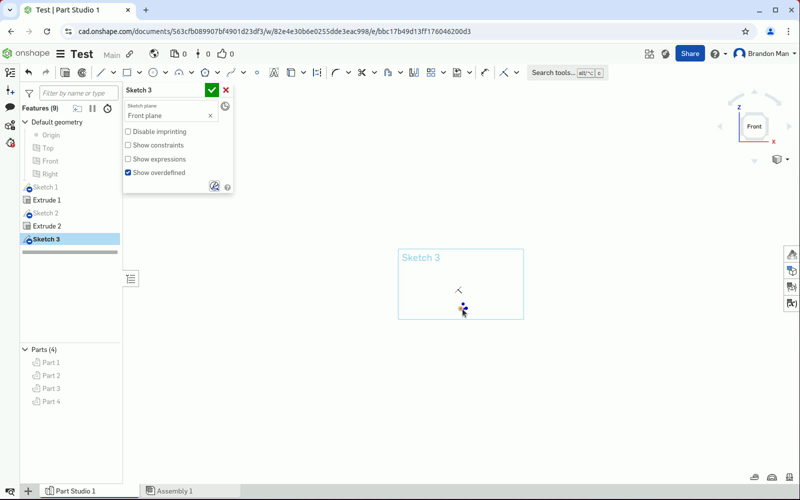
scroll(6)
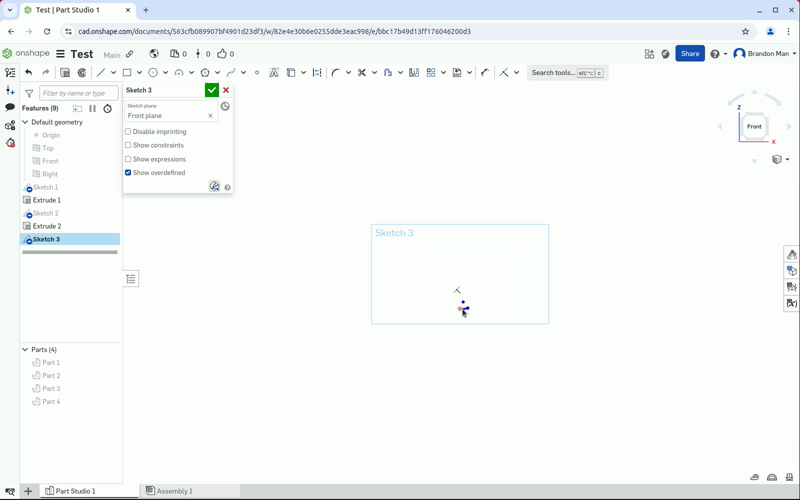
scroll(6)
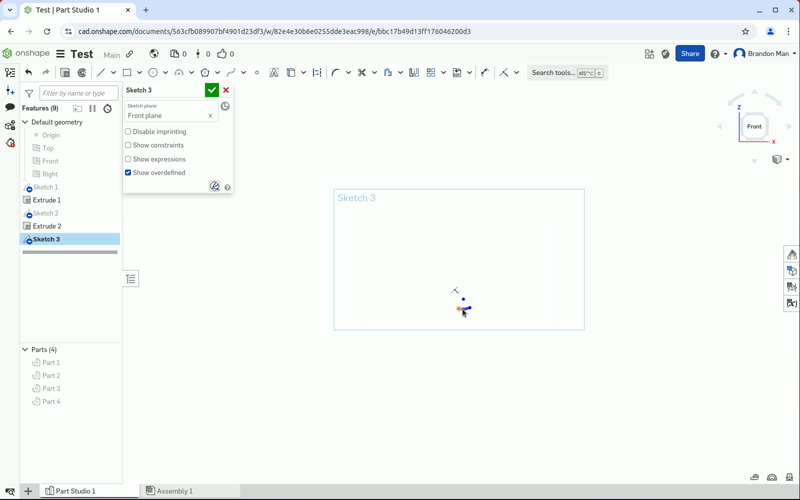
scroll(6)
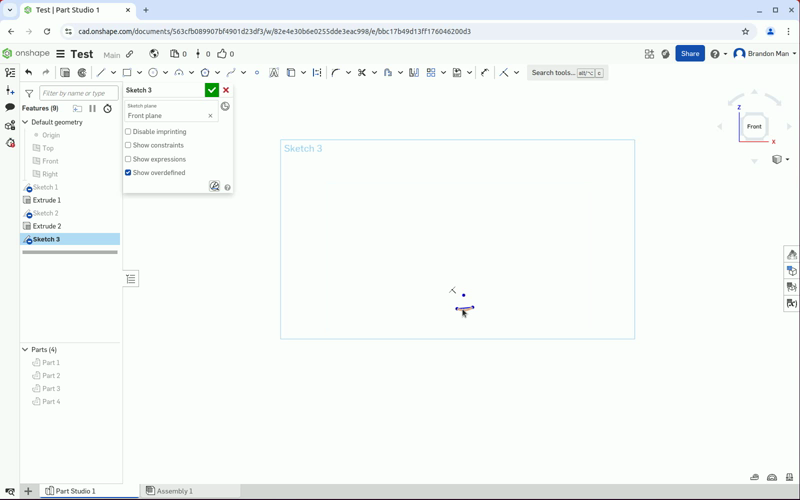
scroll(6)
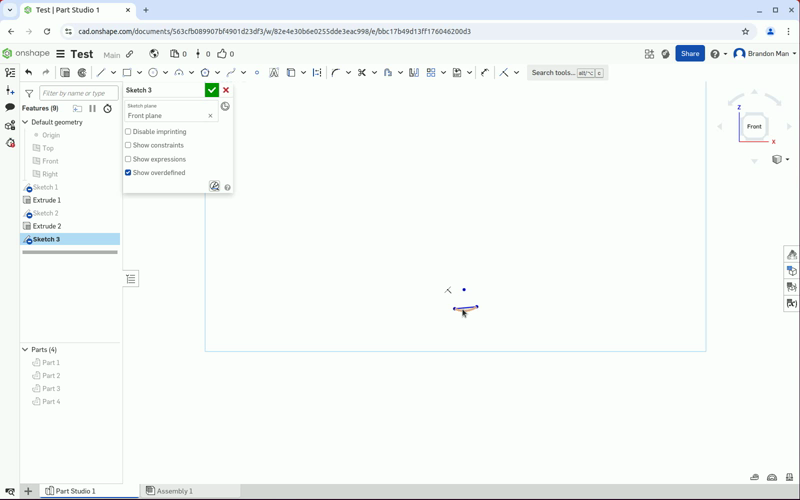
scroll(6)
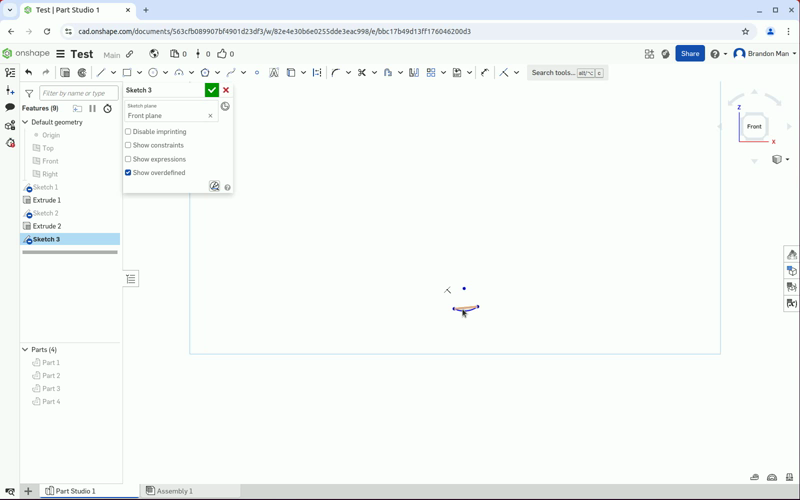
scroll(6)
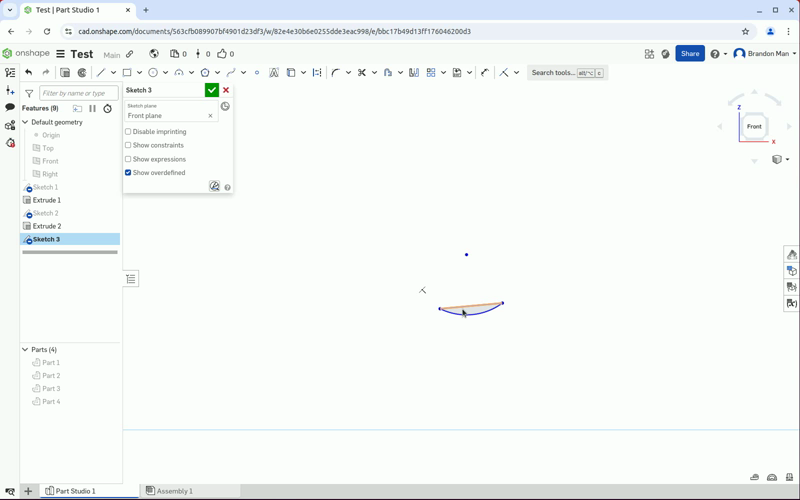
click(462, 308)
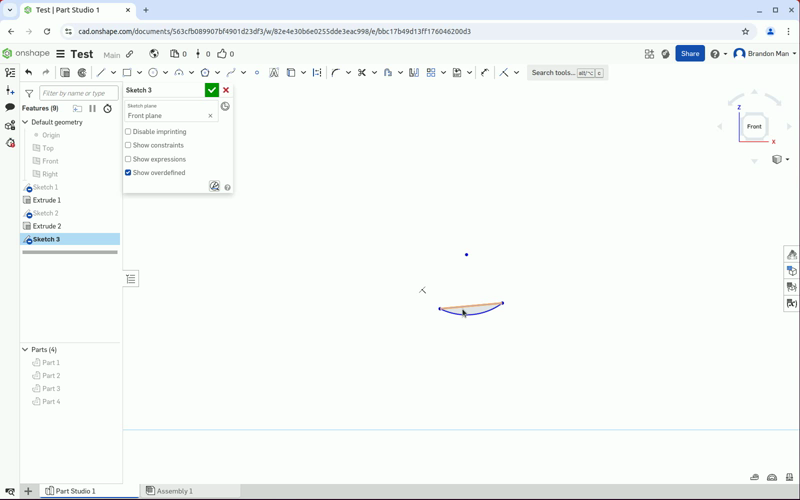
scroll(-6)
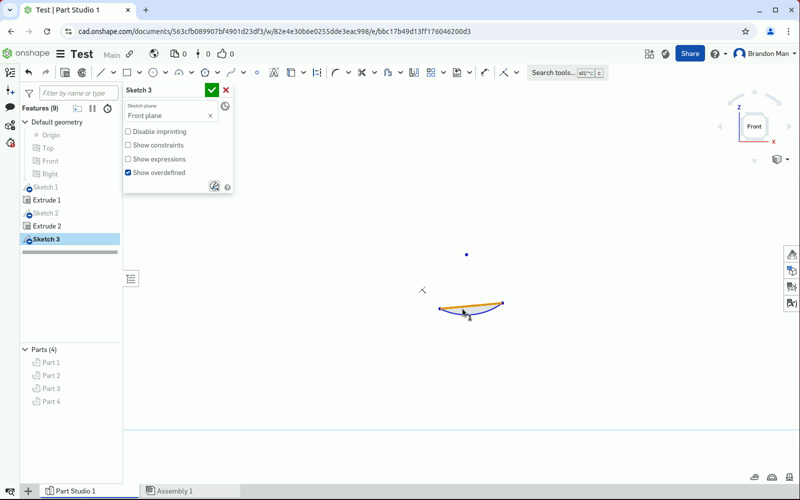
scroll(-6)
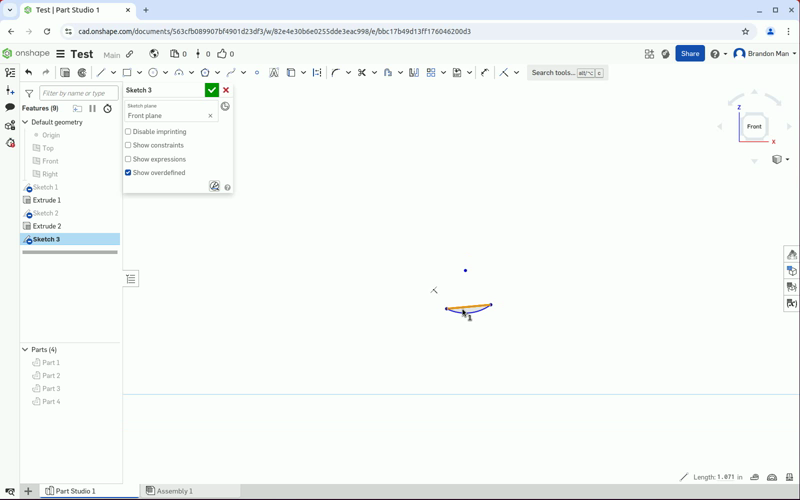
scroll(-6)
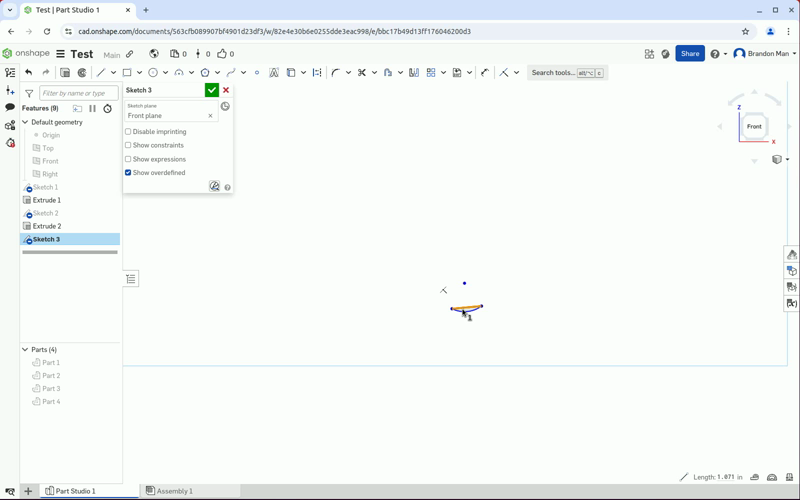
scroll(-6)
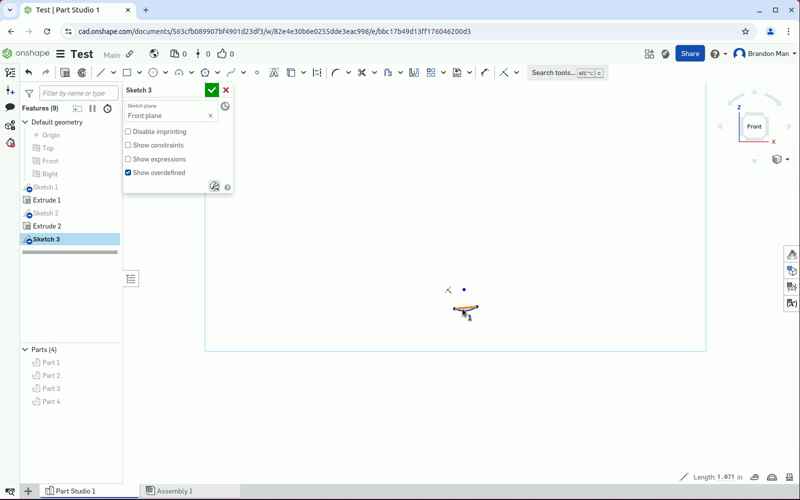
scroll(-6)
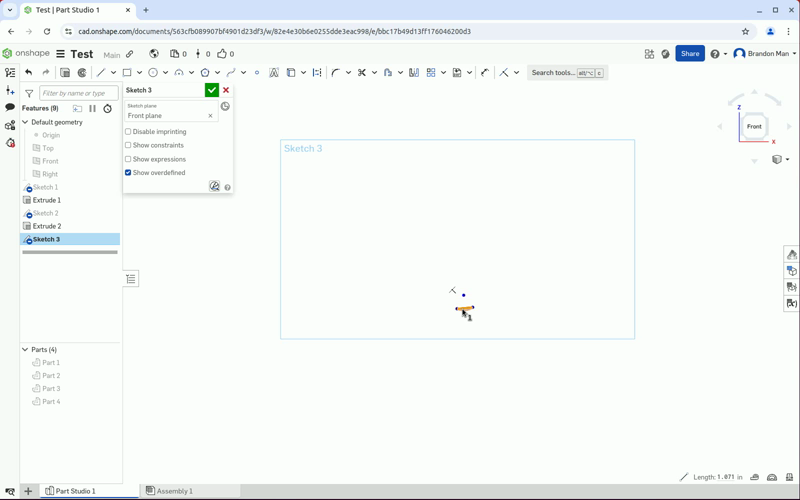
scroll(-6)
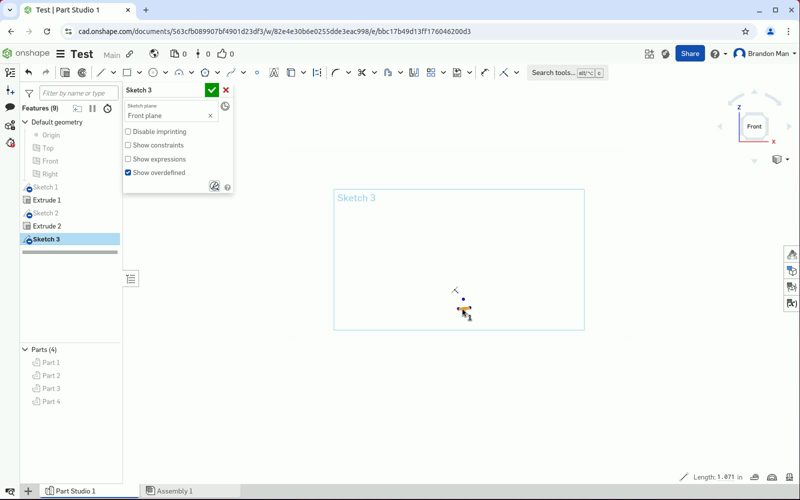
scroll(-6)
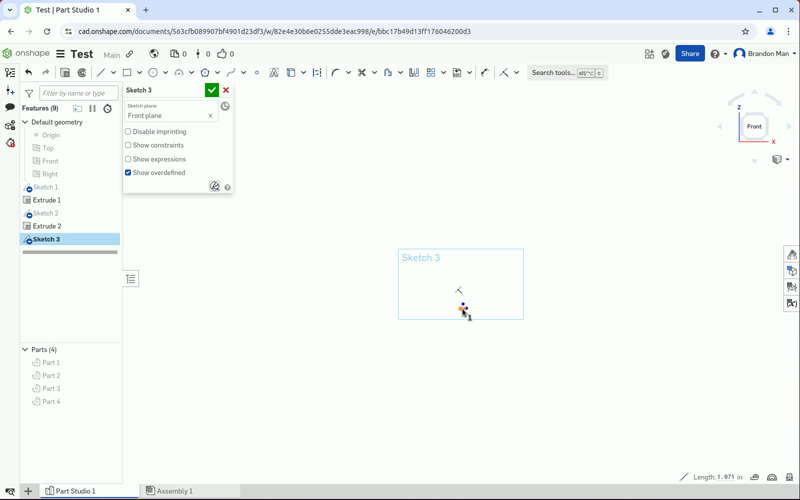
mouse_move(73, 352)
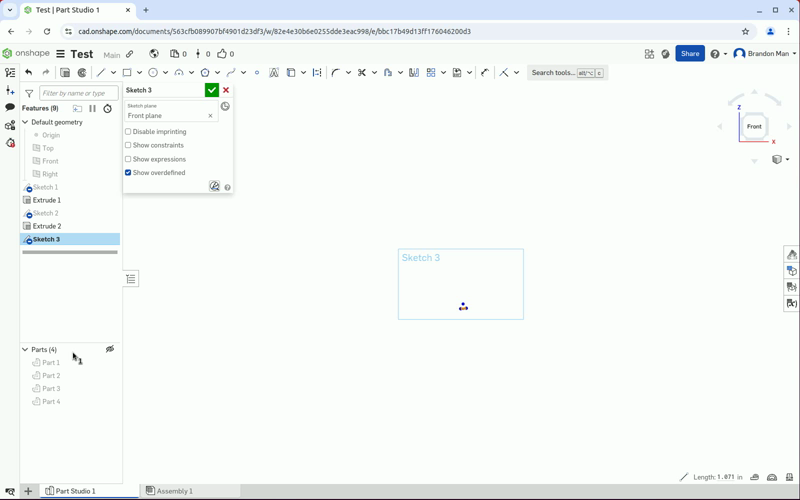
key(shift+y)
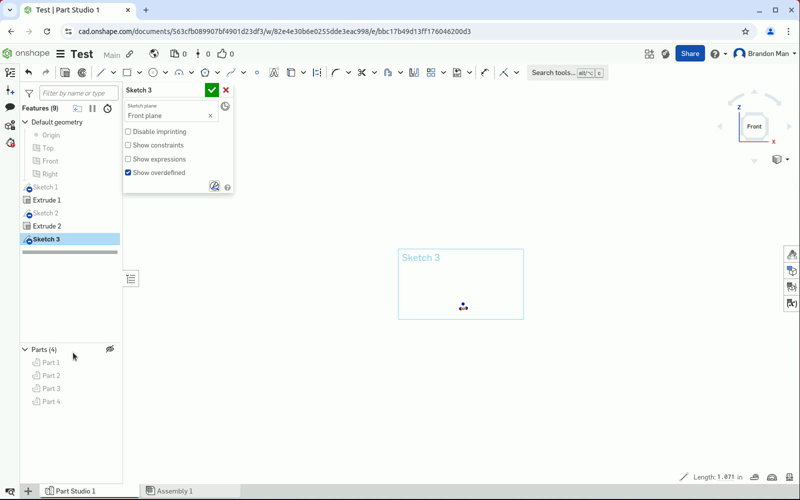
key(shift+e)
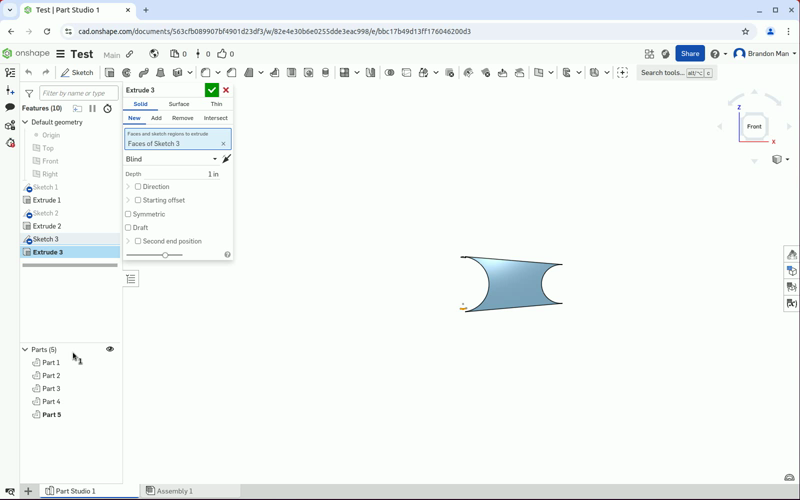
mouse_move(143, 106)
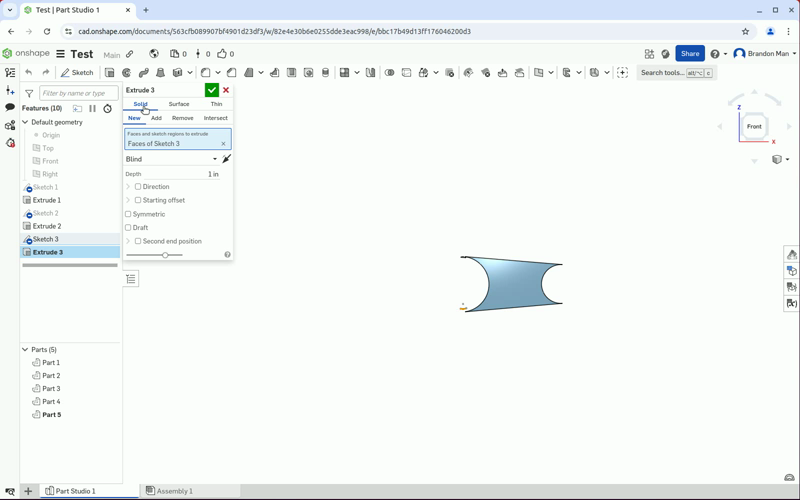
click(143, 106)
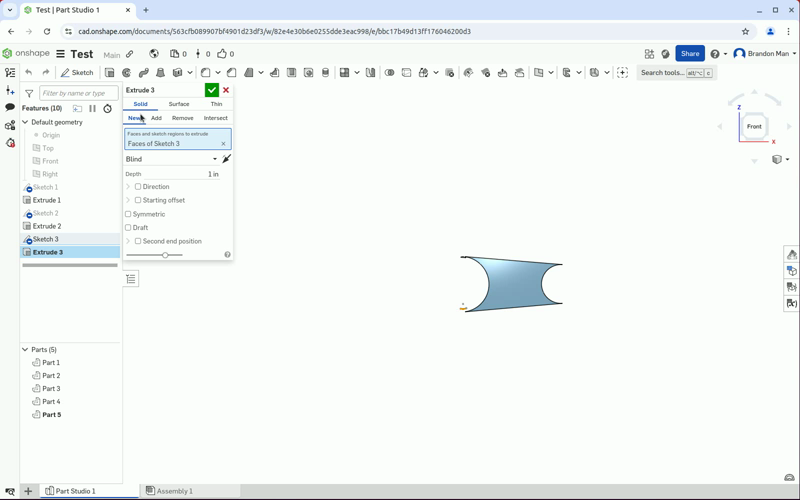
mouse_move(137, 120)
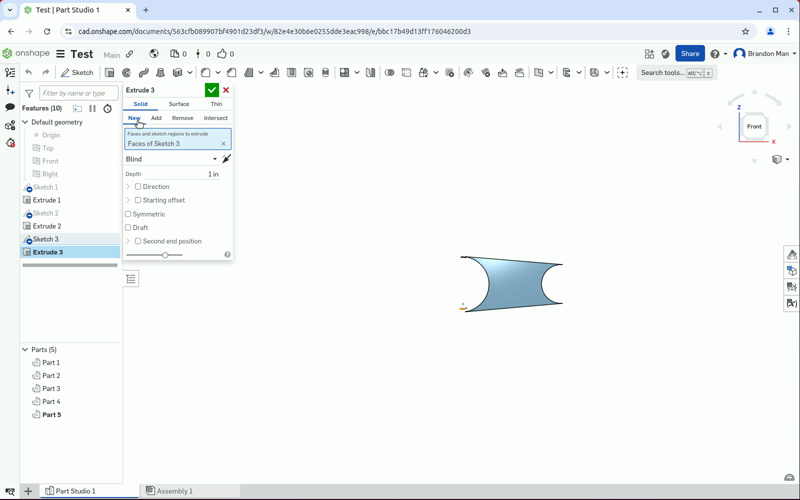
click(137, 120)
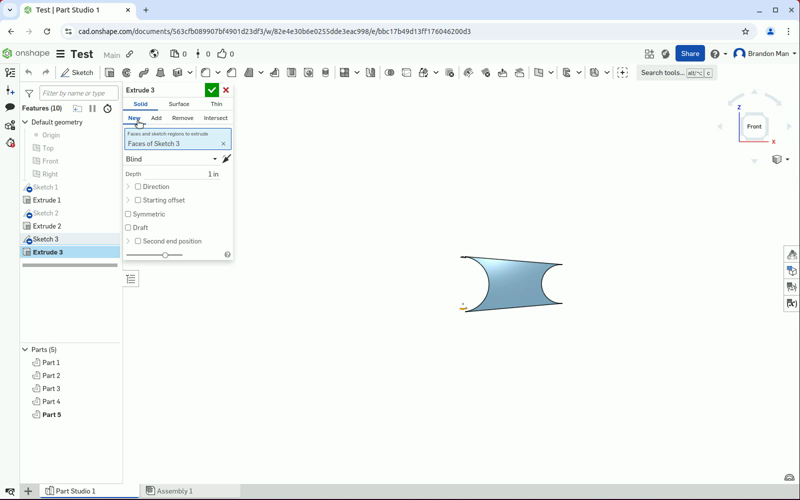
key(tab, 4)
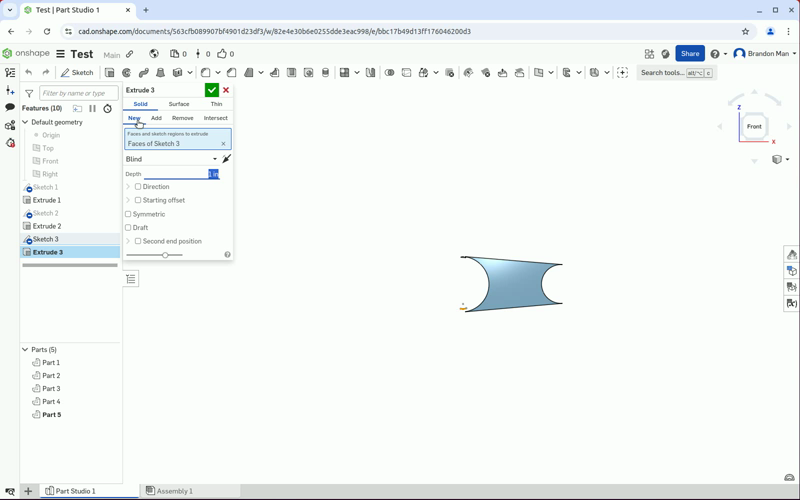
text(10.832)
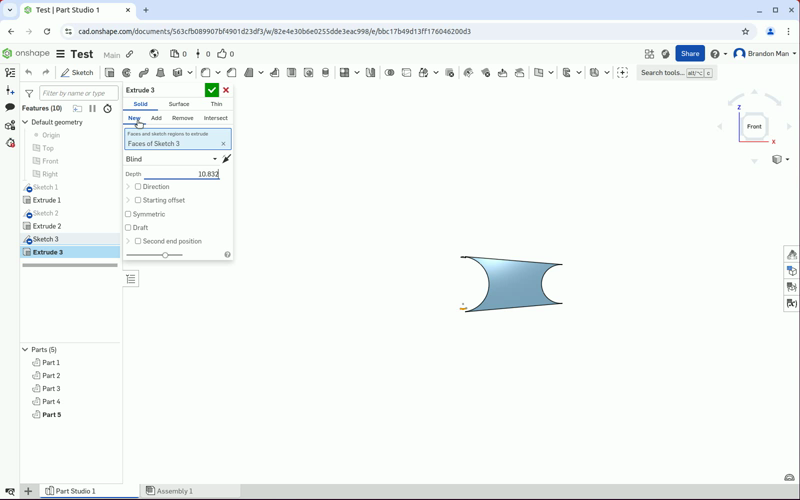
key(enter)
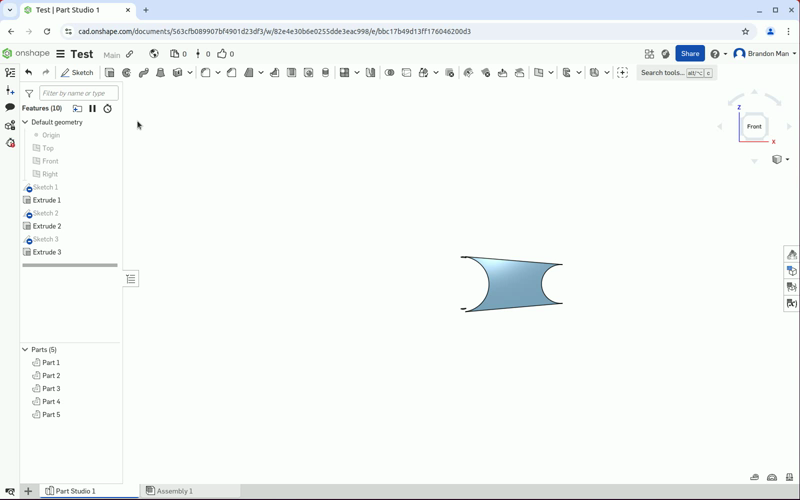
key(shift+h)
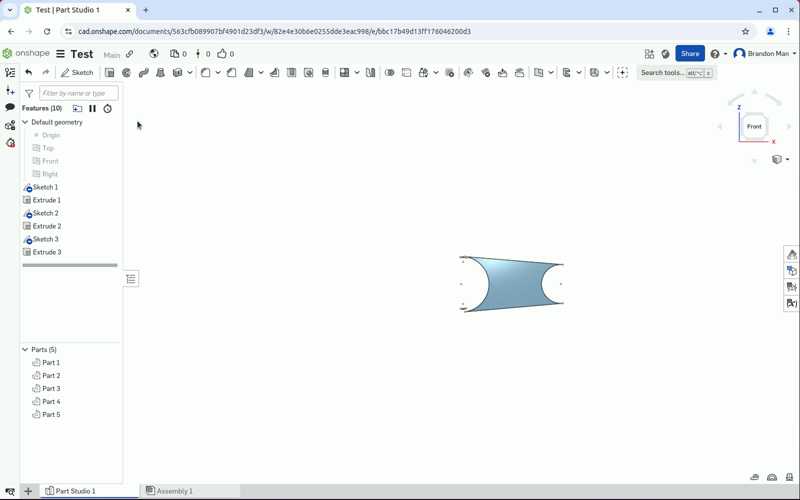
key(shift+h)
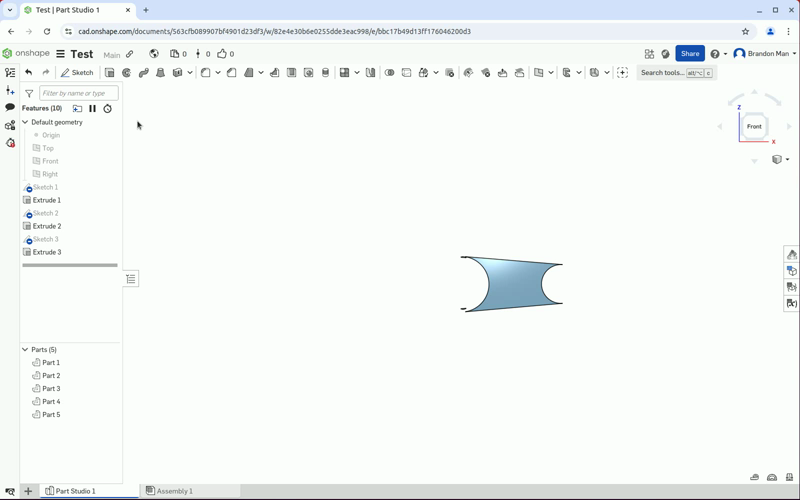
mouse_move(73, 189)
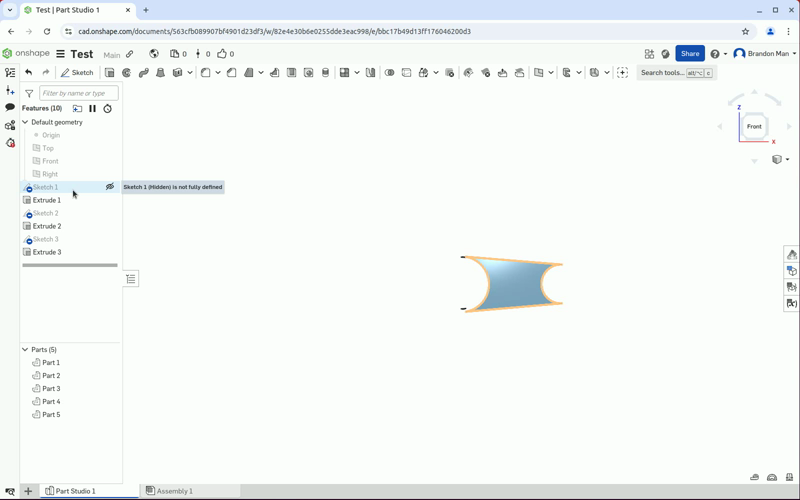
click(73, 189)
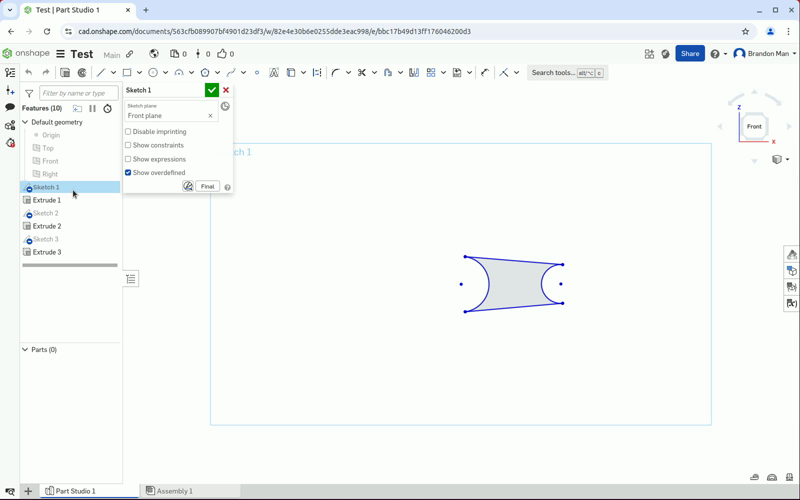
mouse_move(229, 92)
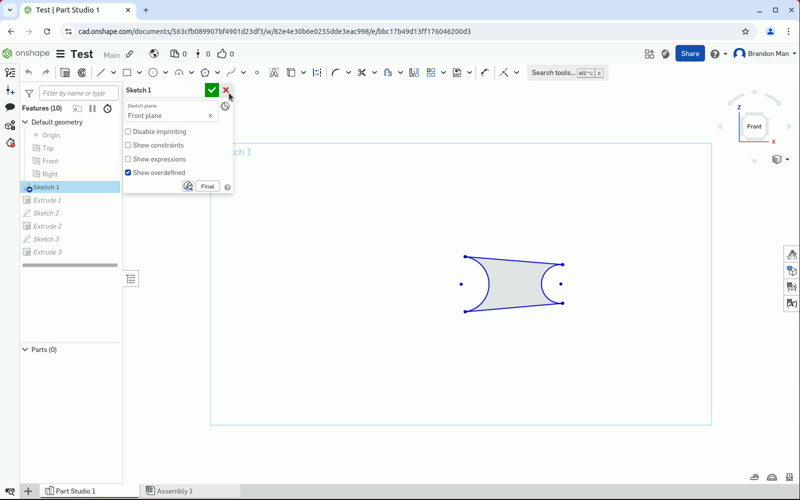
click(229, 92)
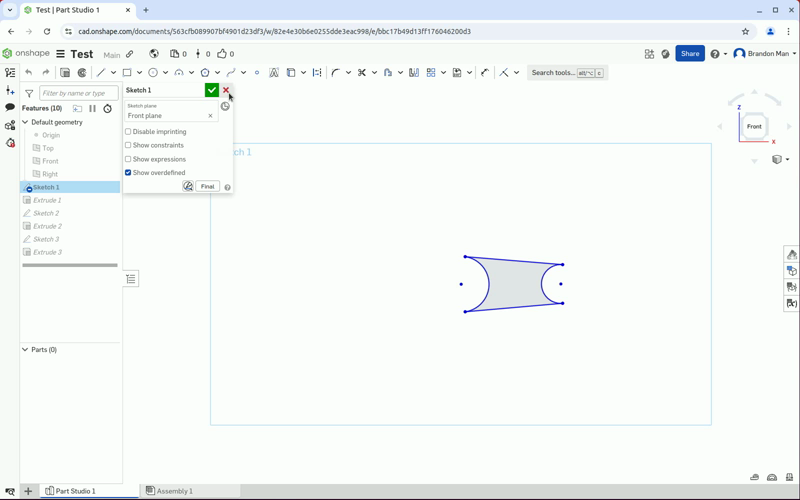
key(shift+s)
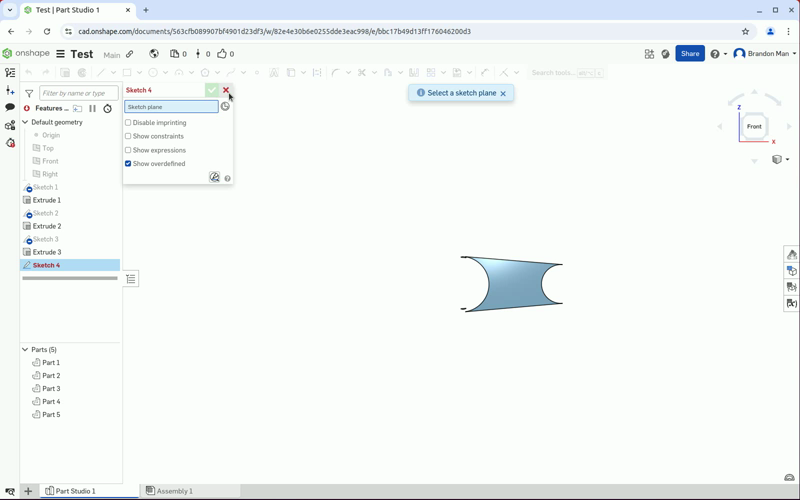
mouse_move(73, 163)
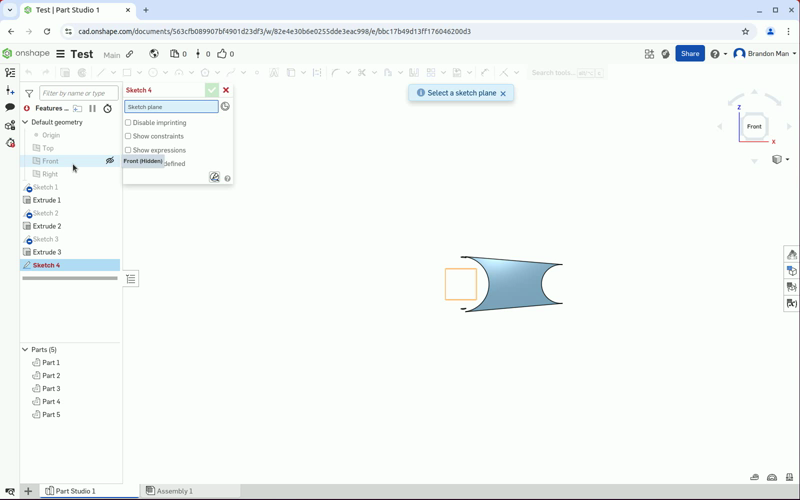
click(73, 163)
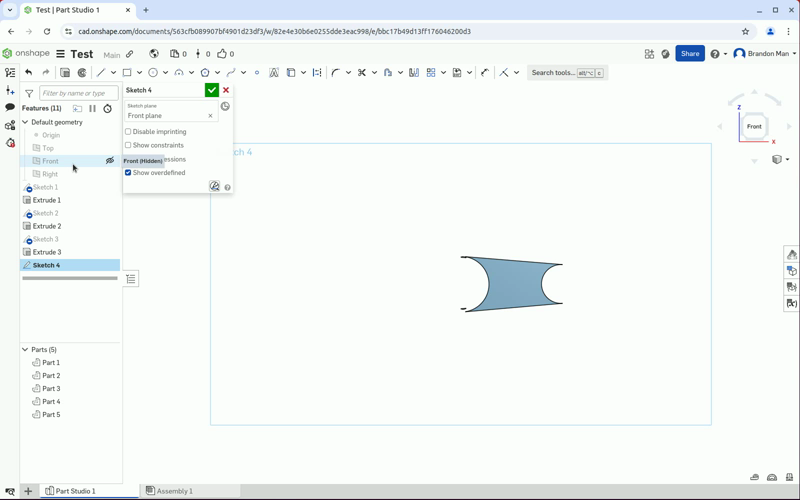
mouse_move(73, 352)
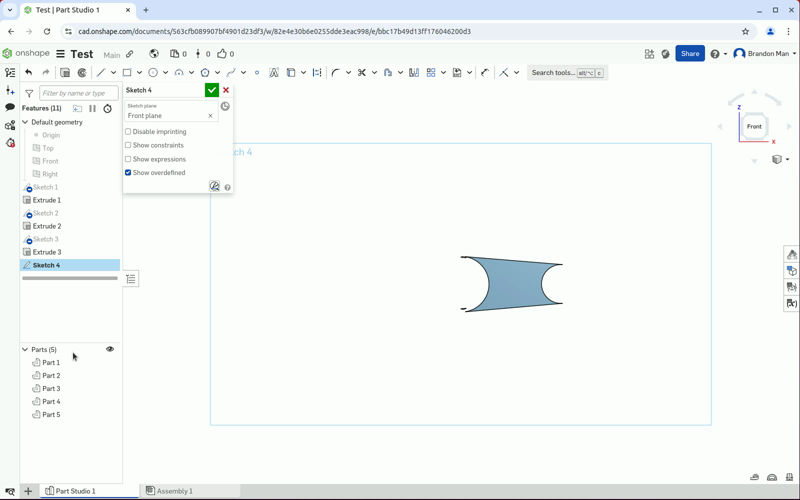
key(y)
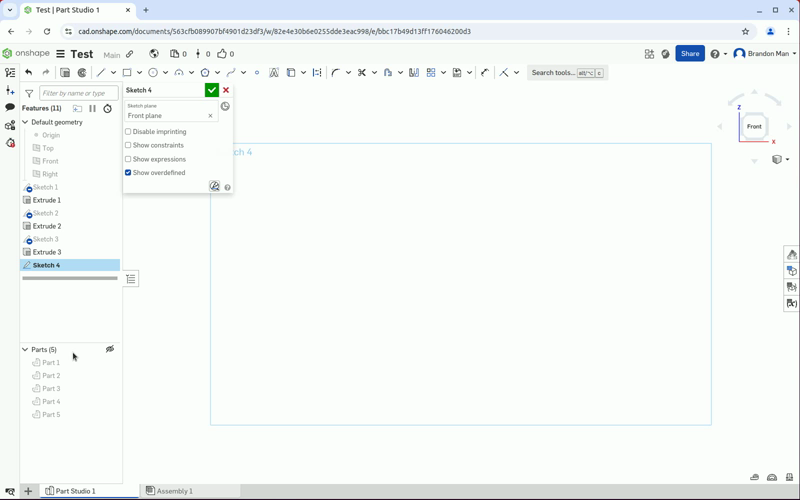
key(c)
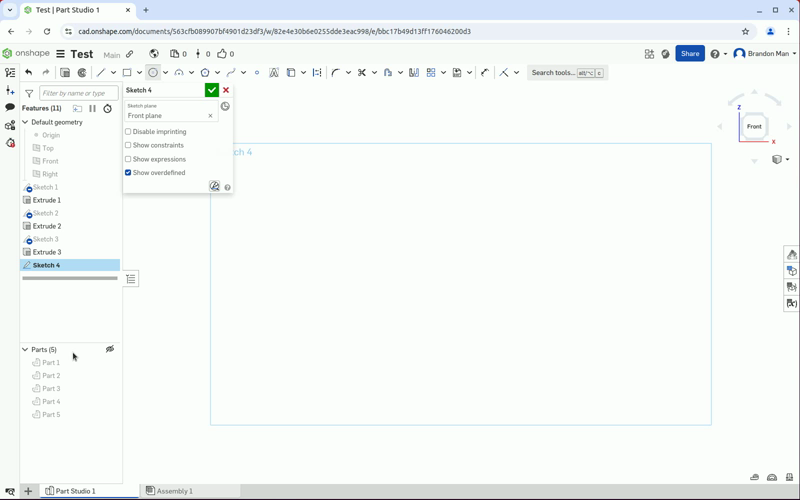
key_down(shift)
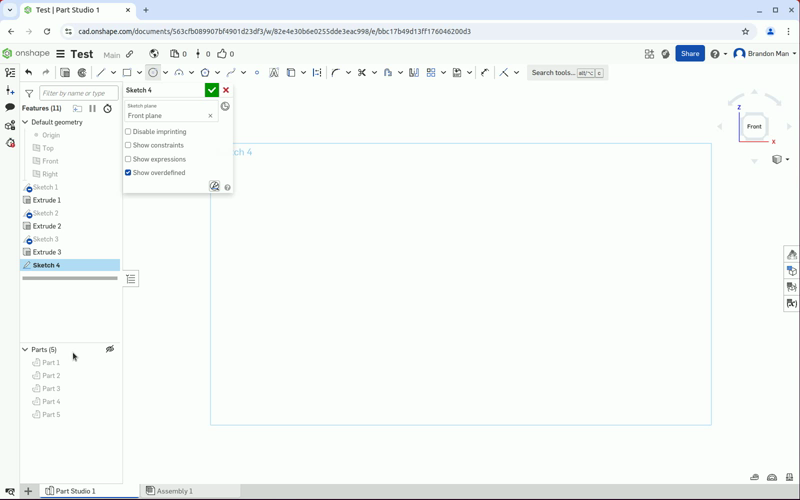
mouse_move(555, 282)
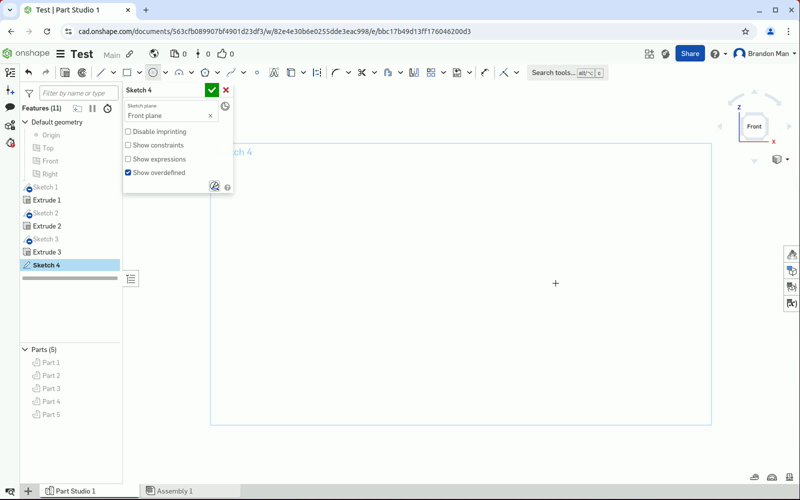
click(555, 282)
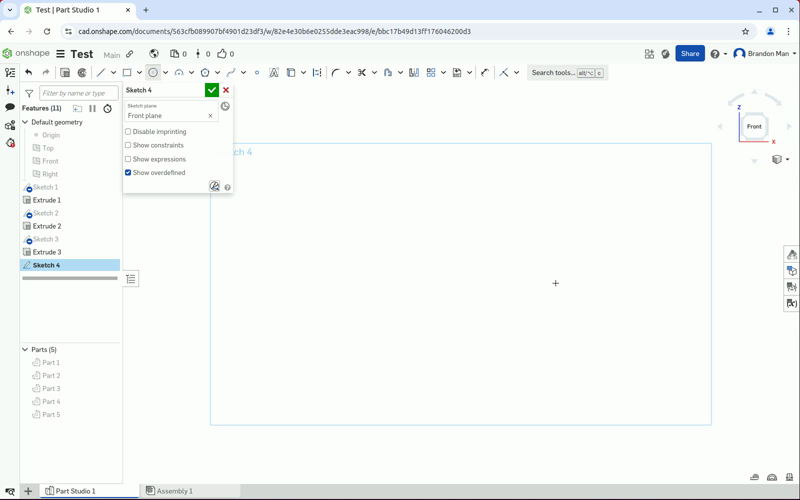
key_up(shift)
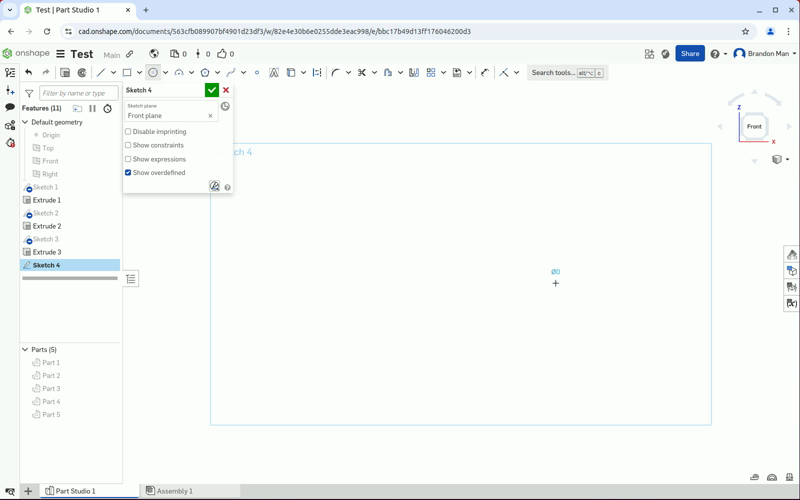
mouse_move(574, 282)
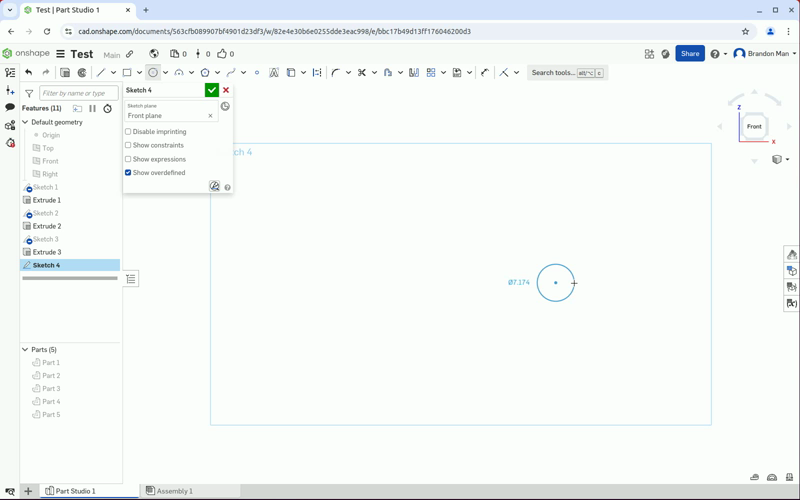
click(574, 282)
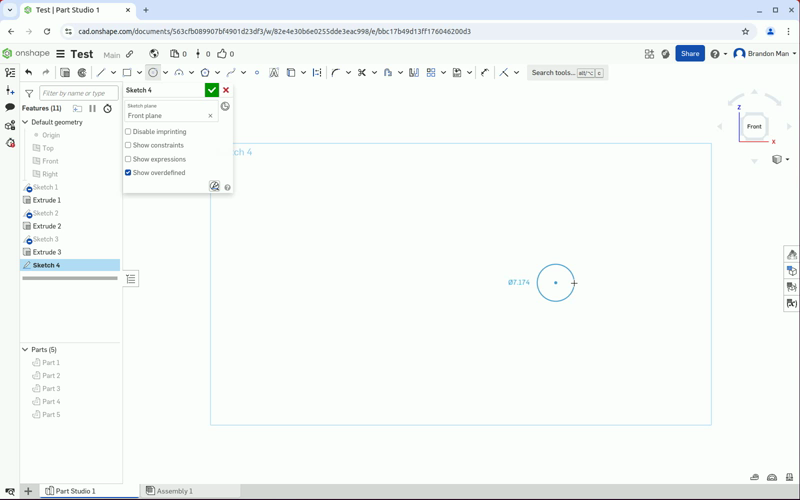
key(esc)
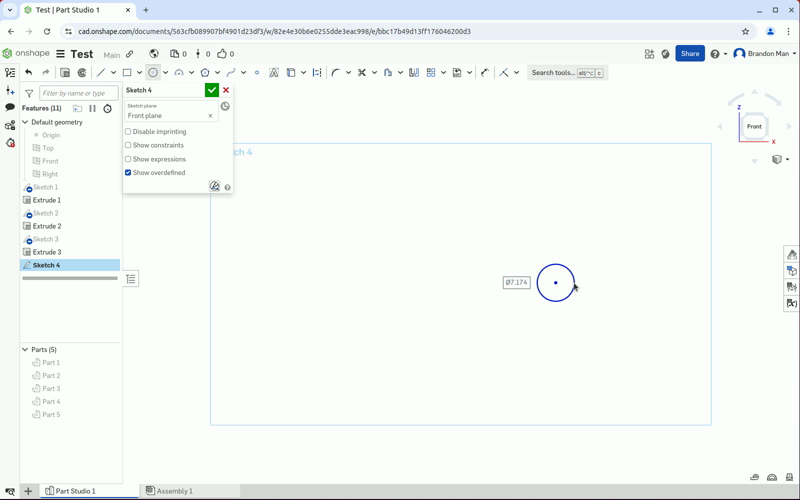
mouse_move(557, 291)
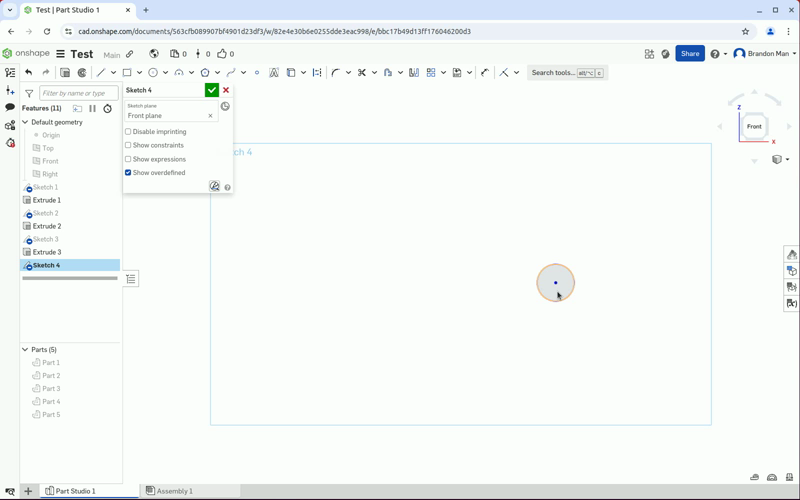
scroll(6)
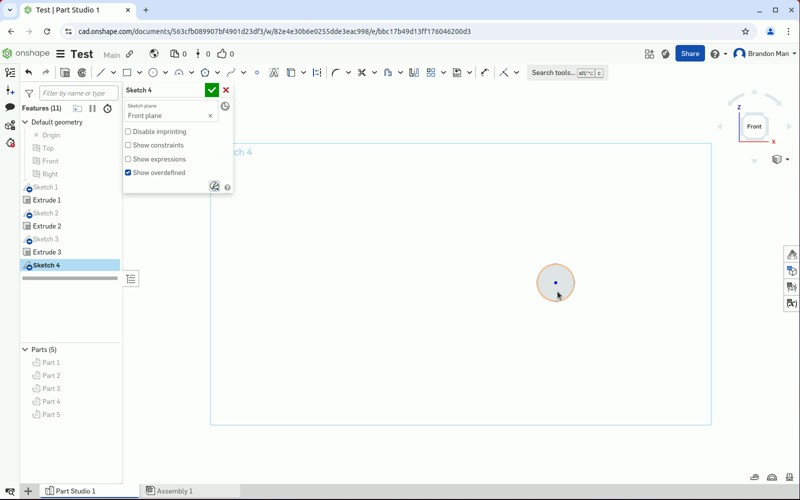
scroll(6)
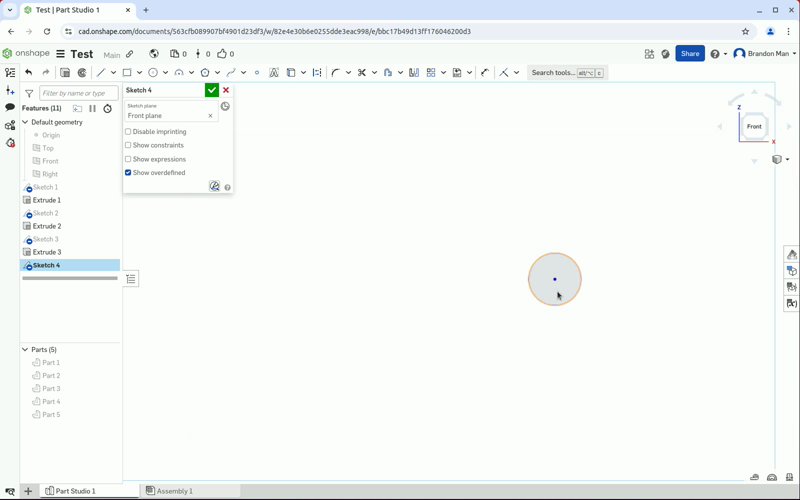
scroll(6)
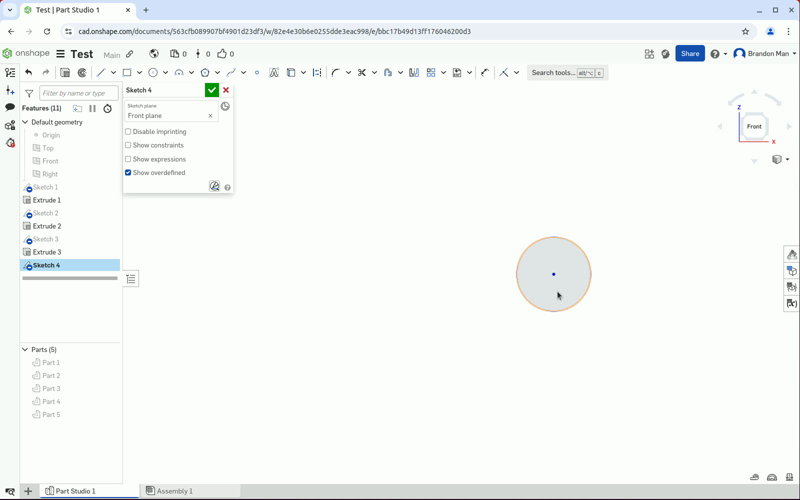
scroll(6)
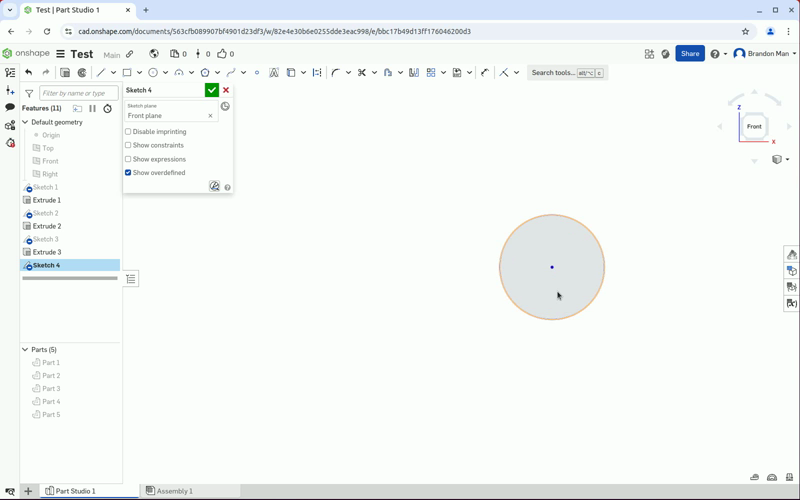
scroll(6)
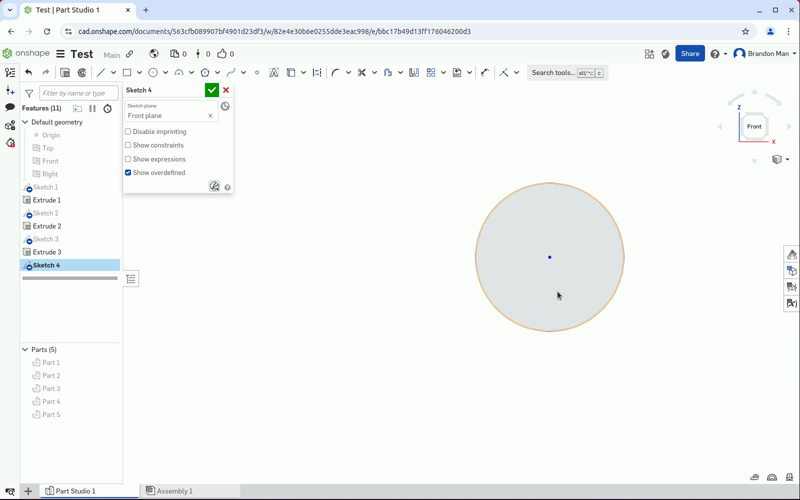
scroll(6)
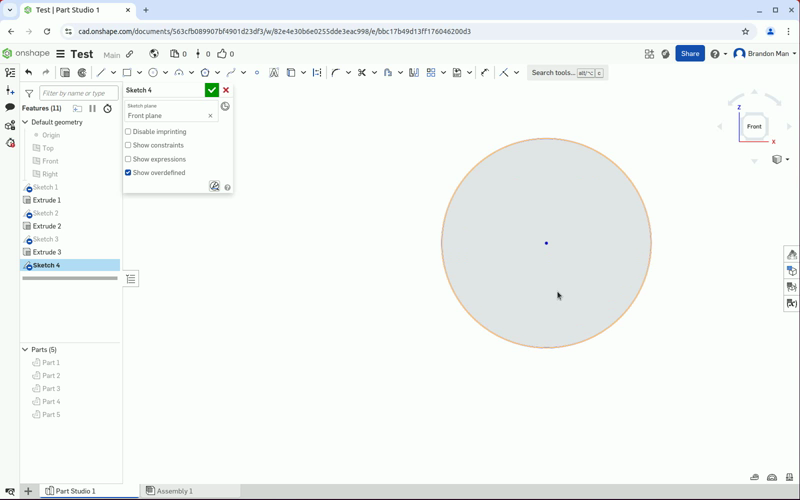
scroll(6)
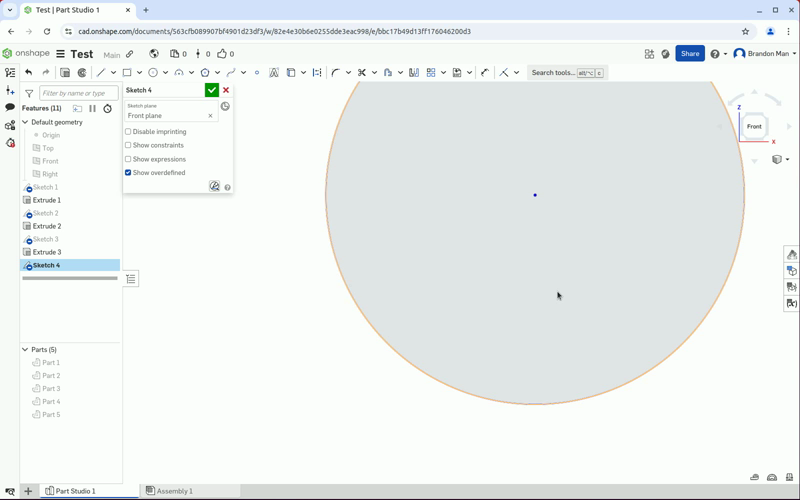
click(557, 291)
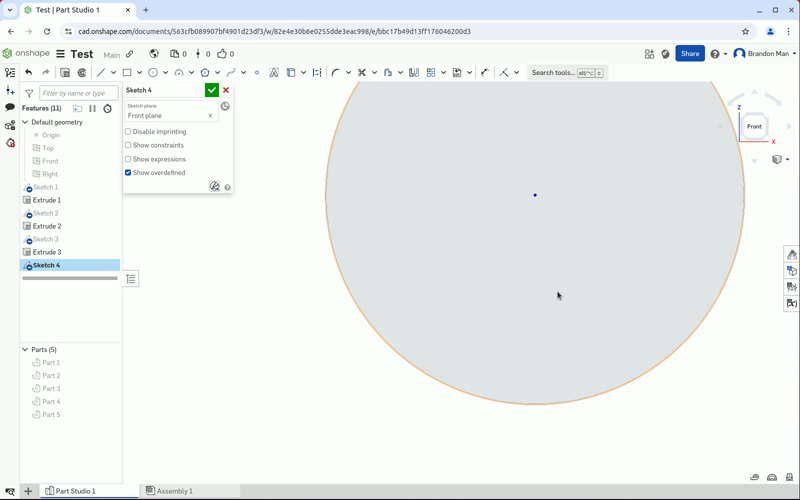
scroll(-6)
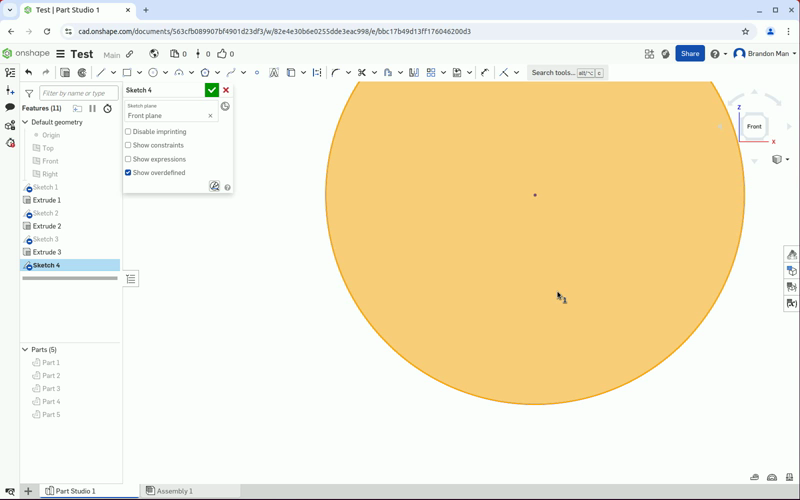
scroll(-6)
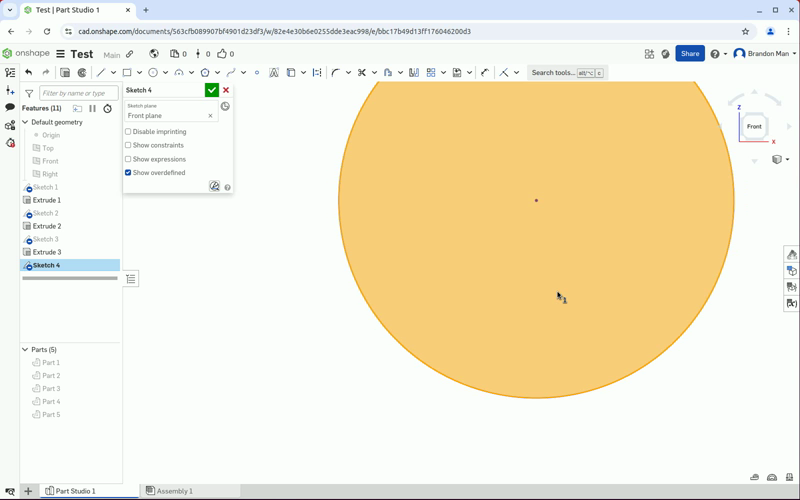
scroll(-6)
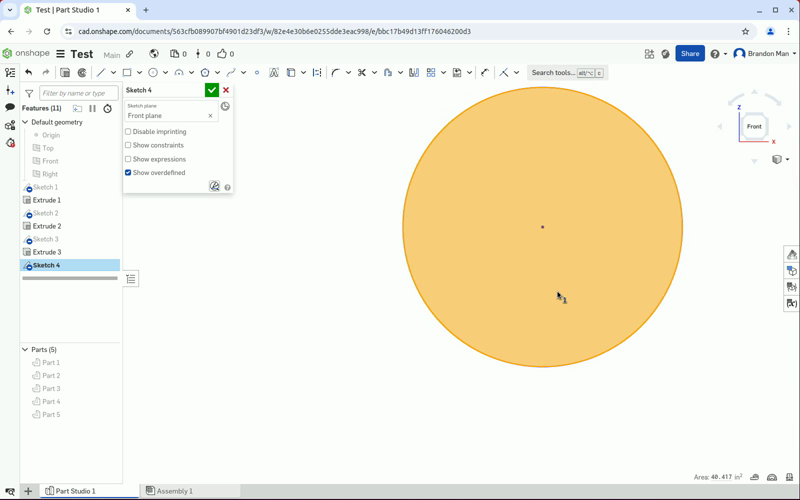
scroll(-6)
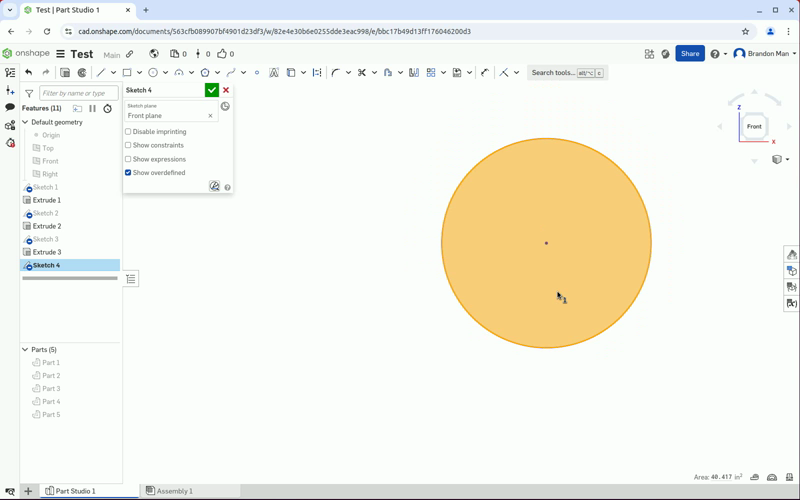
scroll(-6)
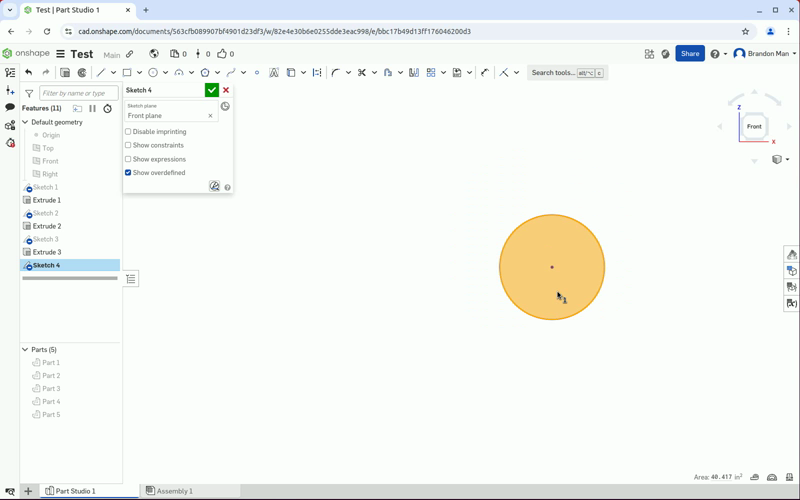
scroll(-6)
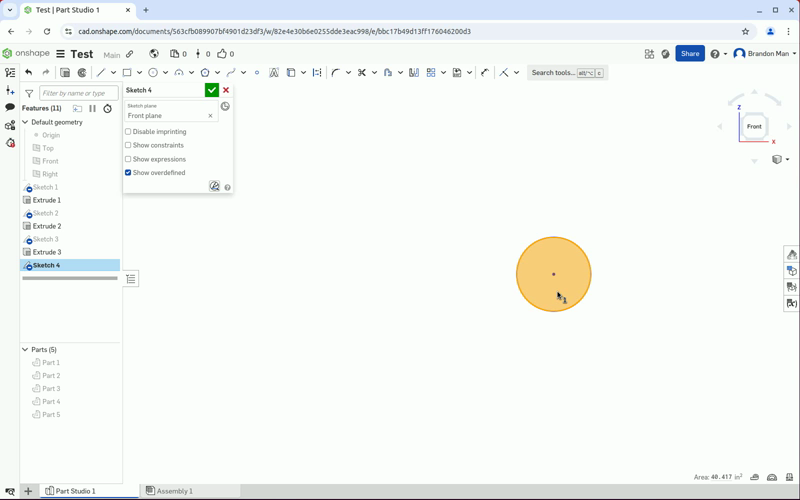
scroll(-6)
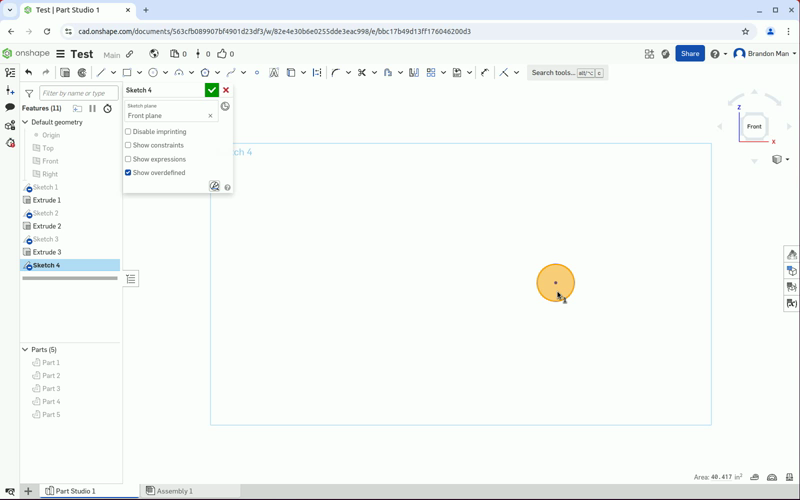
mouse_move(73, 352)
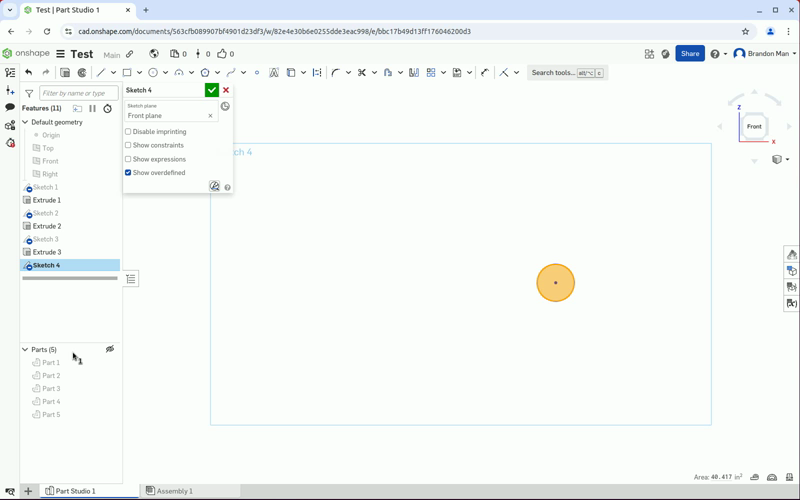
key(shift+y)
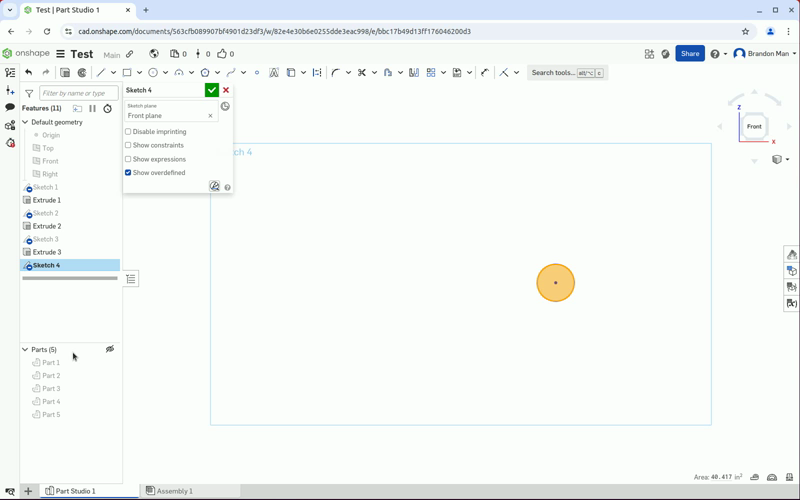
key(shift+e)
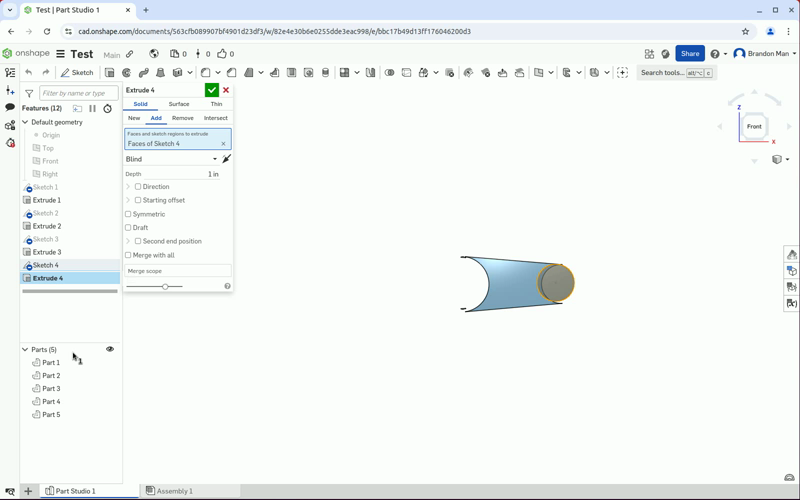
mouse_move(143, 106)
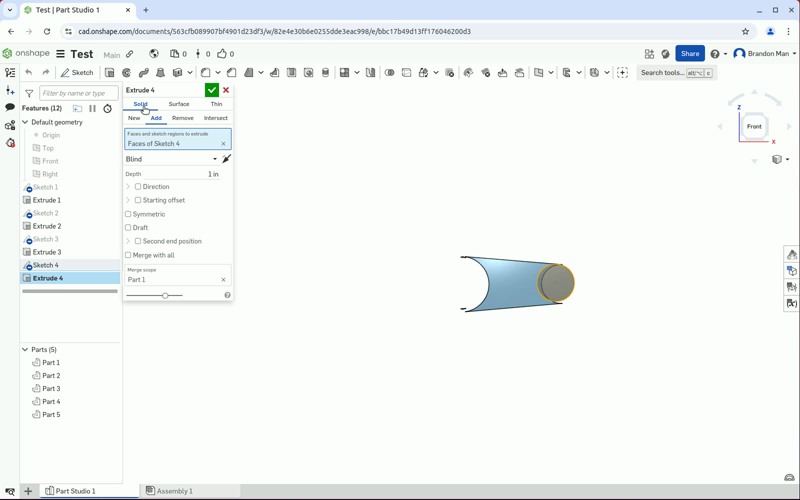
click(143, 106)
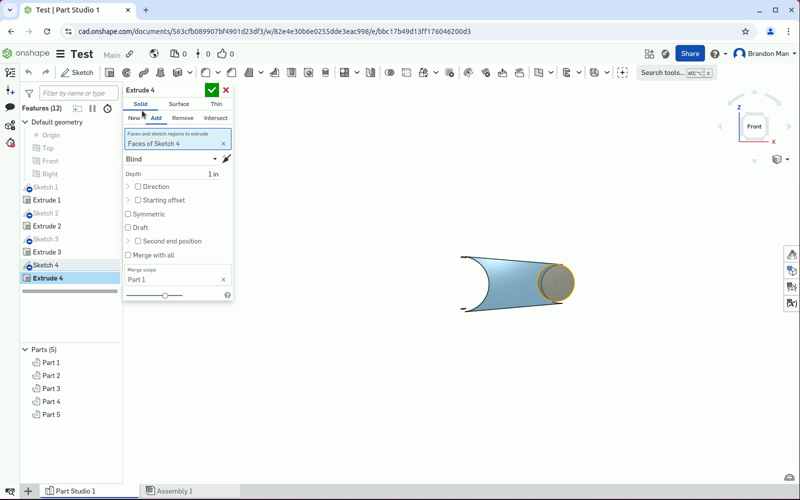
mouse_move(137, 120)
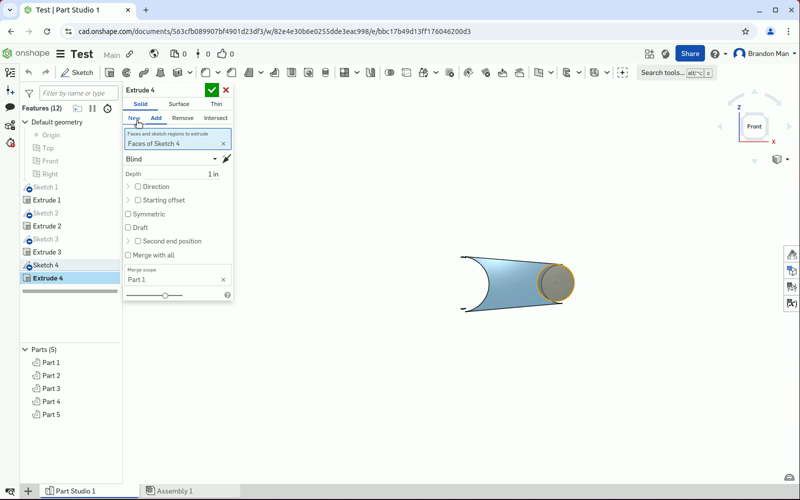
click(137, 120)
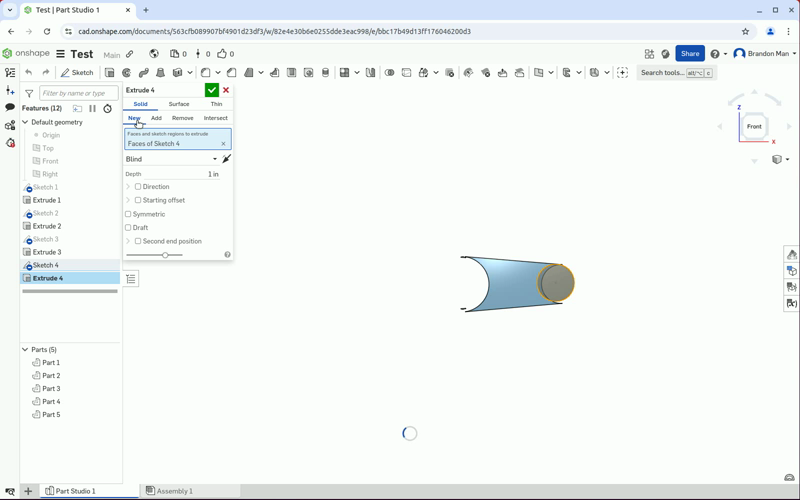
key(tab, 4)
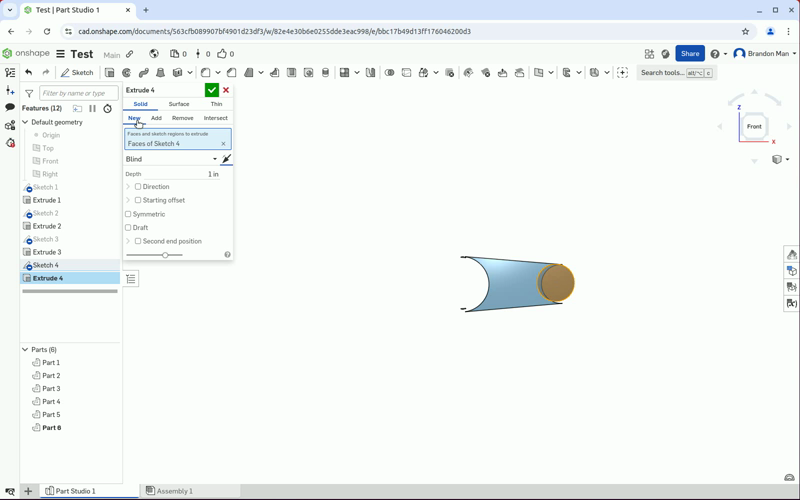
text(10.832)
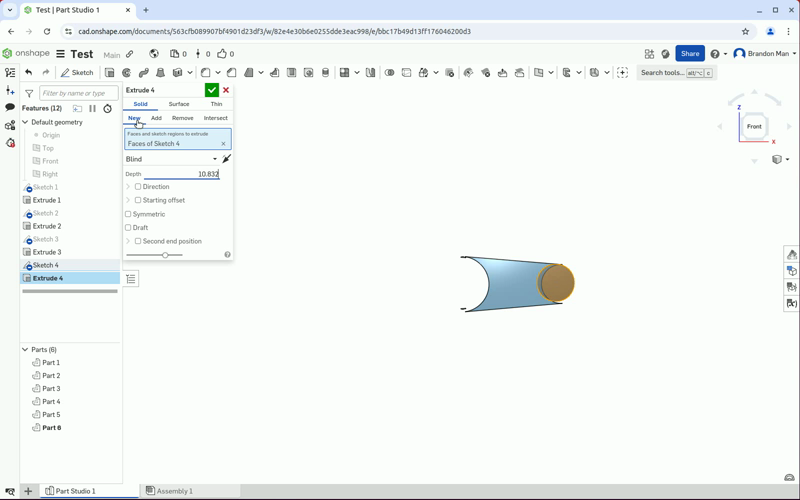
key(enter)
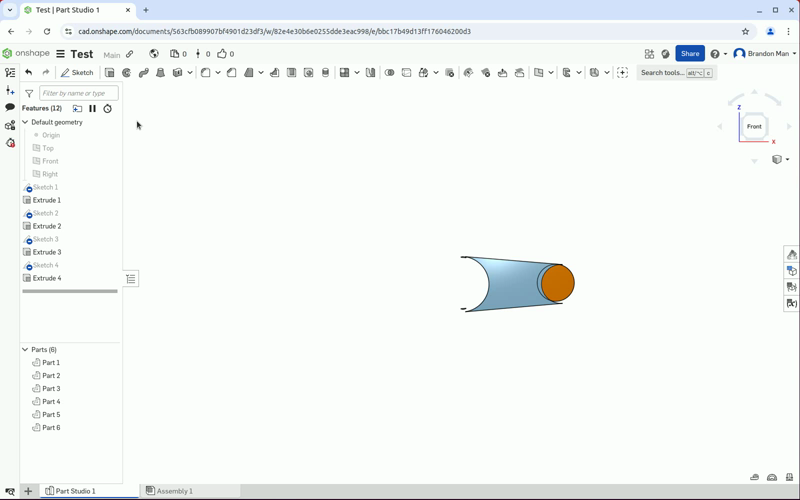
key(shift+h)
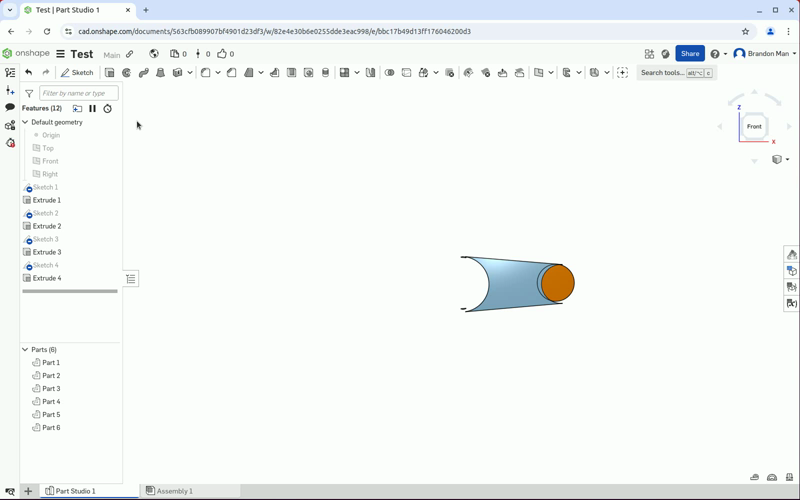
key(shift+h)
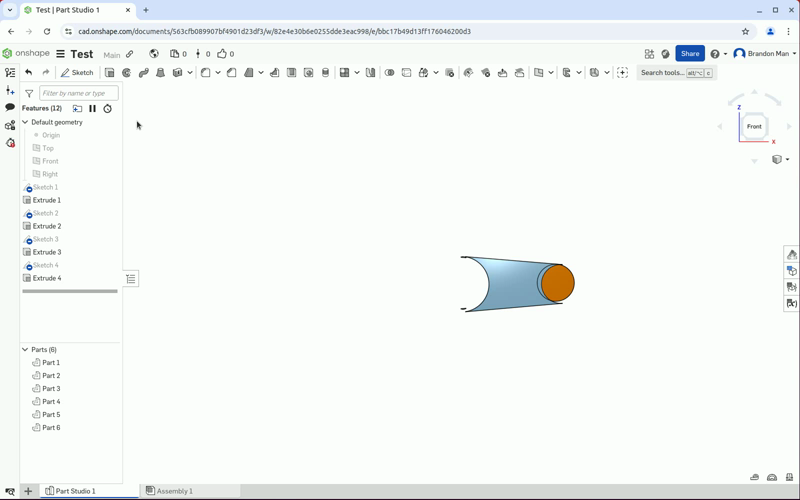
mouse_move(73, 189)
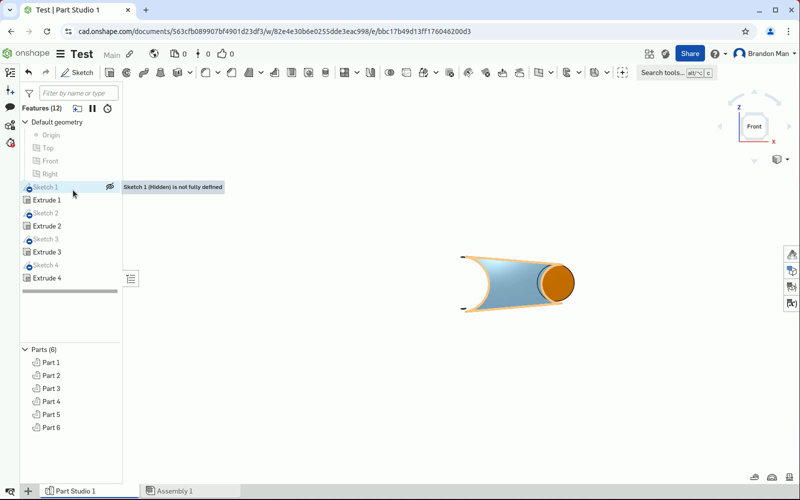
click(73, 189)
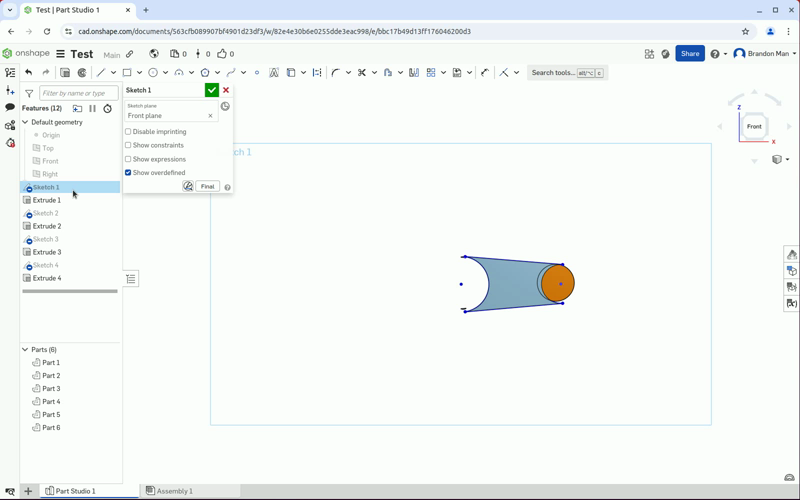
mouse_move(229, 92)
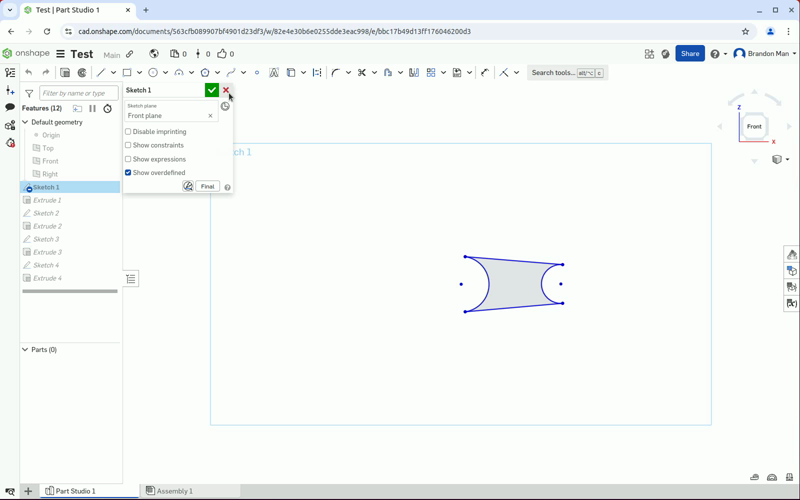
click(229, 92)
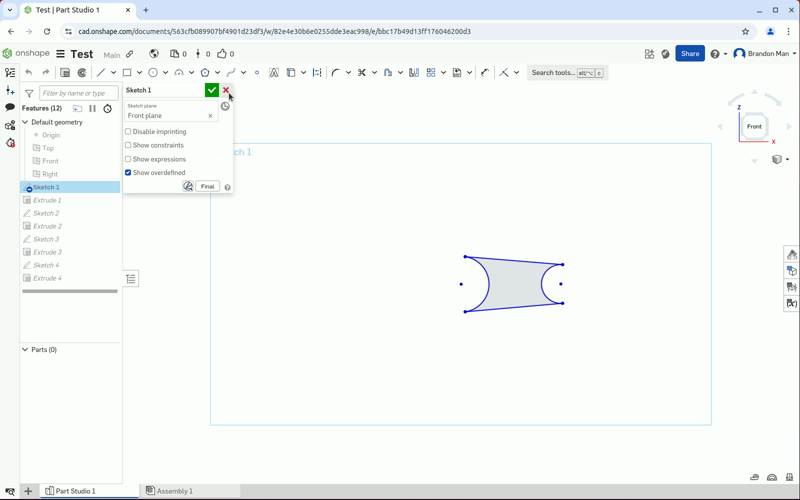
key(shift+s)
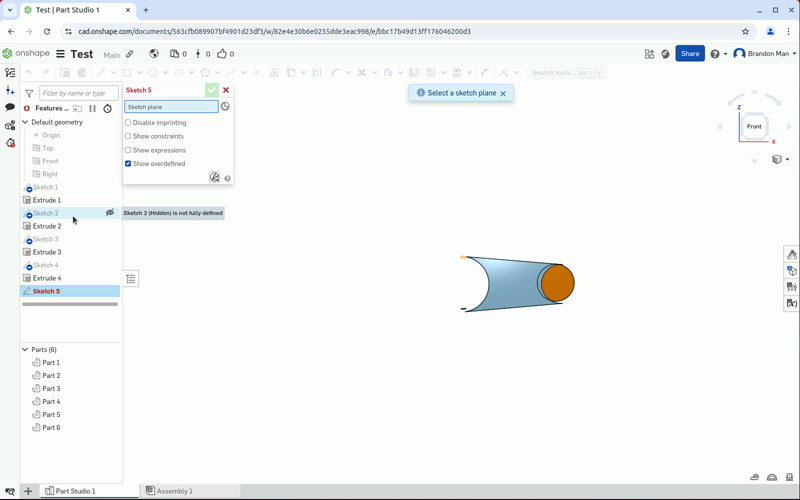
scroll(3)
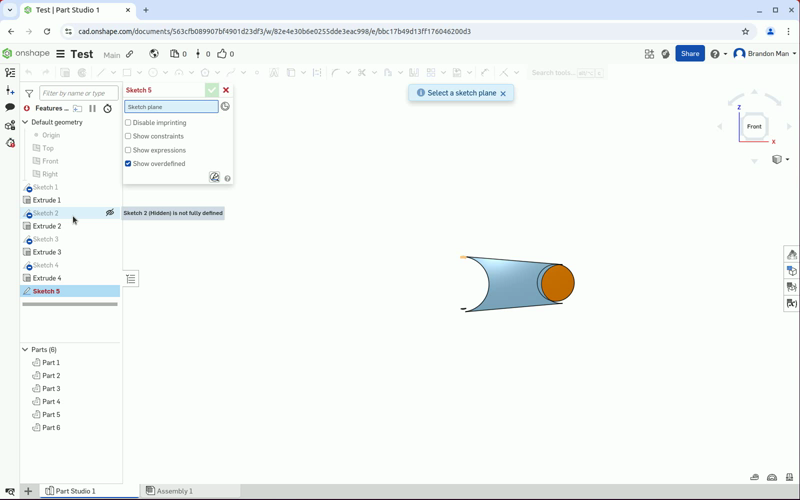
mouse_move(73, 163)
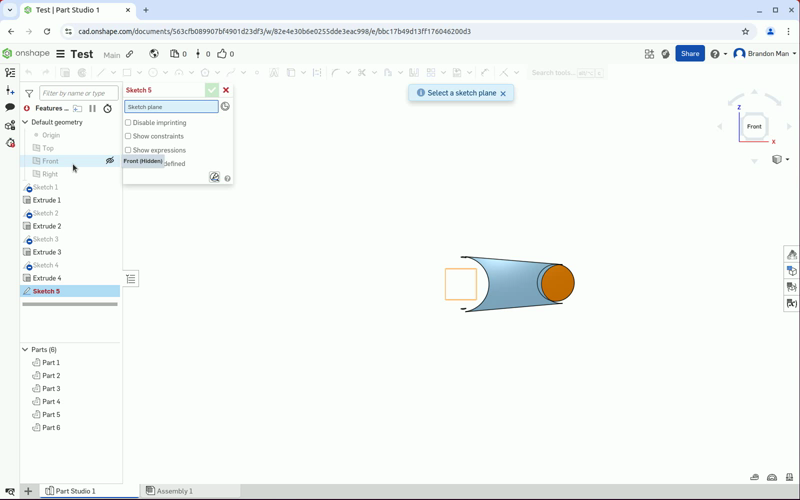
click(73, 163)
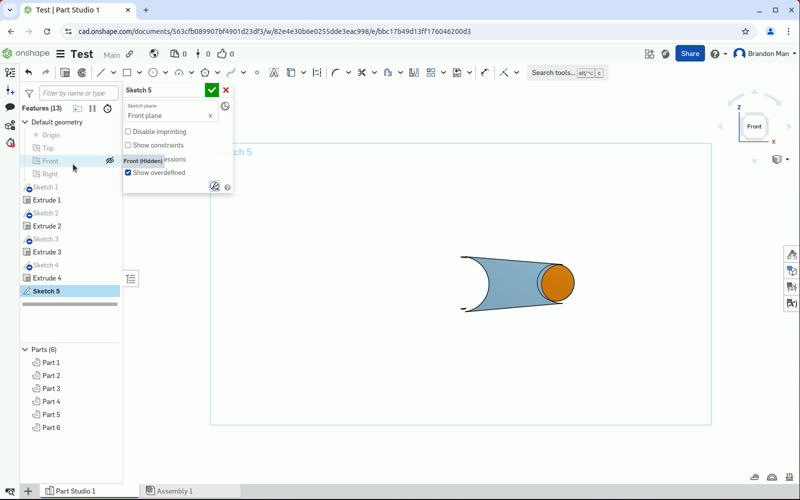
mouse_move(73, 352)
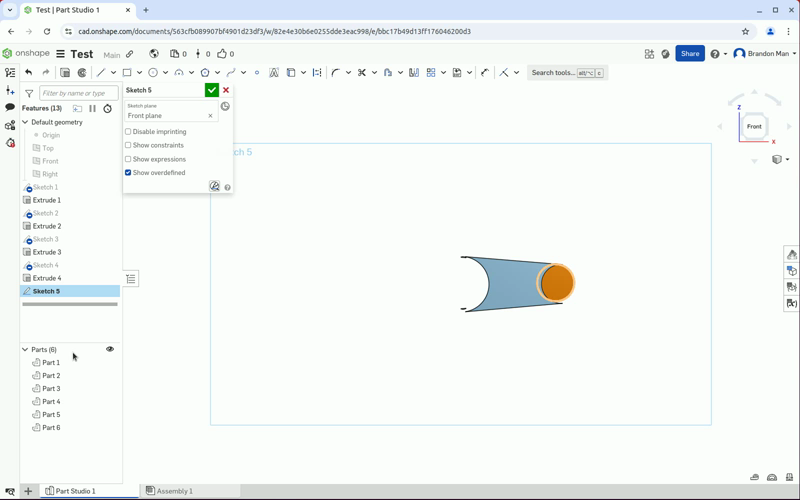
key(y)
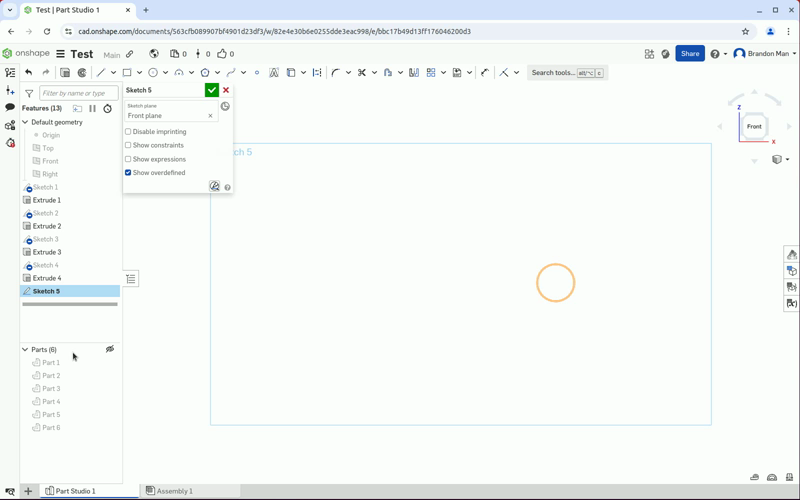
key(l)
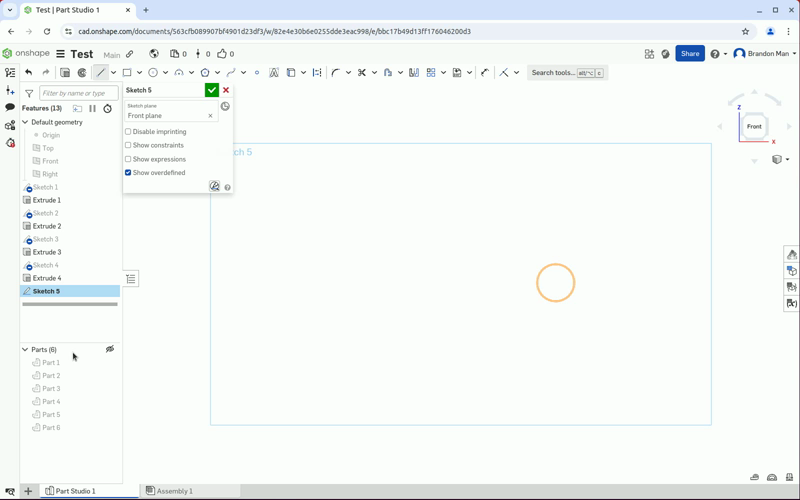
key_down(shift)
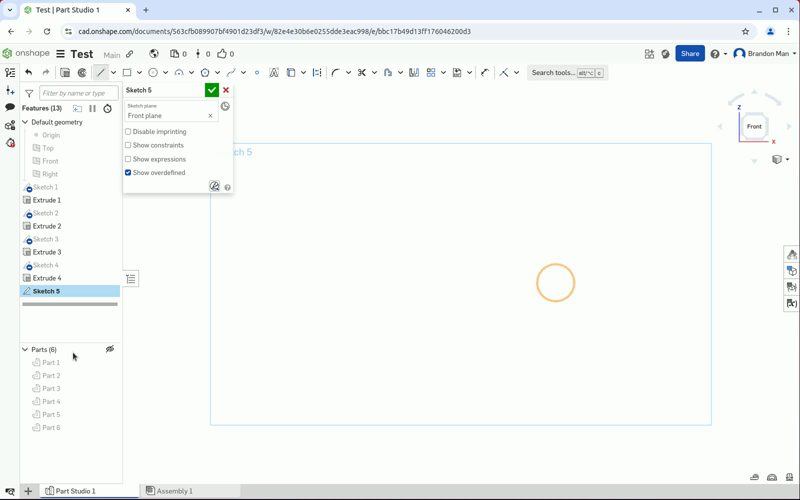
mouse_move(460, 308)
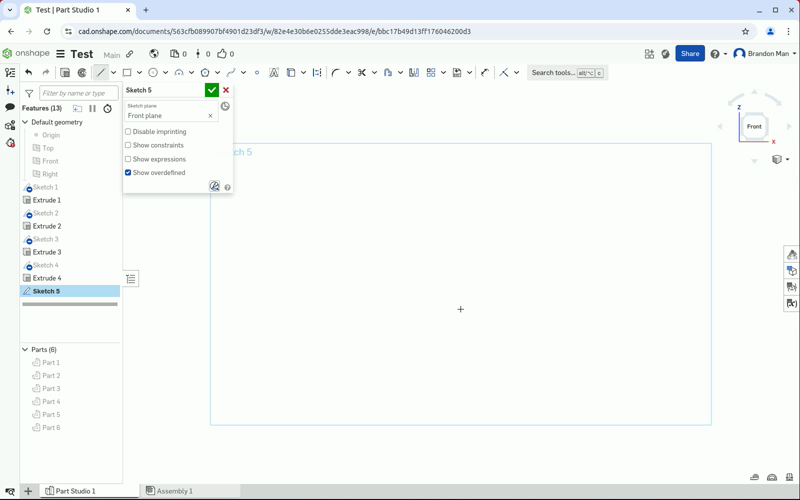
click(460, 308)
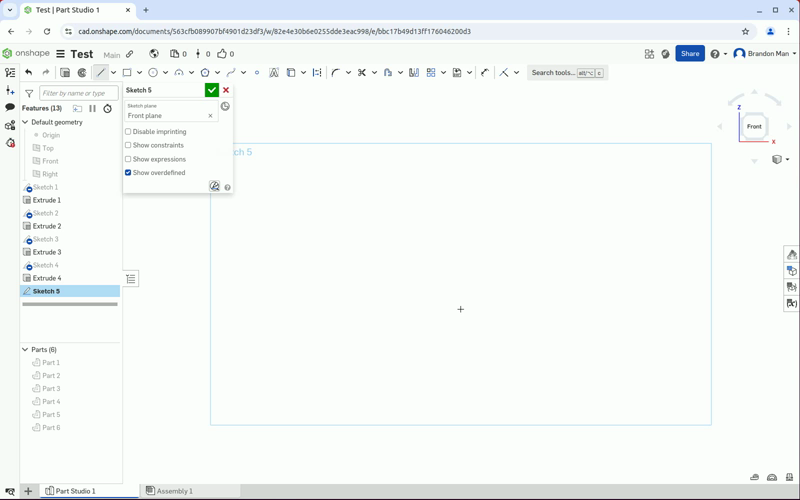
key_up(shift)
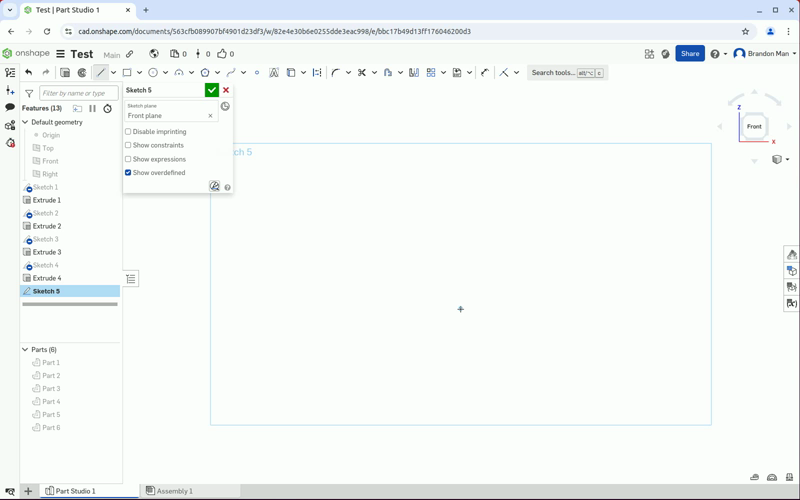
key_down(shift)
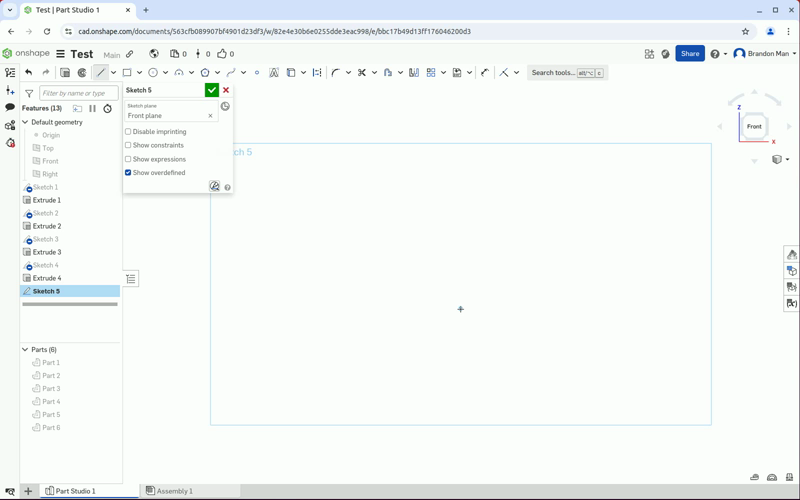
mouse_move(490, 308)
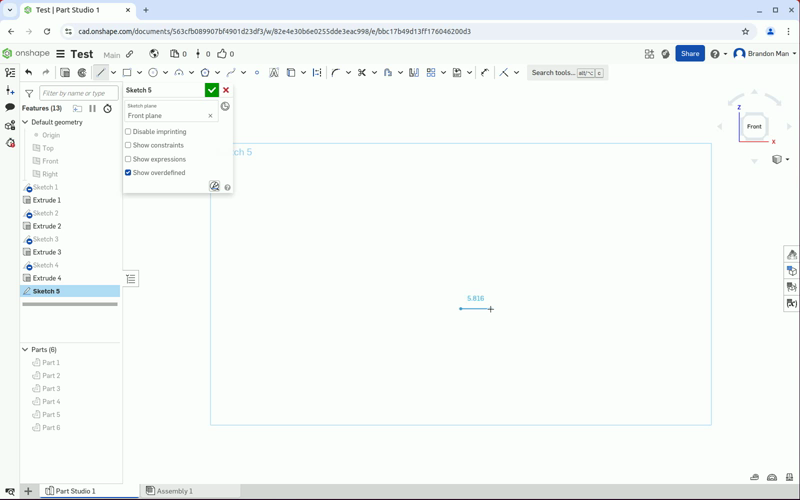
mouse_move(465, 308)
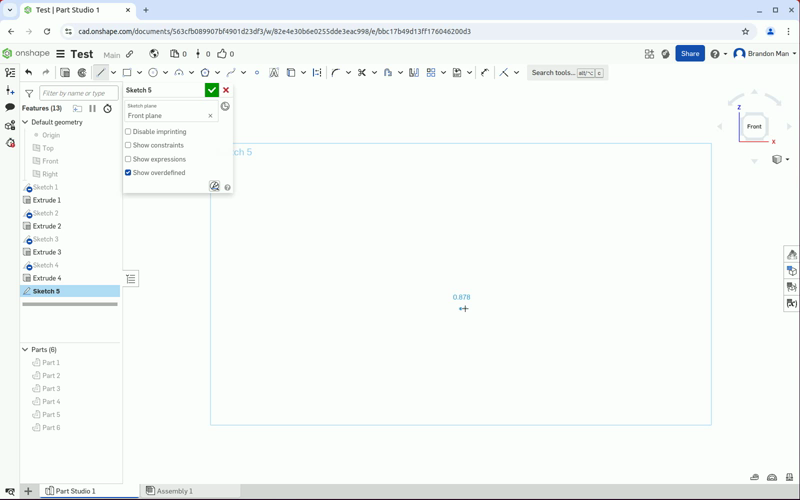
scroll(6)
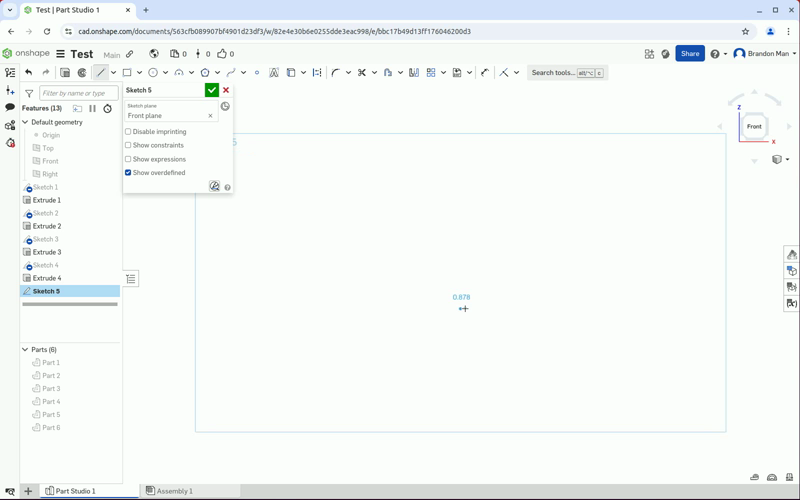
scroll(6)
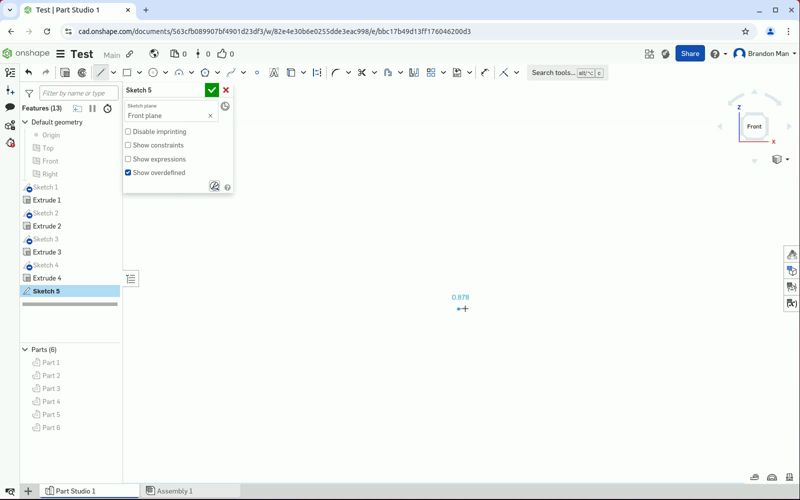
scroll(6)
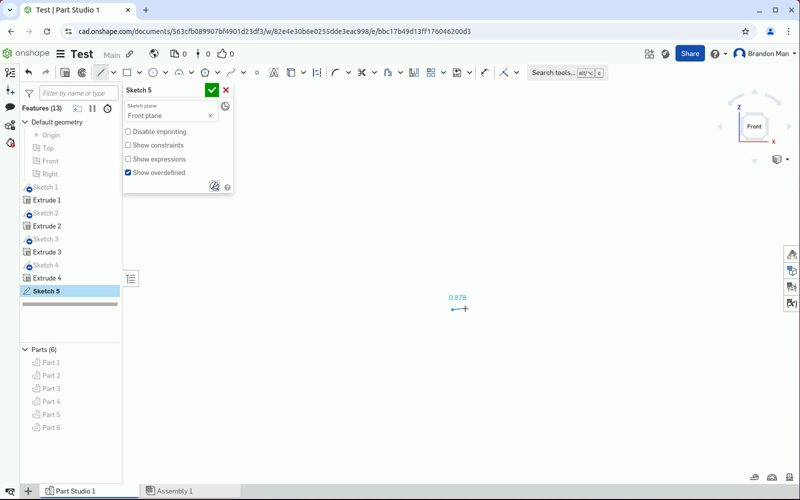
scroll(6)
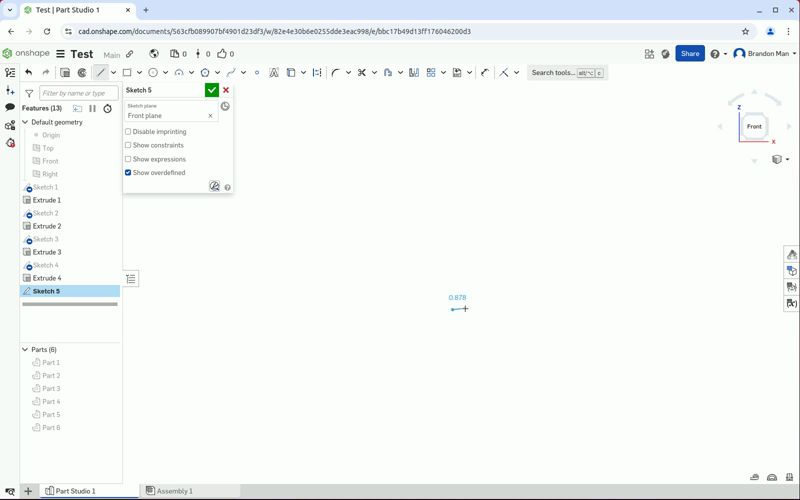
scroll(6)
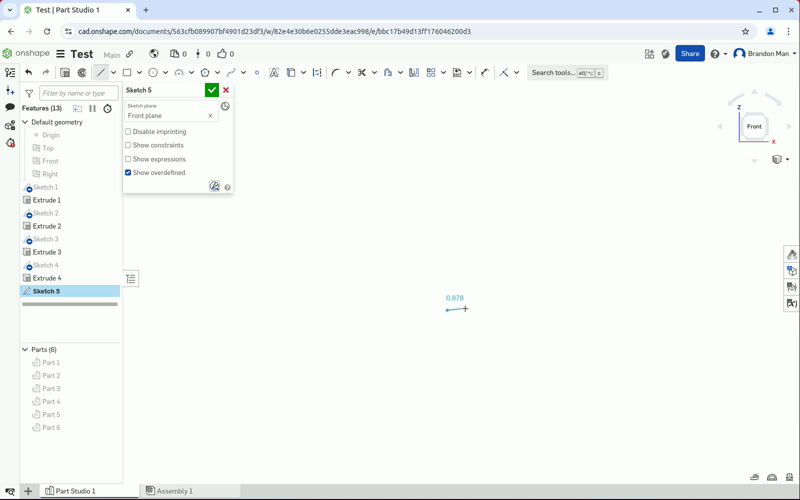
scroll(6)
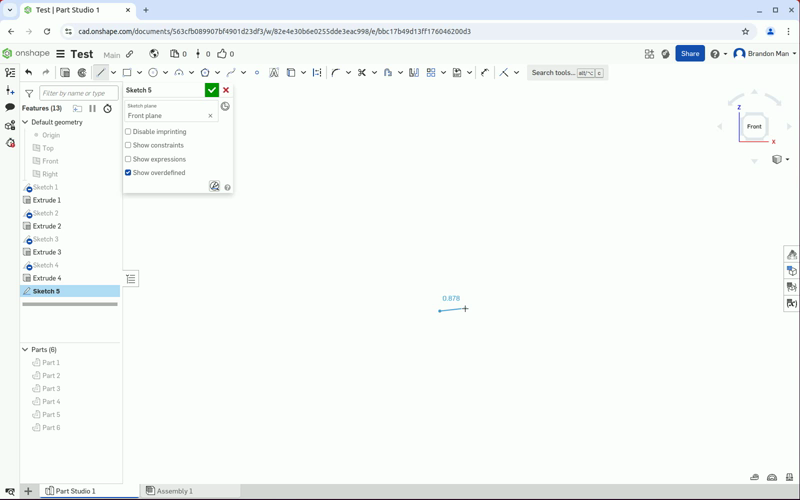
scroll(6)
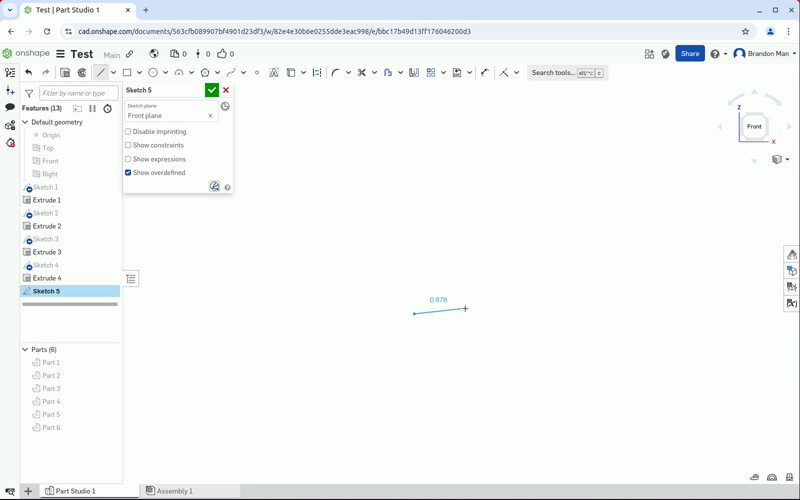
click(465, 308)
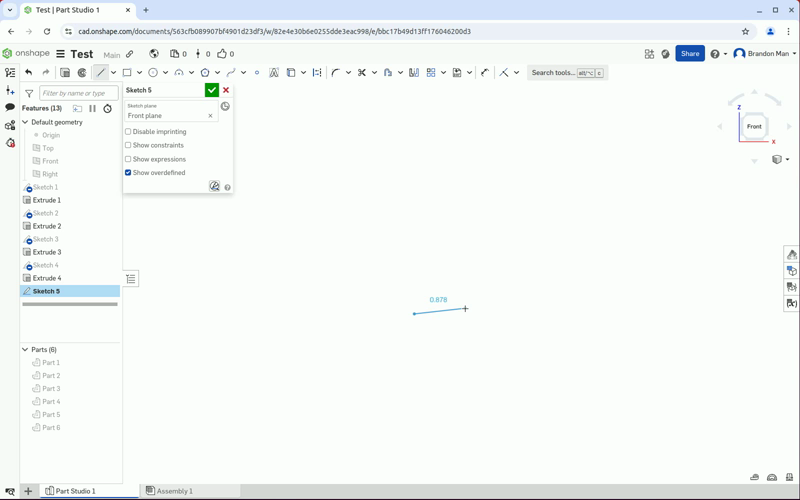
scroll(-6)
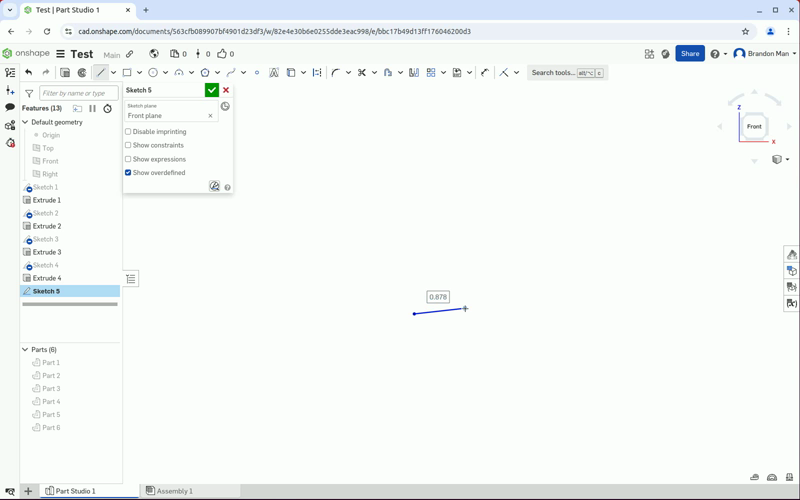
scroll(-6)
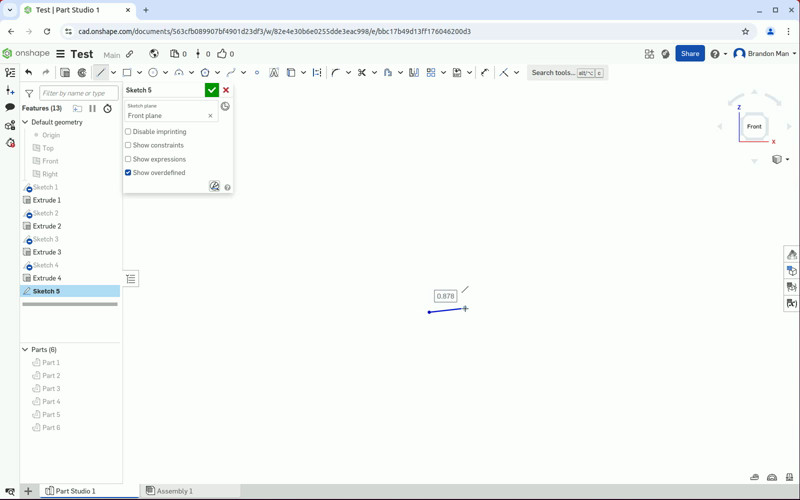
scroll(-6)
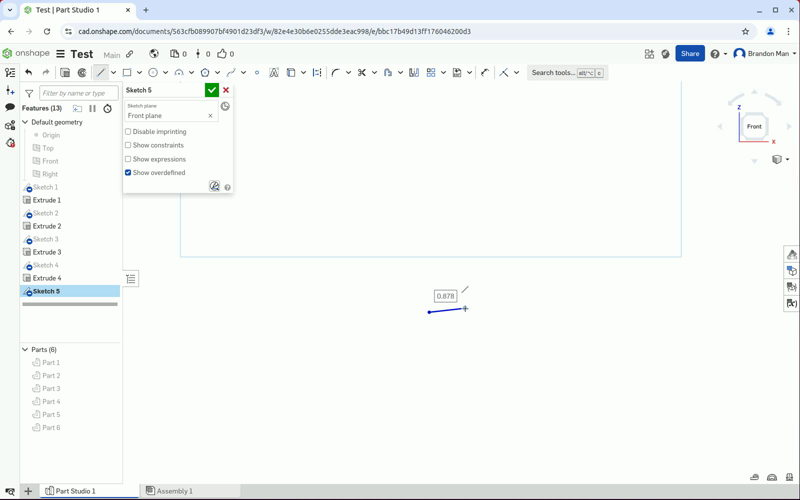
scroll(-6)
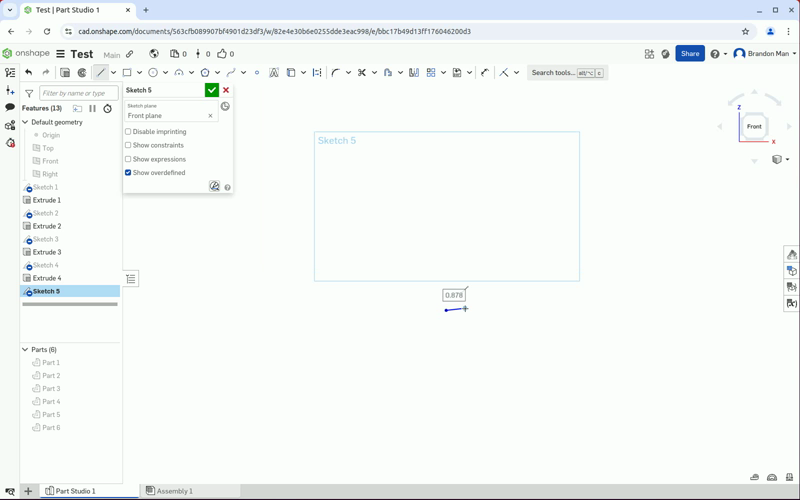
scroll(-6)
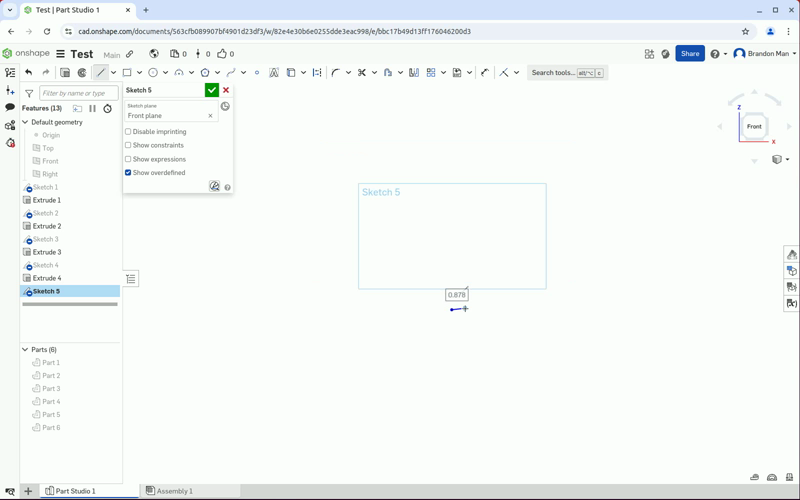
scroll(-6)
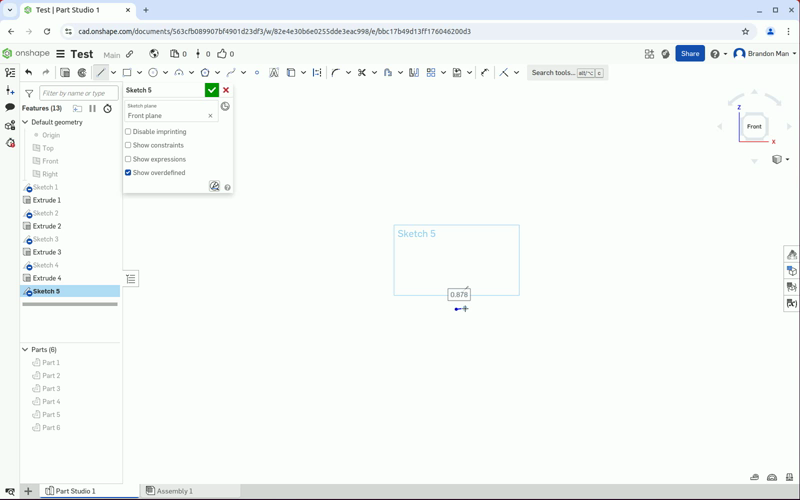
scroll(-6)
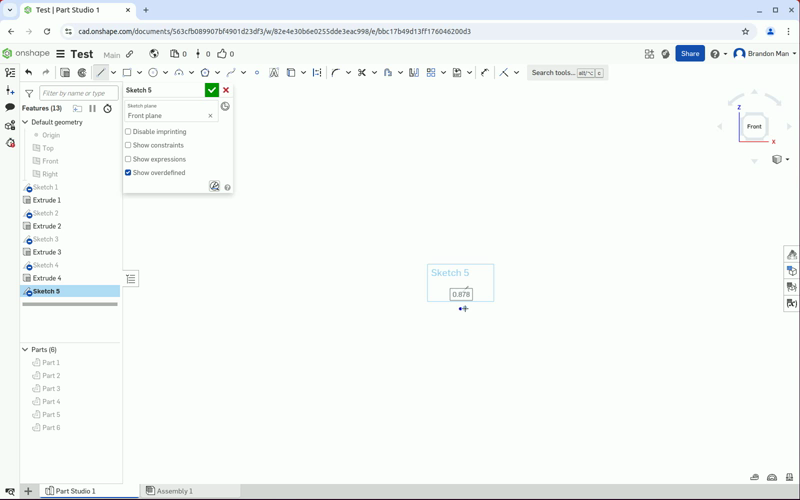
key_up(shift)
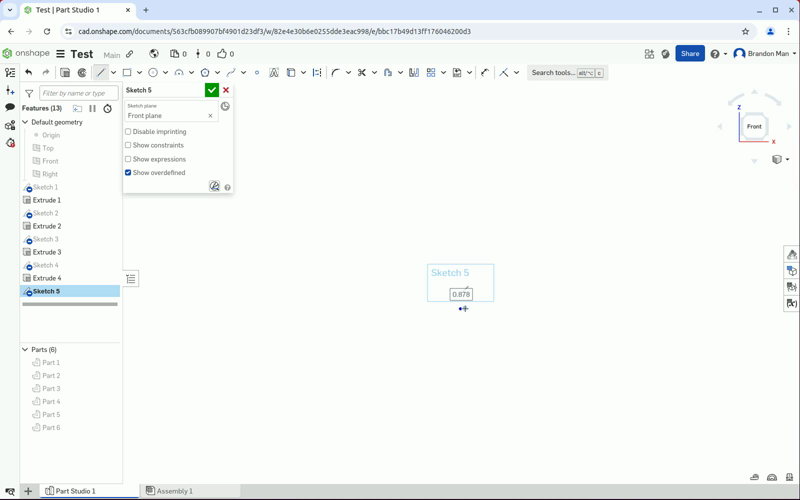
key(esc)
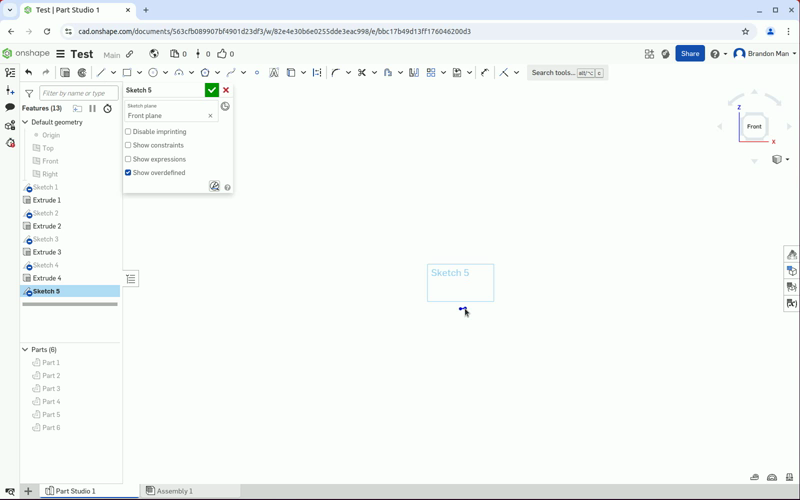
key(a)
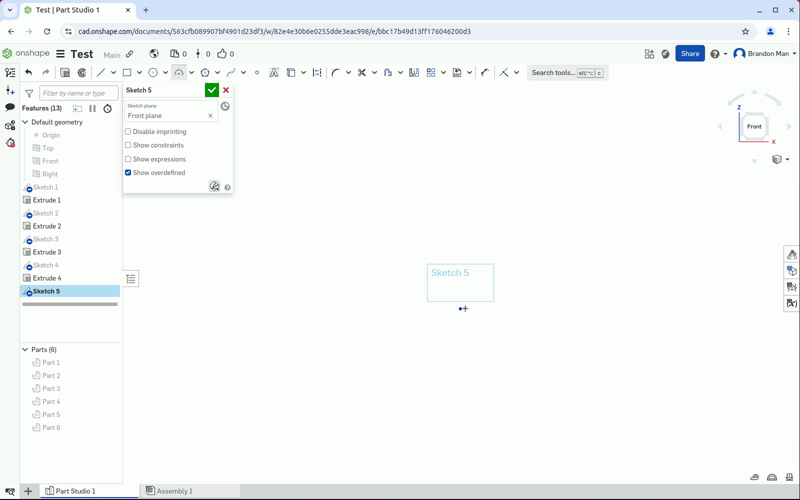
mouse_move(465, 308)
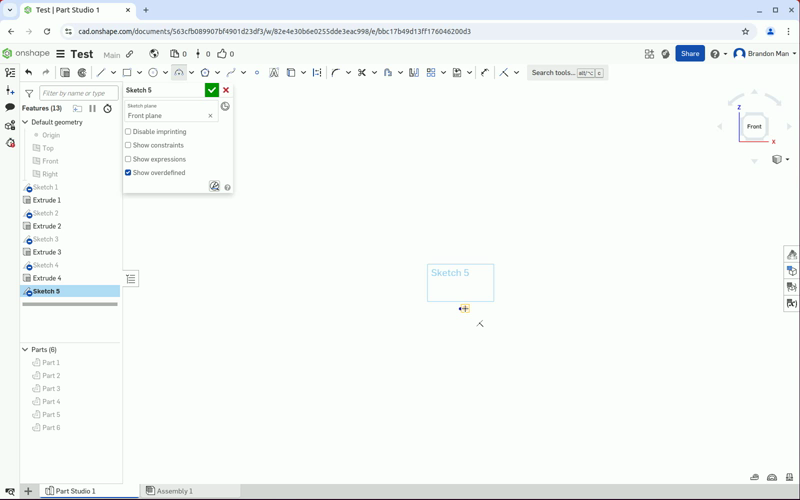
click(465, 308)
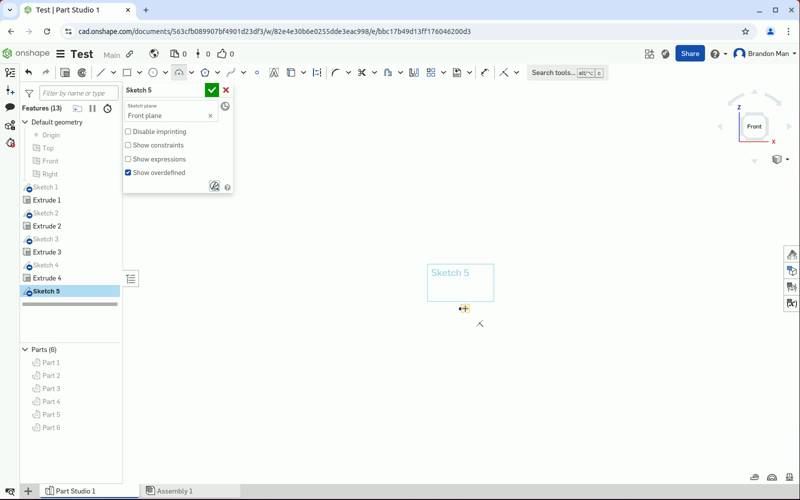
key_down(shift)
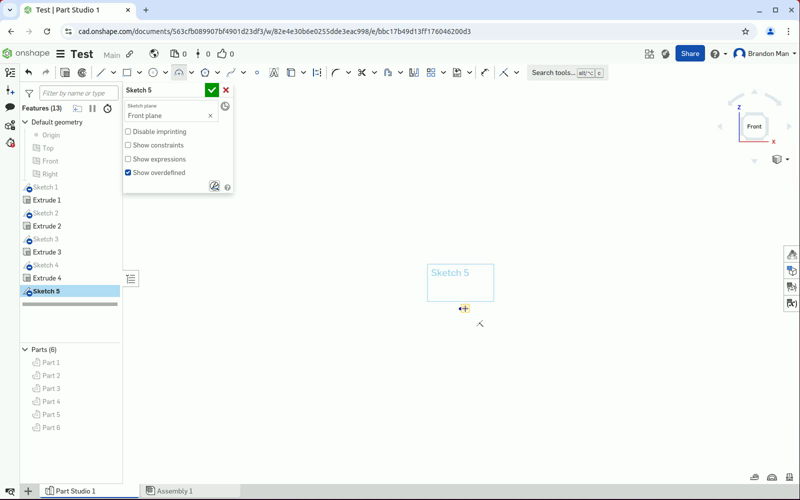
mouse_move(465, 255)
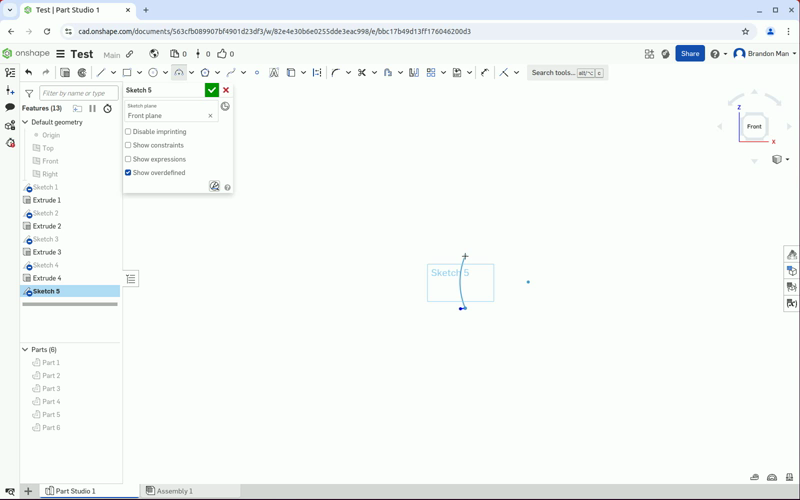
click(465, 255)
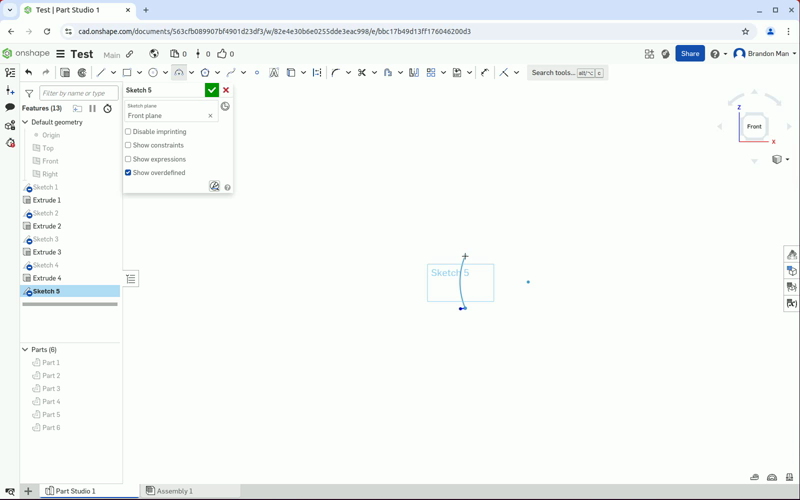
mouse_move(487, 282)
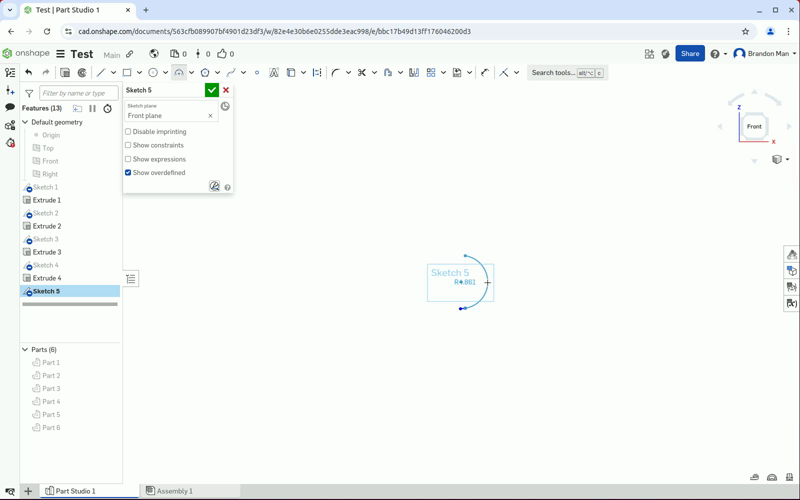
click(487, 282)
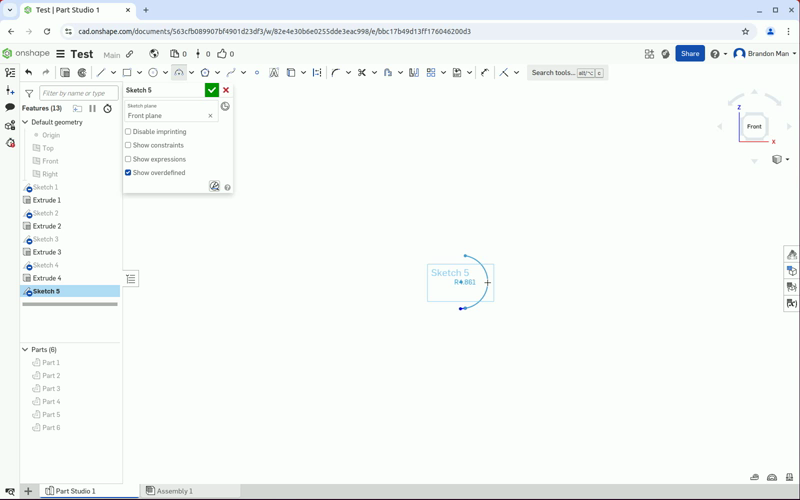
key_up(shift)
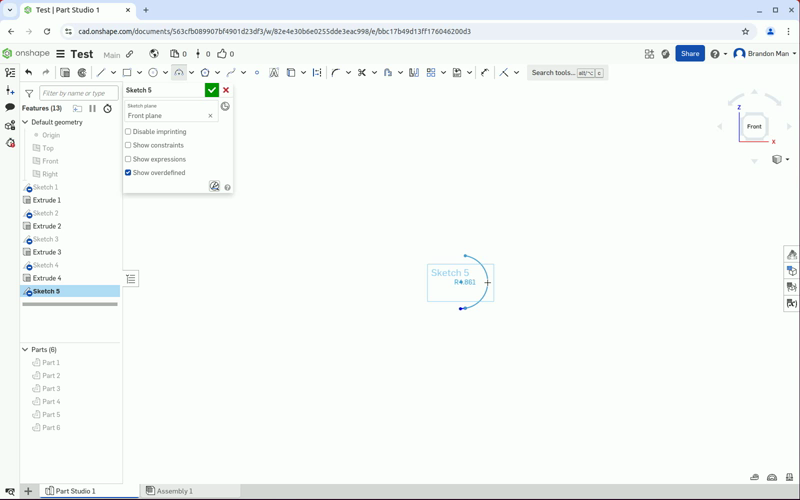
key(esc)
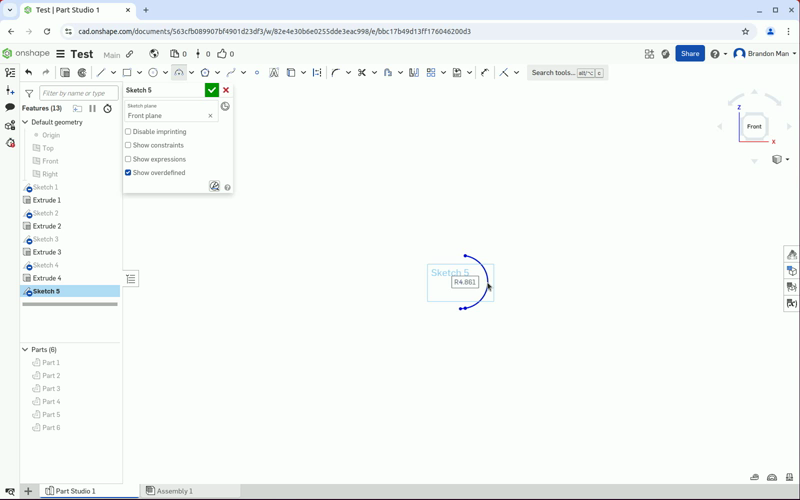
key(l)
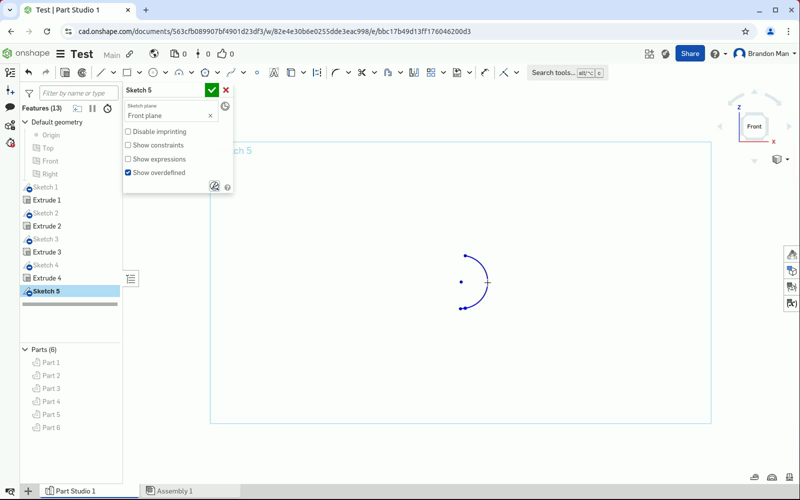
mouse_move(465, 255)
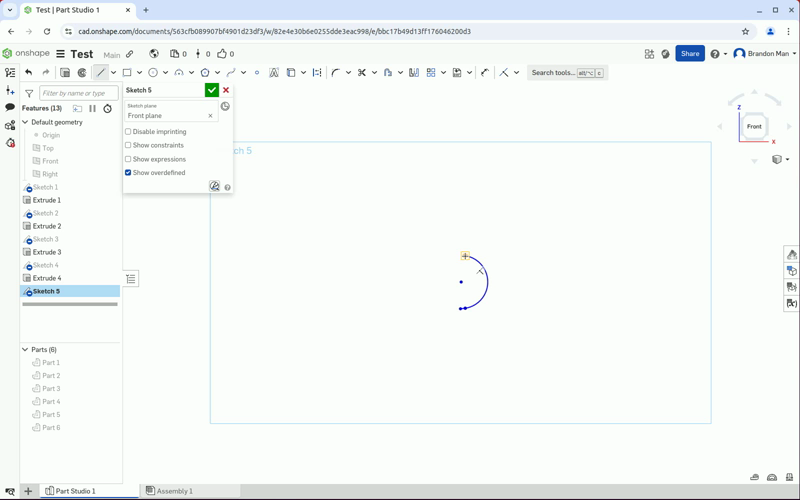
click(465, 255)
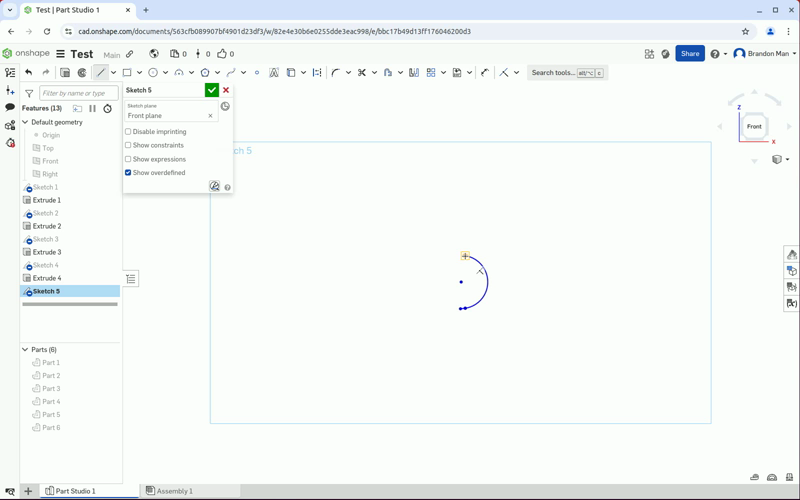
key_down(shift)
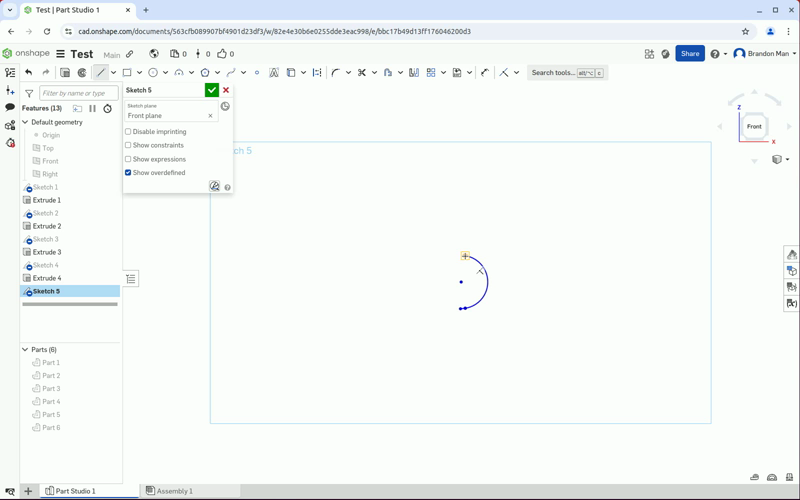
mouse_move(495, 255)
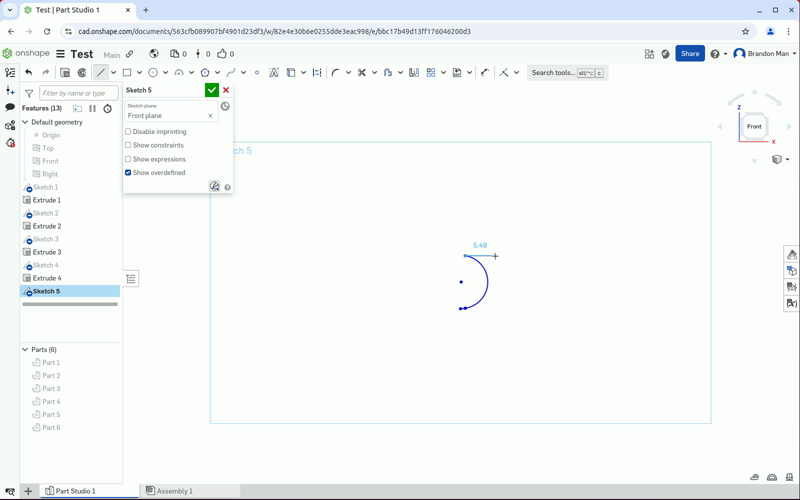
mouse_move(460, 255)
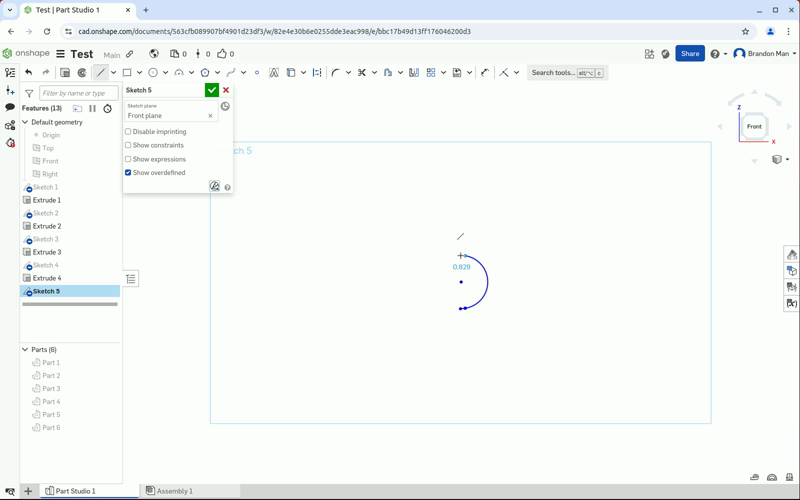
scroll(6)
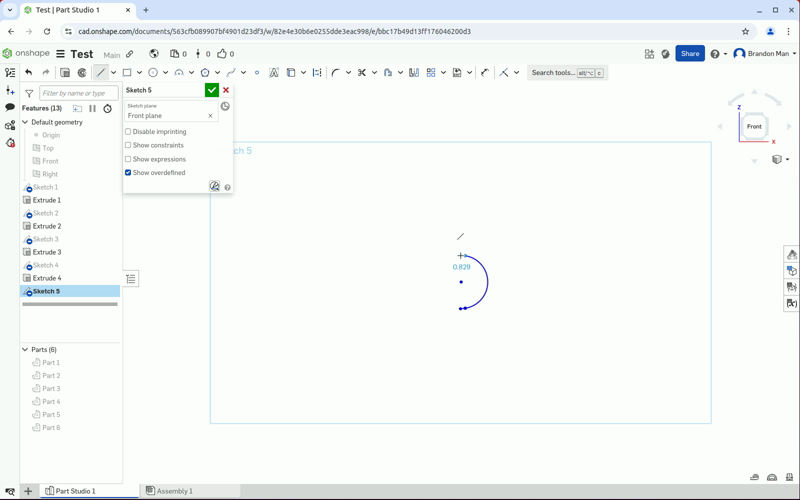
scroll(6)
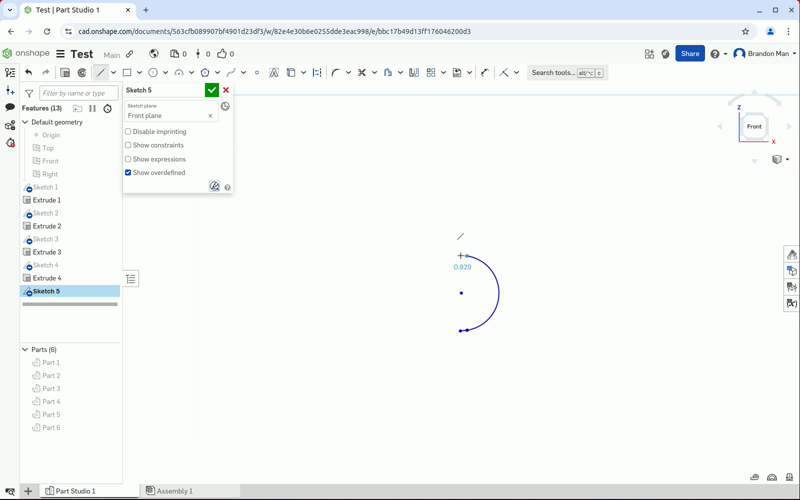
scroll(6)
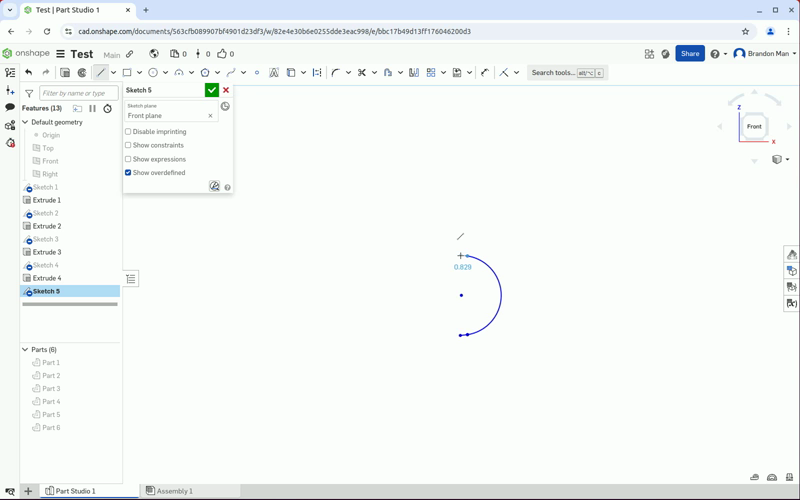
scroll(6)
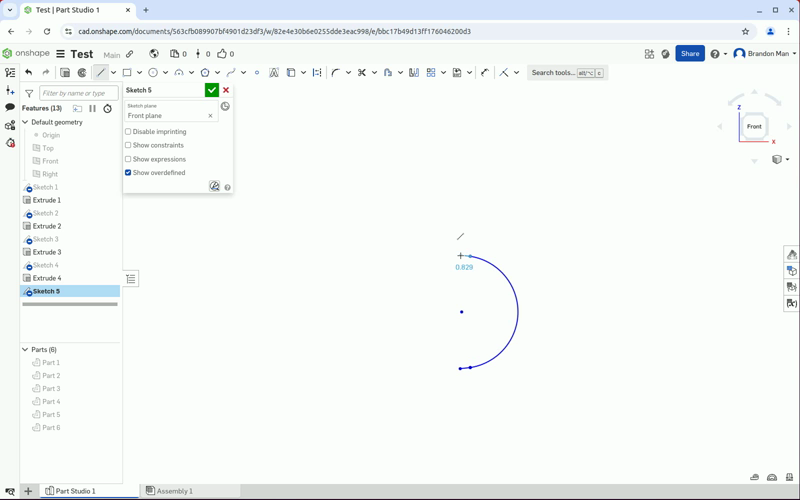
scroll(6)
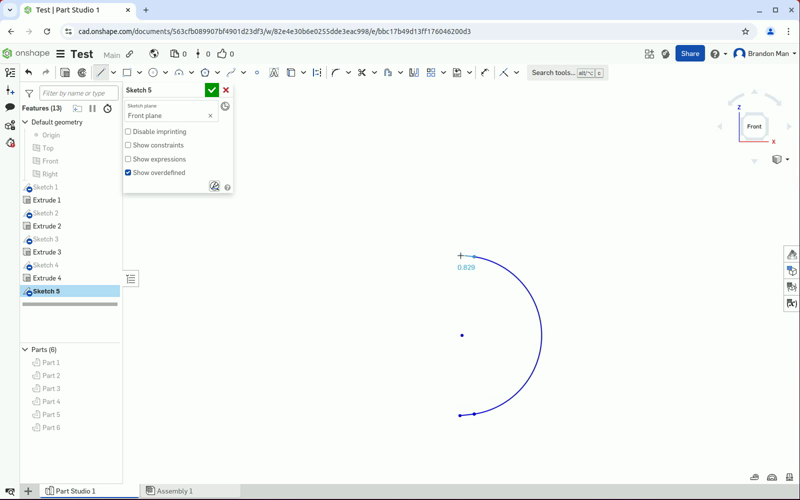
scroll(6)
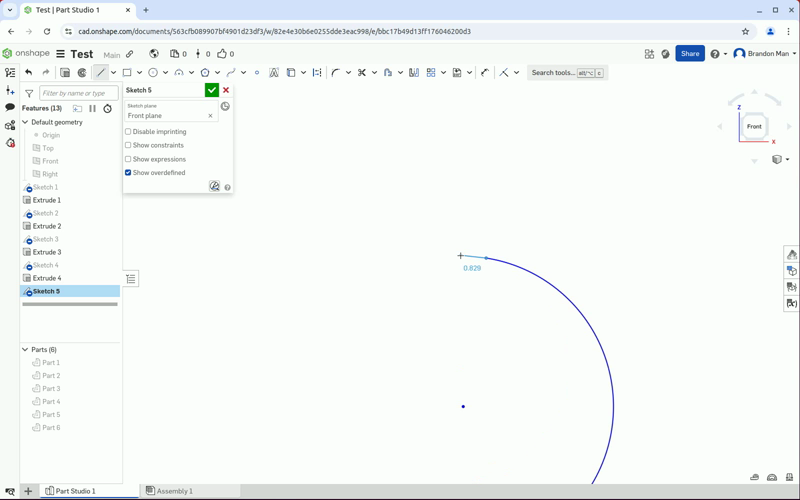
scroll(6)
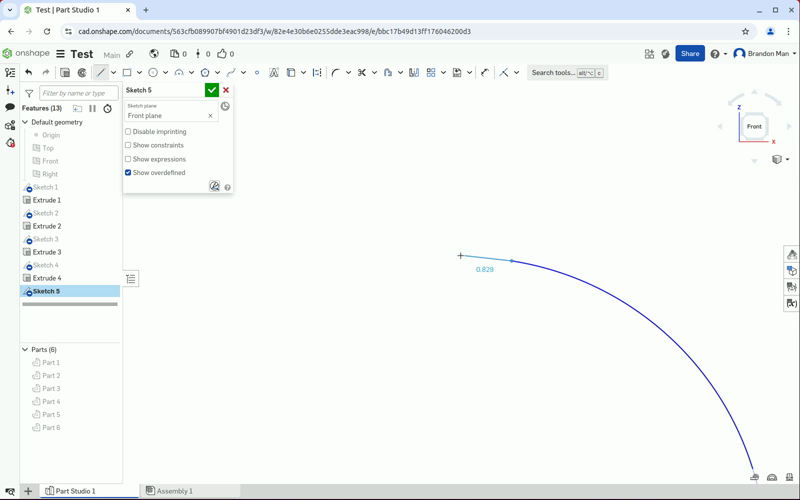
click(460, 255)
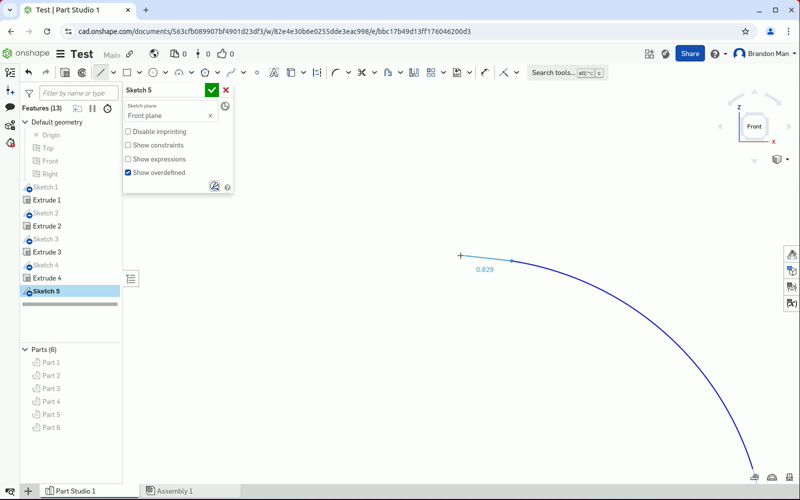
scroll(-6)
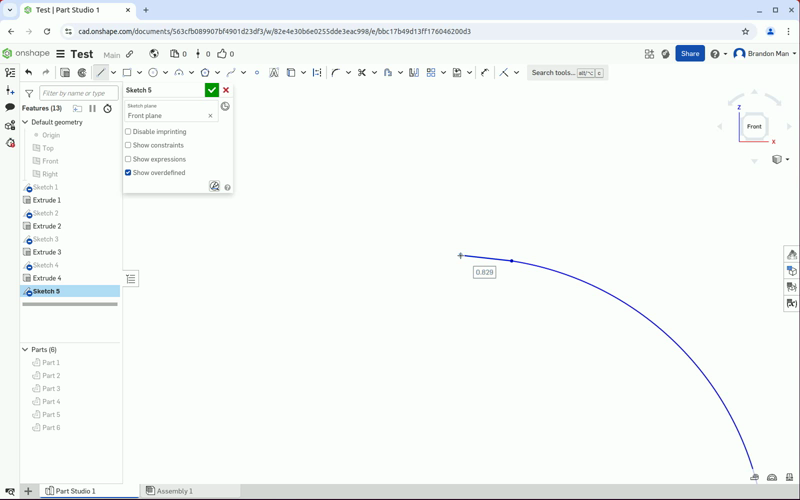
scroll(-6)
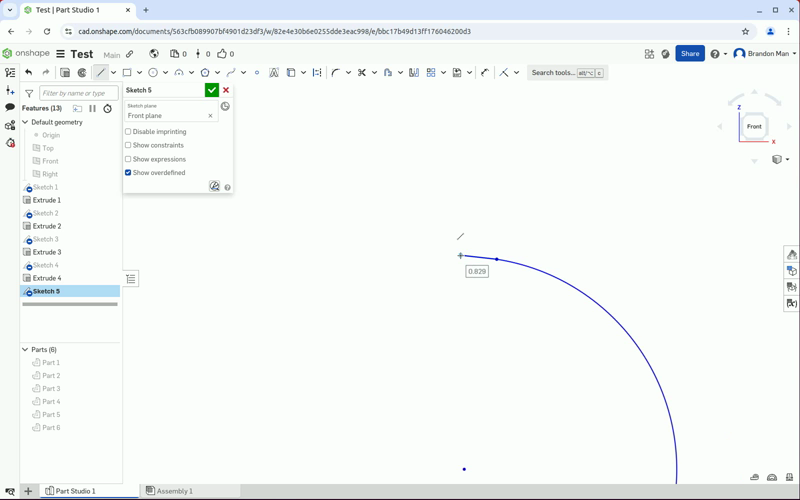
scroll(-6)
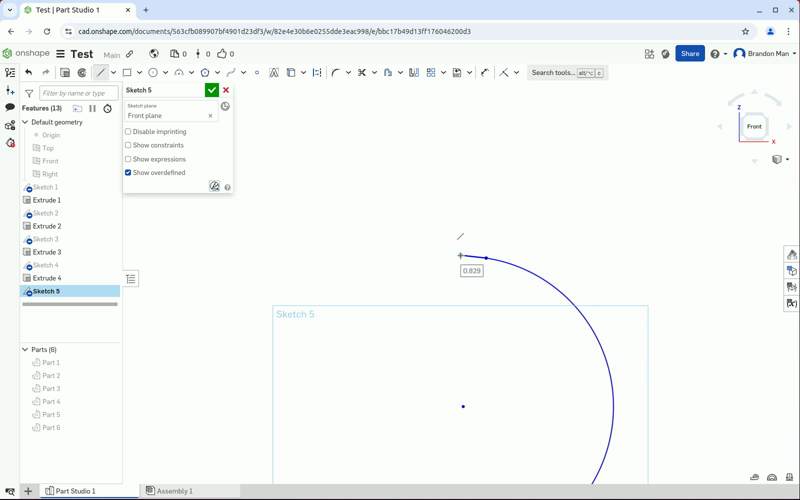
scroll(-6)
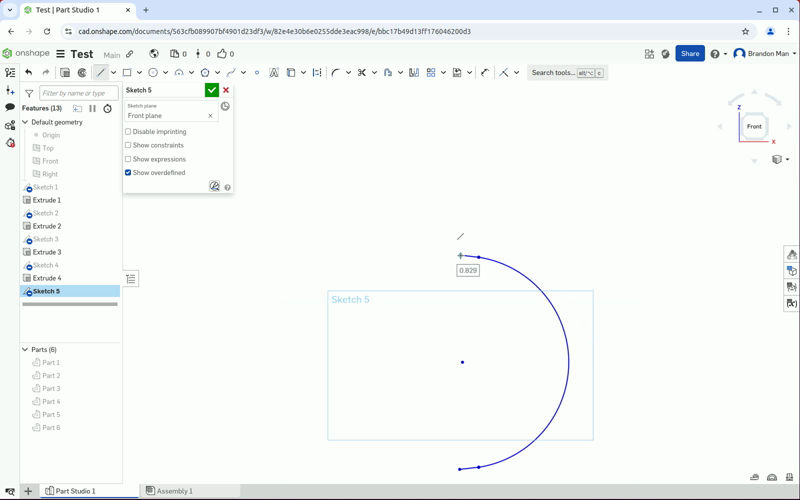
scroll(-6)
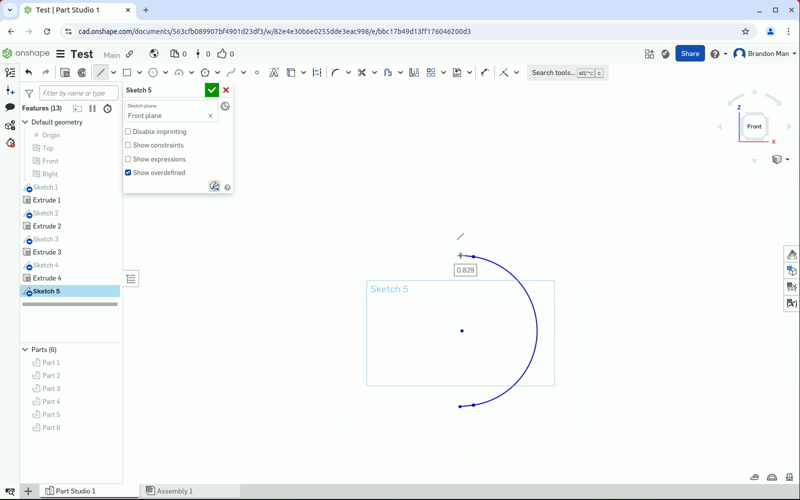
scroll(-6)
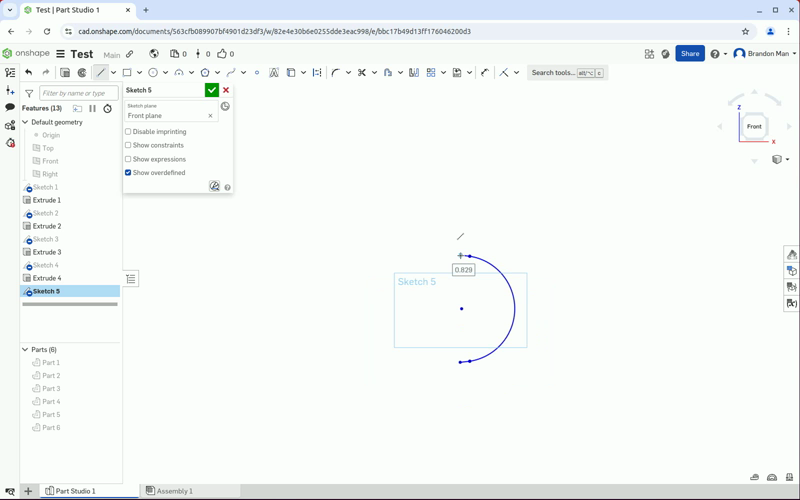
scroll(-6)
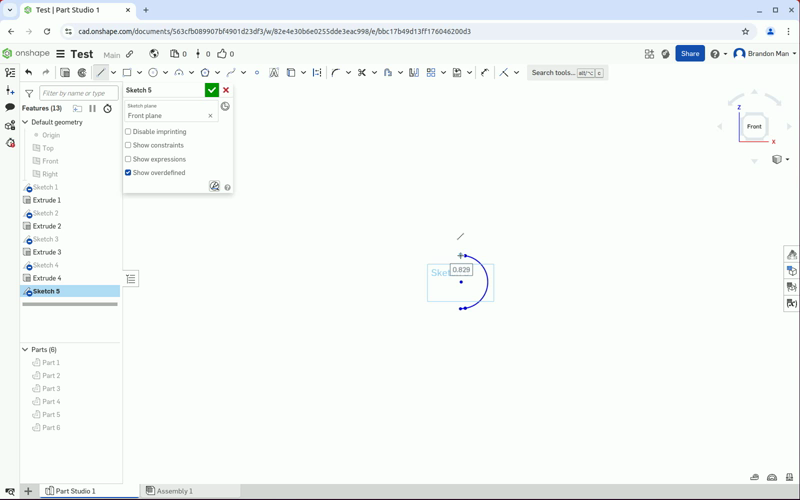
key_up(shift)
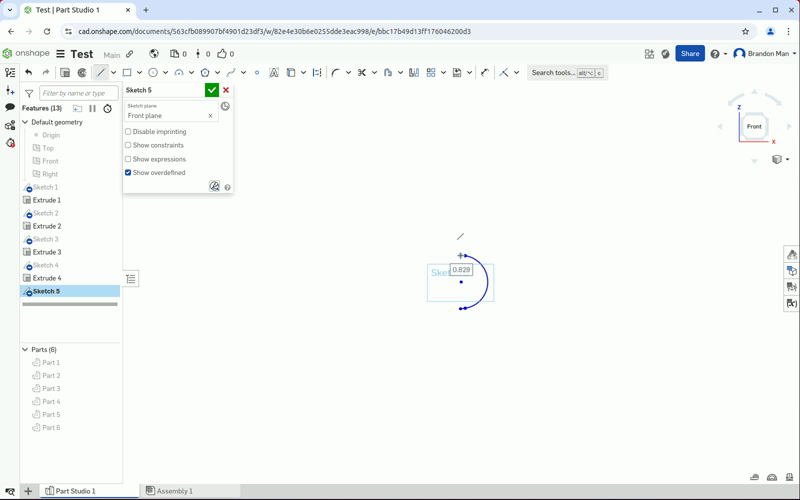
key(esc)
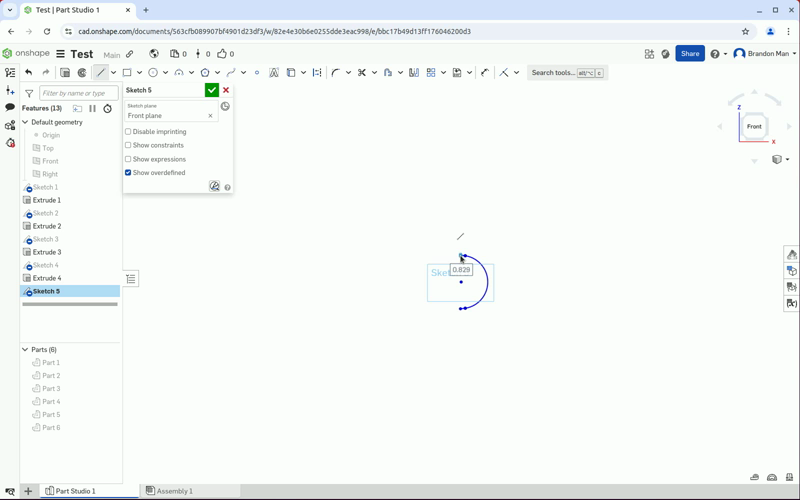
key(a)
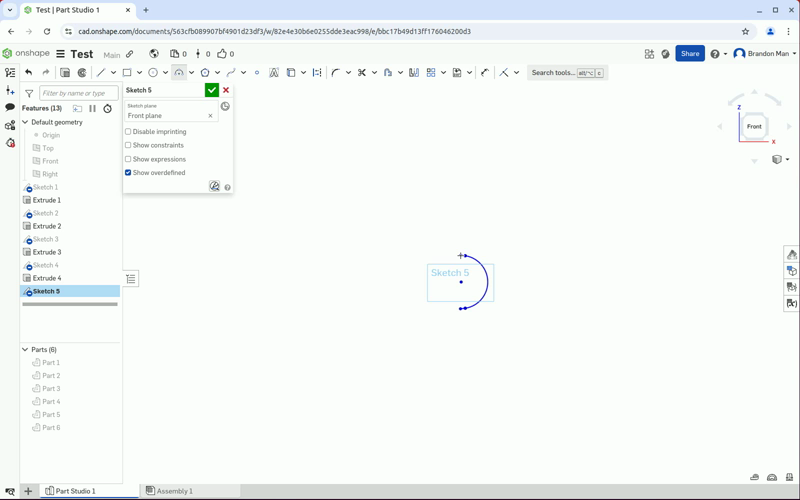
mouse_move(460, 255)
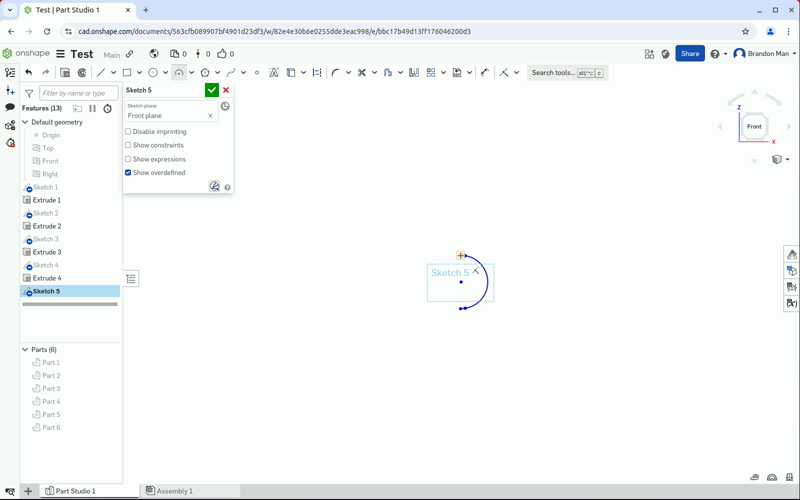
click(460, 255)
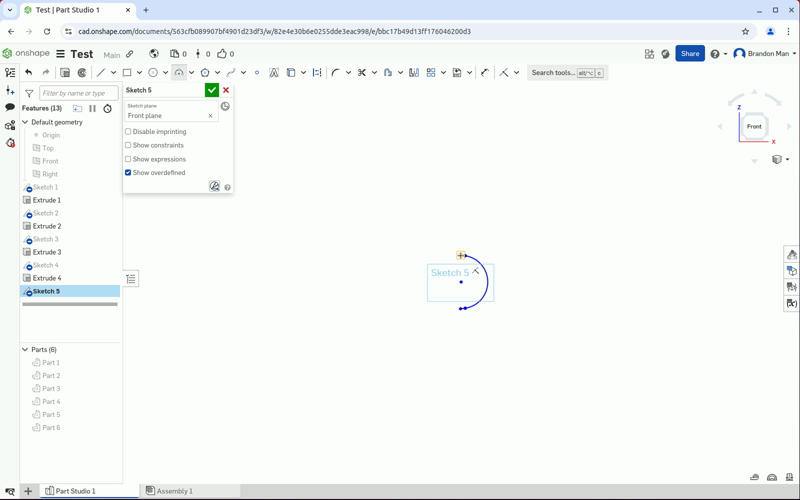
mouse_move(460, 308)
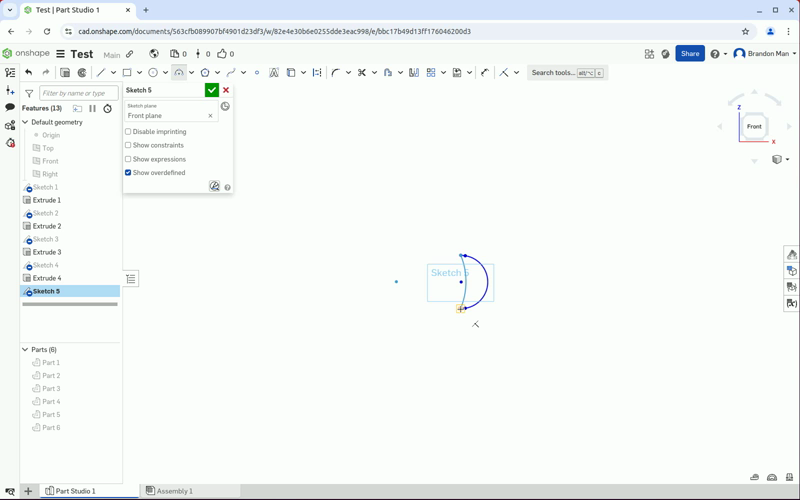
click(460, 308)
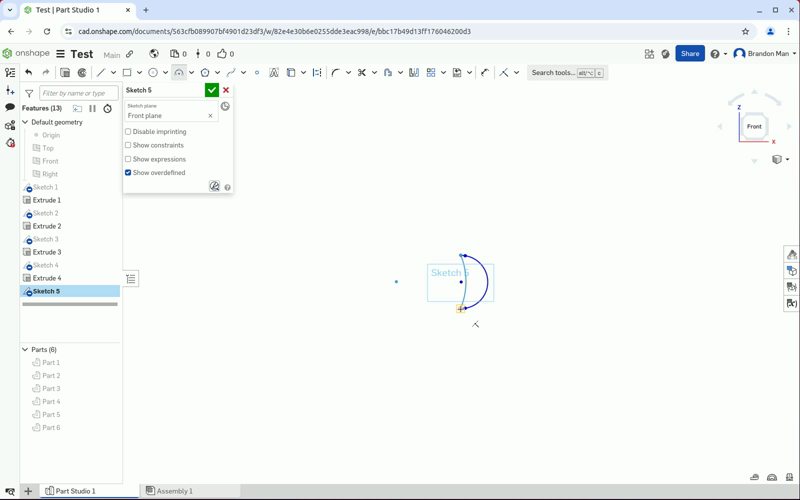
key_down(shift)
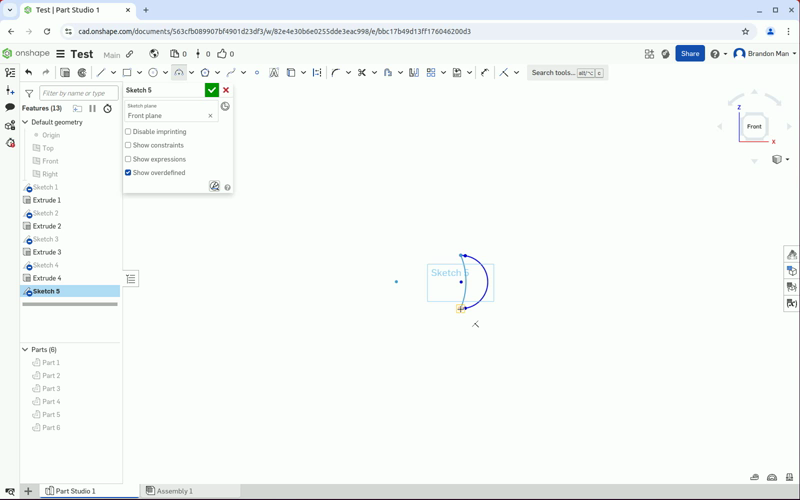
mouse_move(434, 282)
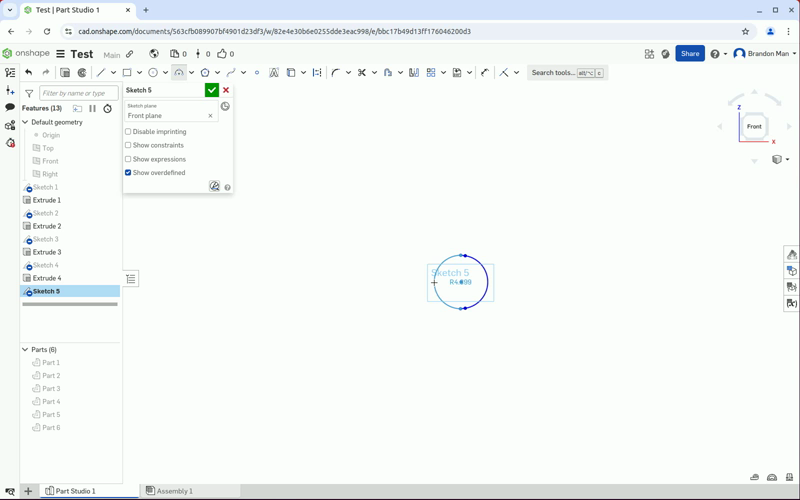
click(434, 282)
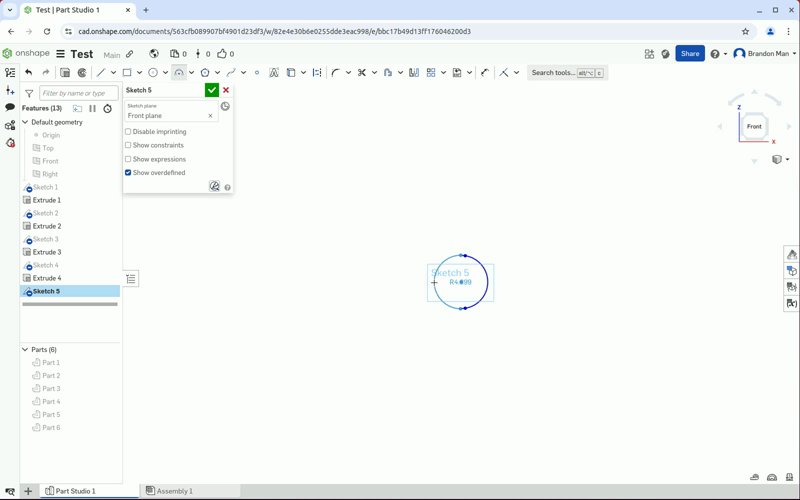
key_up(shift)
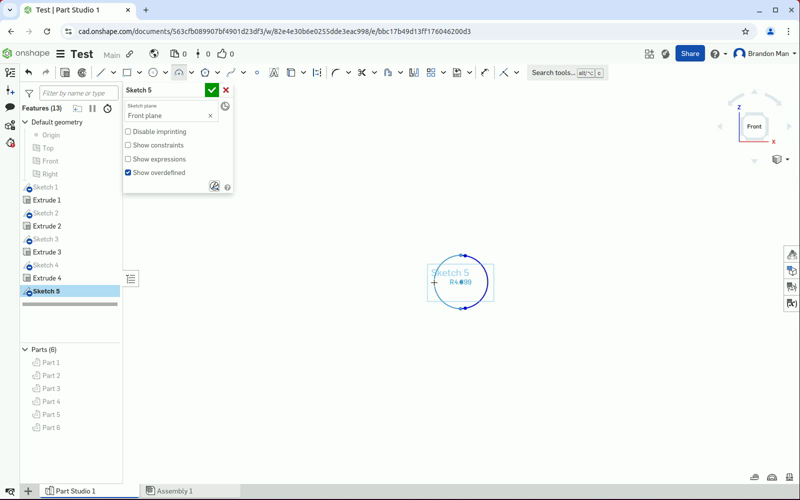
key(esc)
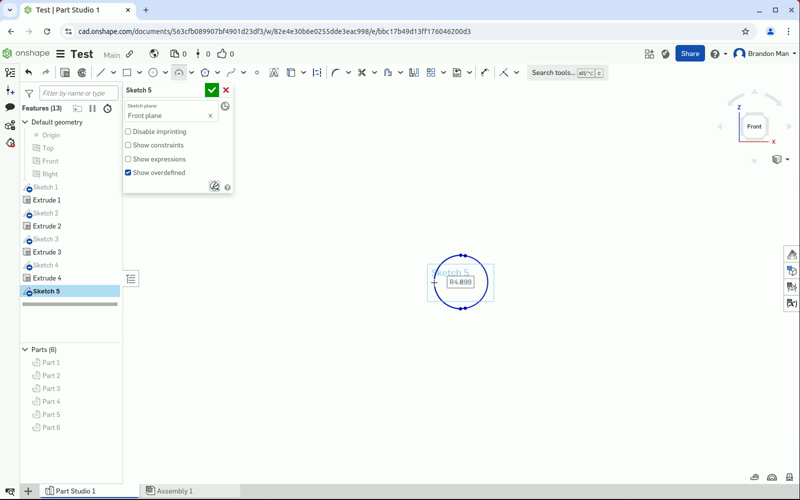
mouse_move(462, 302)
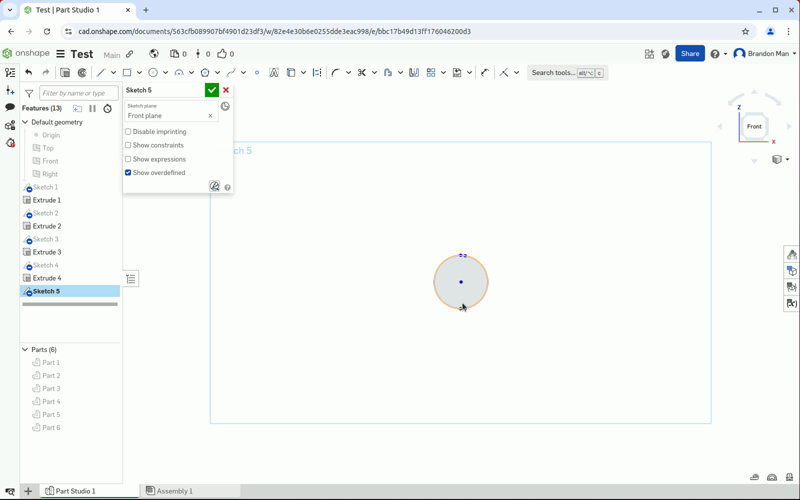
click(462, 302)
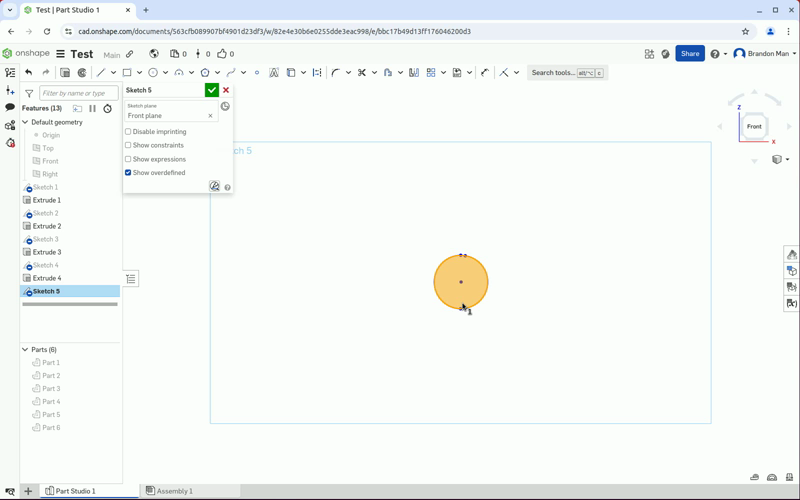
mouse_move(73, 352)
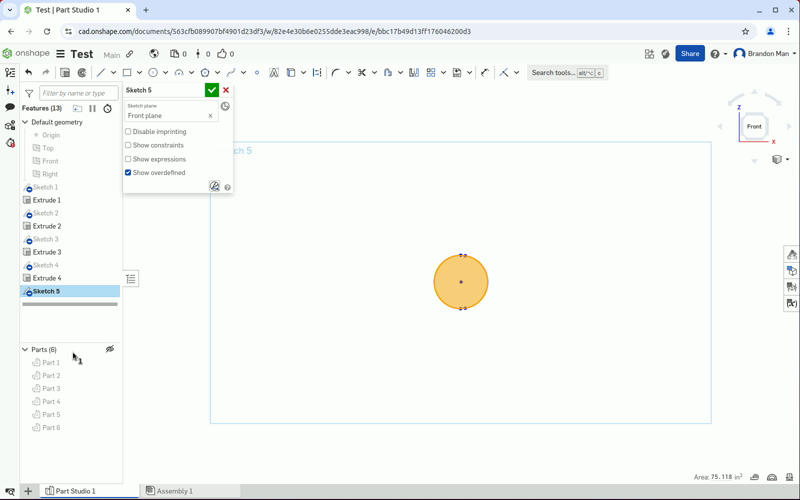
key(shift+y)
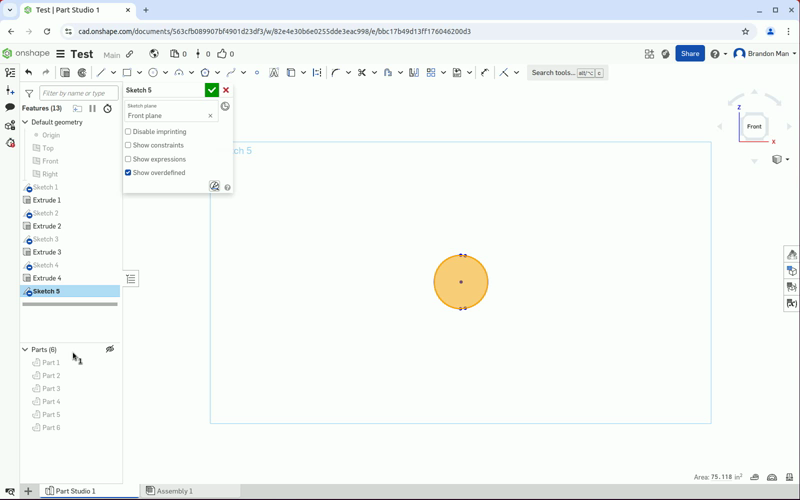
key(shift+e)
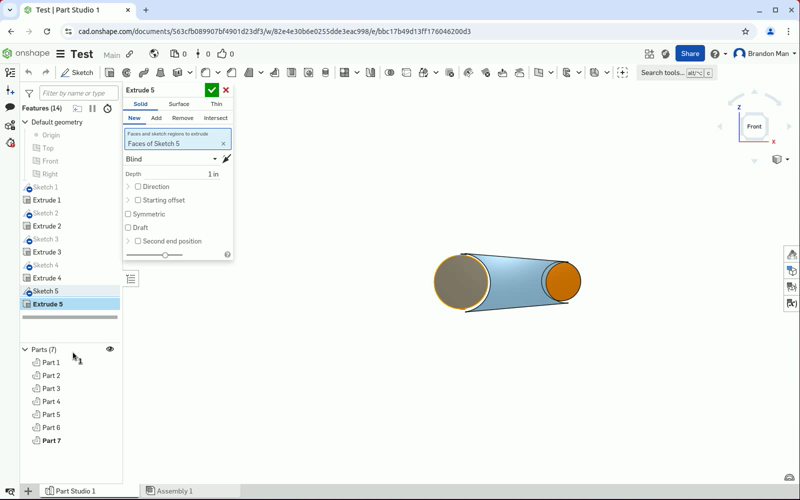
mouse_move(143, 106)
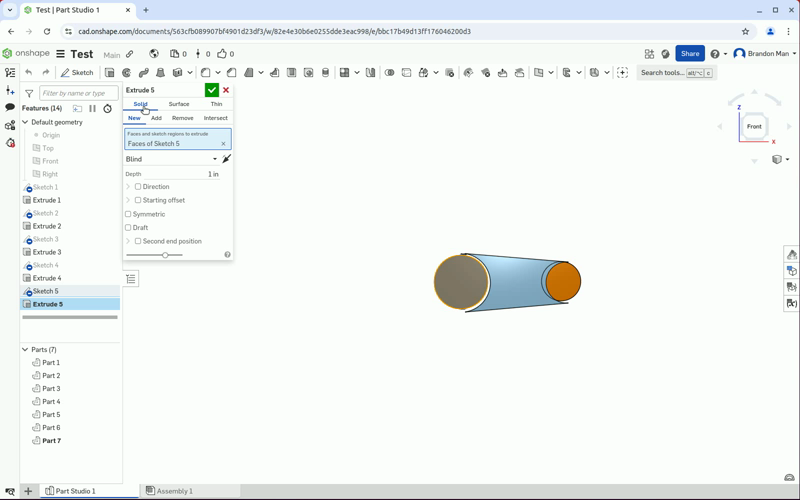
click(143, 106)
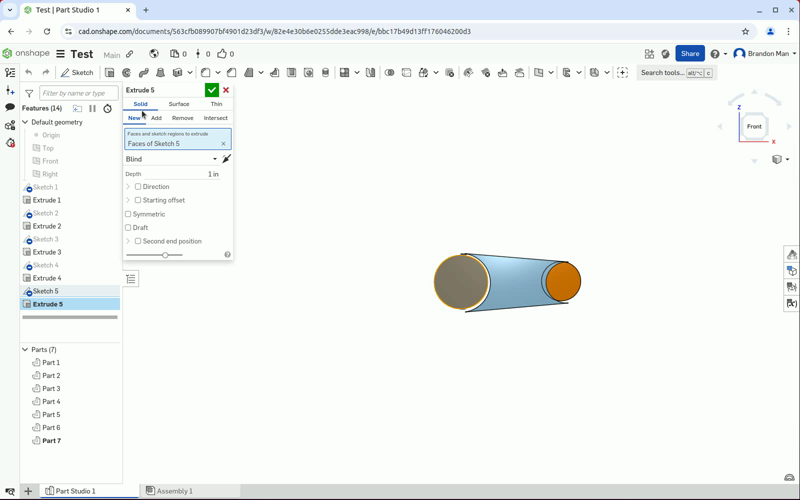
mouse_move(137, 120)
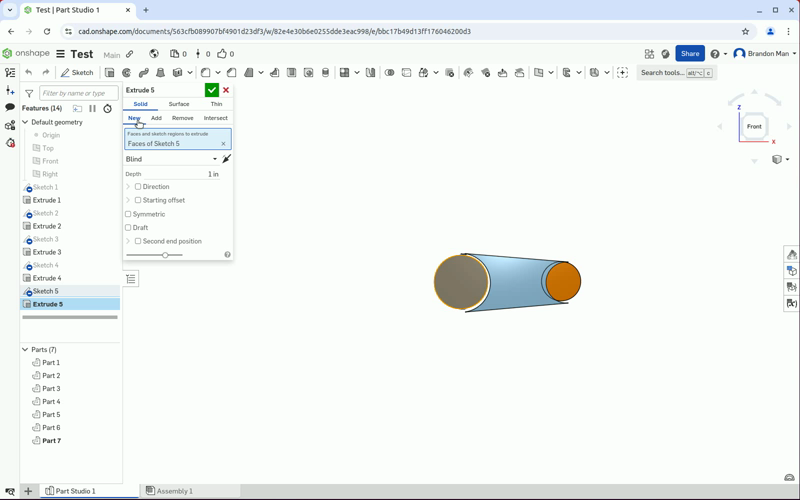
click(137, 120)
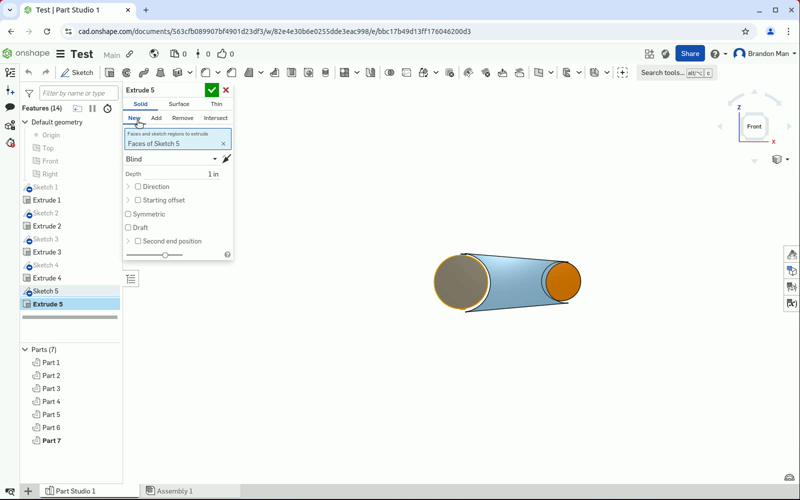
key(tab, 4)
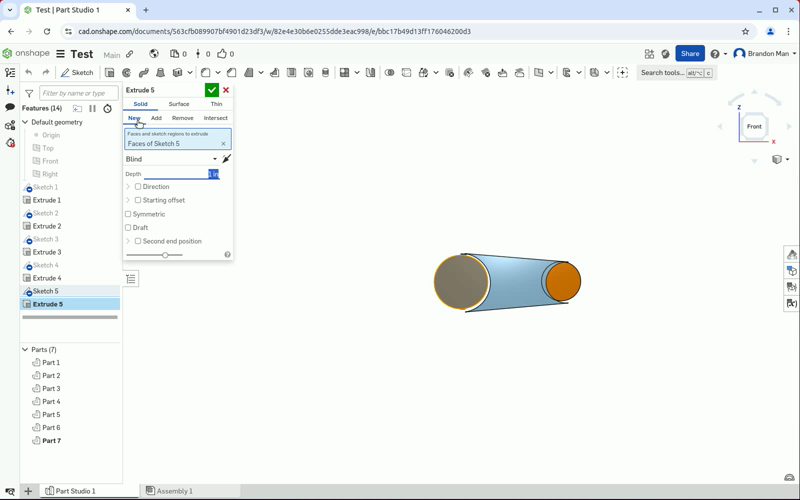
text(10.832)
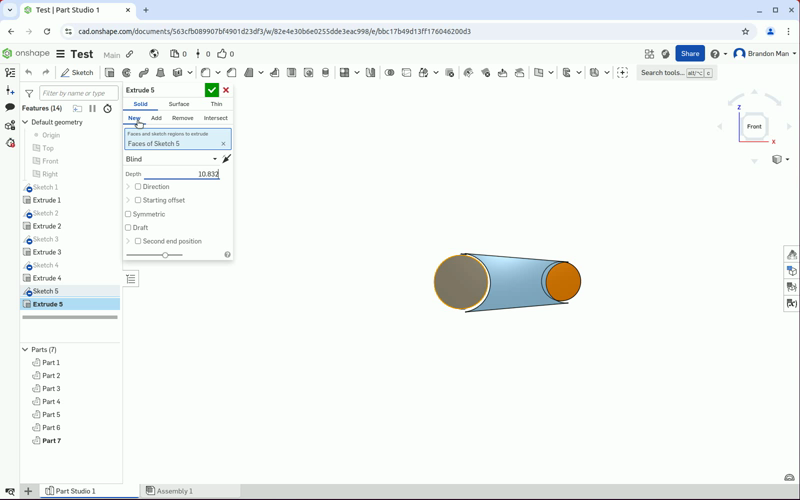
key(enter)
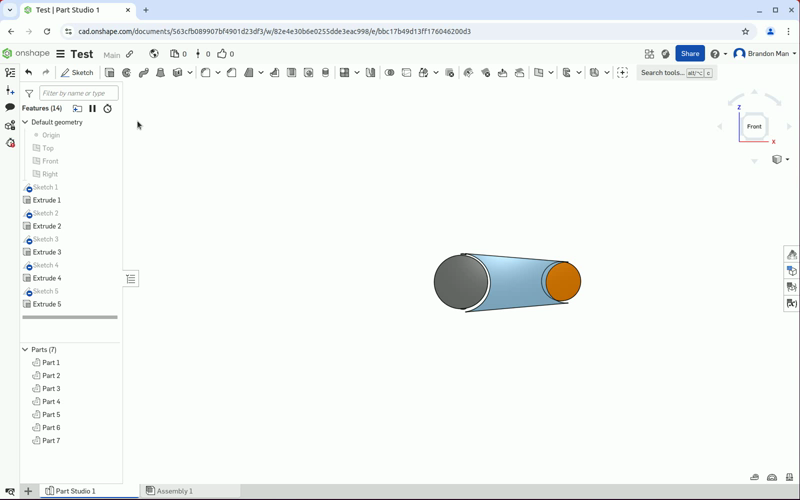
key(shift+h)
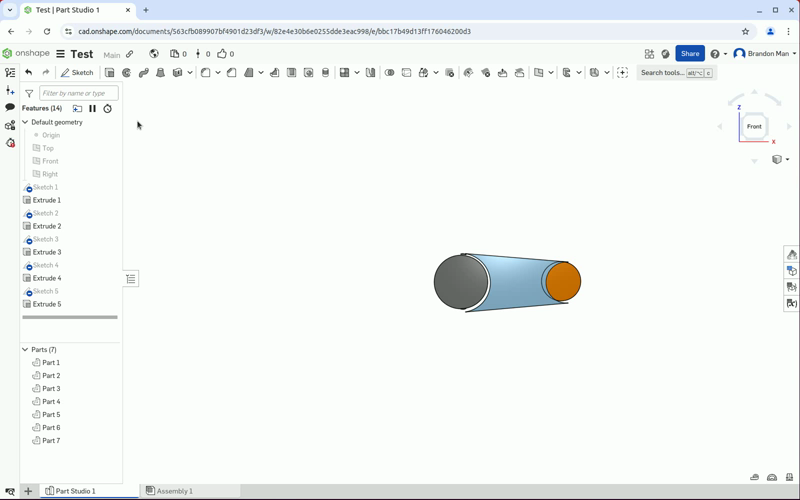
key(shift+h)
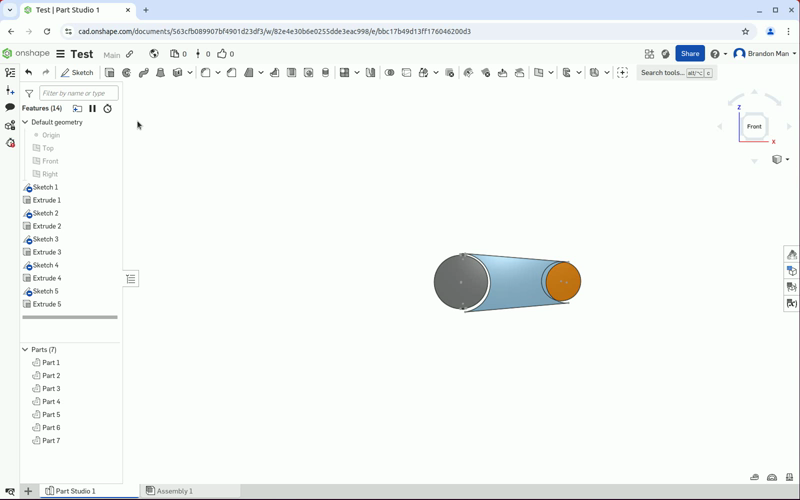
key(shift+7)
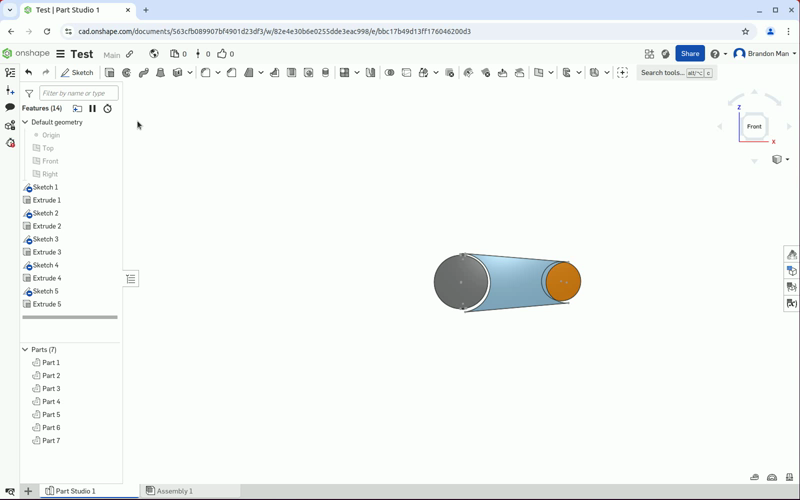
key(left, 2)
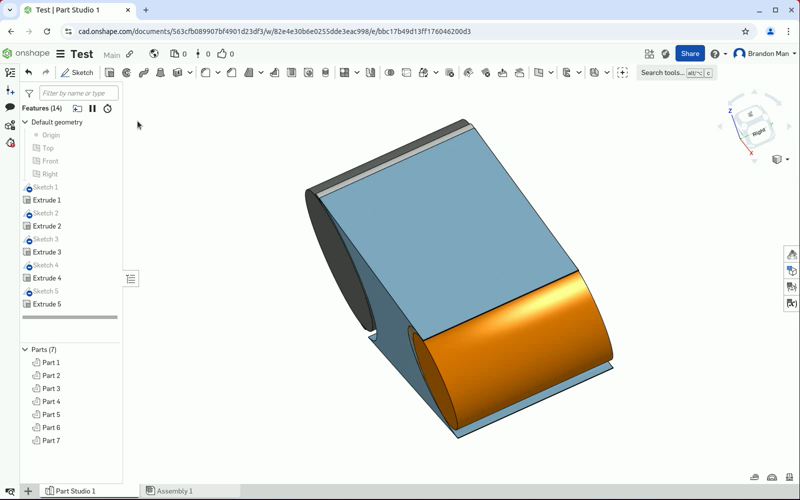
key(down, 2)
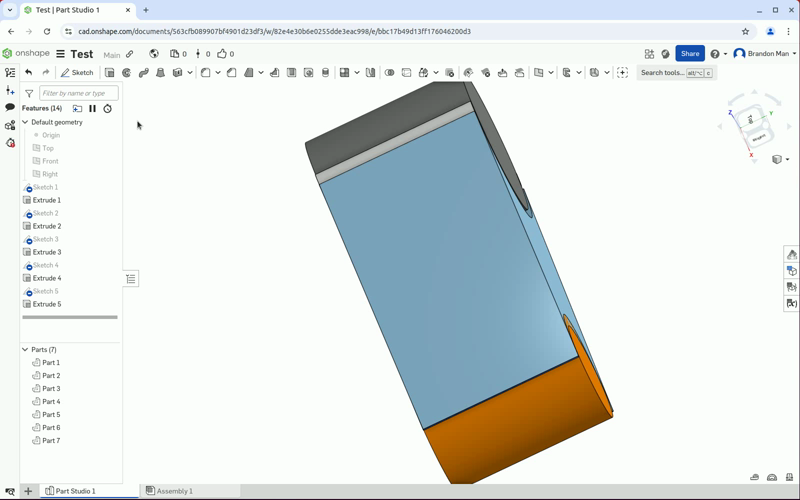
key(up, 2)
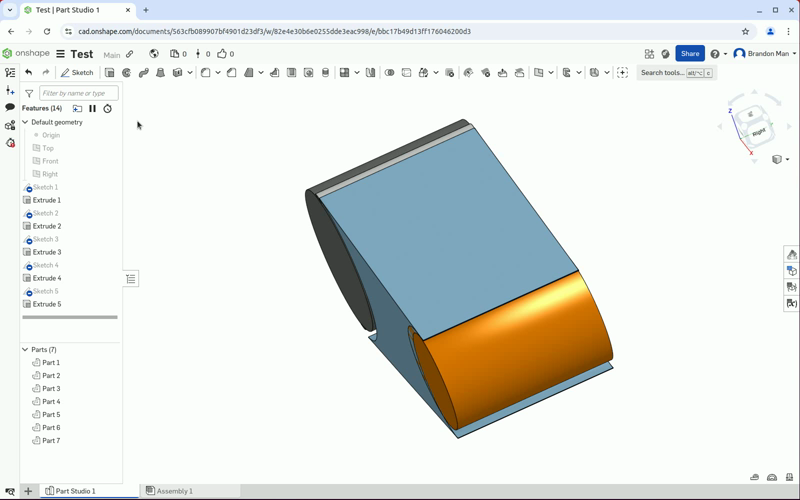
key(right, 2)
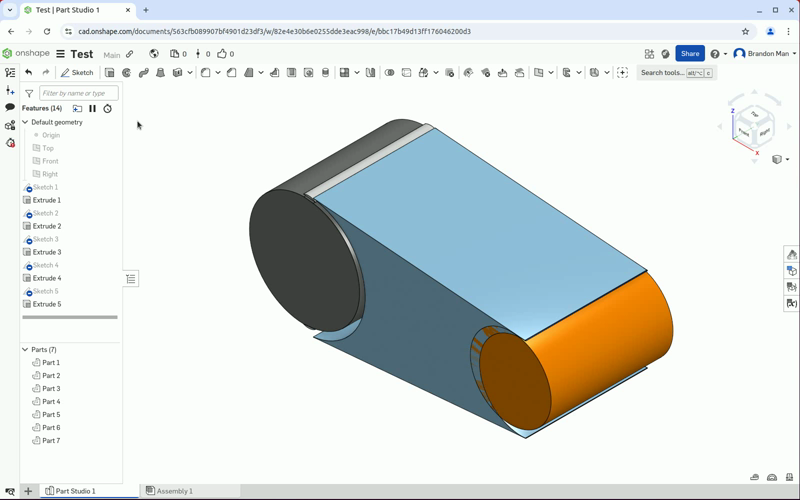
mouse_move(73, 189)
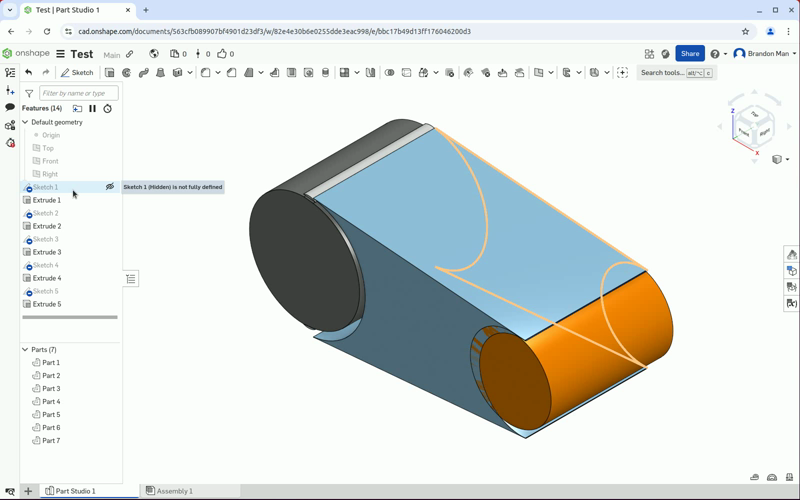
click(73, 189)